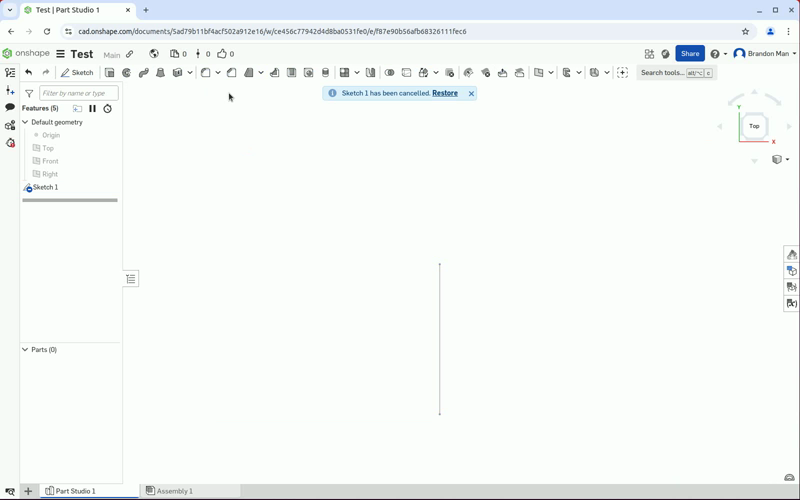
key(shift+h)
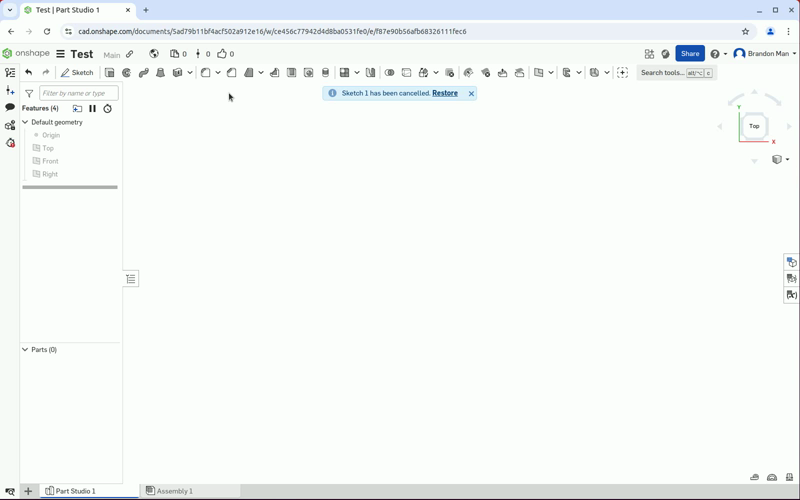
mouse_move(73, 352)
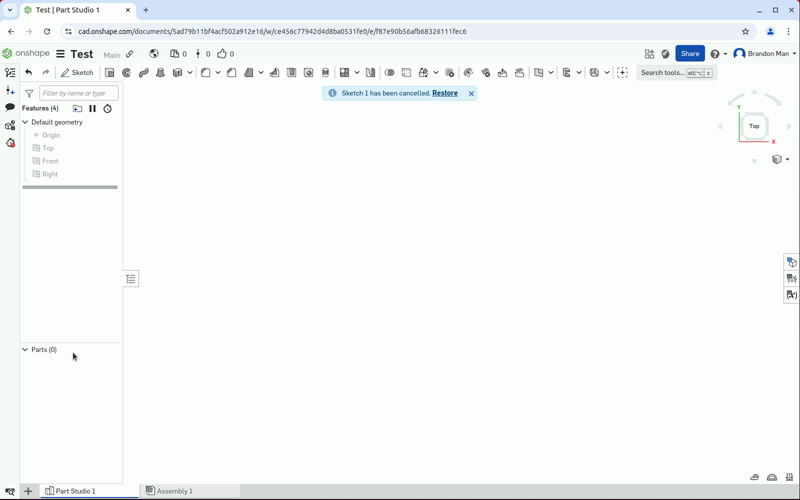
key(y)
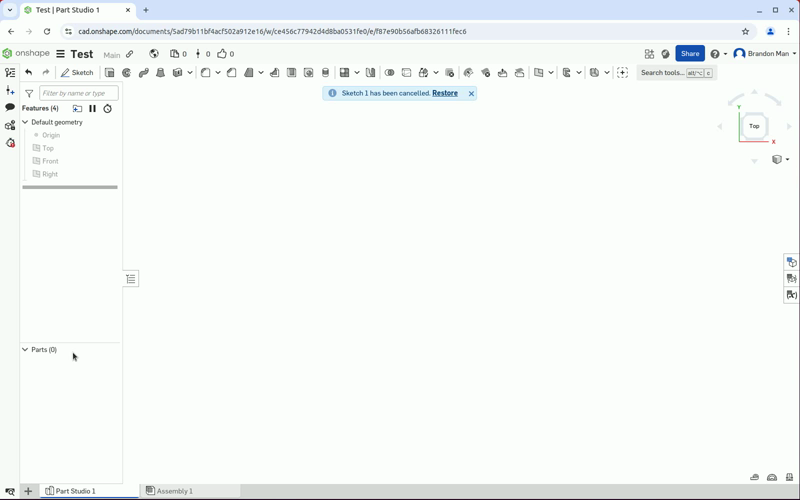
key(shift+p)
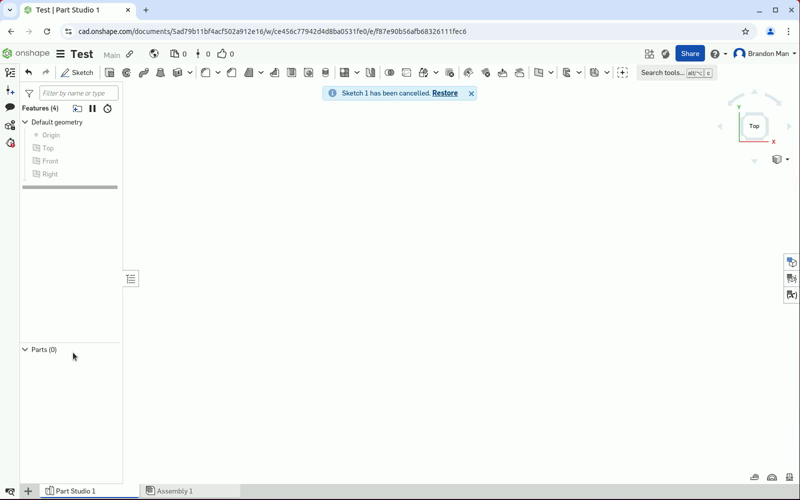
key(space)
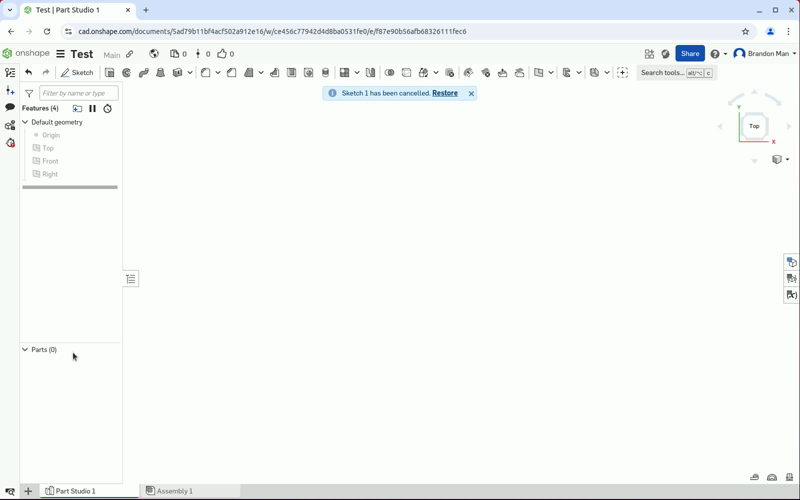
key_down(shift)
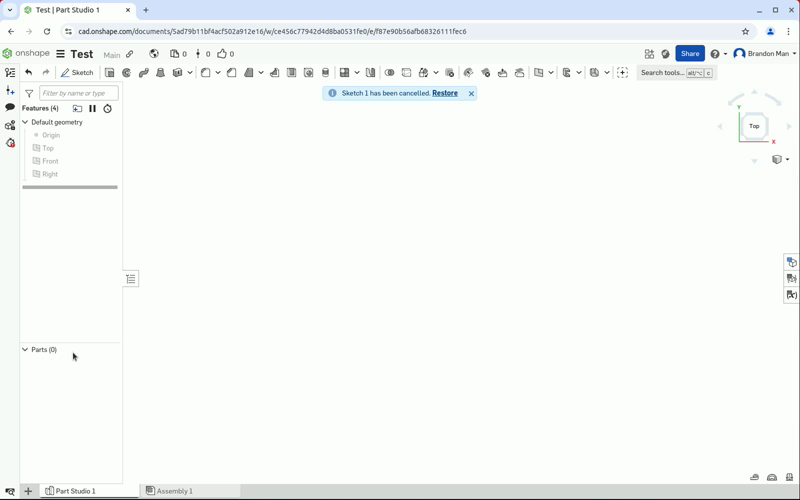
key(up)
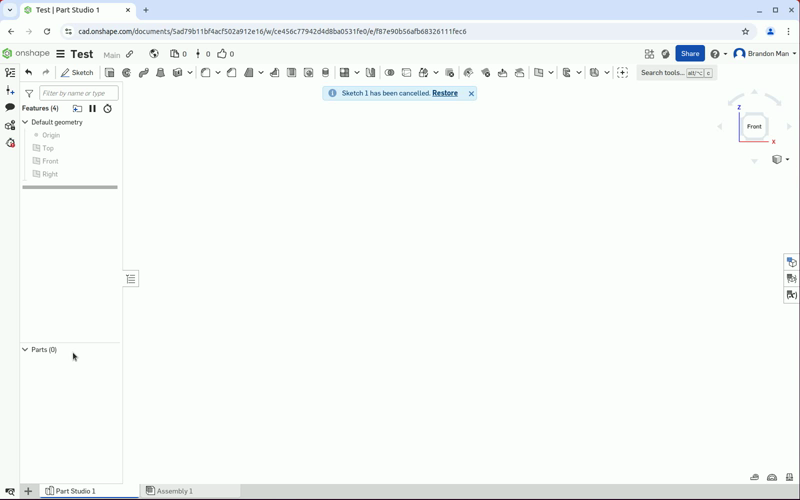
key_up(shift)
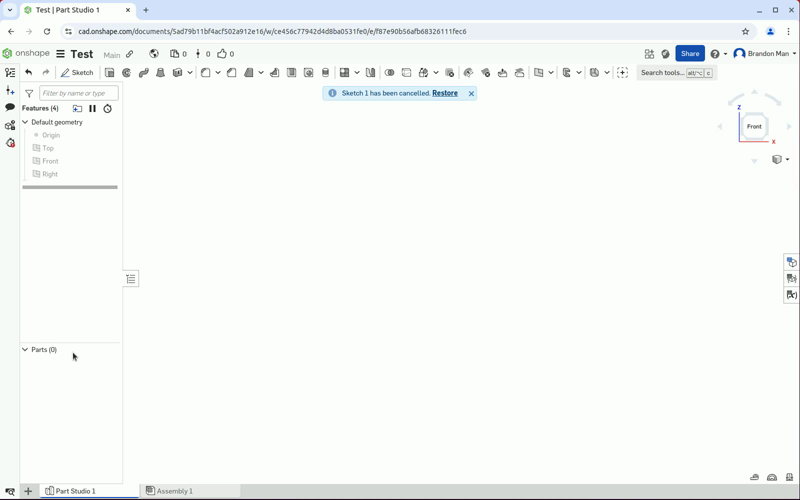
mouse_move(73, 352)
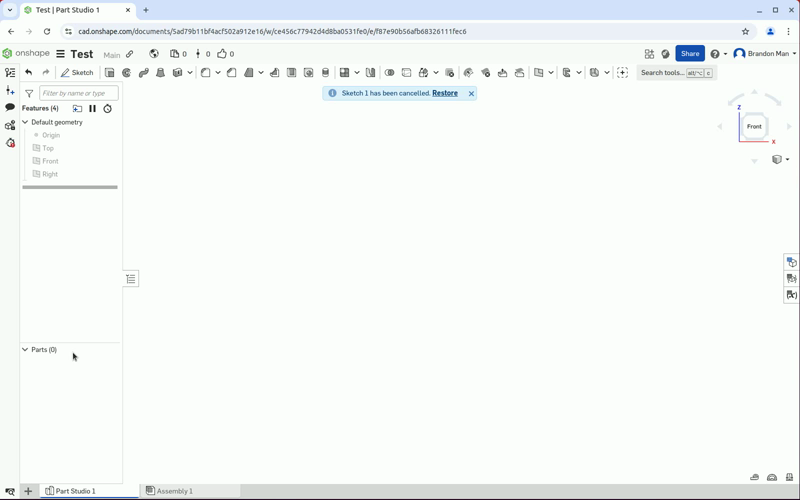
key(shift+y)
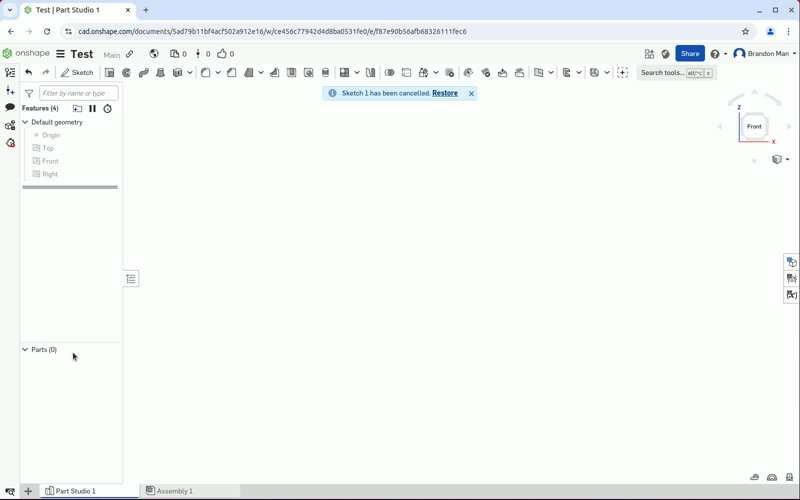
key(shift+s)
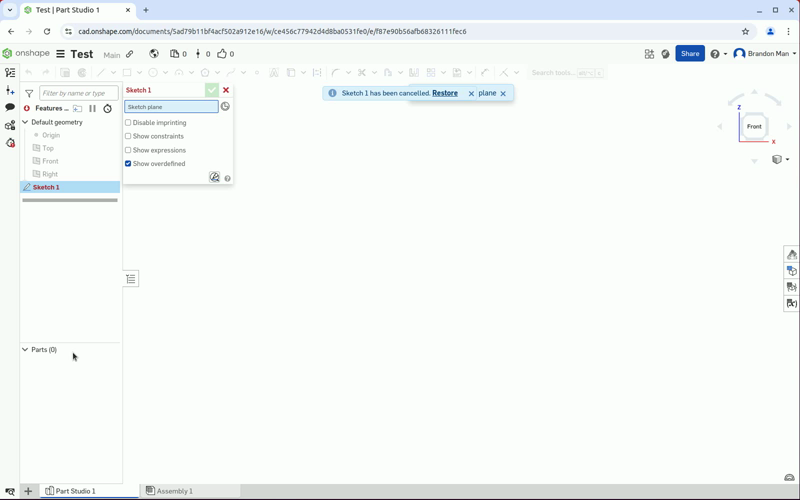
mouse_move(73, 163)
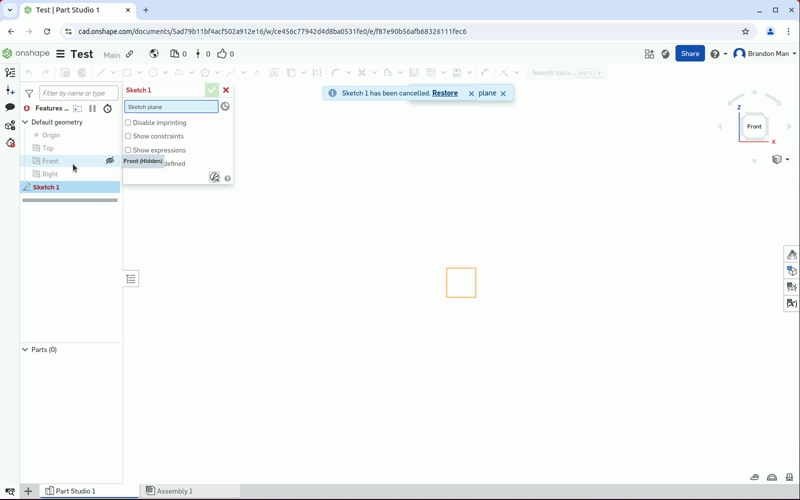
click(73, 163)
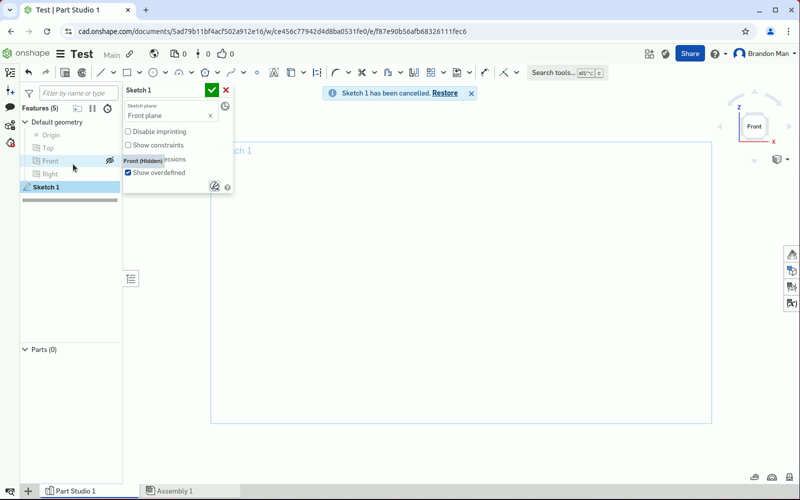
mouse_move(73, 352)
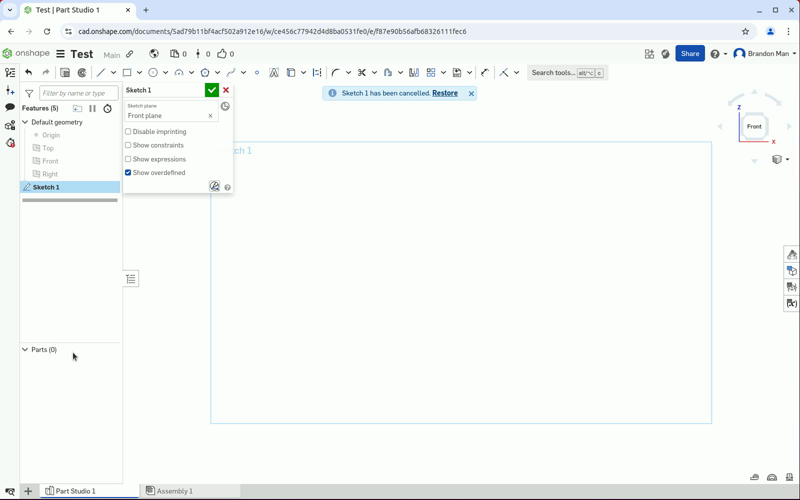
key(y)
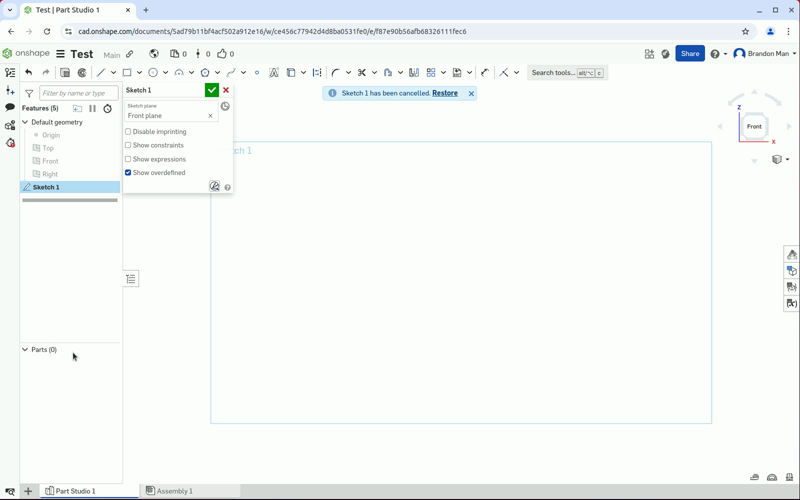
key(l)
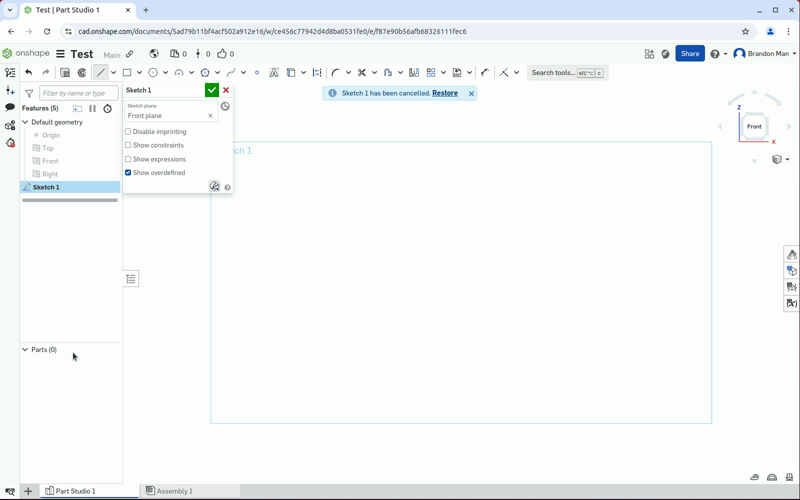
key_down(shift)
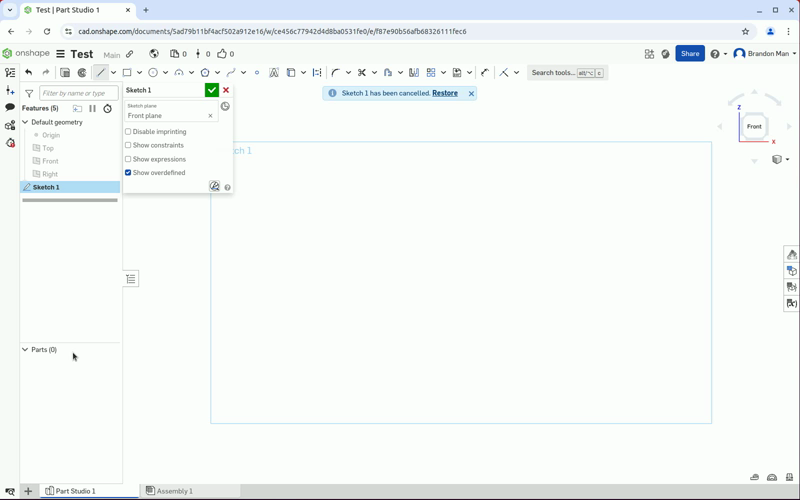
mouse_move(454, 373)
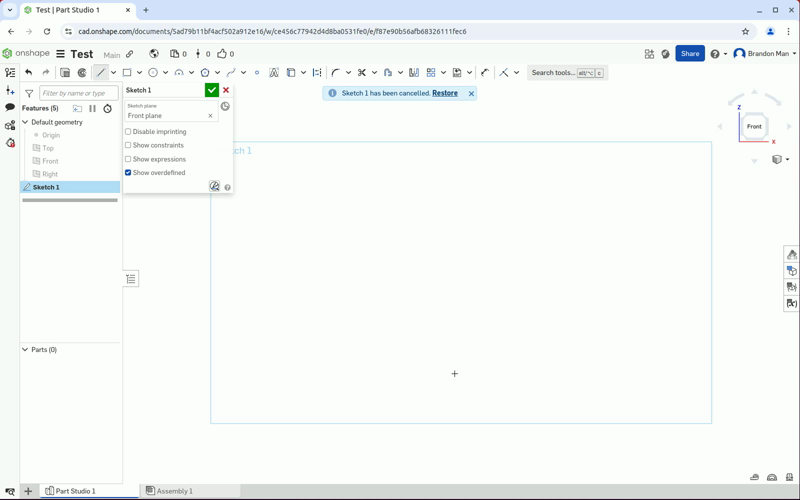
click(454, 373)
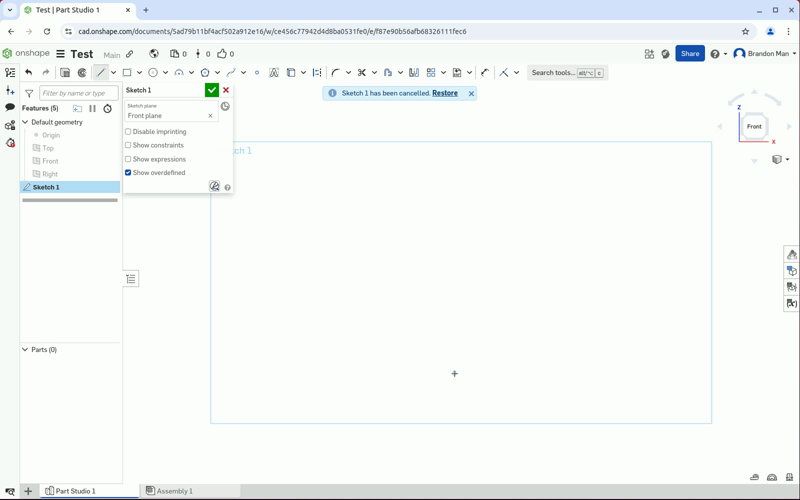
key_up(shift)
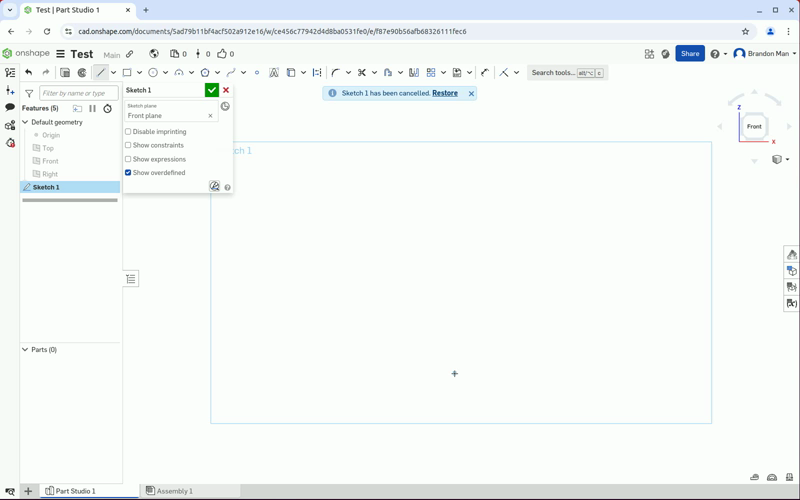
key_down(shift)
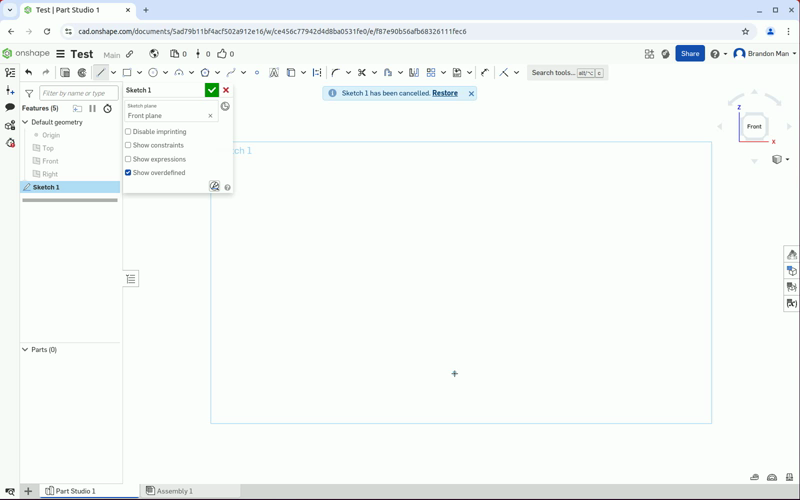
mouse_move(484, 373)
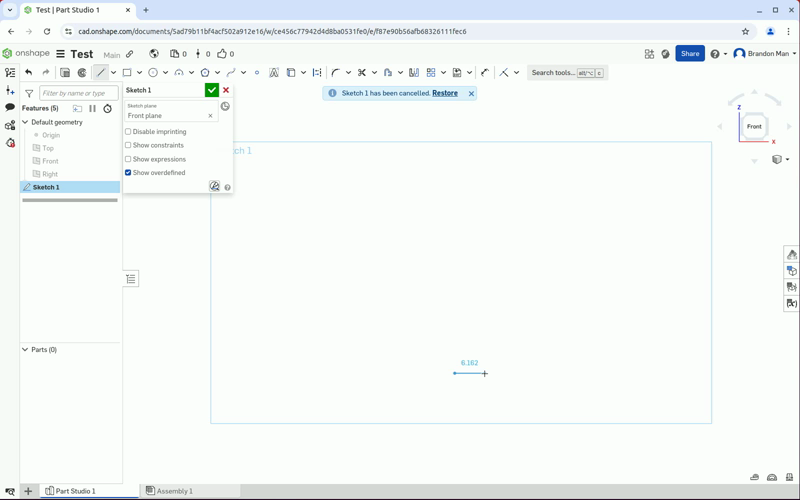
mouse_move(484, 373)
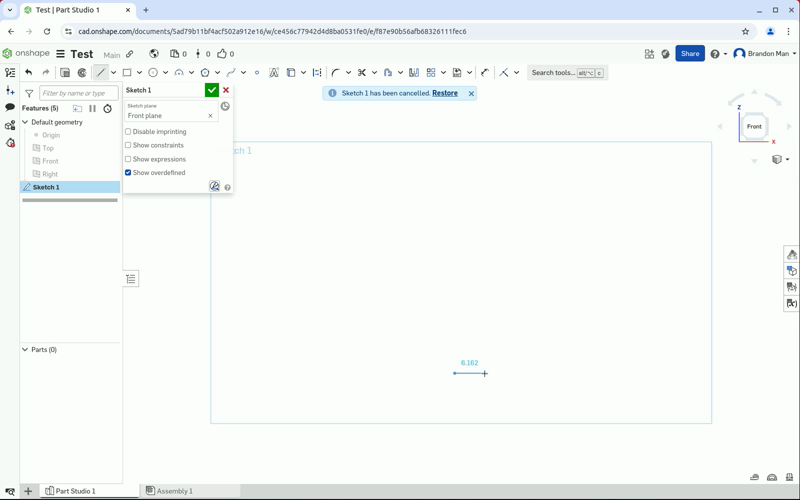
click(484, 373)
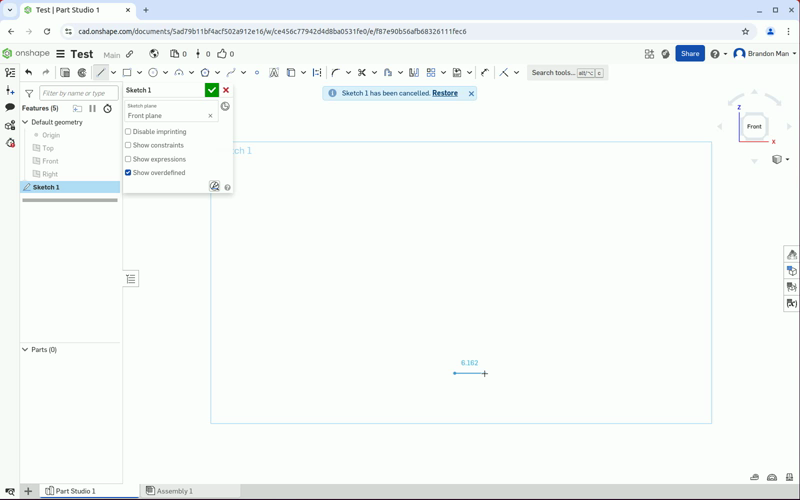
key_up(shift)
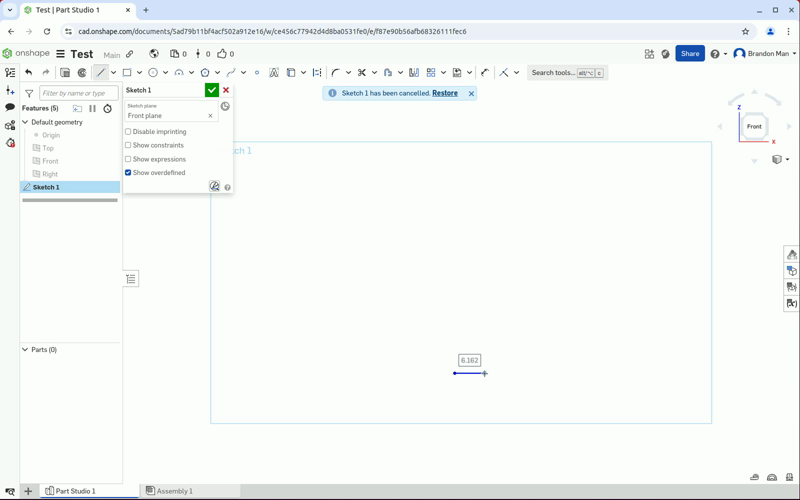
key_down(shift)
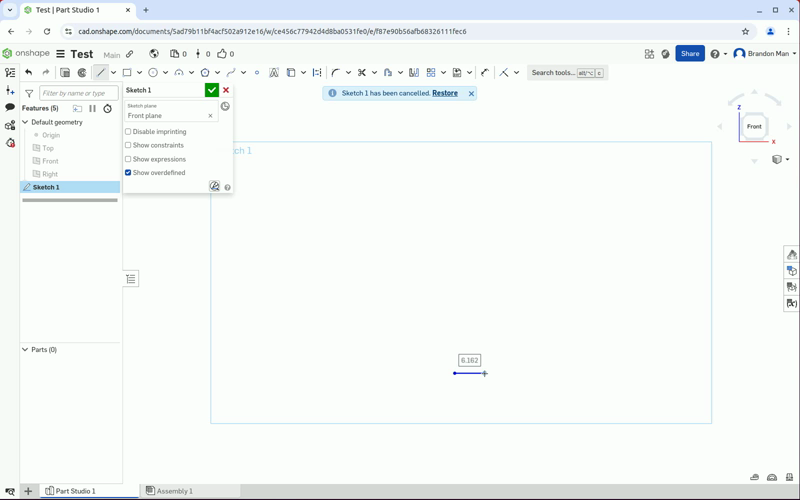
mouse_move(484, 231)
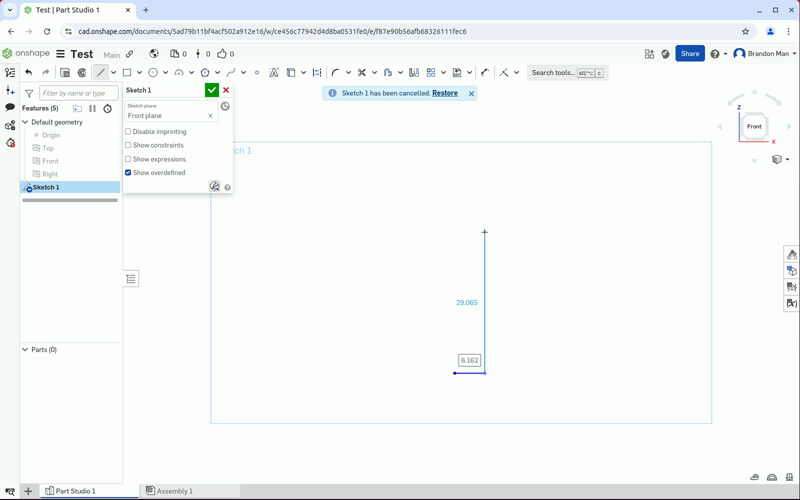
click(484, 231)
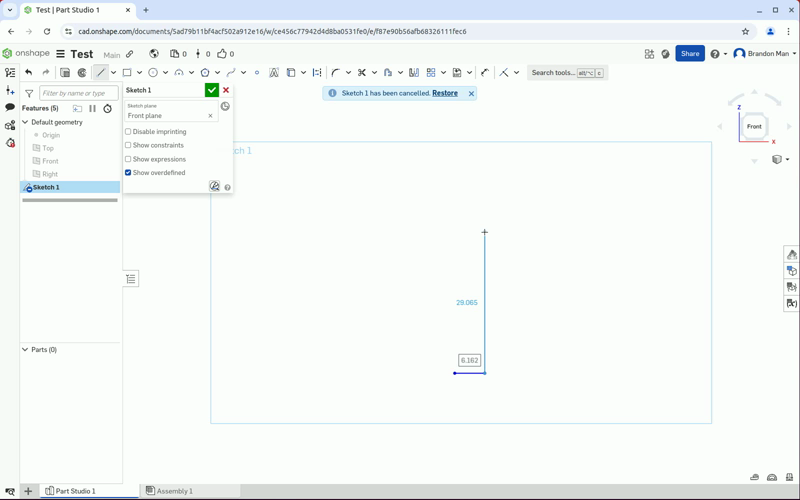
key_up(shift)
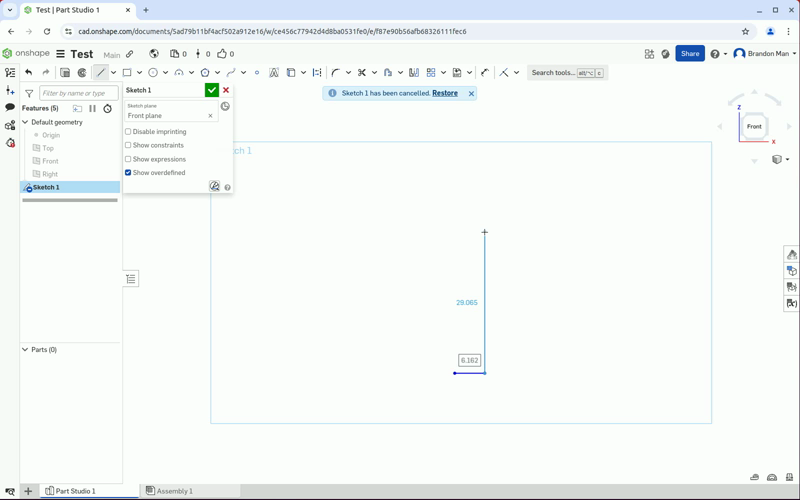
key_down(shift)
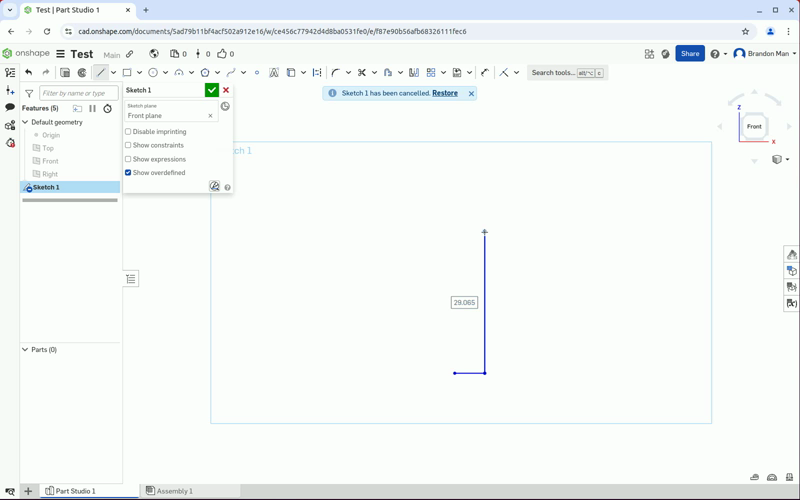
mouse_move(514, 231)
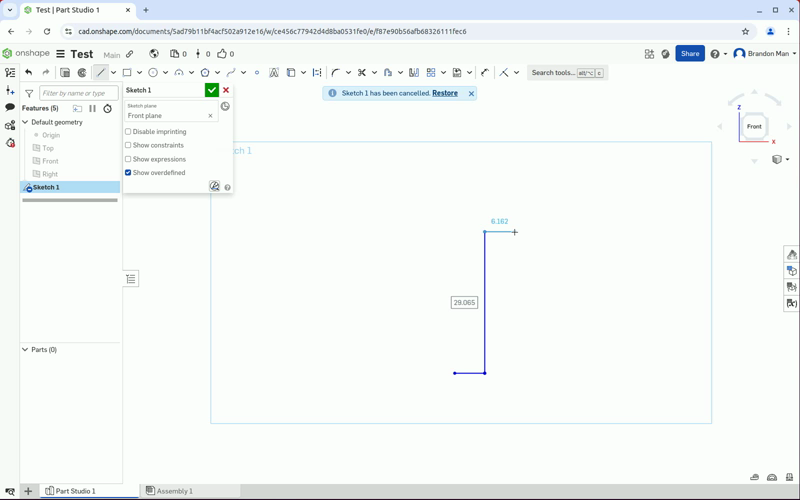
mouse_move(454, 231)
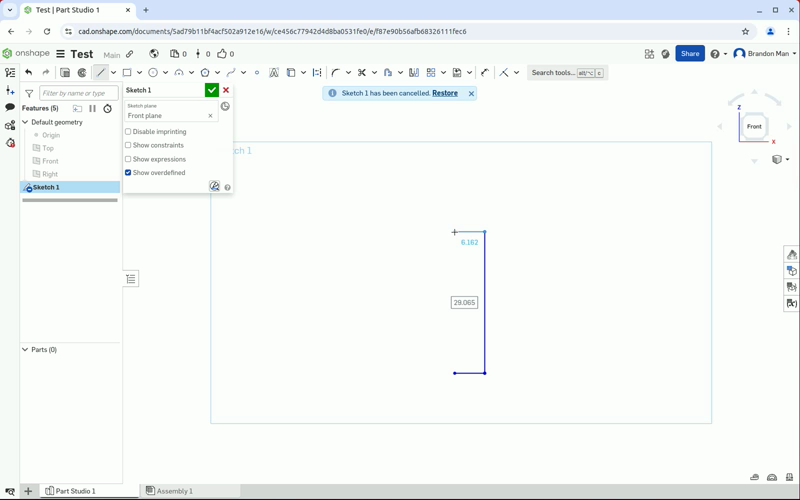
click(454, 231)
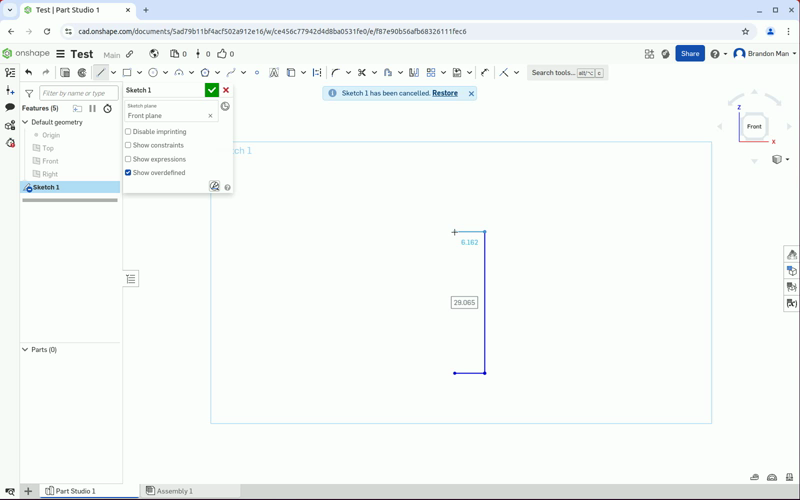
key_up(shift)
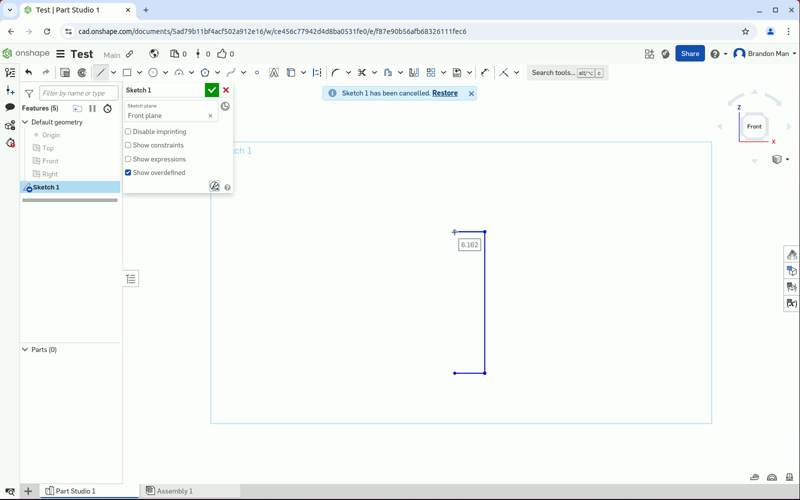
key_down(shift)
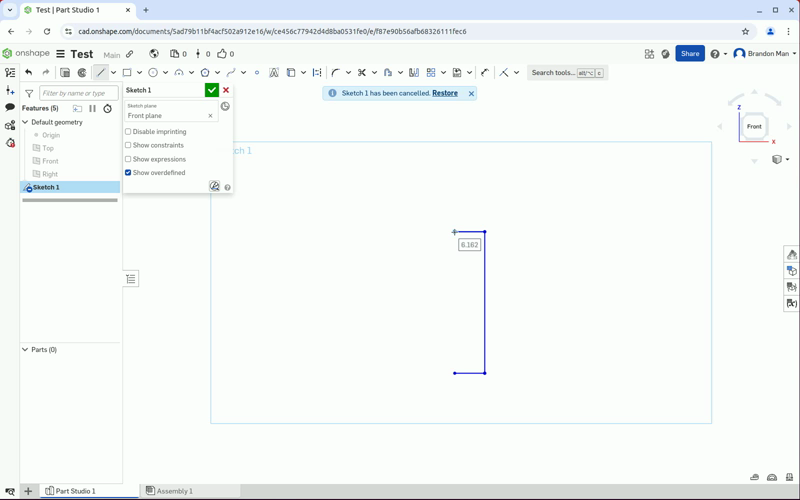
mouse_move(454, 373)
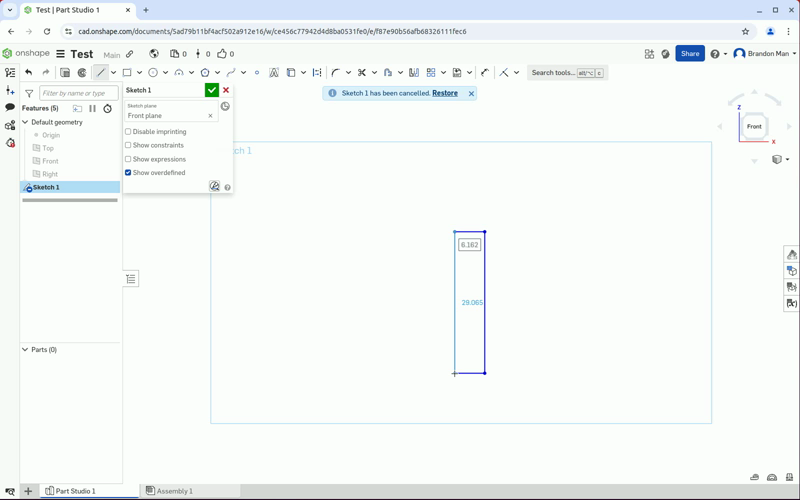
key_up(shift)
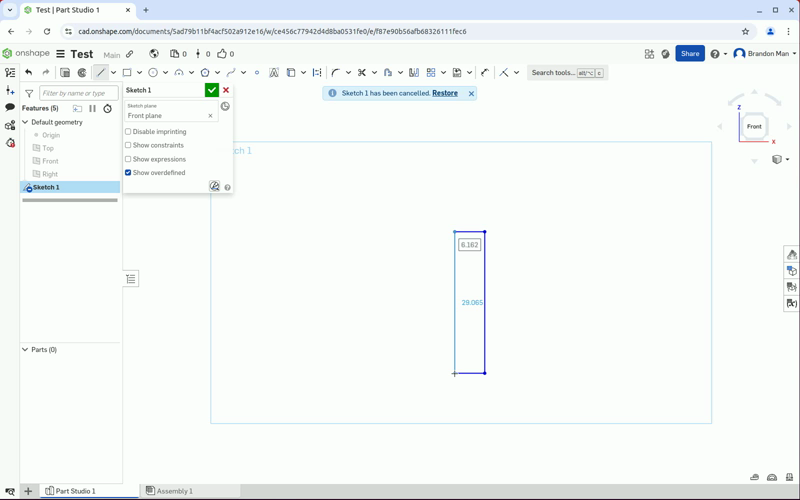
click(454, 373)
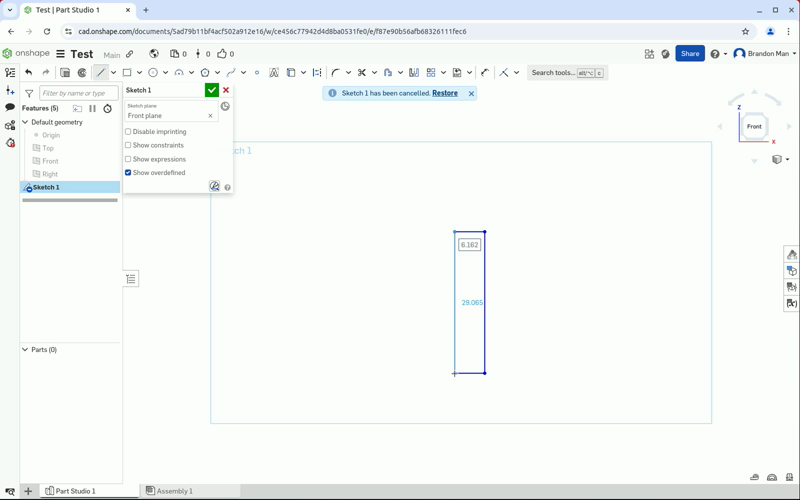
key(esc)
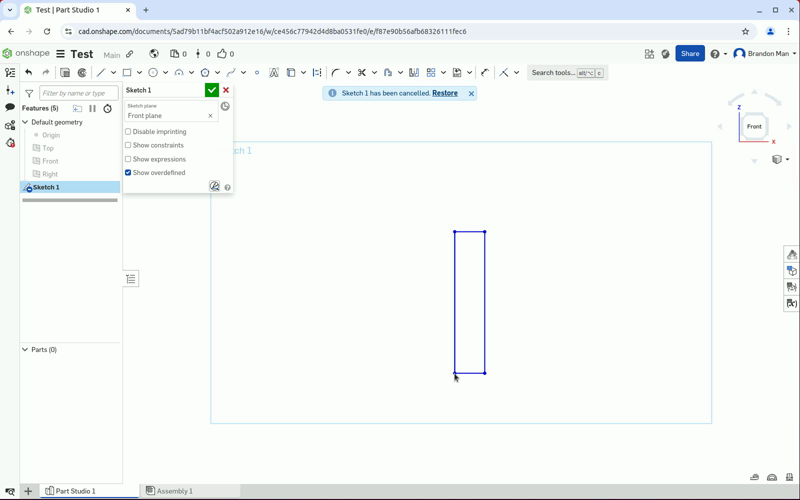
mouse_move(480, 271)
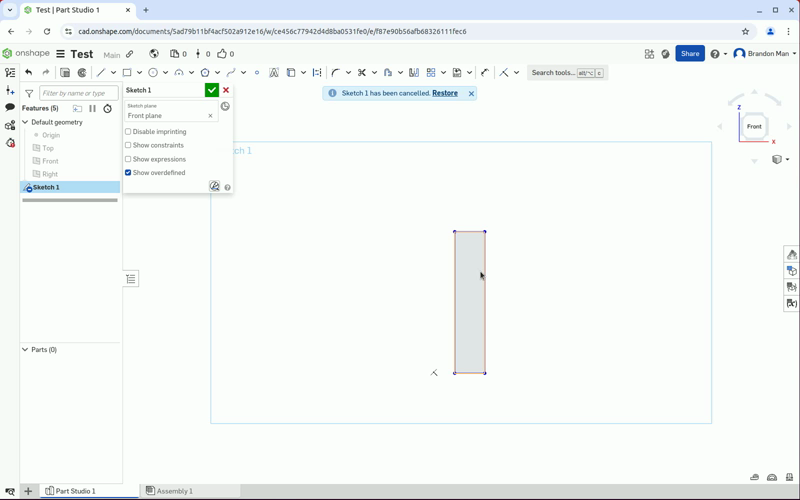
click(480, 271)
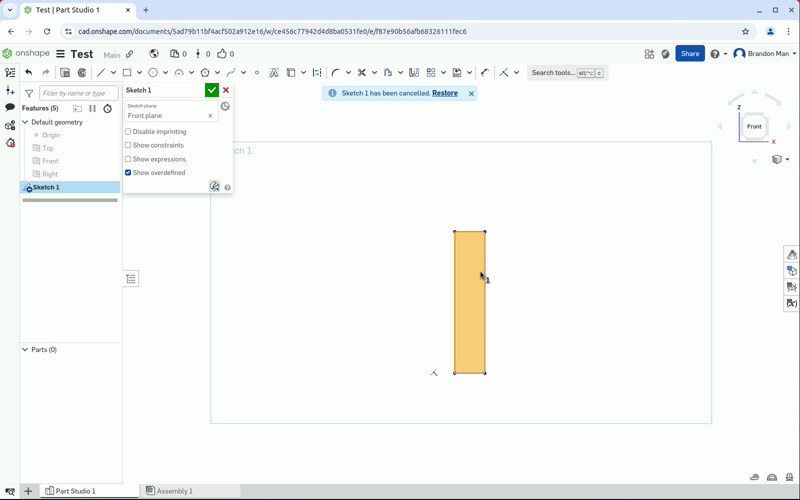
mouse_move(73, 352)
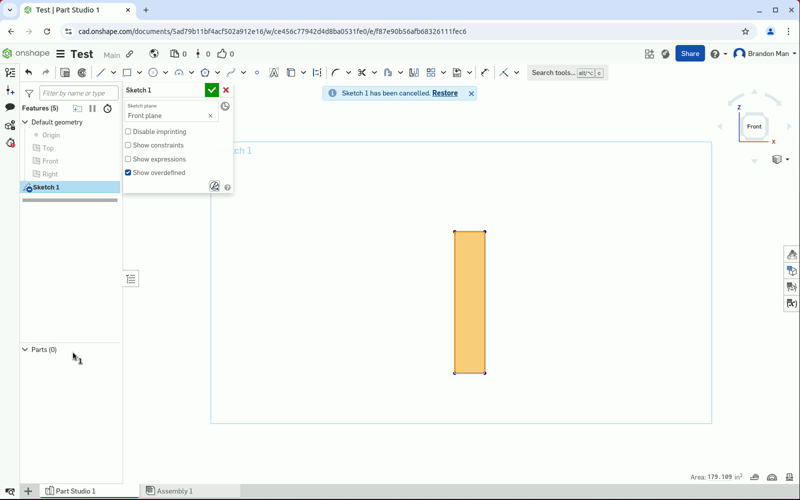
key(shift+y)
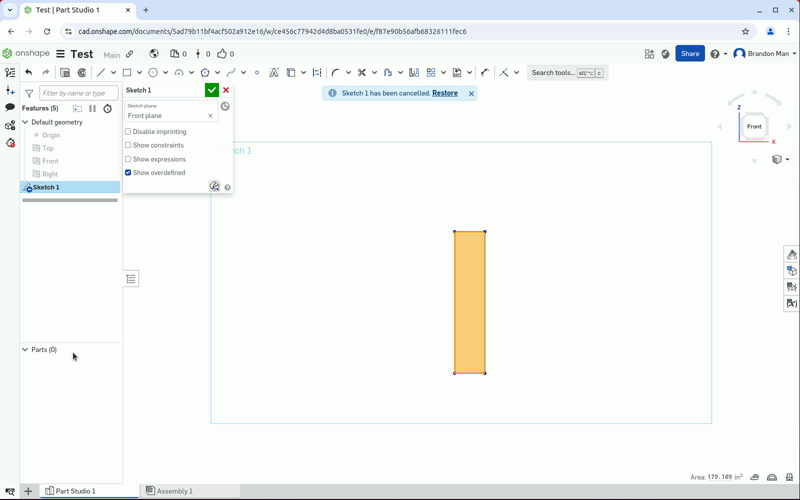
key(shift+e)
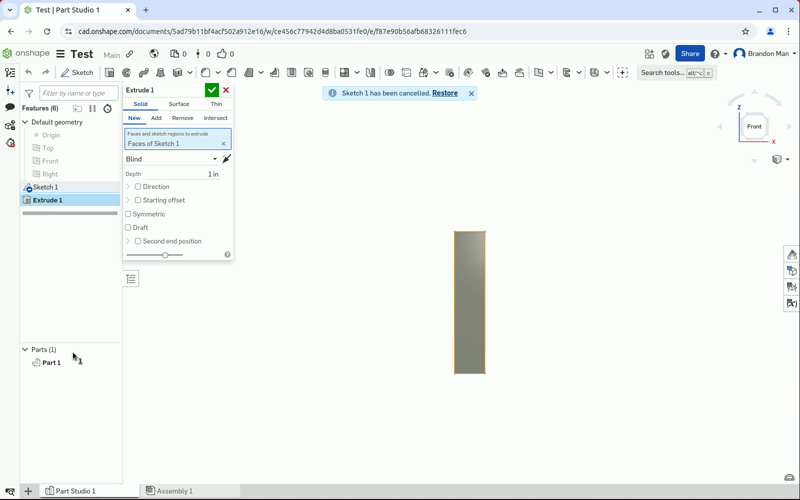
mouse_move(143, 106)
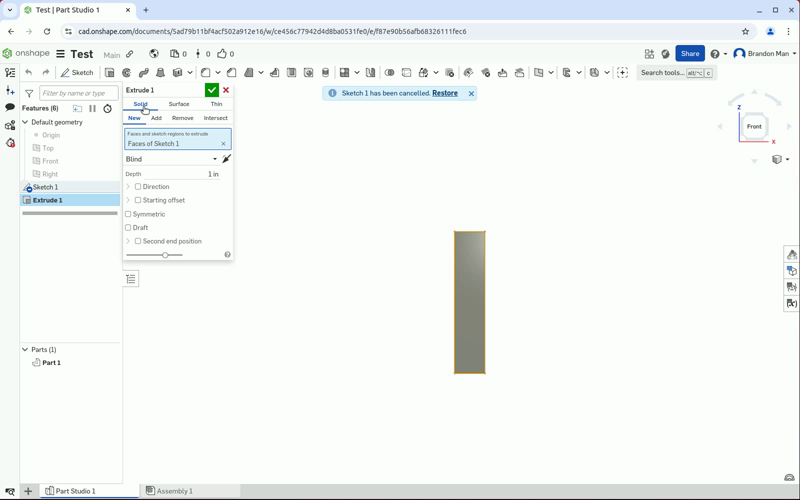
click(143, 106)
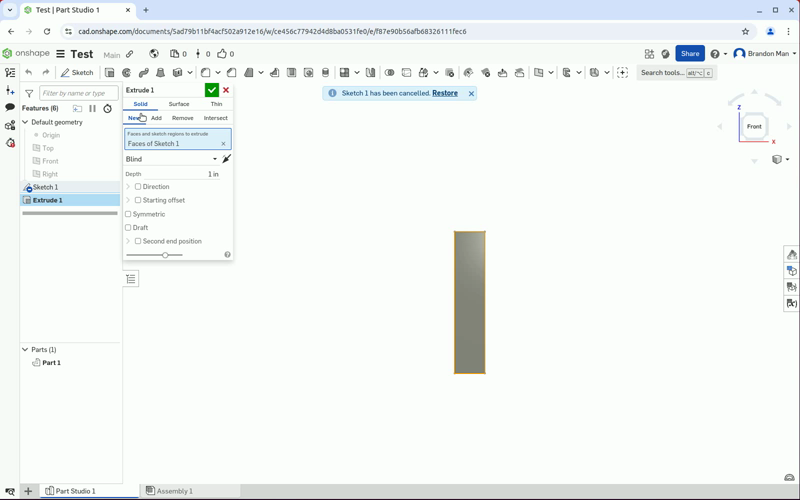
mouse_move(137, 120)
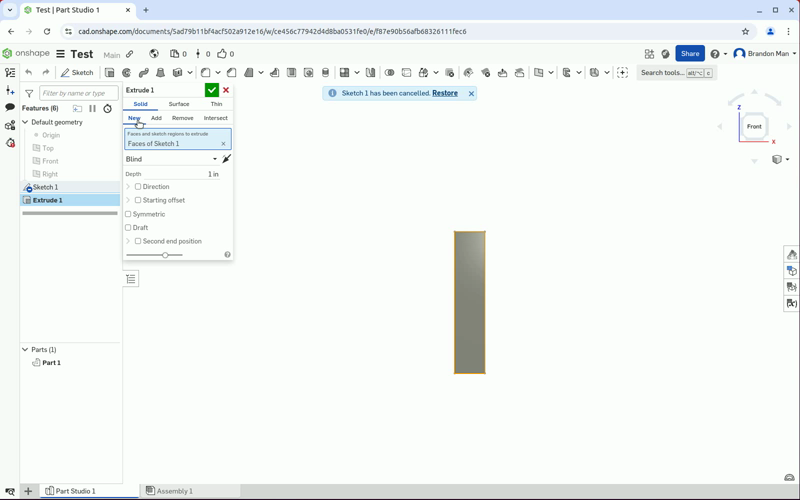
click(137, 120)
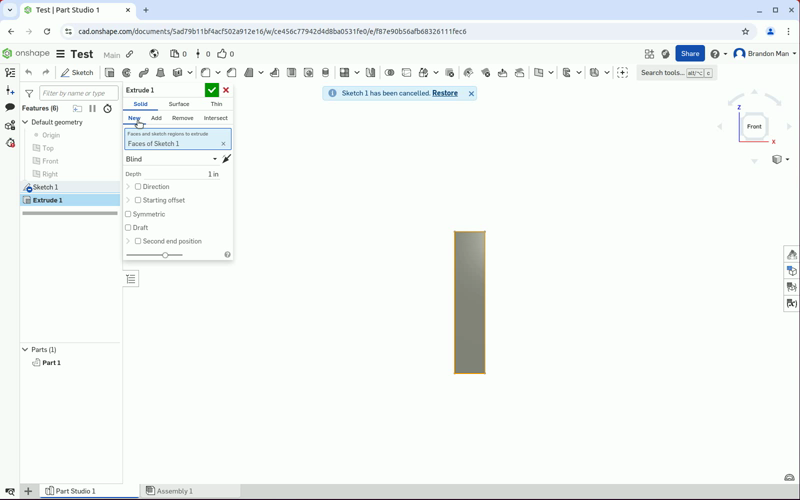
key(tab, 4)
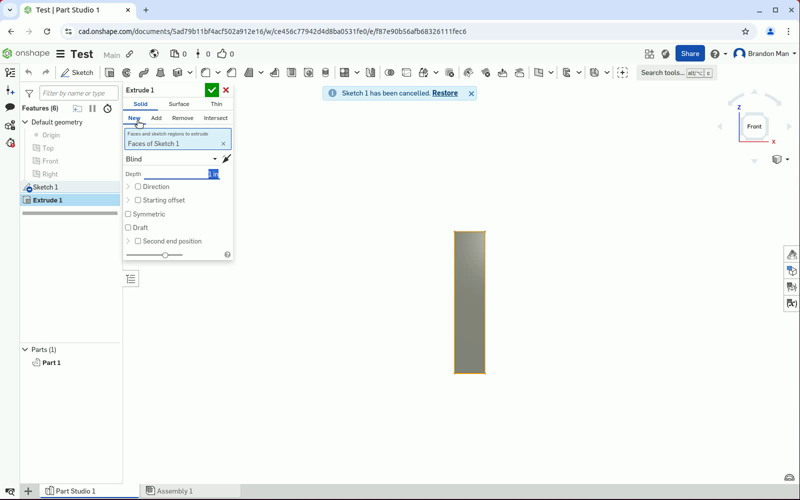
text(6.499)
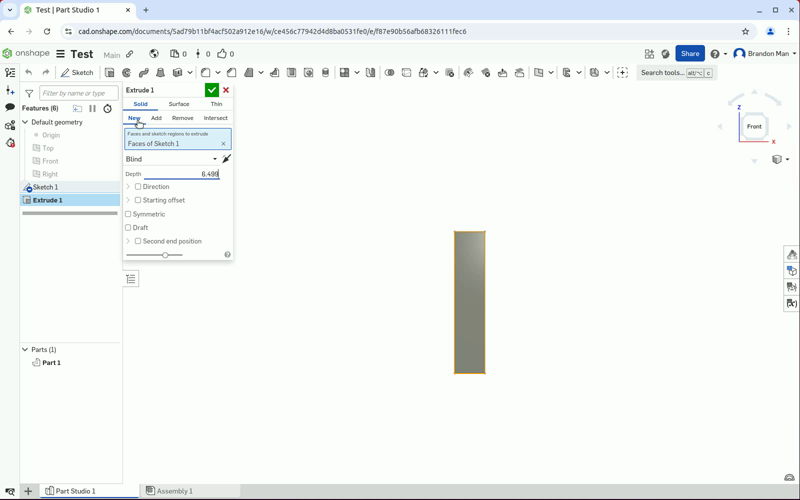
key(enter)
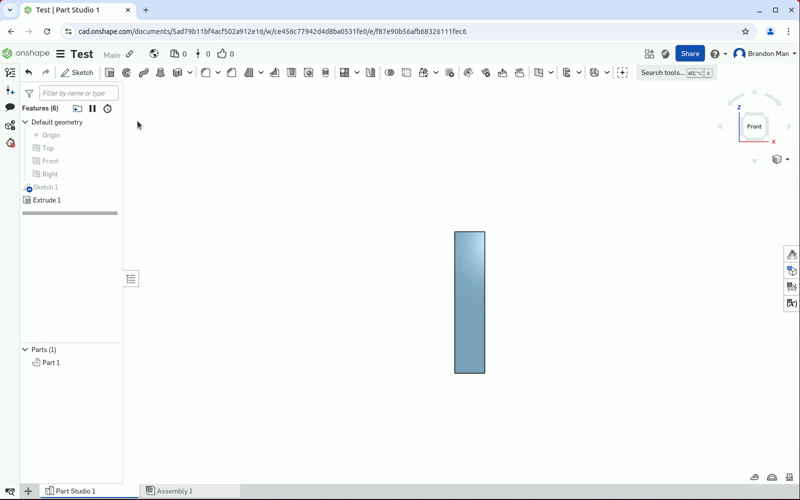
key(shift+h)
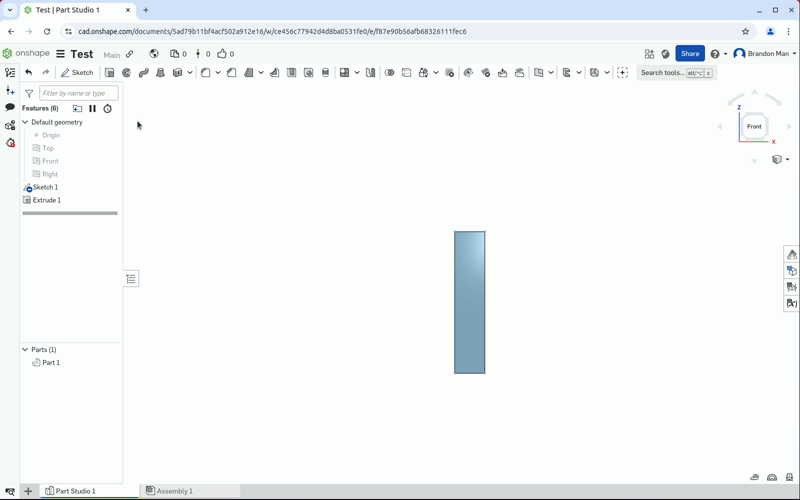
key(shift+h)
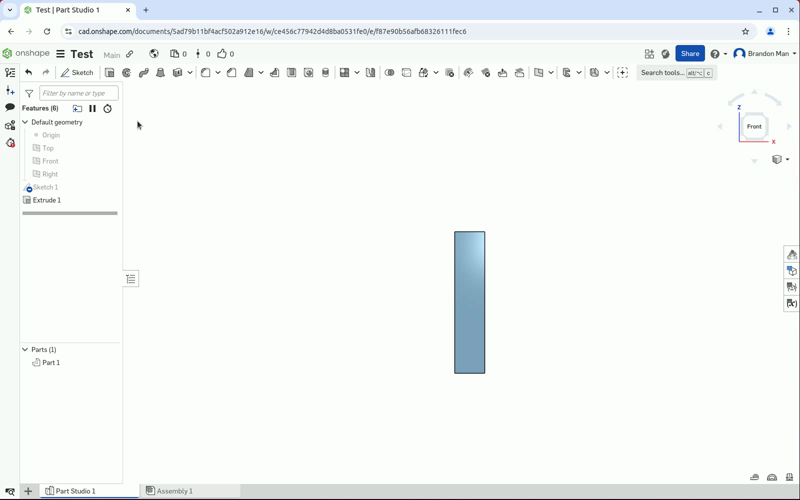
mouse_move(73, 189)
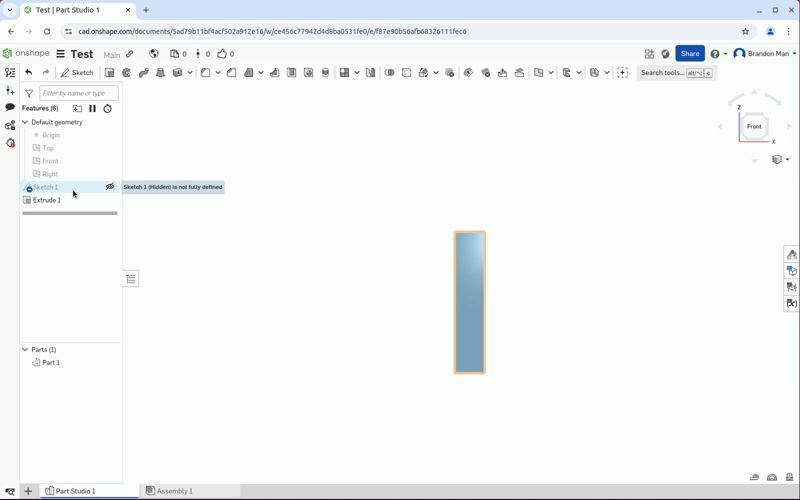
click(73, 189)
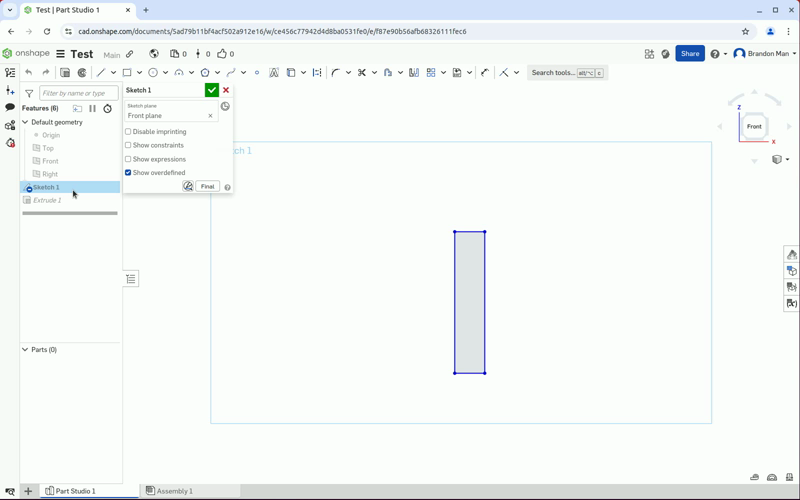
mouse_move(229, 92)
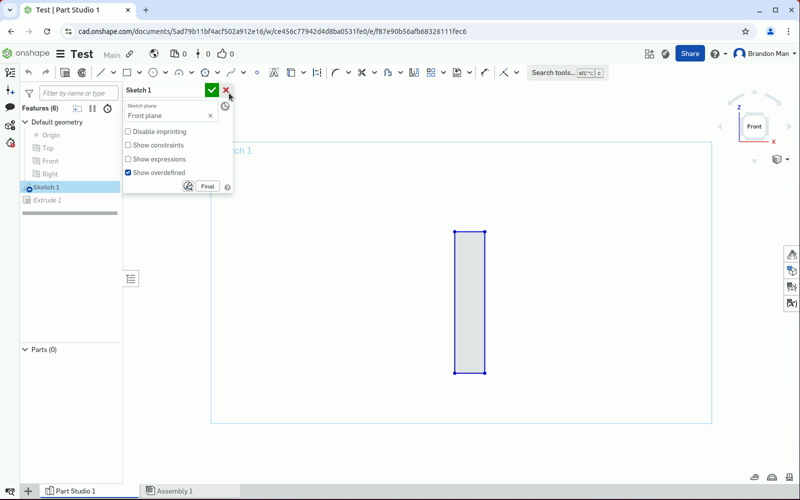
click(229, 92)
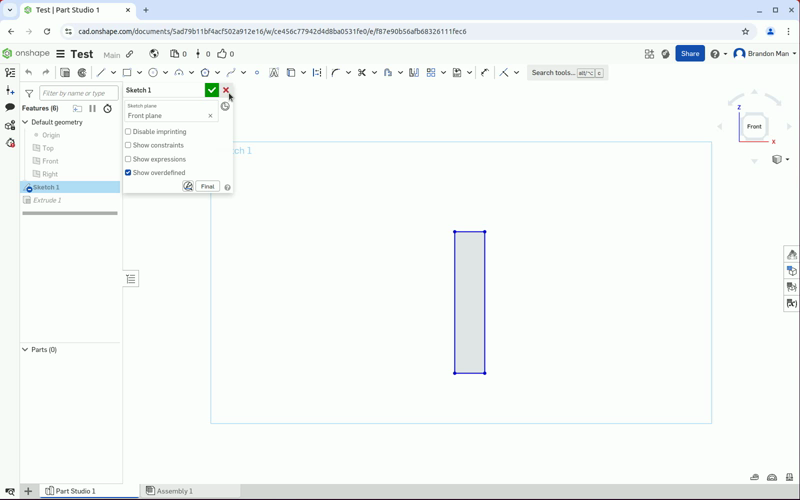
key(shift+s)
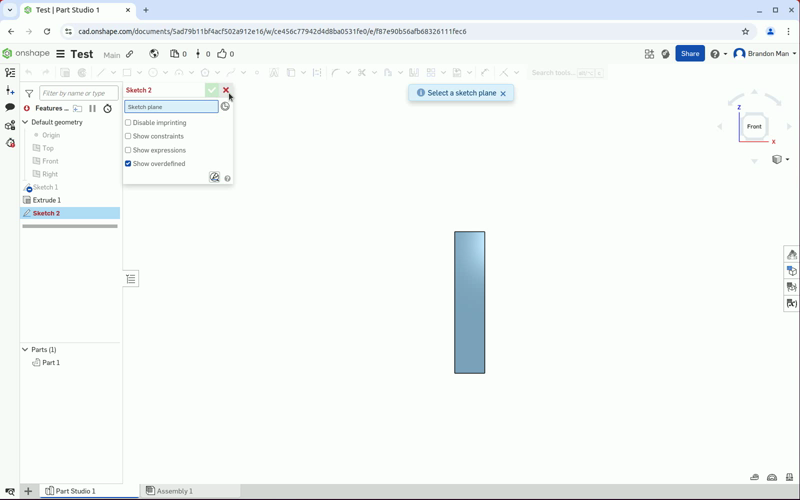
mouse_move(73, 163)
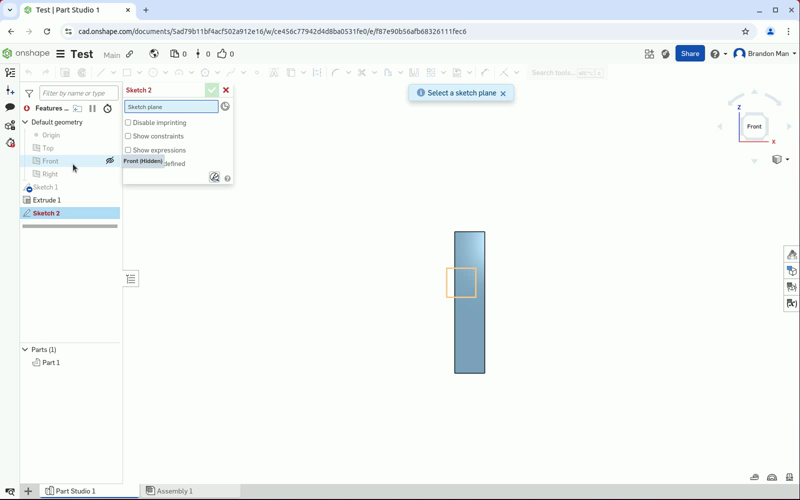
click(73, 163)
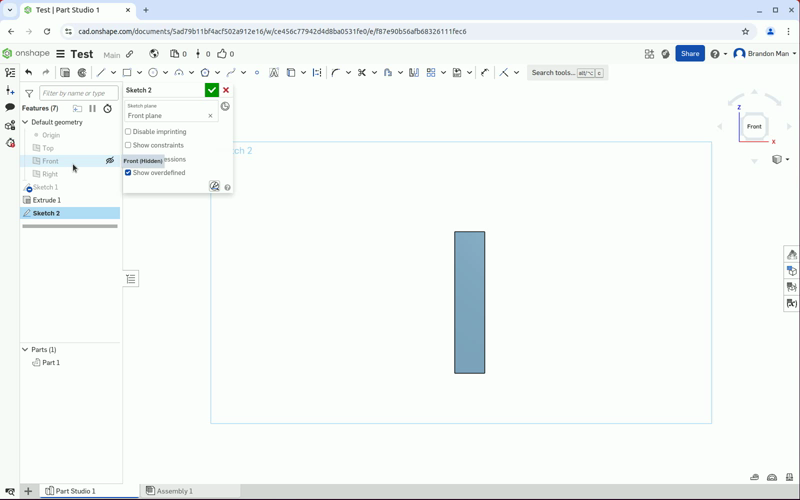
mouse_move(73, 352)
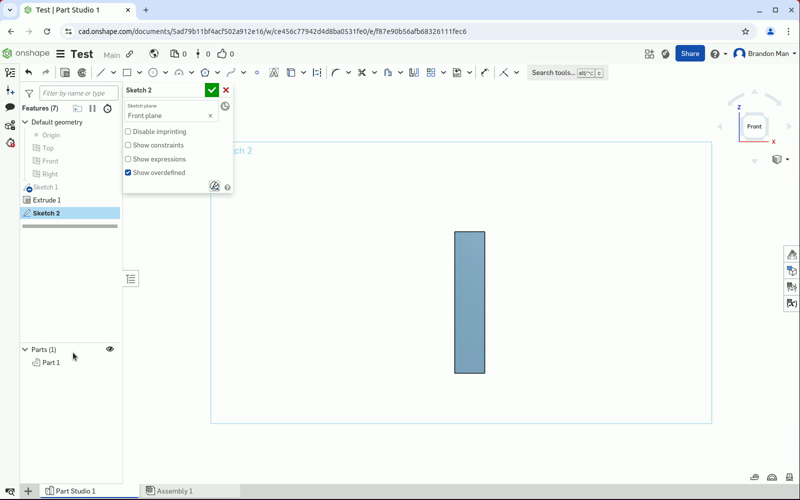
key(y)
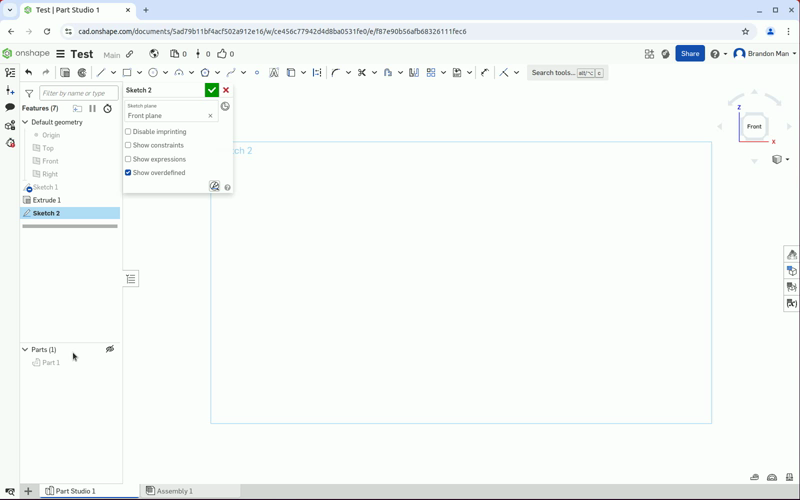
key(c)
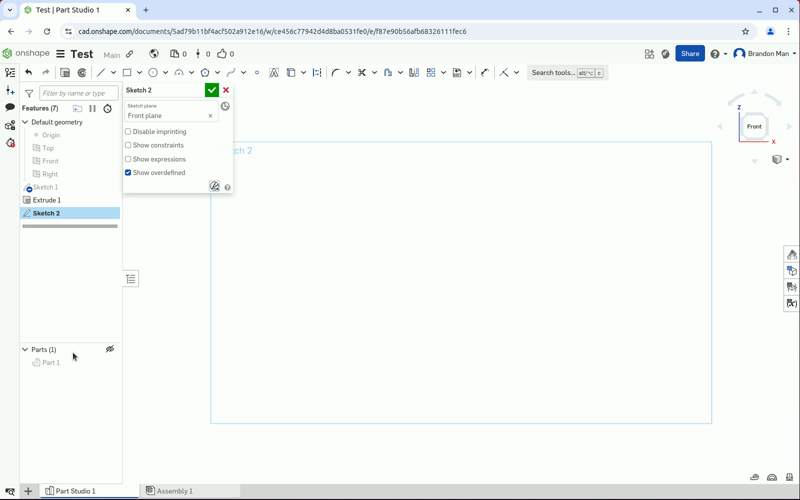
key_down(shift)
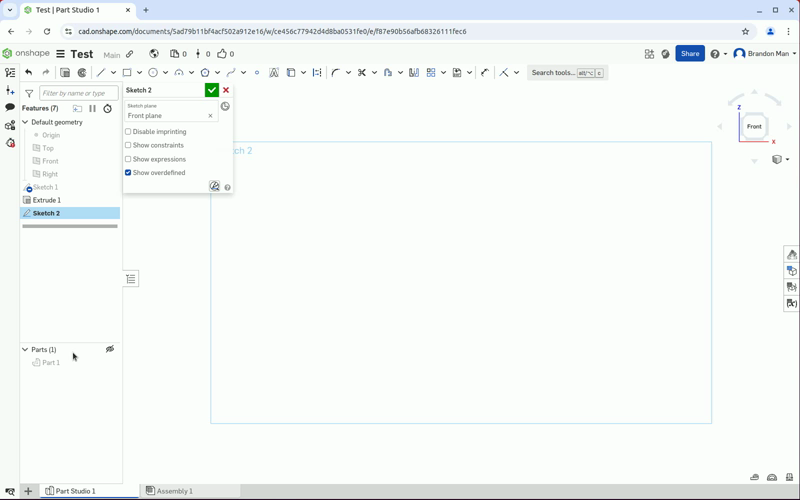
mouse_move(468, 212)
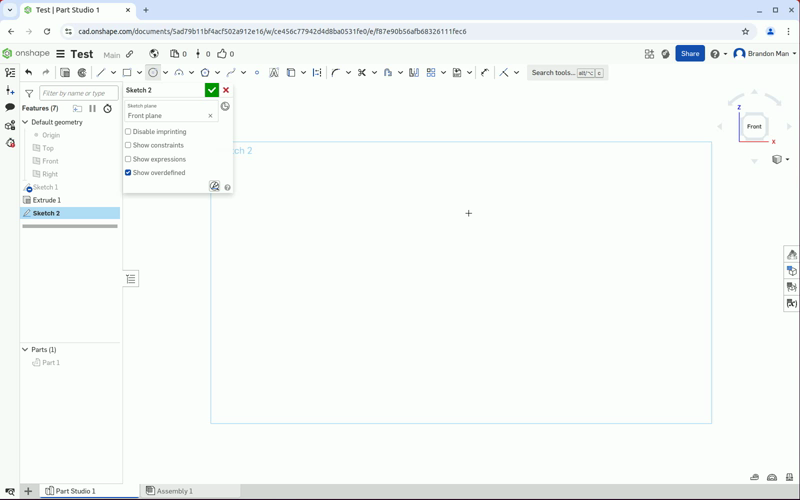
click(468, 212)
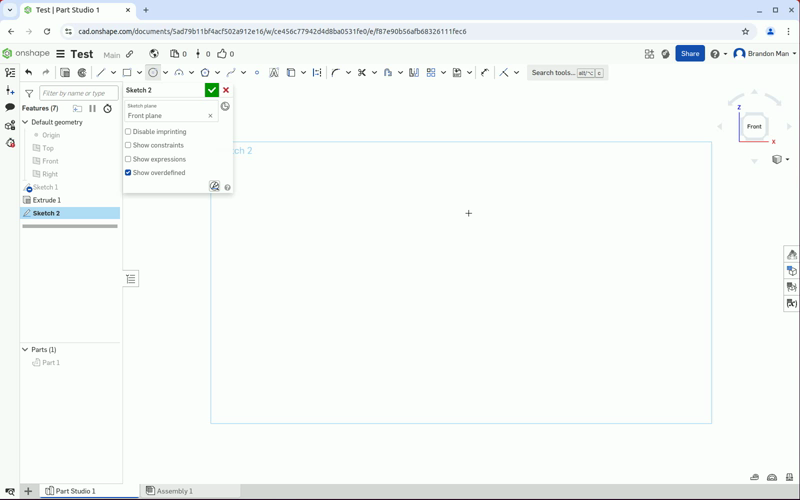
key_up(shift)
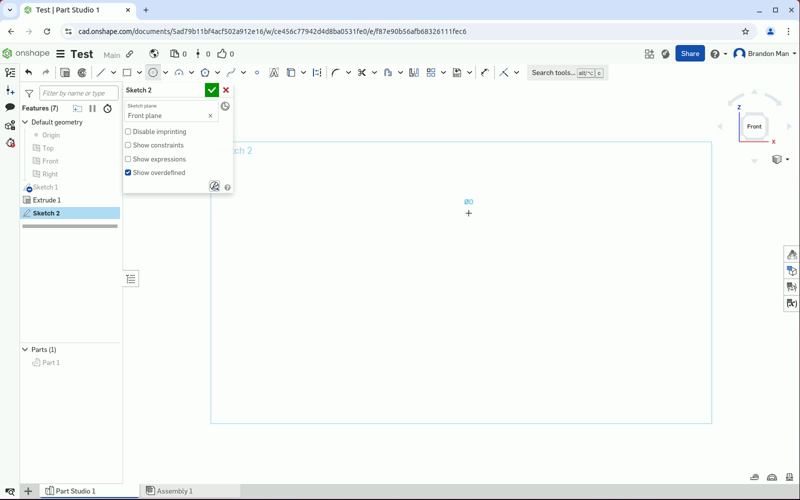
mouse_move(486, 212)
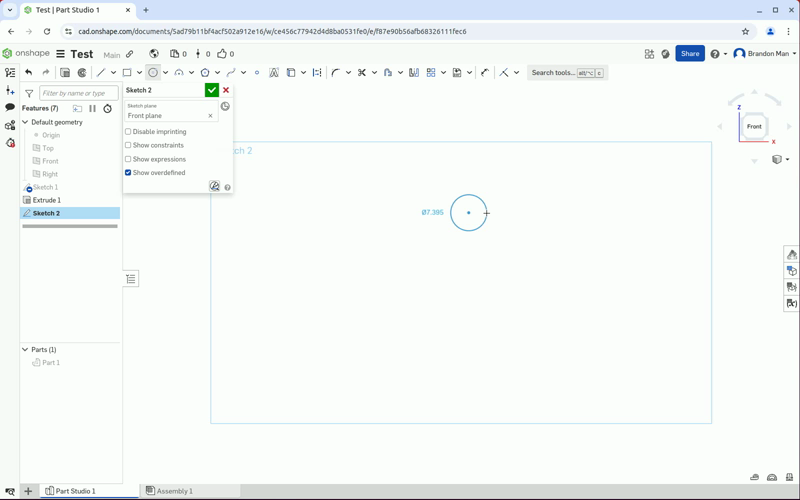
click(486, 212)
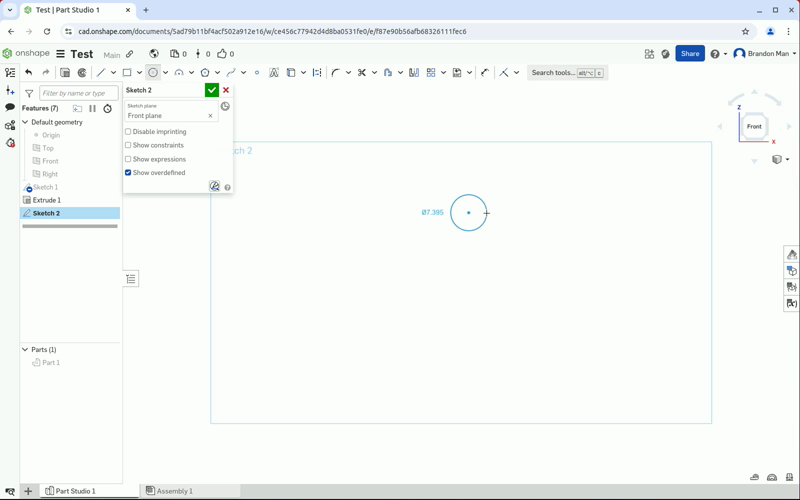
key(esc)
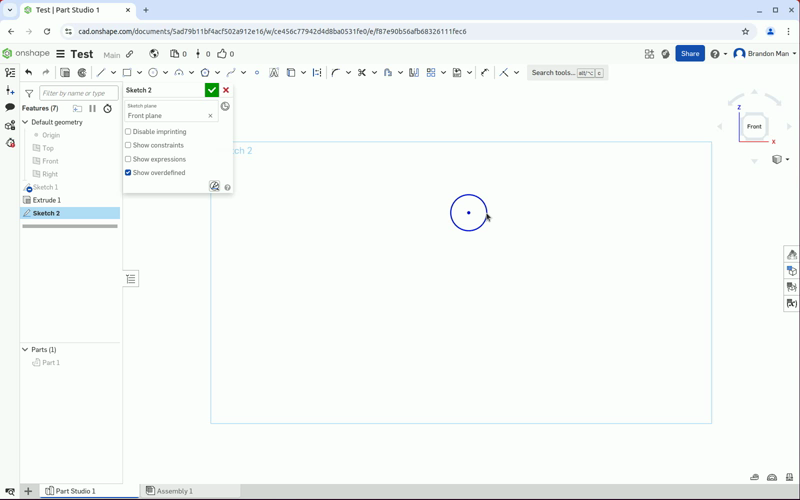
mouse_move(457, 225)
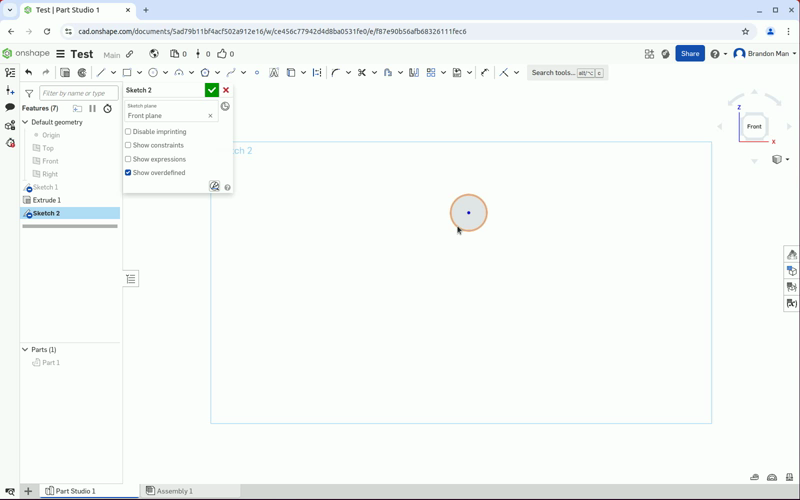
scroll(6)
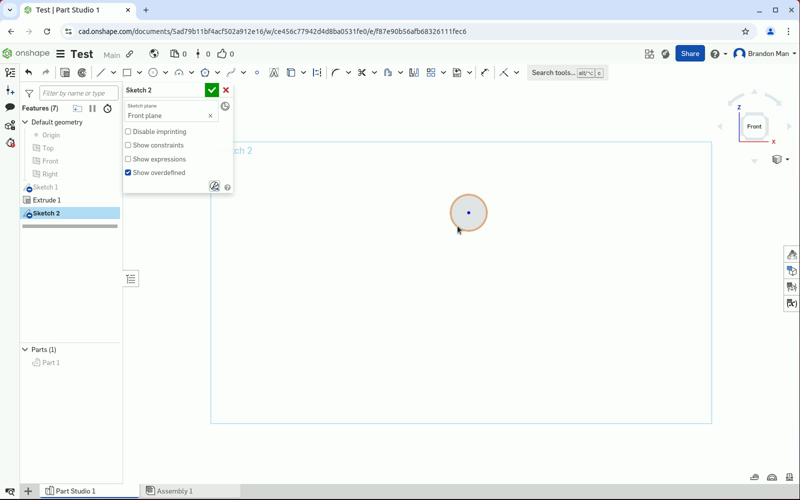
scroll(6)
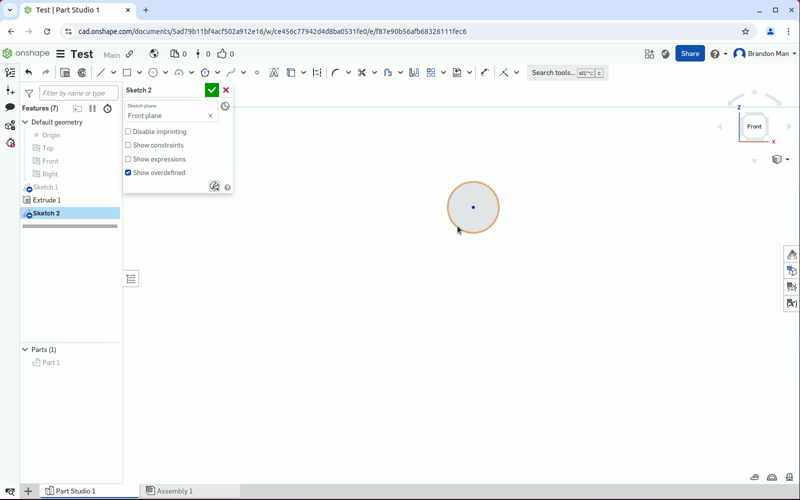
scroll(6)
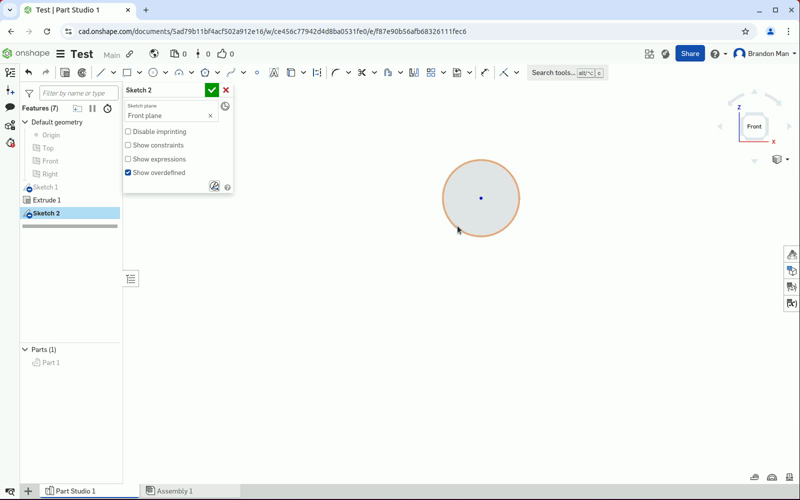
scroll(6)
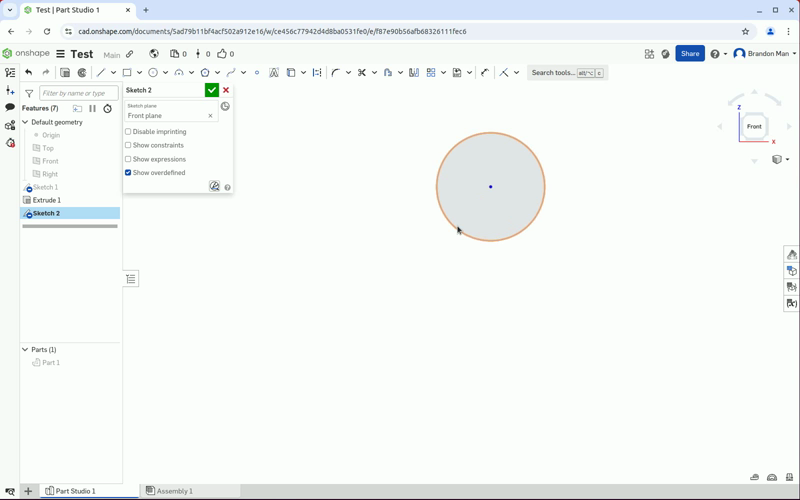
scroll(6)
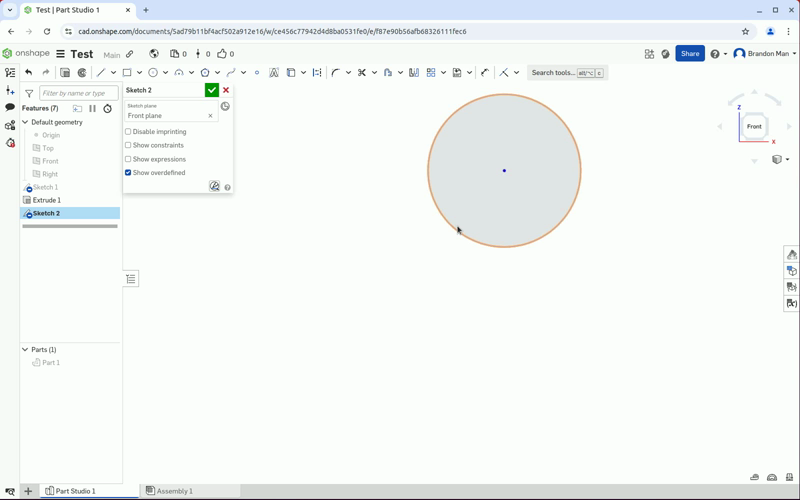
scroll(6)
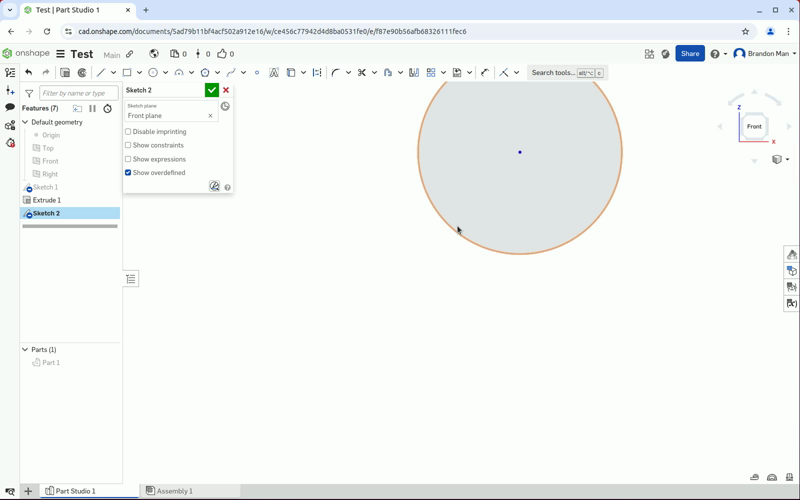
scroll(6)
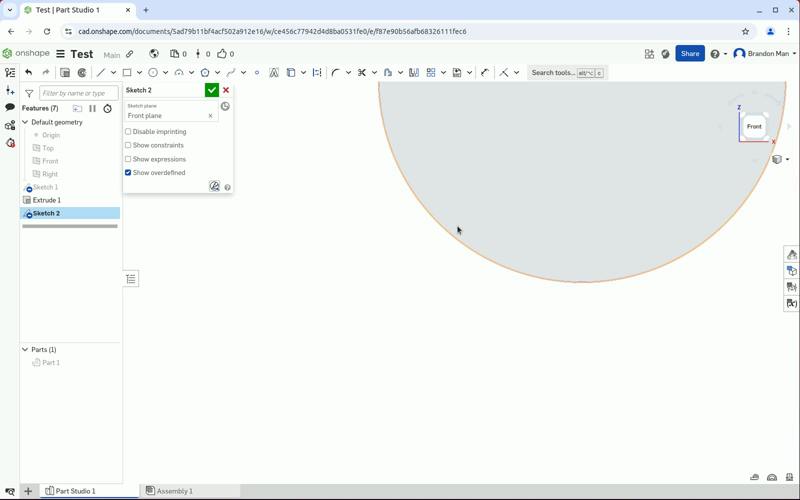
click(457, 225)
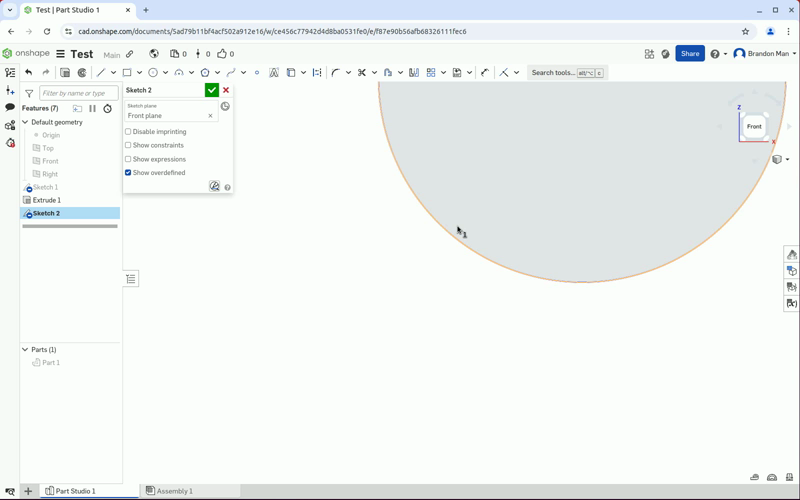
scroll(-6)
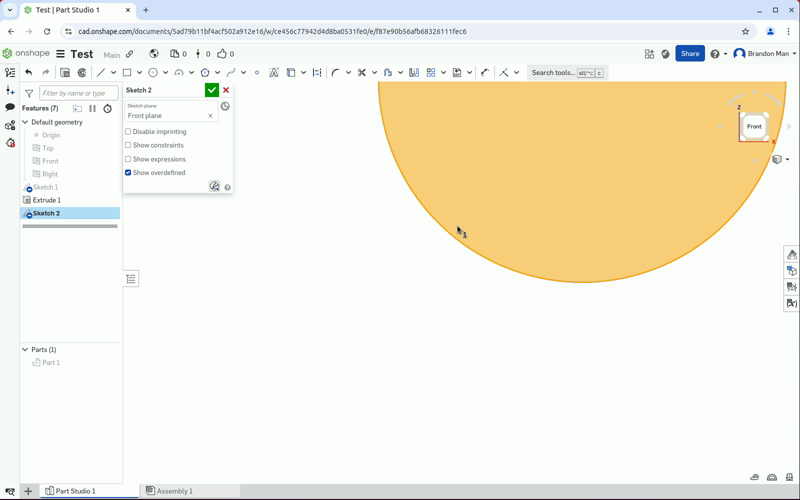
scroll(-6)
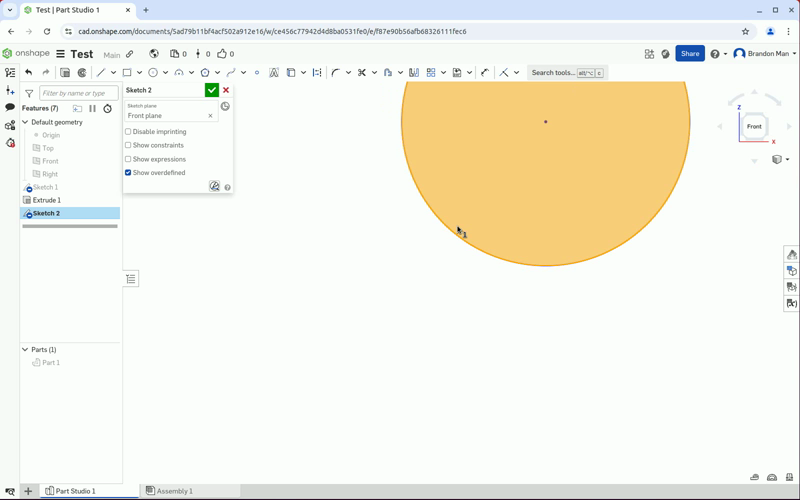
scroll(-6)
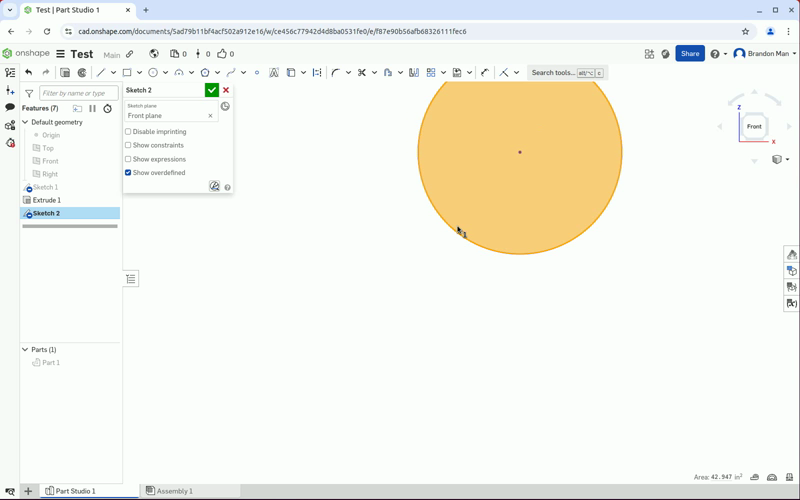
scroll(-6)
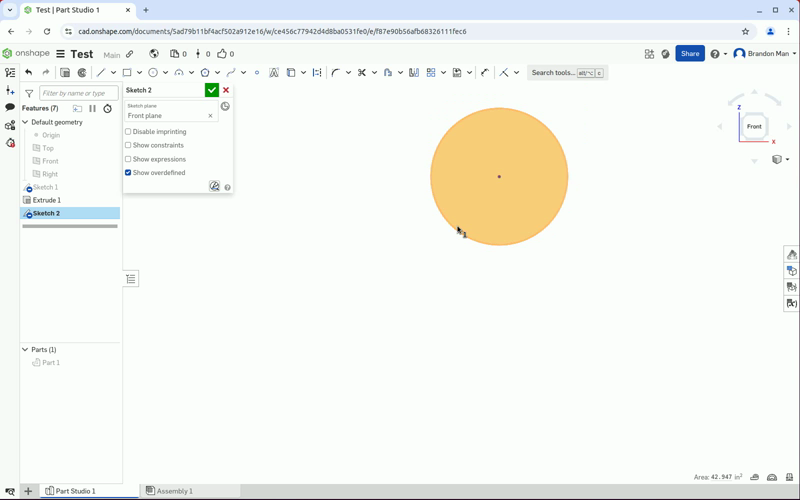
scroll(-6)
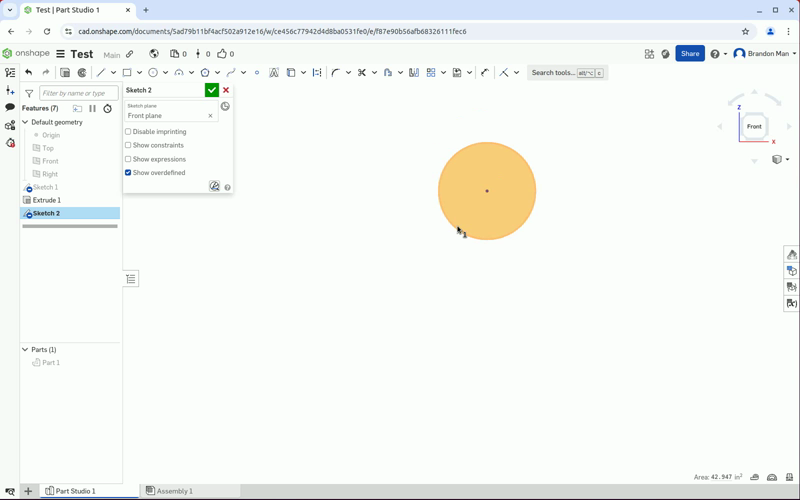
scroll(-6)
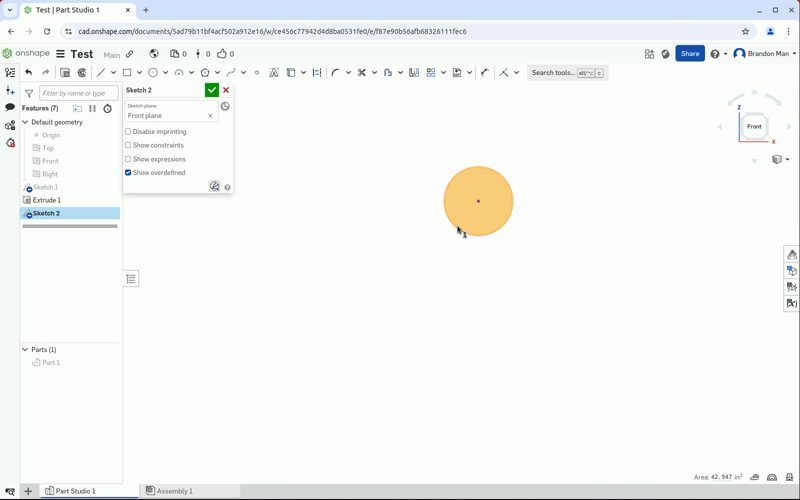
scroll(-6)
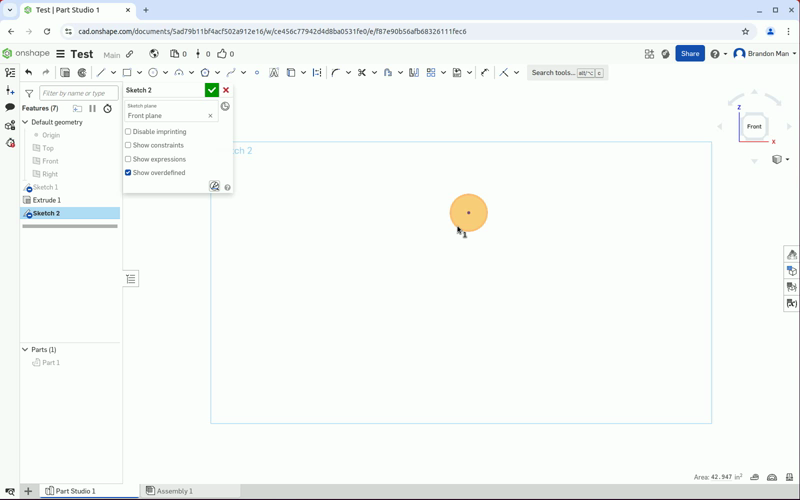
mouse_move(73, 352)
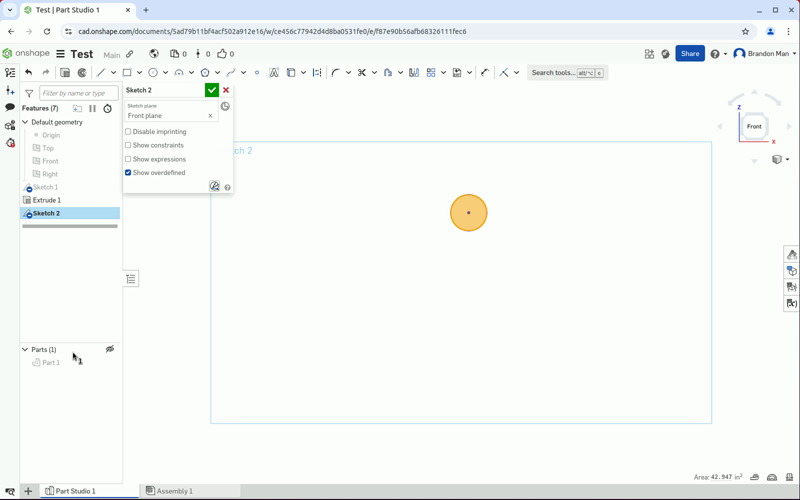
key(shift+y)
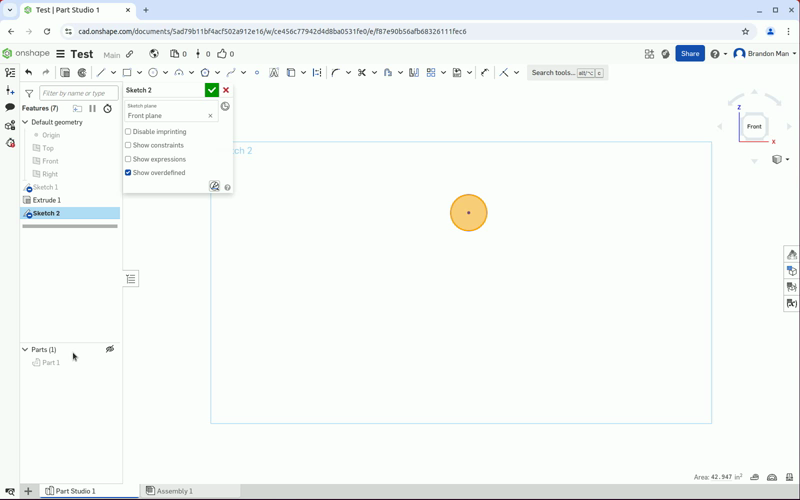
key(shift+e)
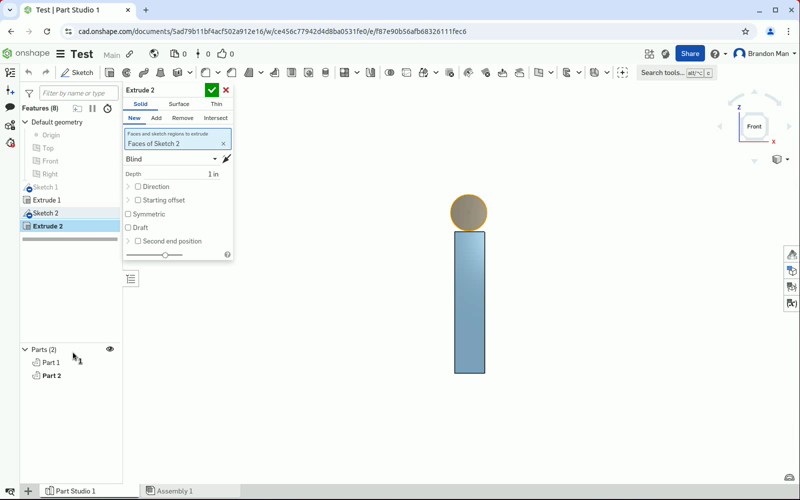
mouse_move(143, 106)
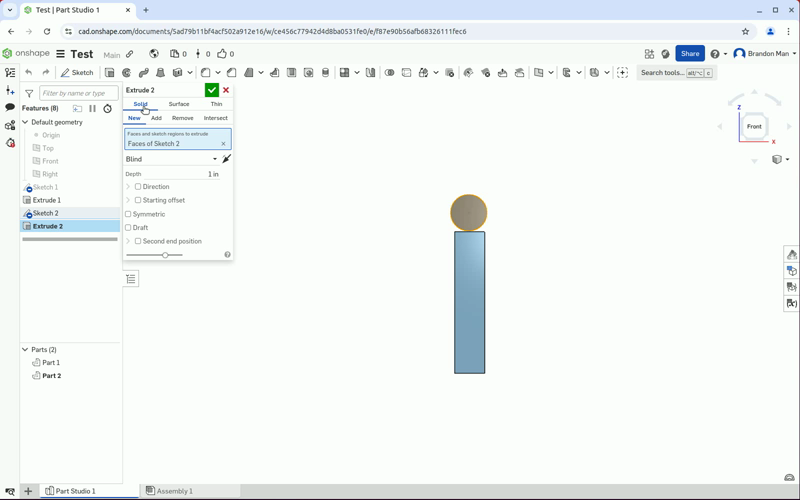
click(143, 106)
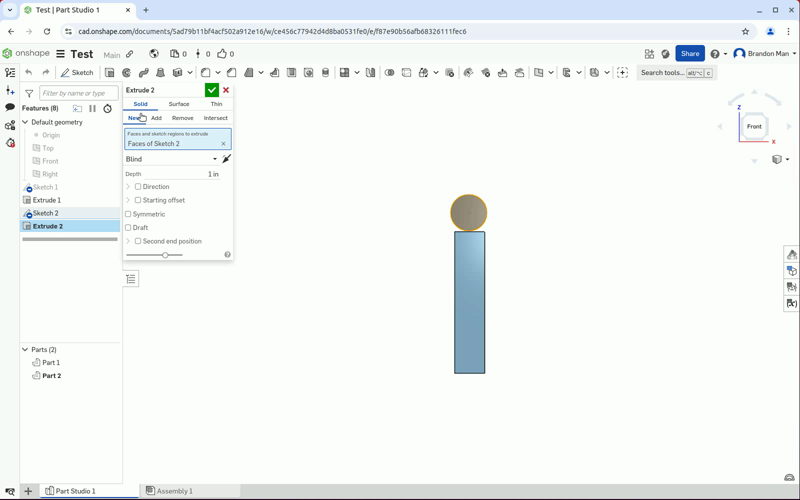
mouse_move(137, 120)
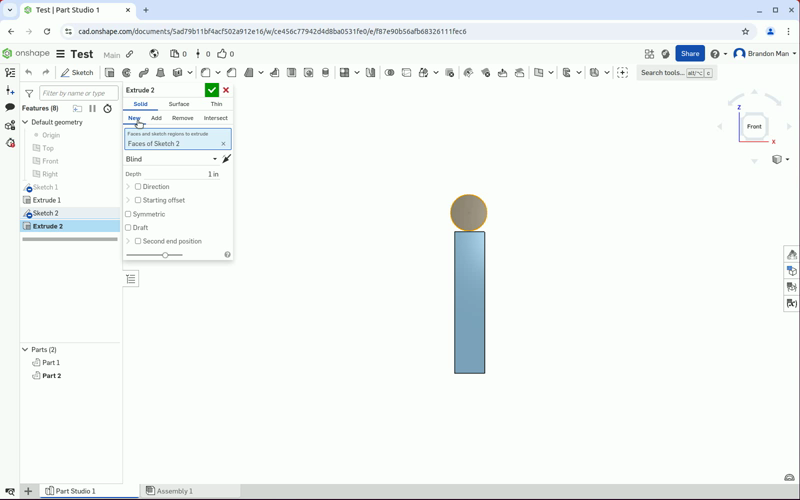
click(137, 120)
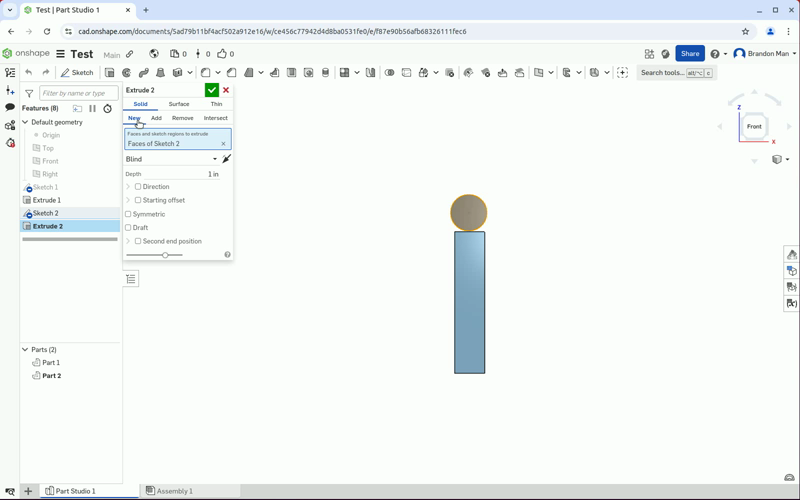
key(tab, 4)
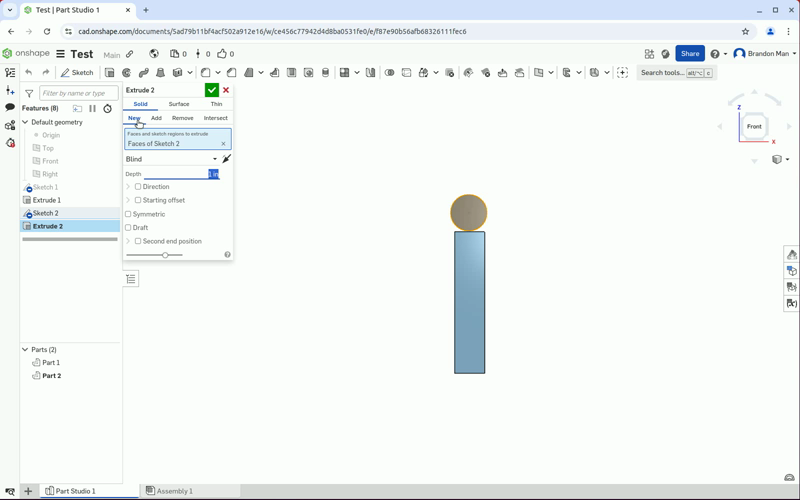
text(6.499)
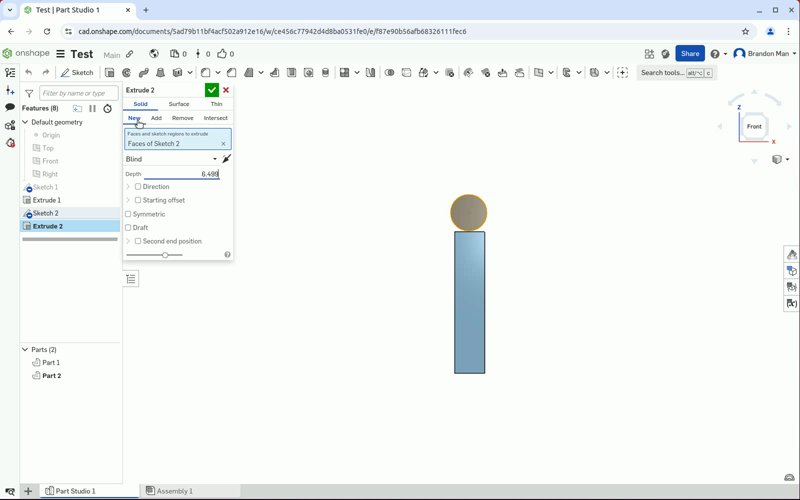
key(enter)
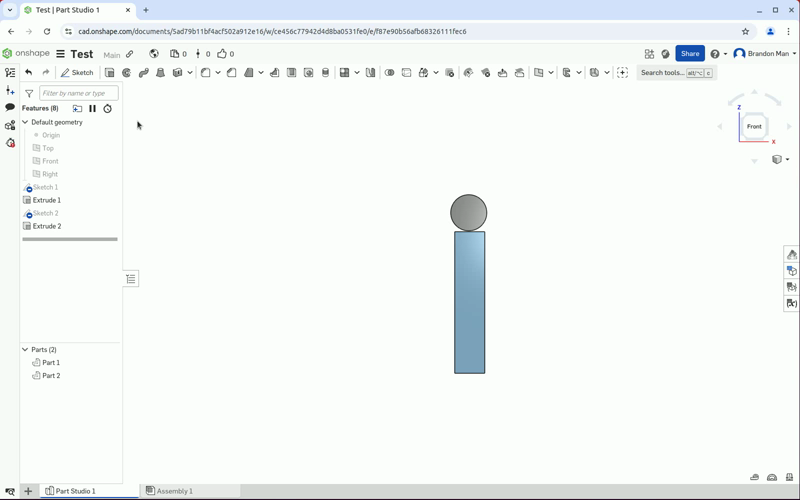
key(shift+h)
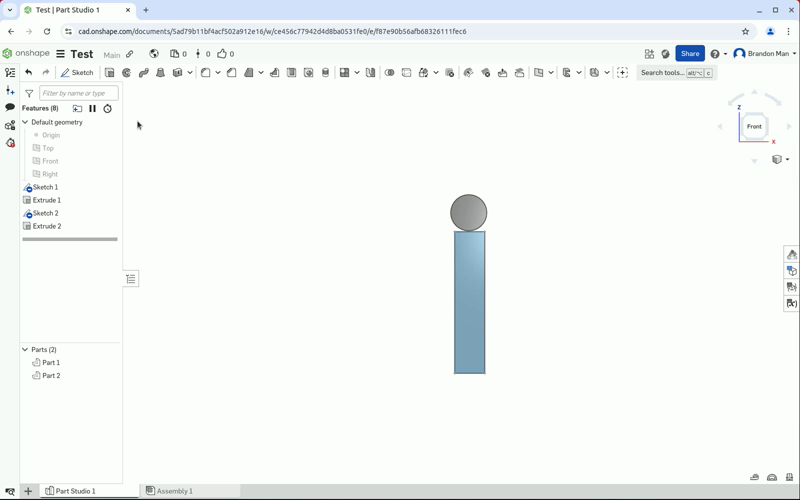
key(shift+h)
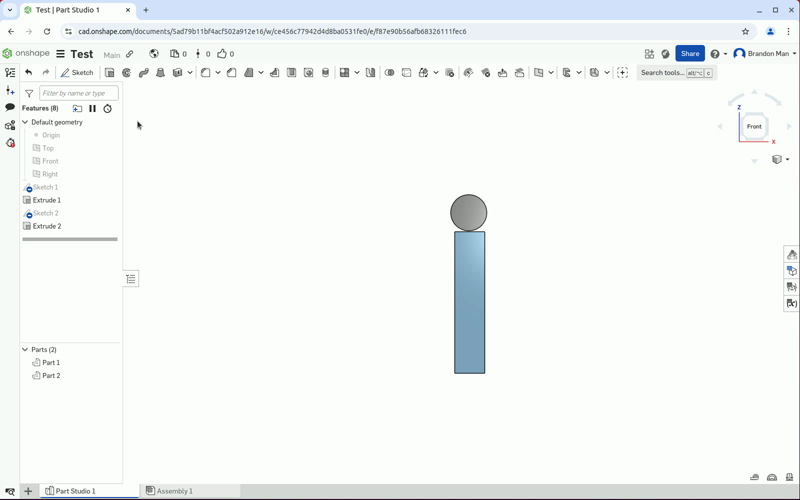
mouse_move(73, 189)
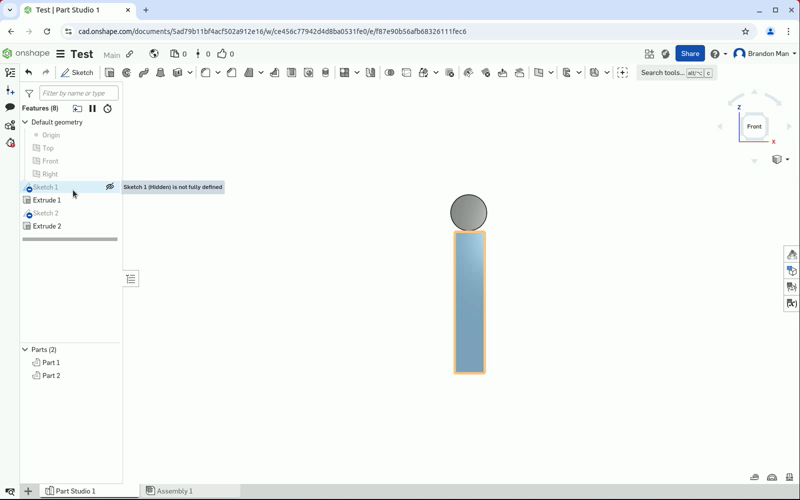
click(73, 189)
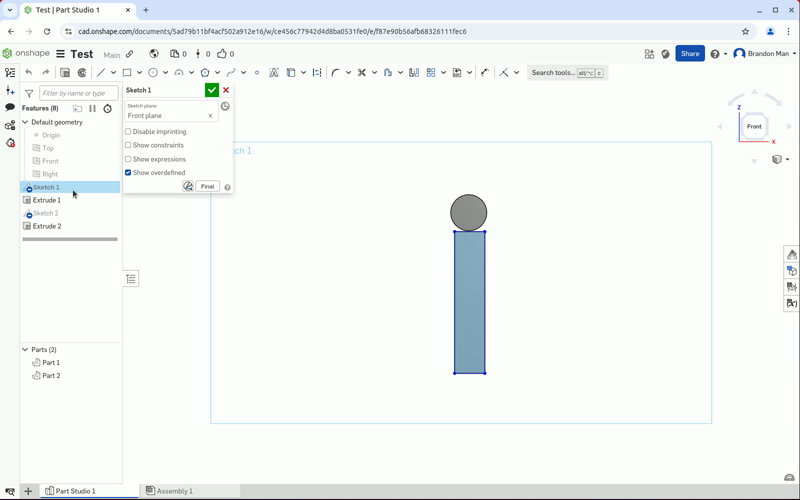
mouse_move(229, 92)
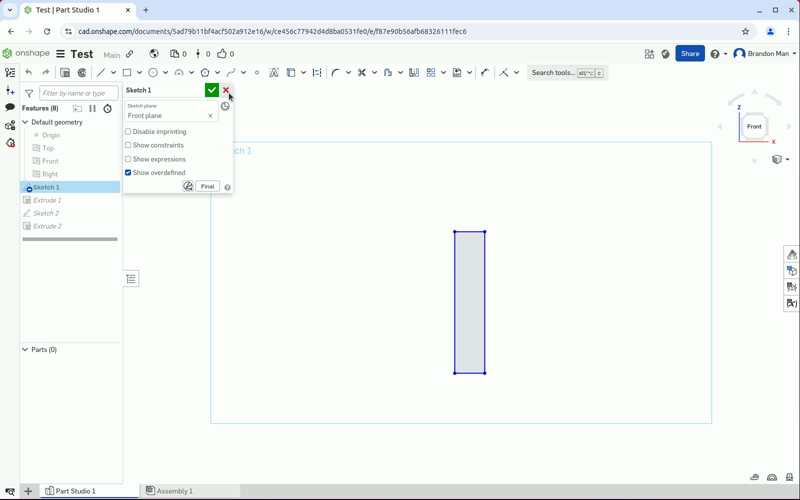
click(229, 92)
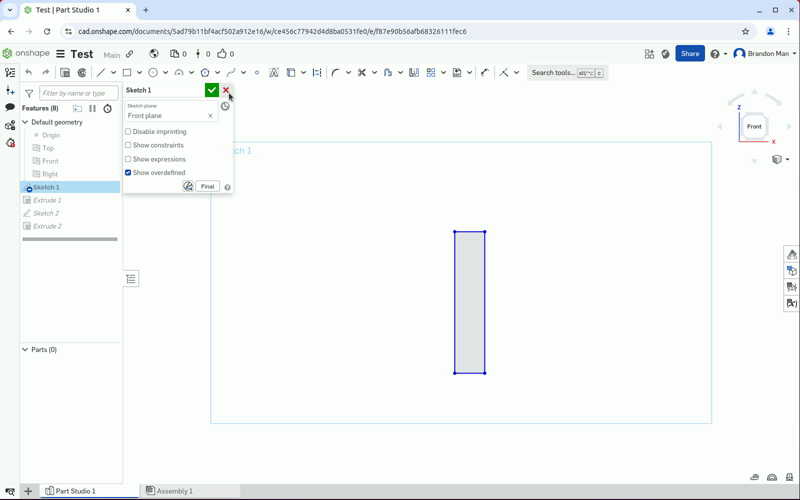
key(shift+s)
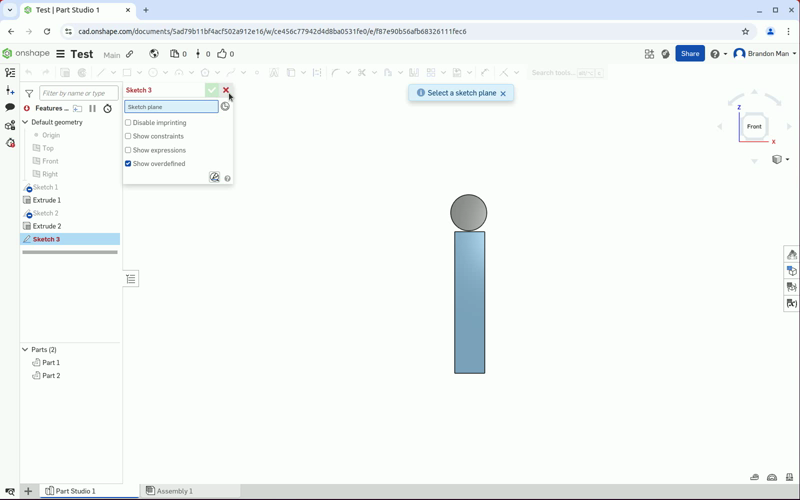
mouse_move(73, 163)
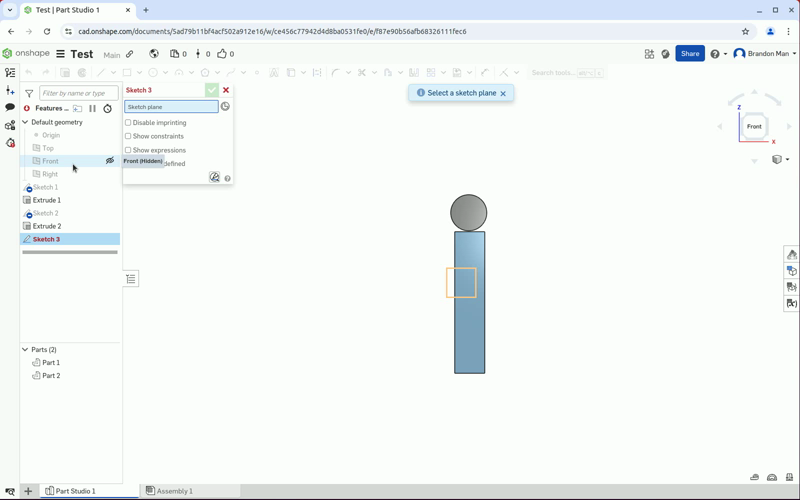
click(73, 163)
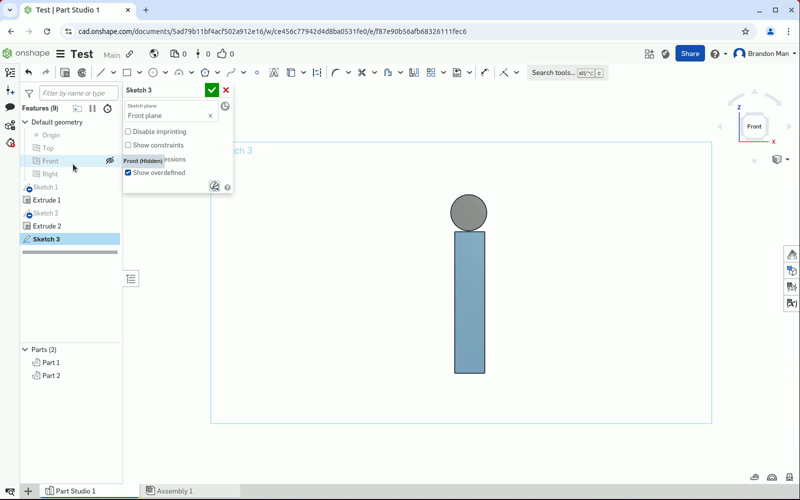
mouse_move(73, 352)
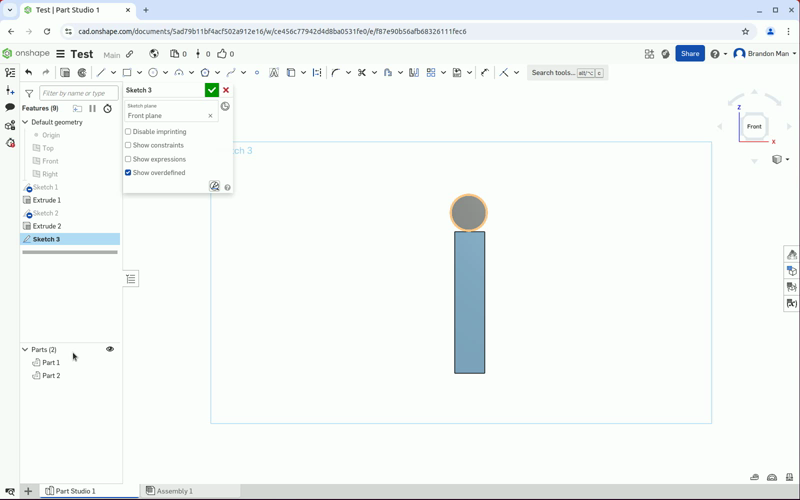
key(y)
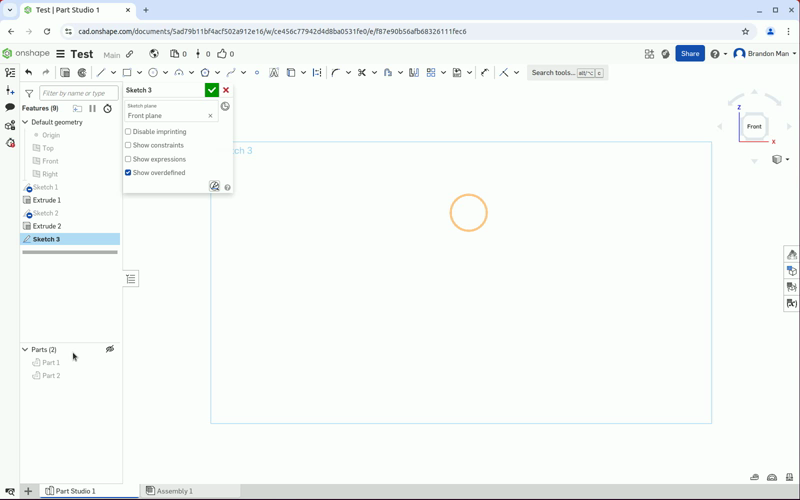
key(a)
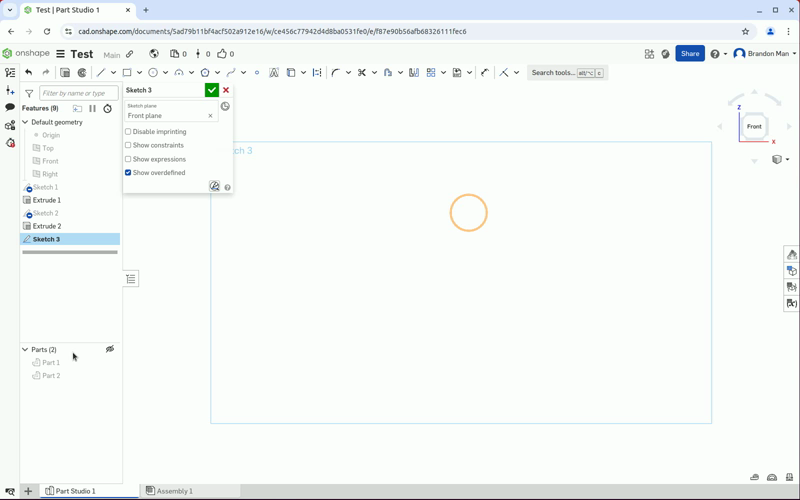
key_down(shift)
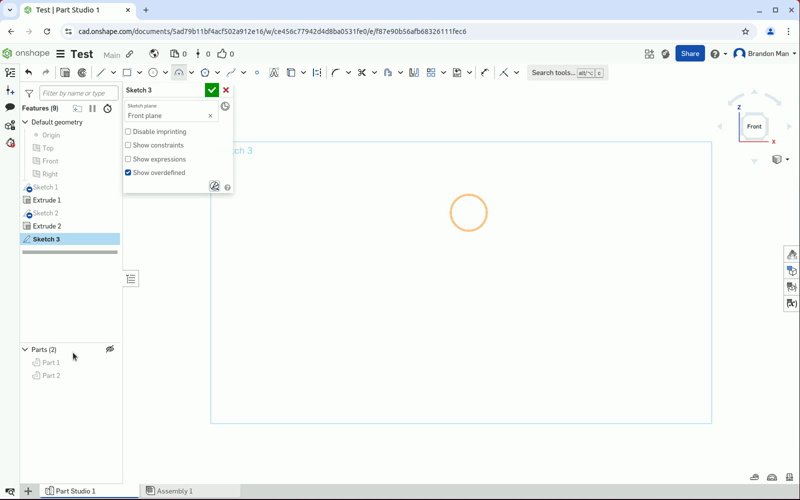
mouse_move(431, 227)
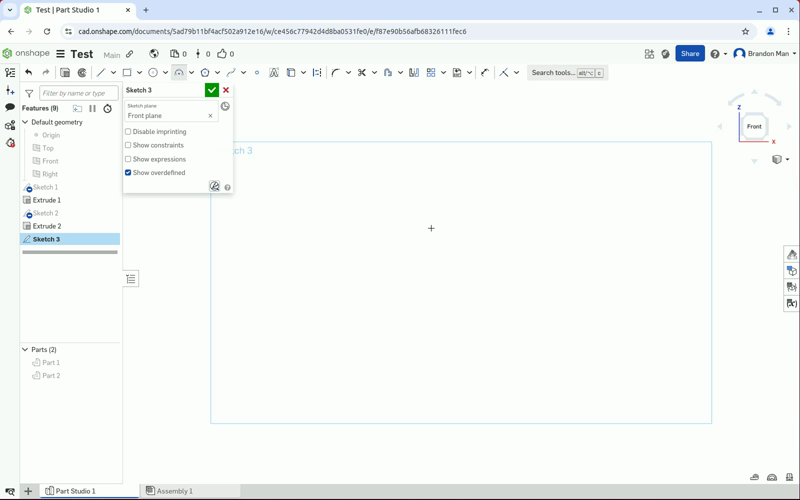
click(431, 227)
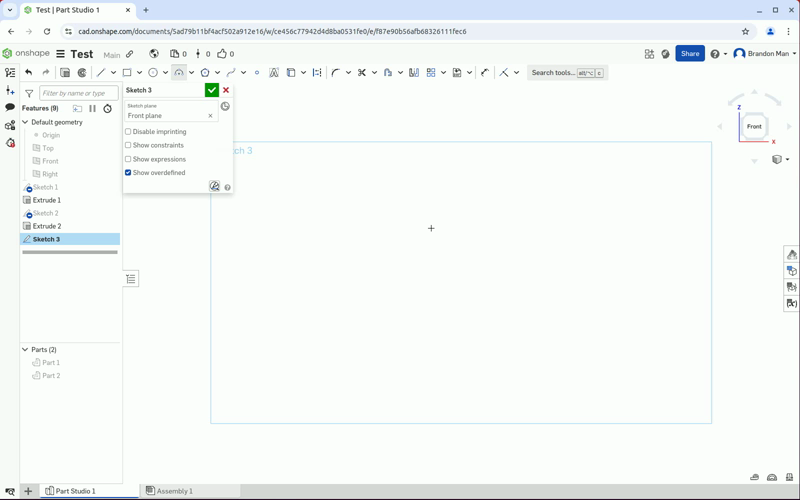
key_up(shift)
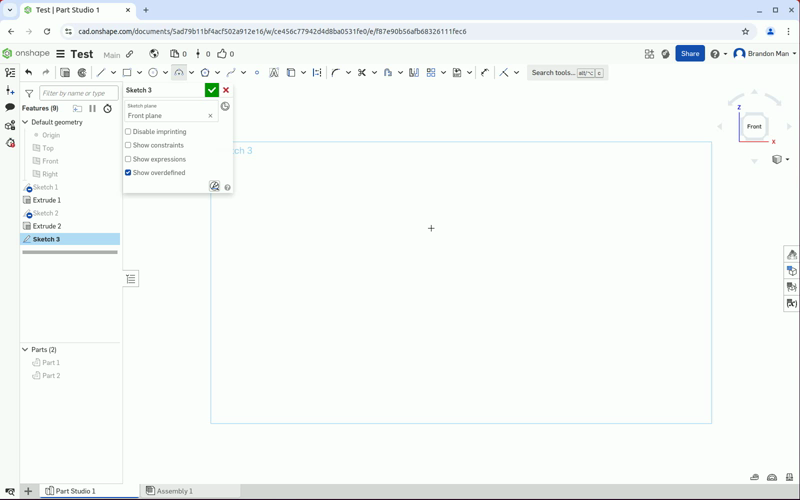
key_down(shift)
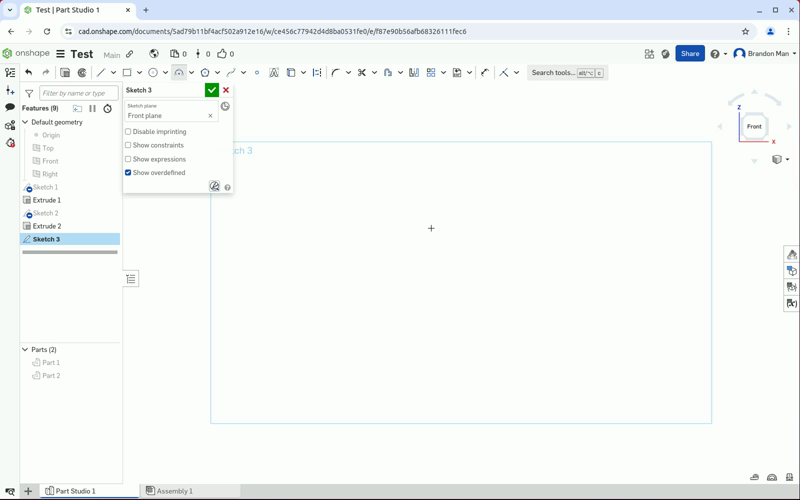
mouse_move(447, 231)
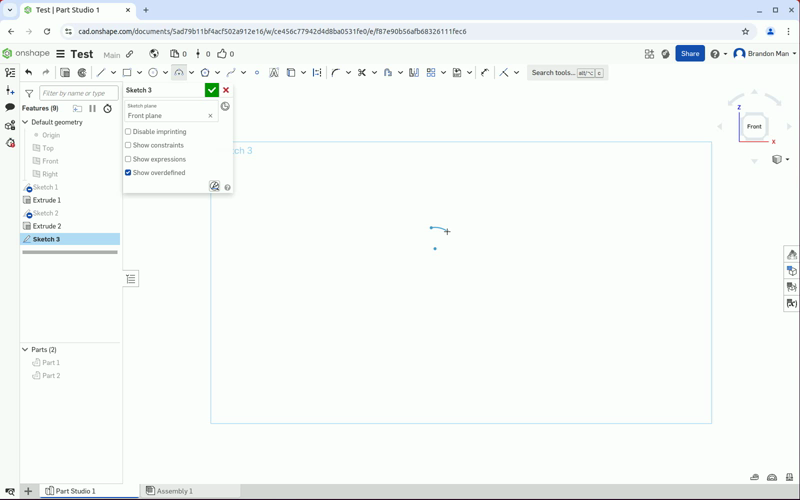
click(447, 231)
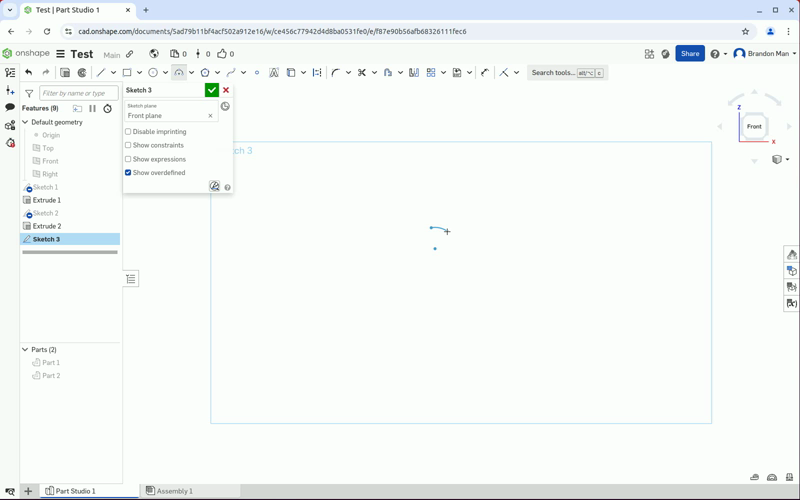
mouse_move(438, 233)
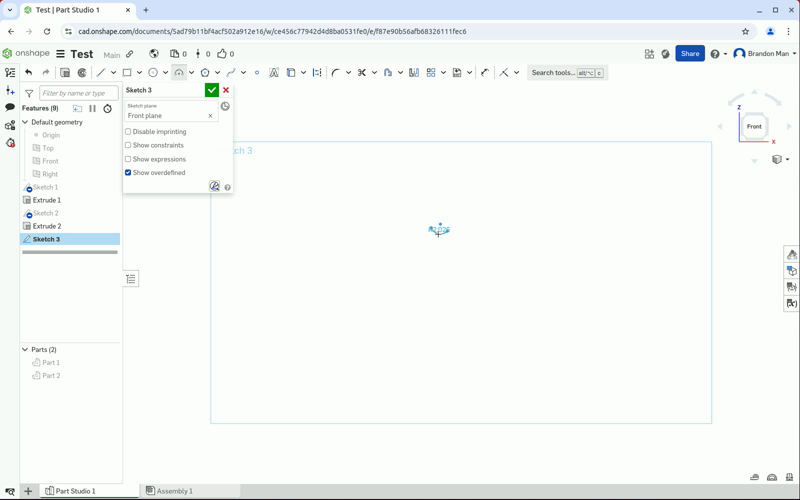
click(438, 233)
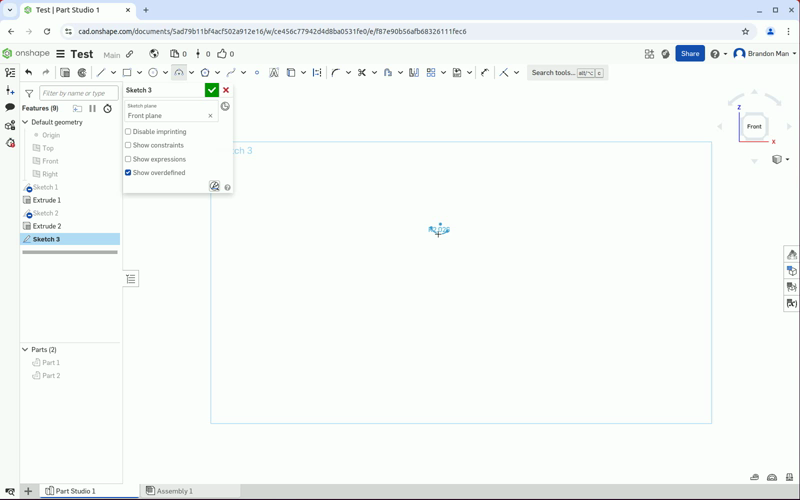
key_up(shift)
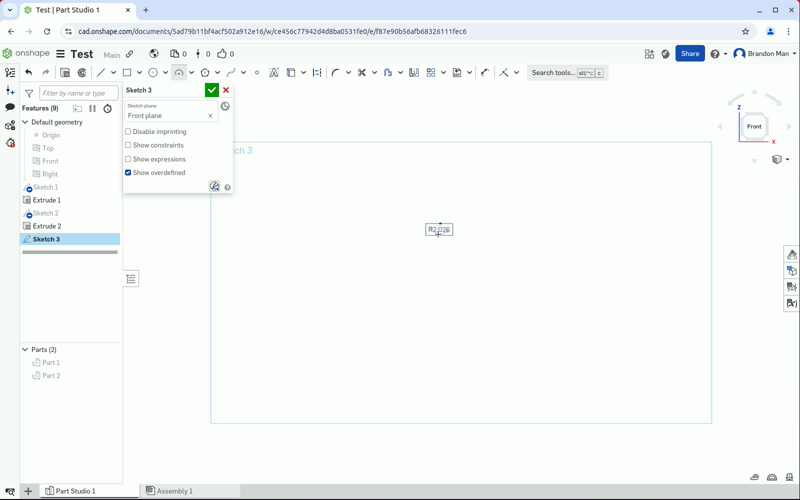
key(esc)
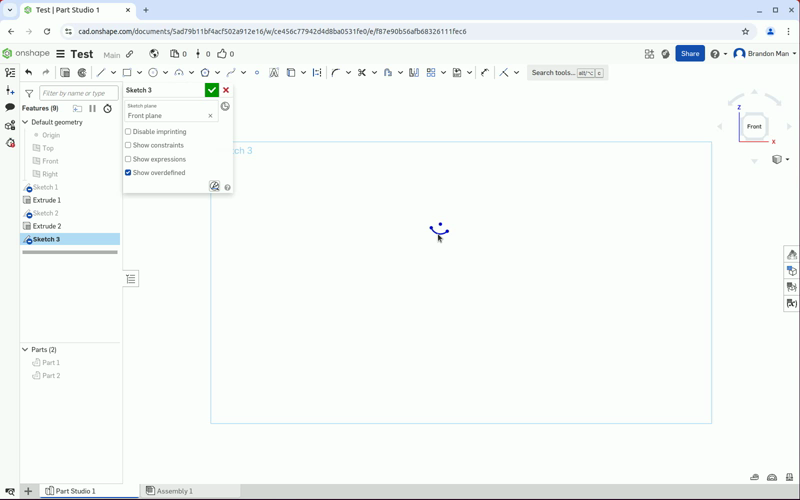
key(l)
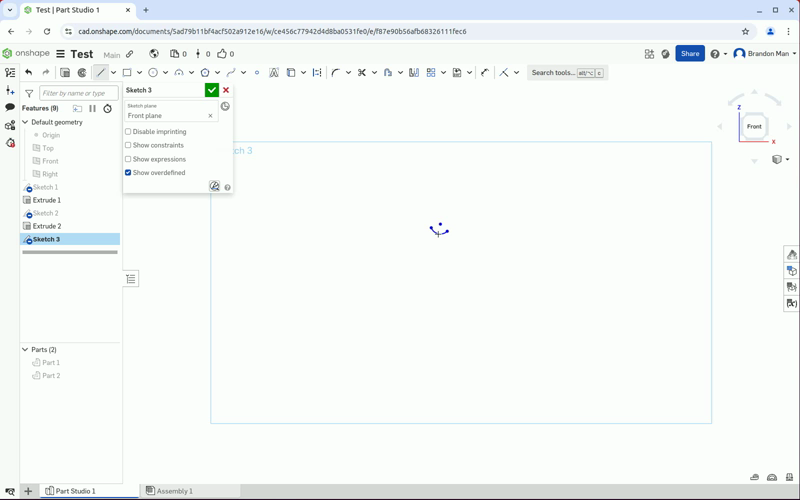
mouse_move(447, 231)
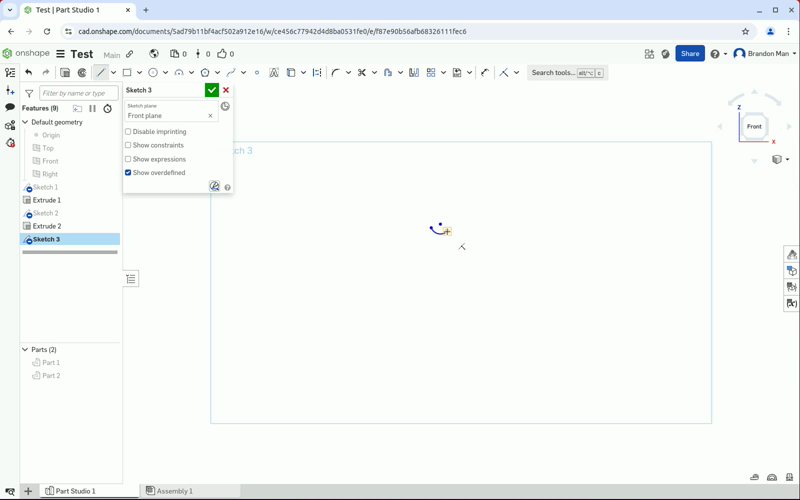
click(447, 231)
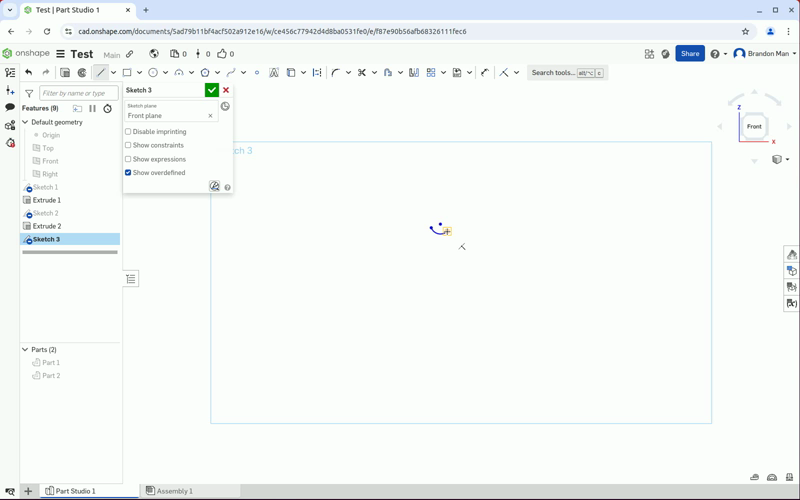
key_down(shift)
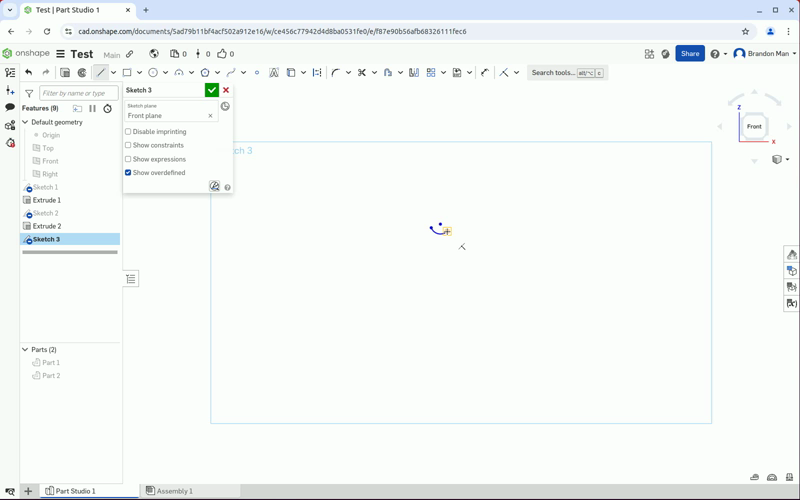
mouse_move(477, 231)
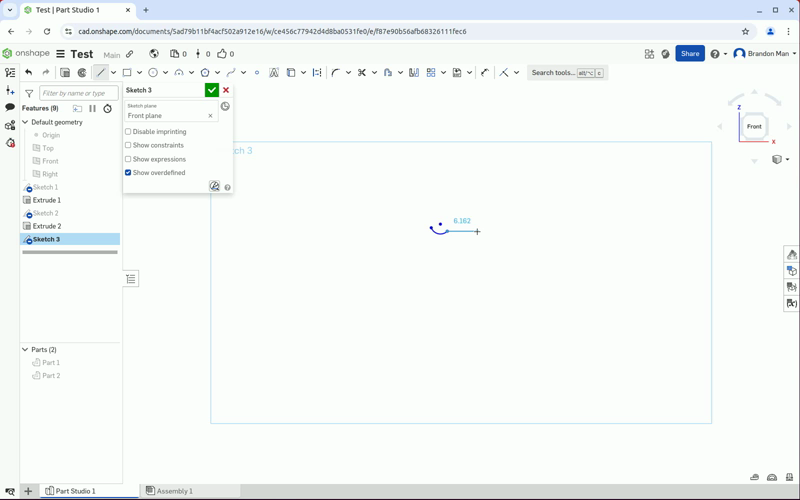
mouse_move(457, 220)
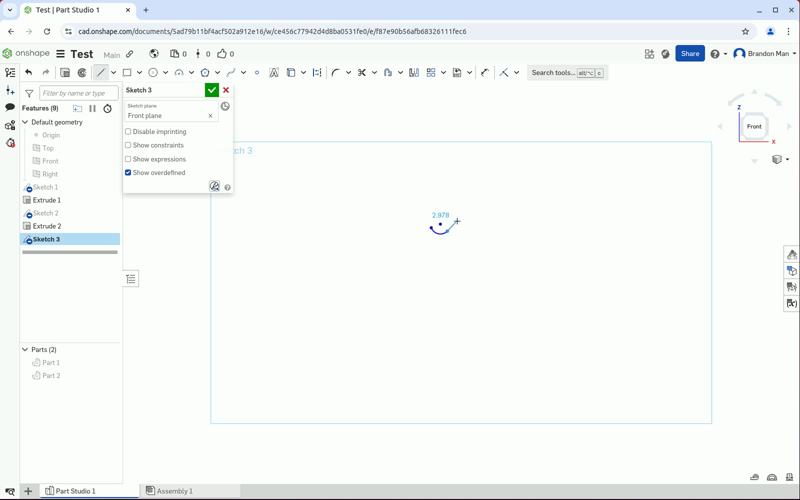
click(457, 220)
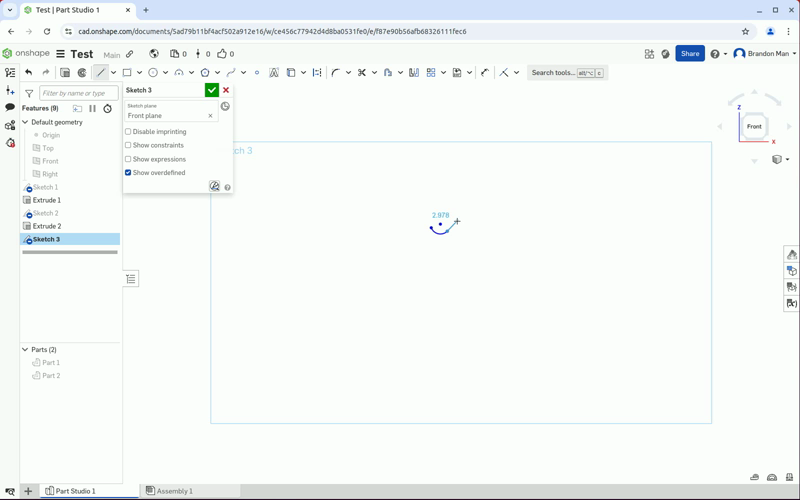
key_up(shift)
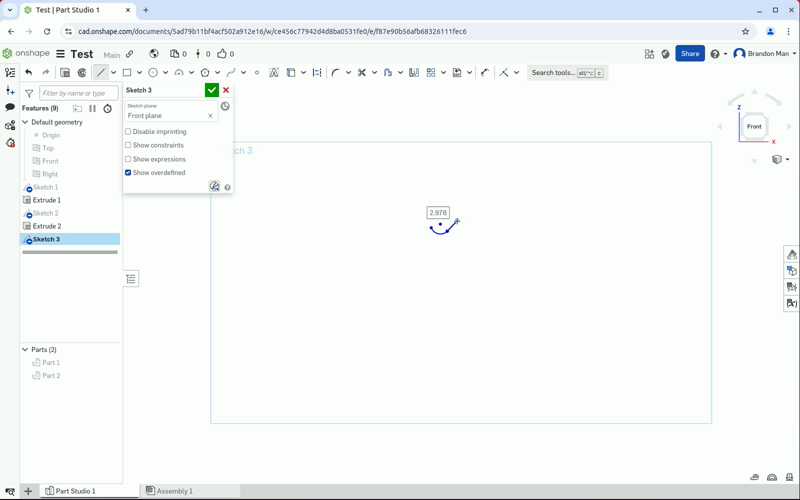
key_down(shift)
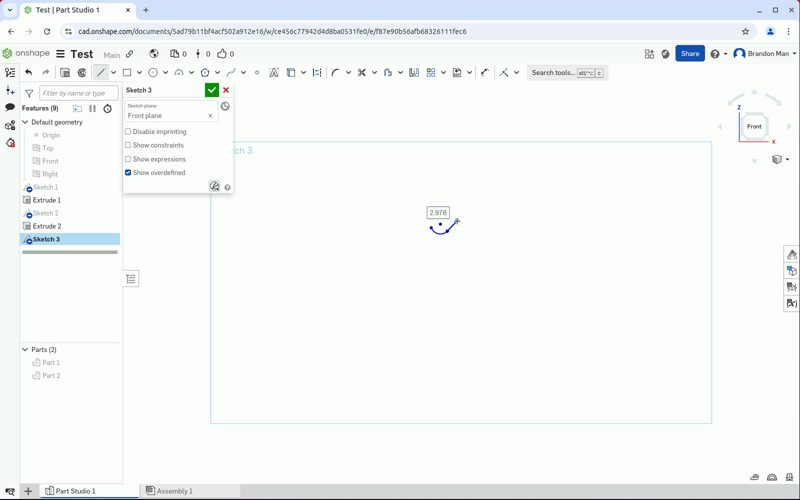
mouse_move(487, 220)
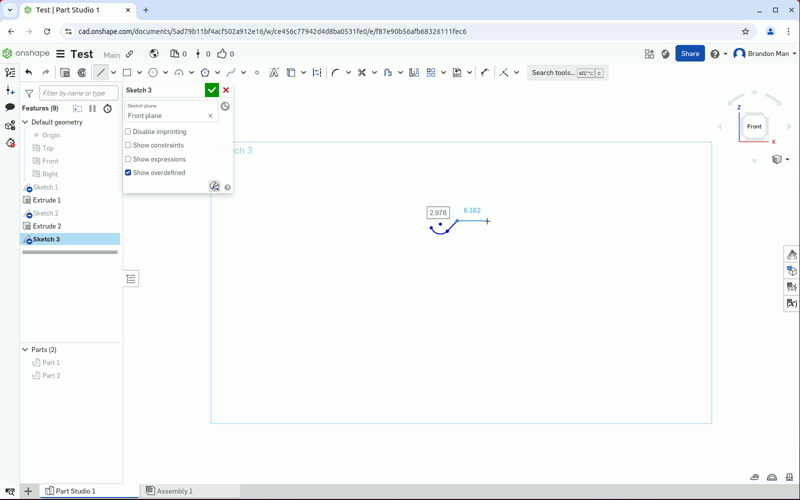
mouse_move(452, 214)
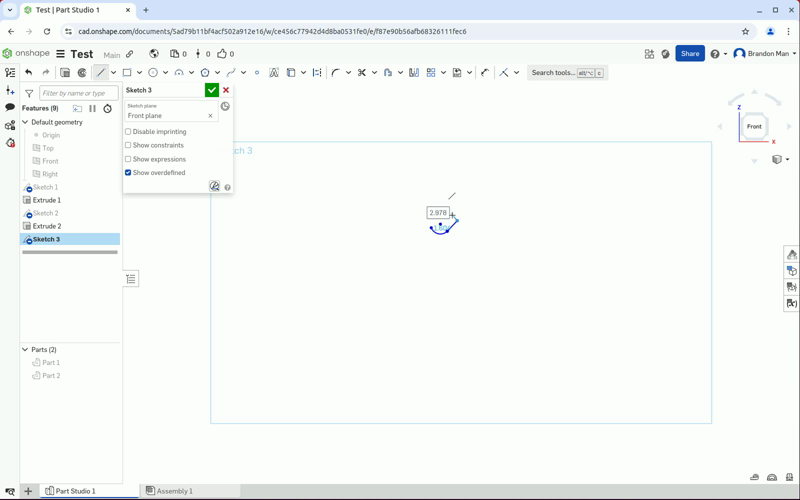
click(452, 214)
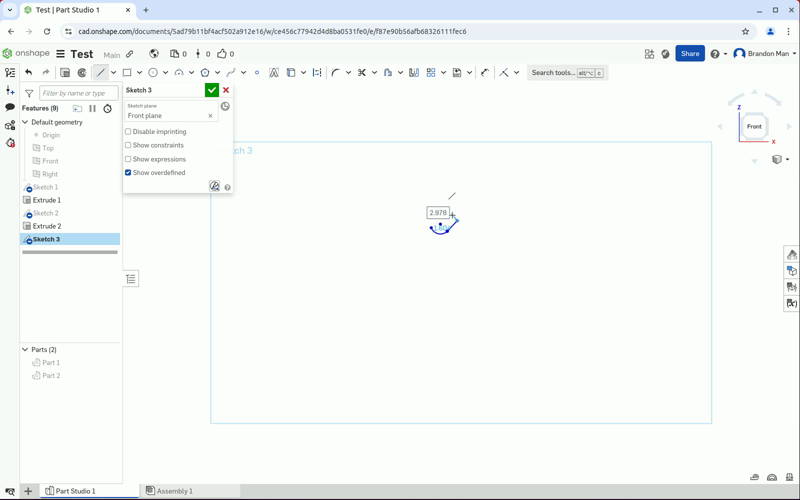
key_up(shift)
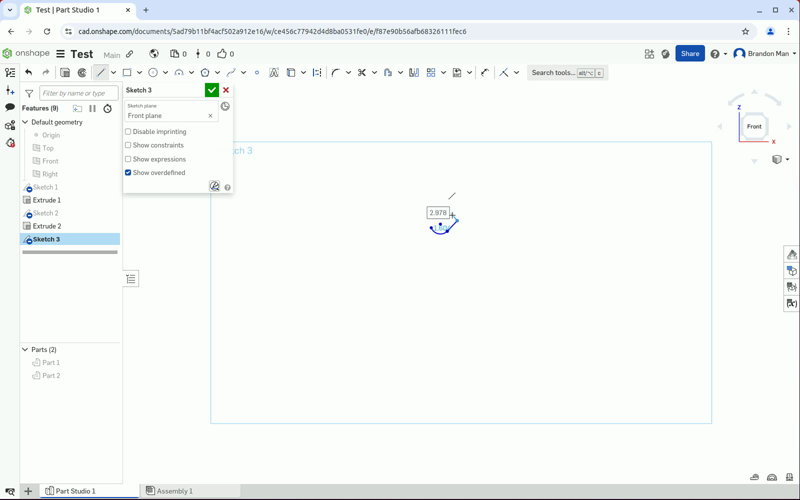
mouse_move(482, 214)
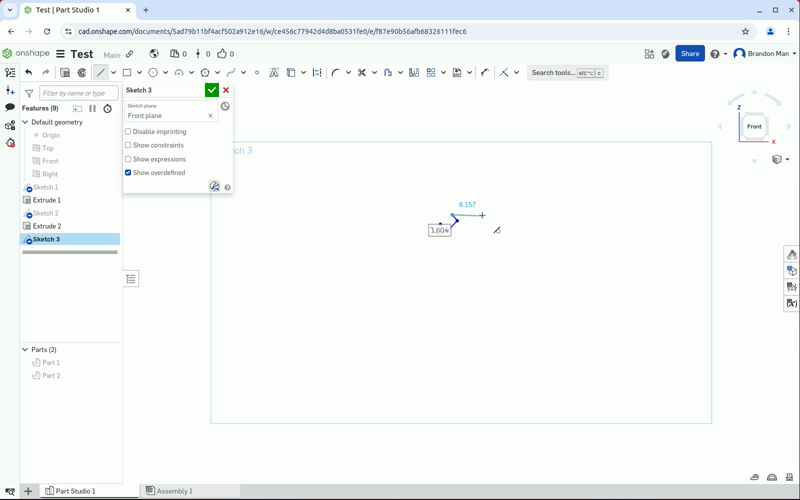
key_down(shift)
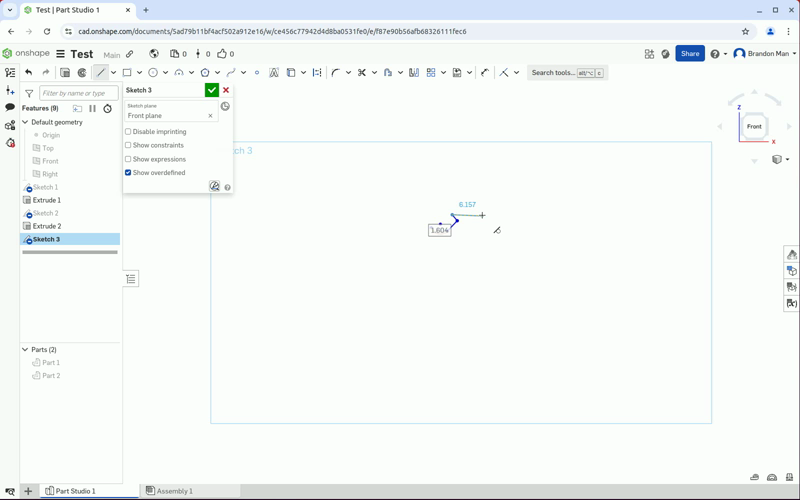
mouse_move(431, 227)
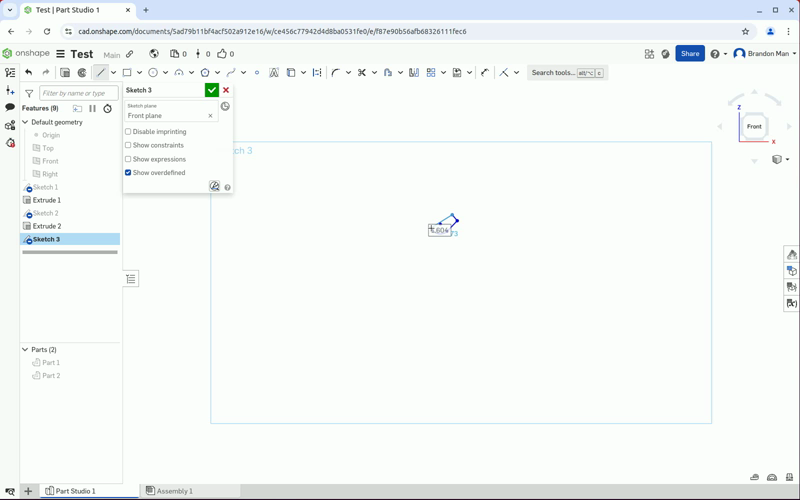
key_up(shift)
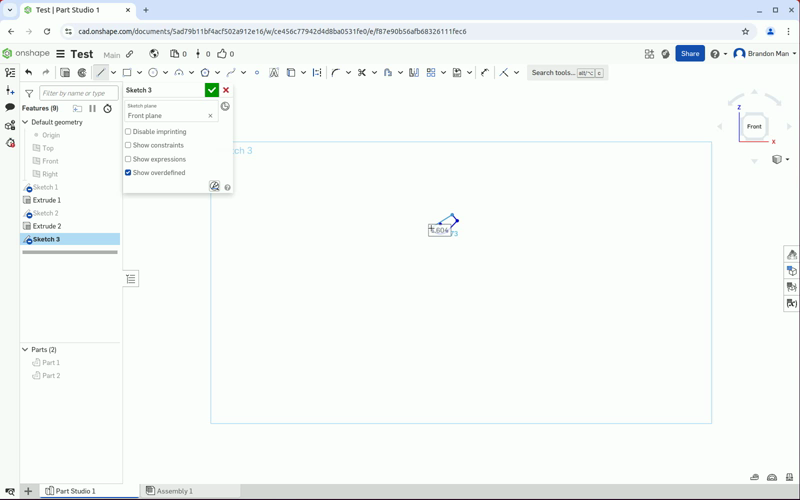
click(431, 227)
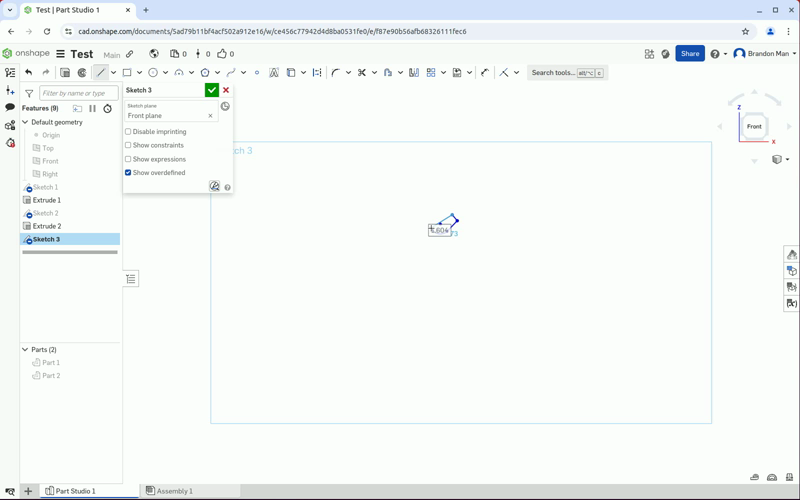
key(esc)
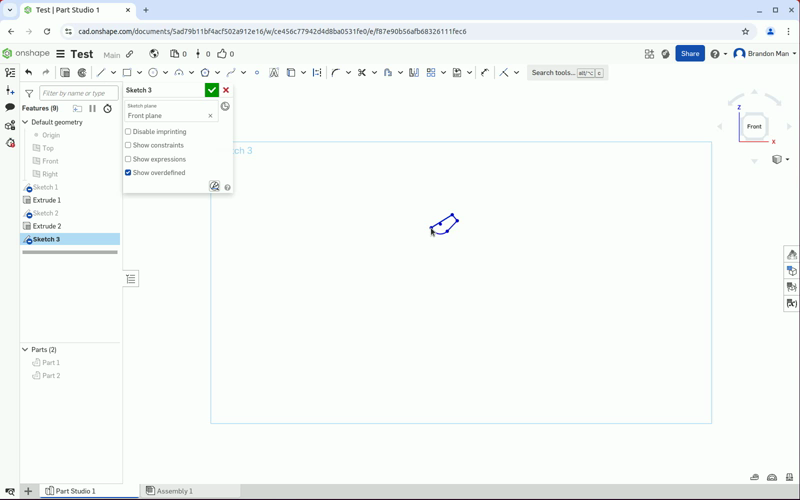
mouse_move(438, 228)
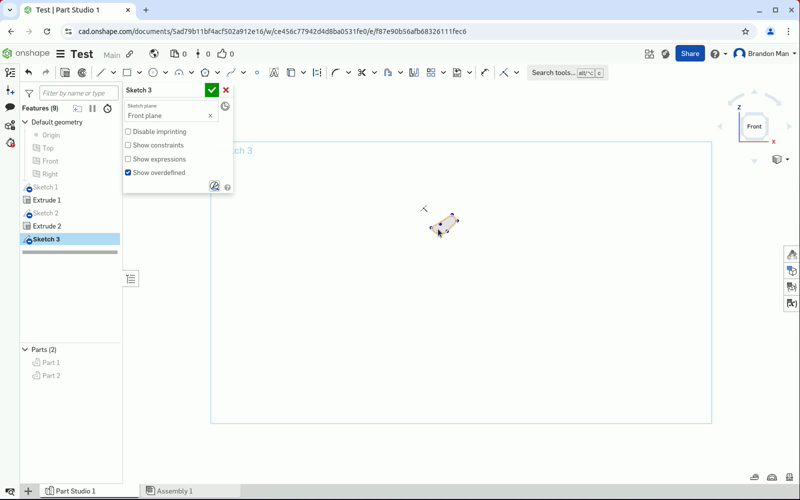
scroll(6)
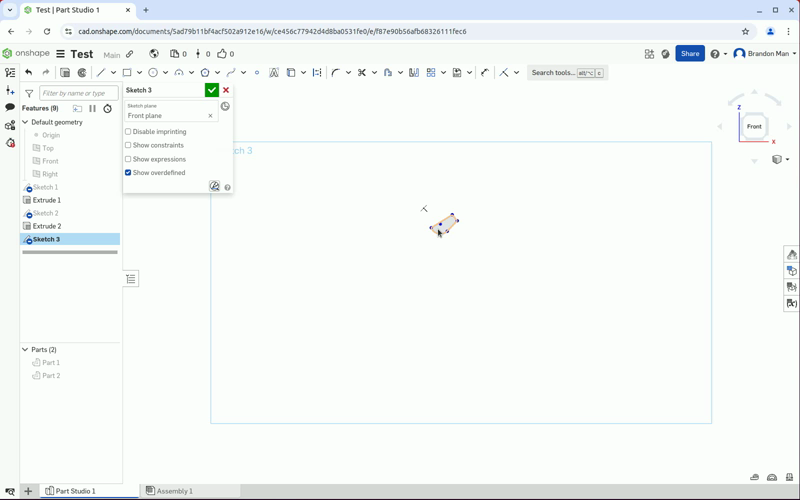
scroll(6)
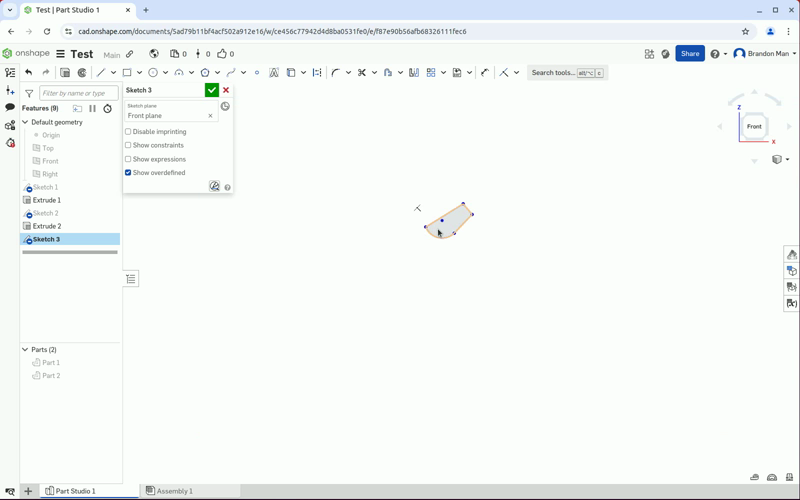
scroll(6)
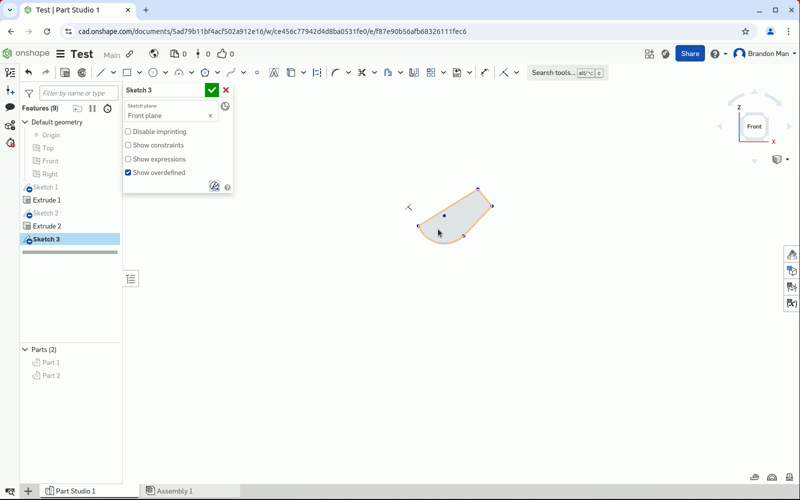
scroll(6)
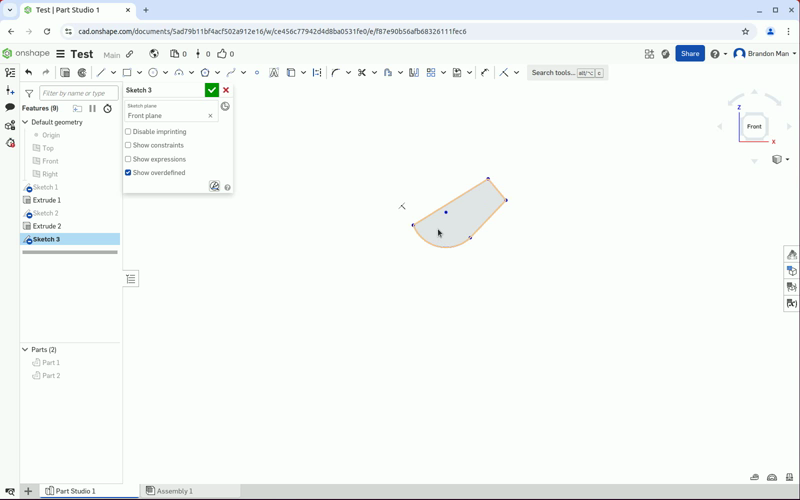
scroll(6)
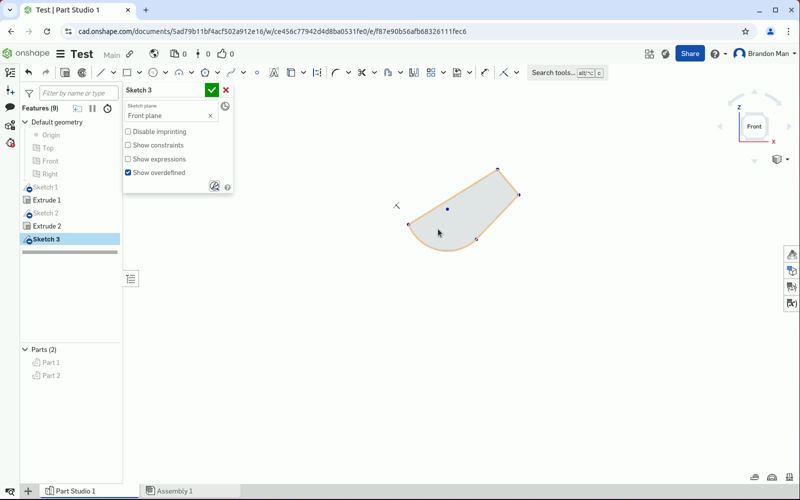
scroll(6)
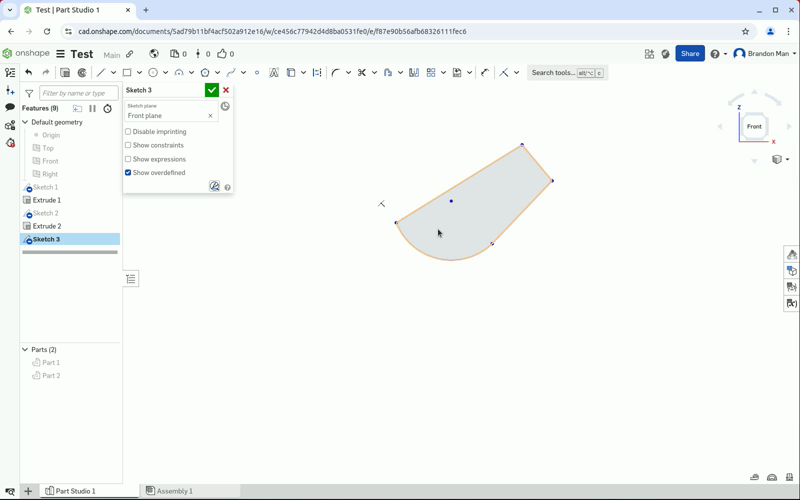
scroll(6)
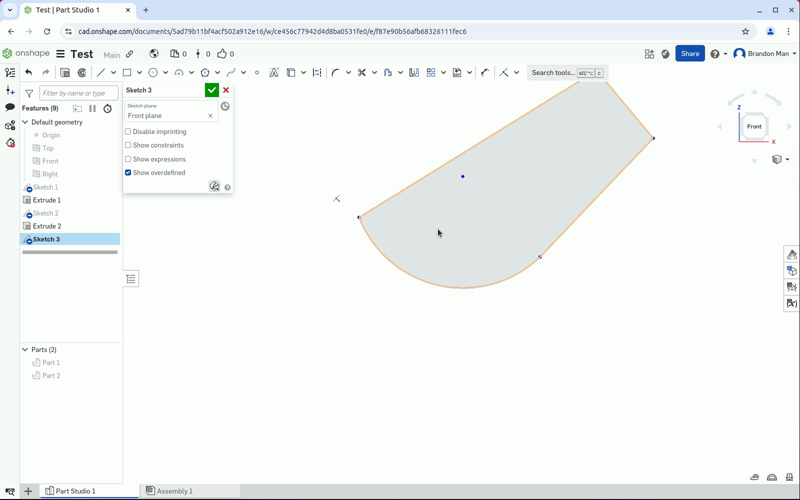
click(438, 228)
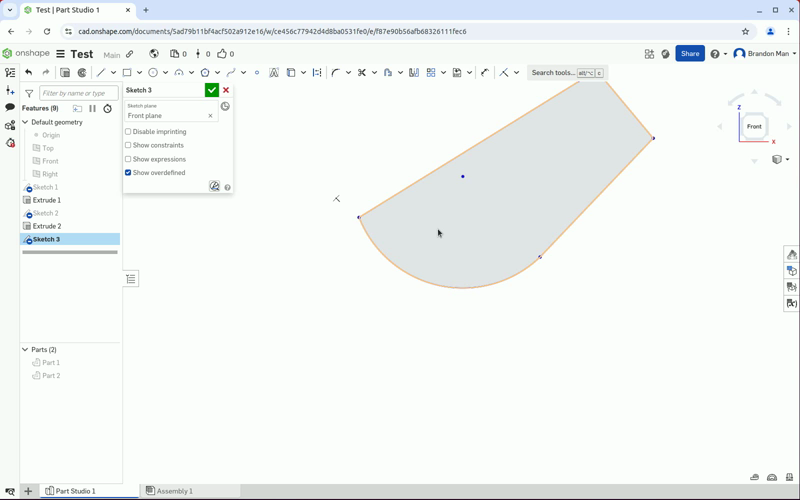
scroll(-6)
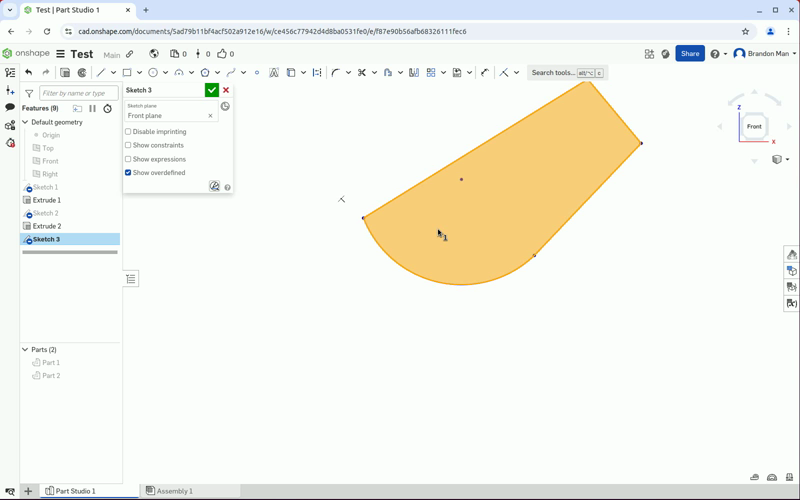
scroll(-6)
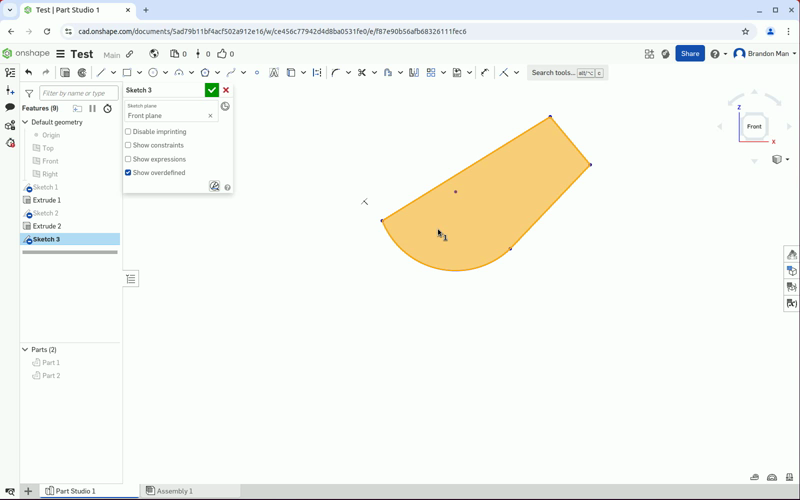
scroll(-6)
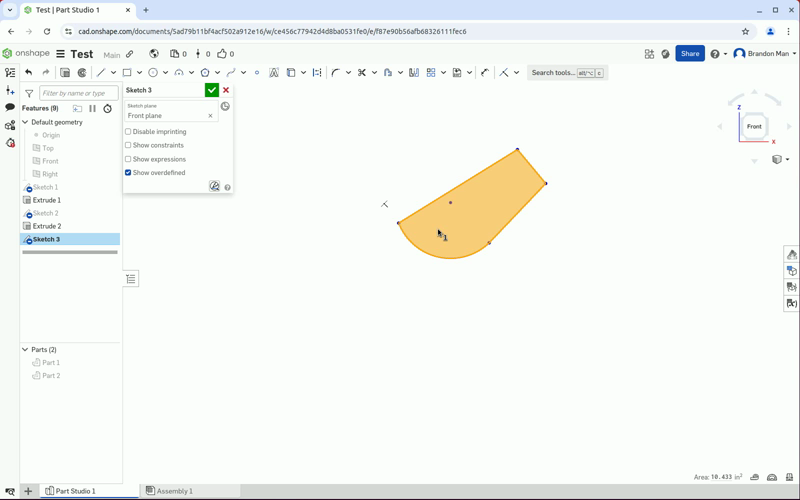
scroll(-6)
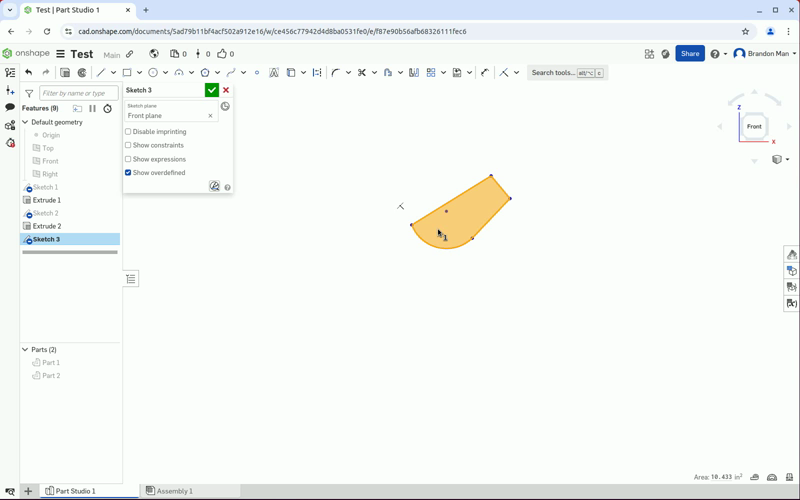
scroll(-6)
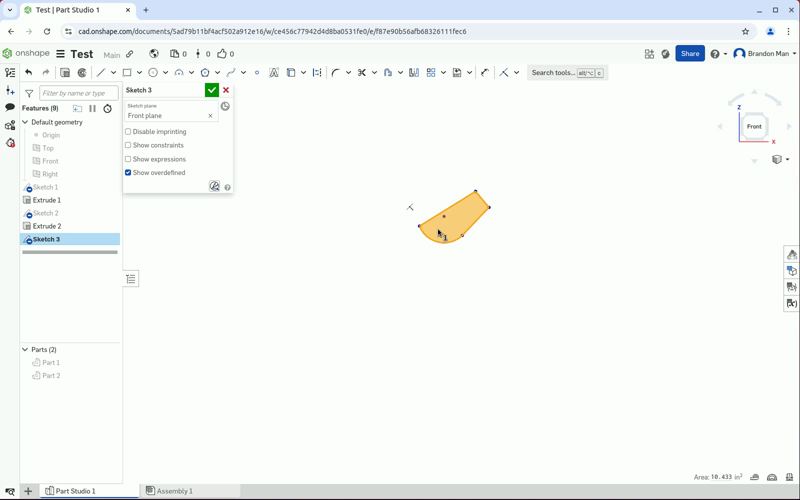
scroll(-6)
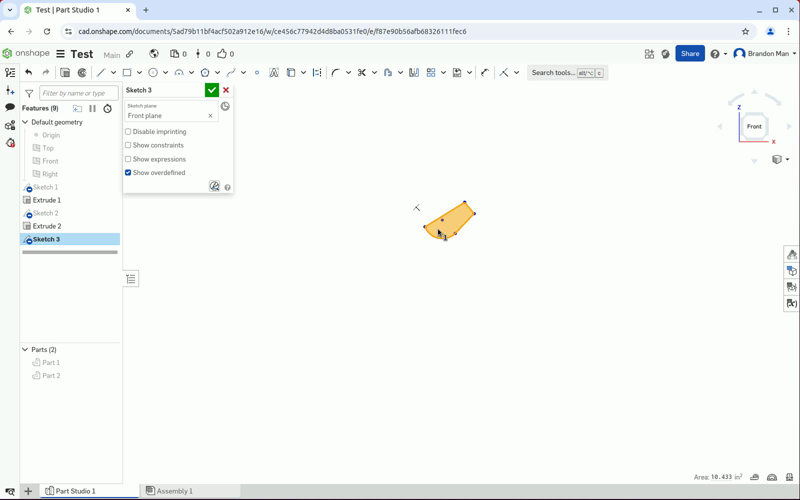
scroll(-6)
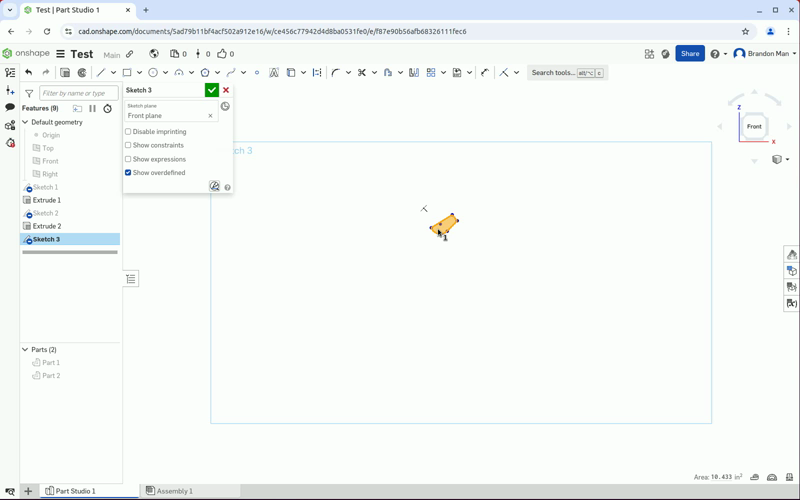
mouse_move(73, 352)
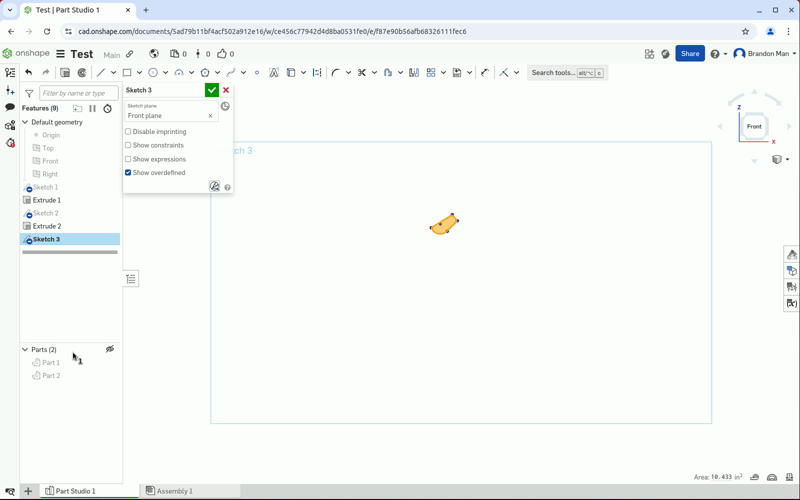
key(shift+y)
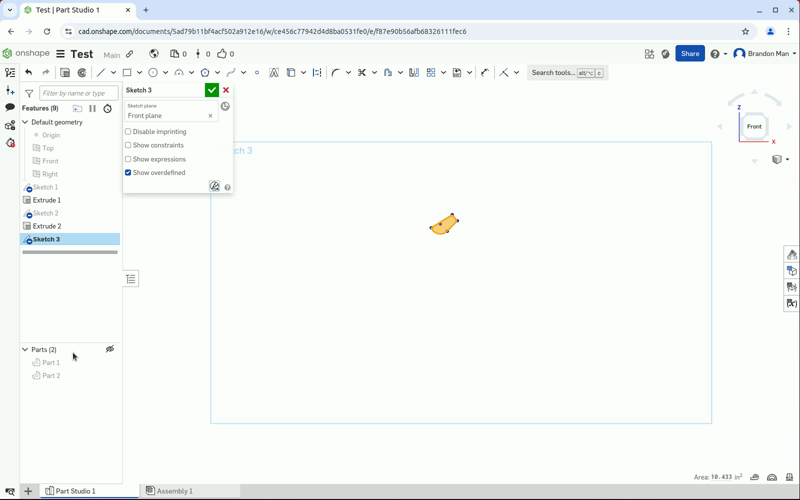
key(shift+e)
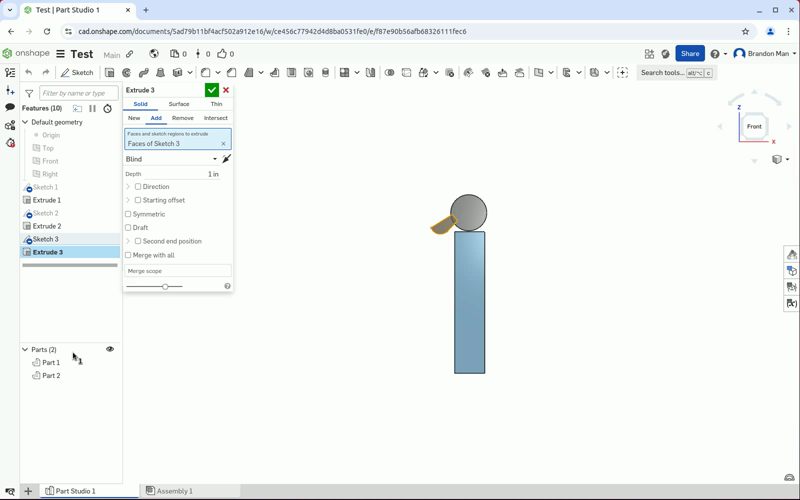
mouse_move(143, 106)
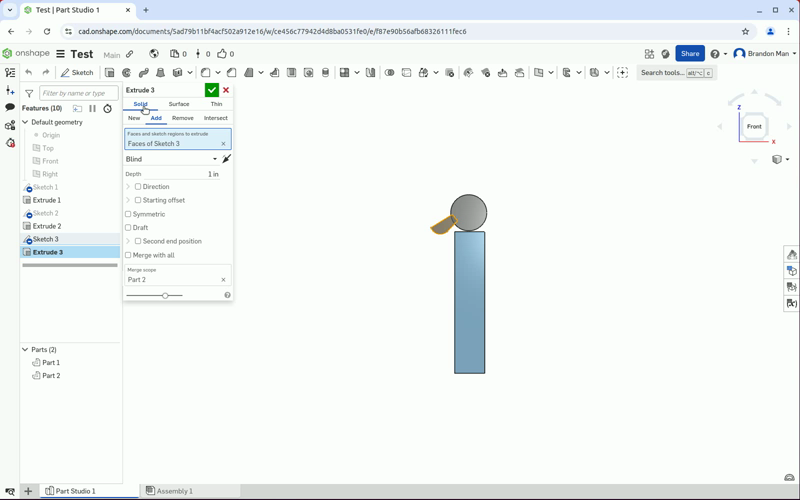
click(143, 106)
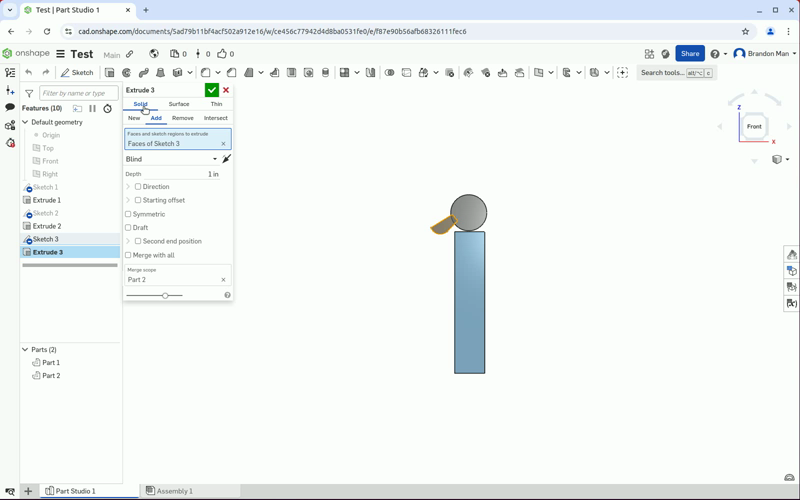
mouse_move(137, 120)
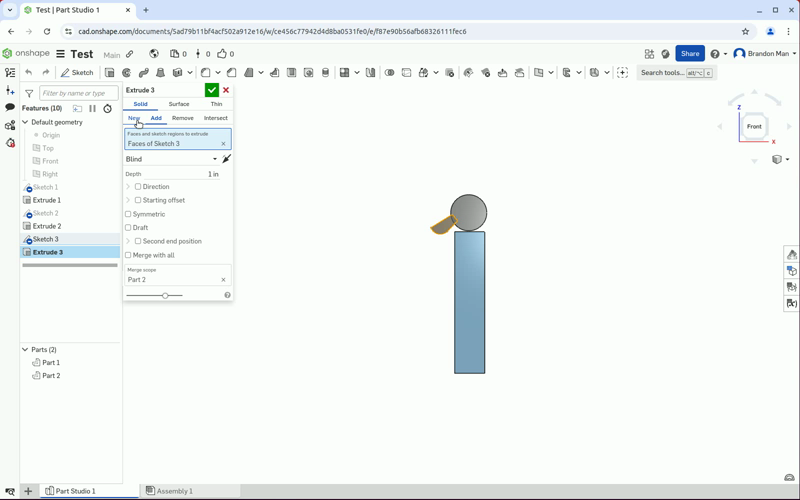
click(137, 120)
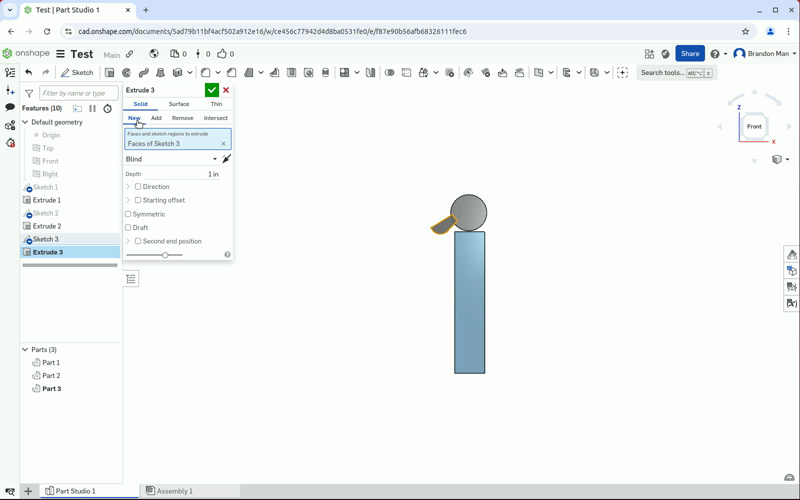
key(tab, 4)
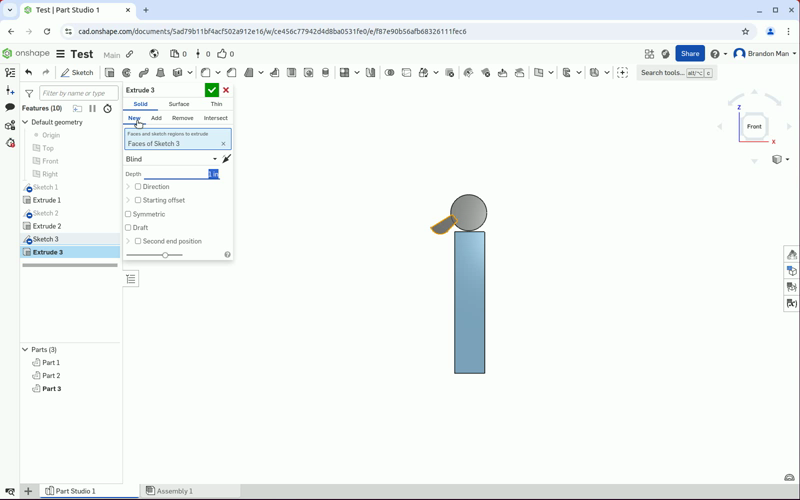
text(6.499)
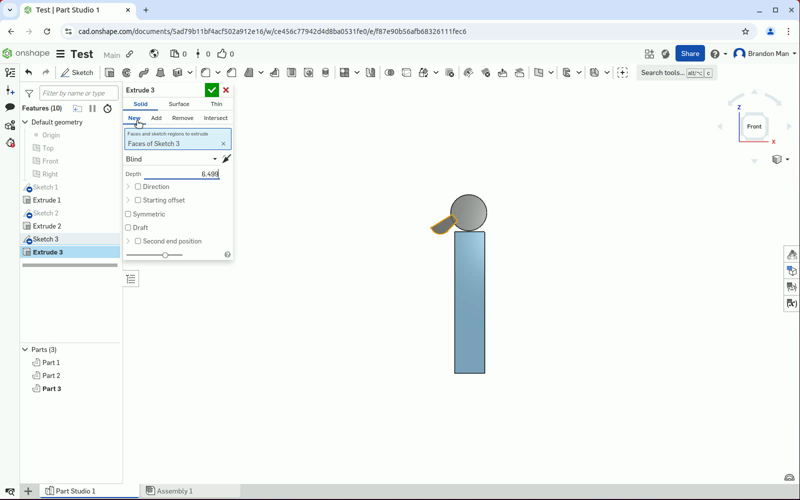
key(enter)
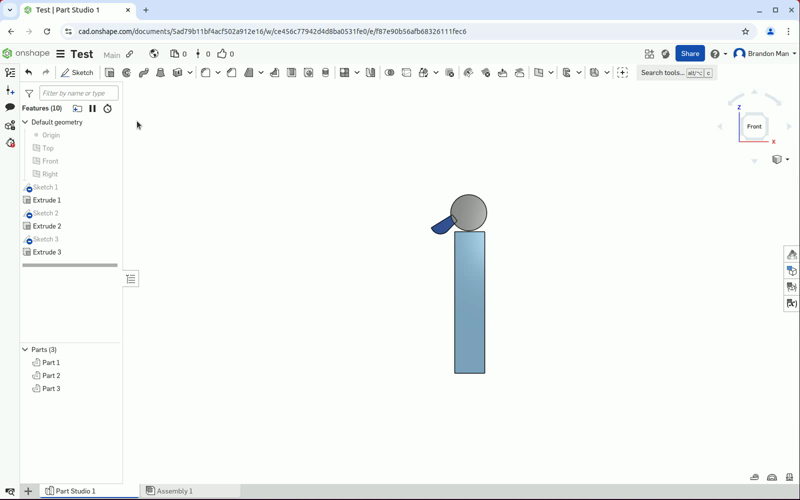
key(shift+h)
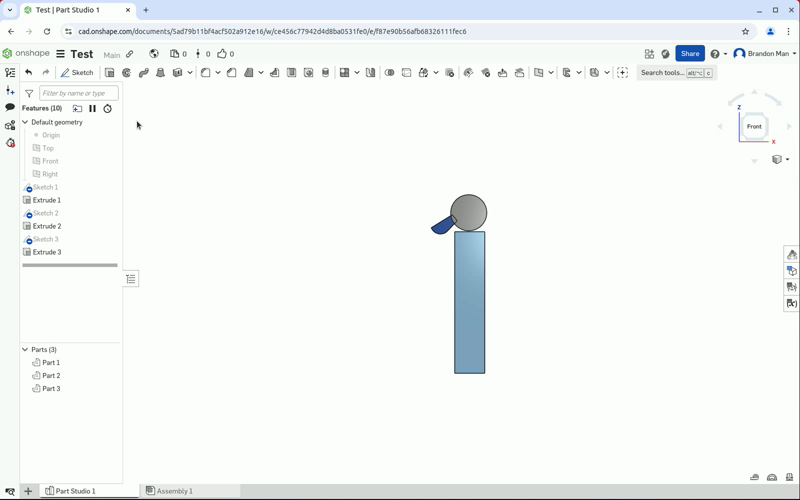
key(shift+h)
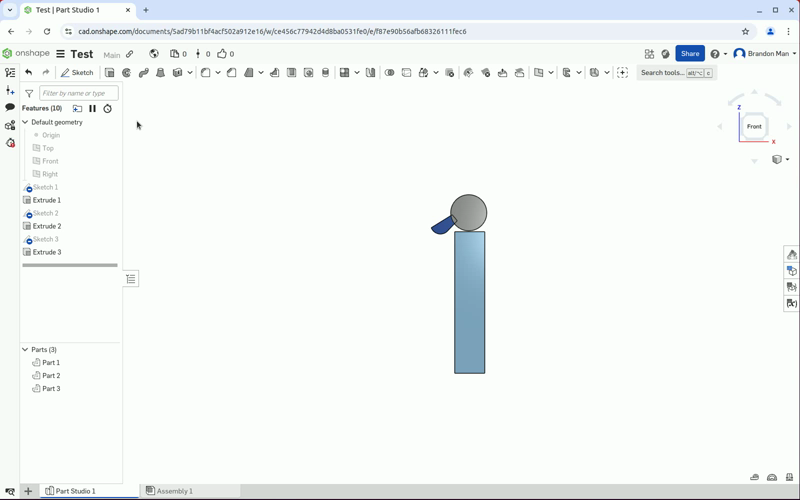
mouse_move(73, 189)
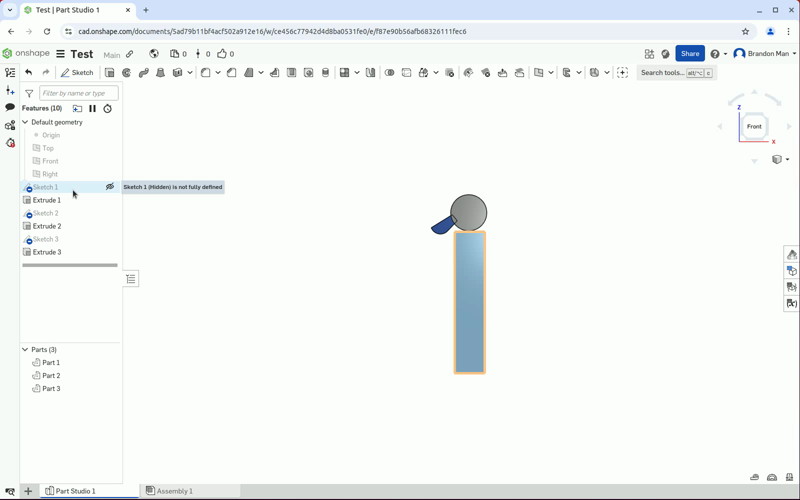
click(73, 189)
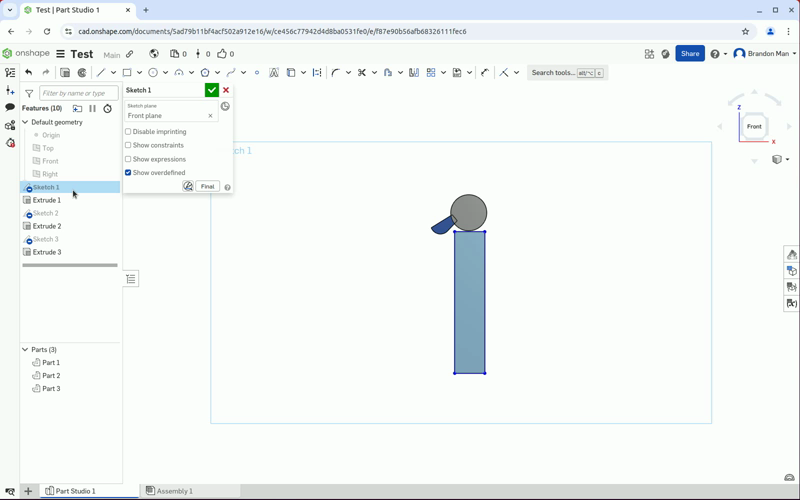
mouse_move(229, 92)
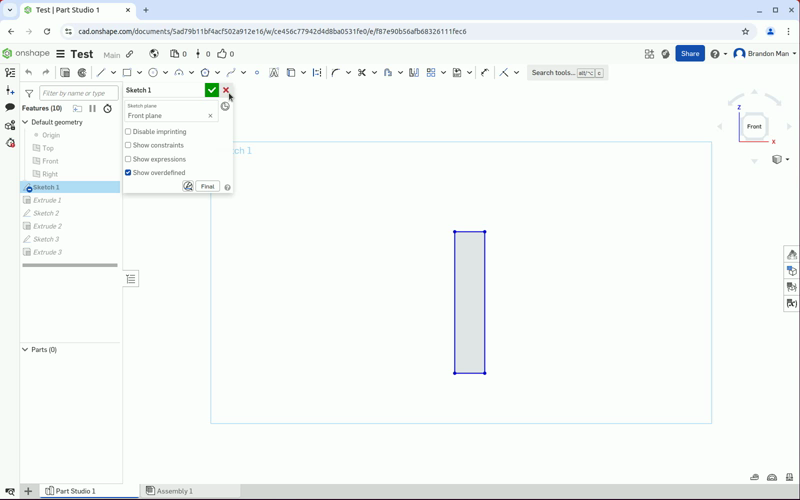
click(229, 92)
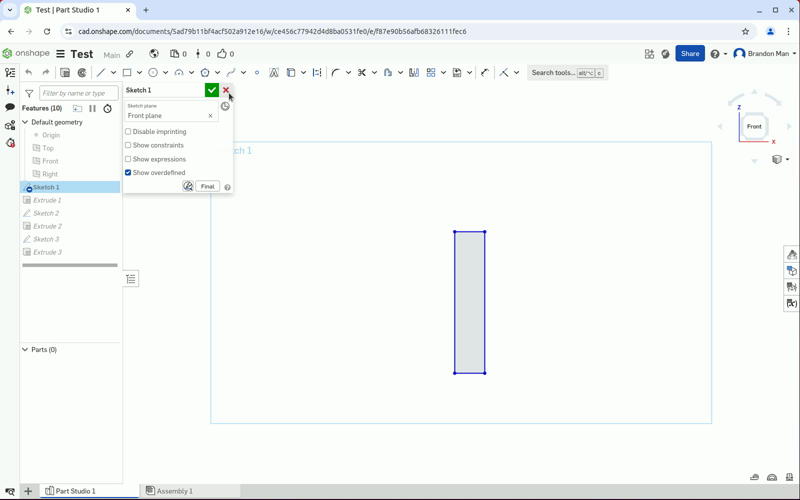
key(shift+s)
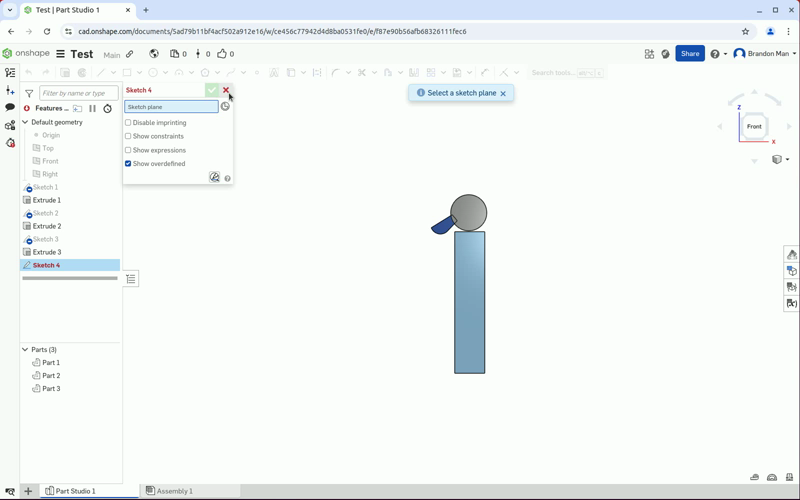
mouse_move(73, 163)
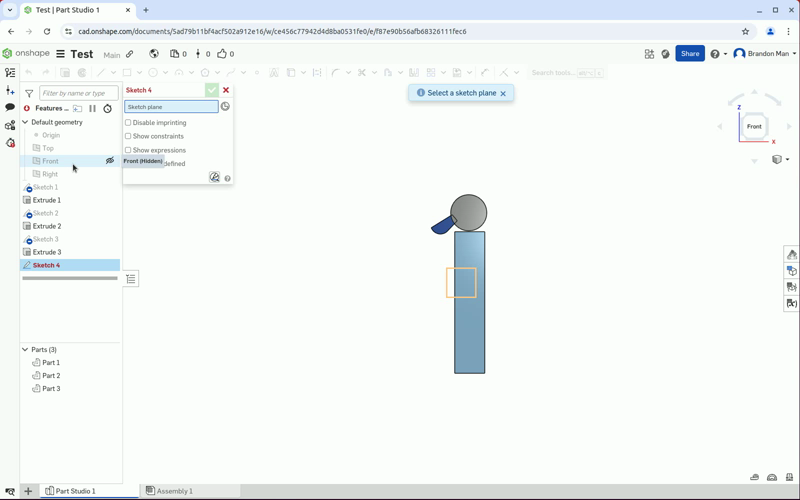
click(73, 163)
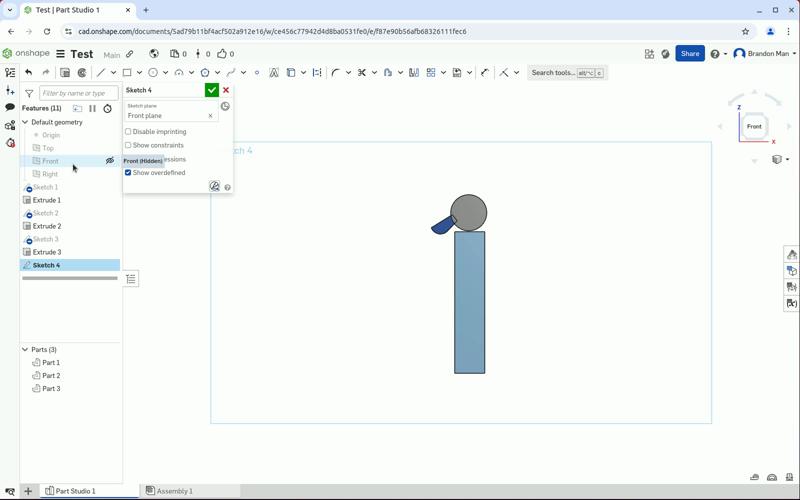
mouse_move(73, 352)
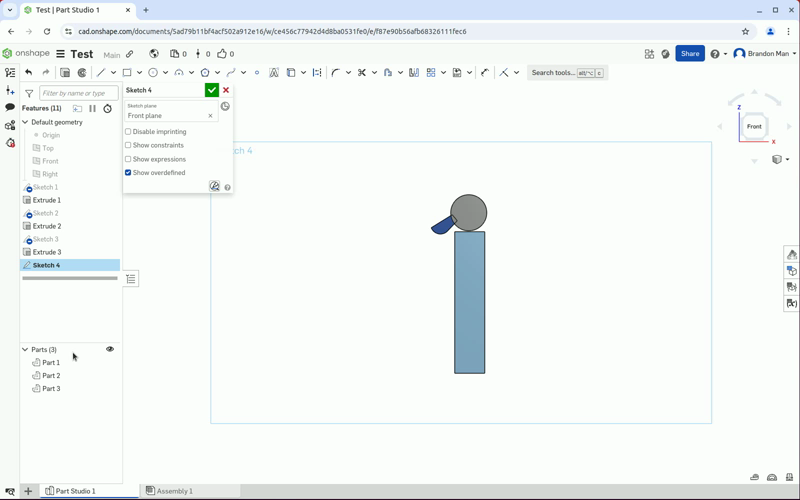
key(y)
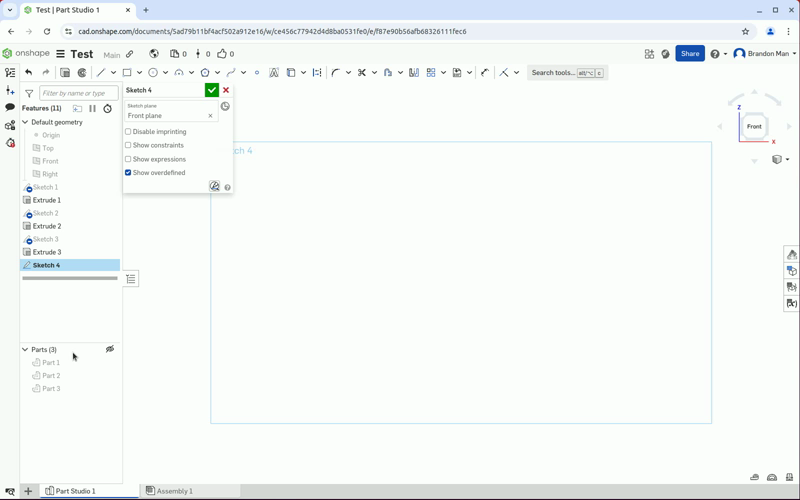
key(a)
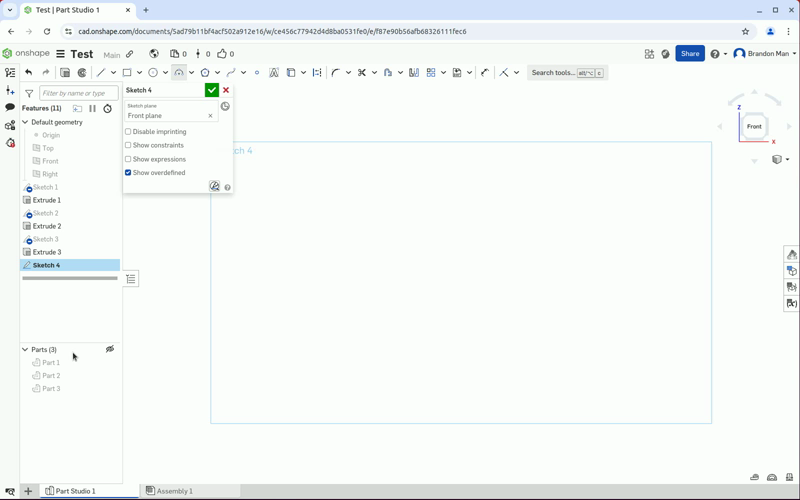
key_down(shift)
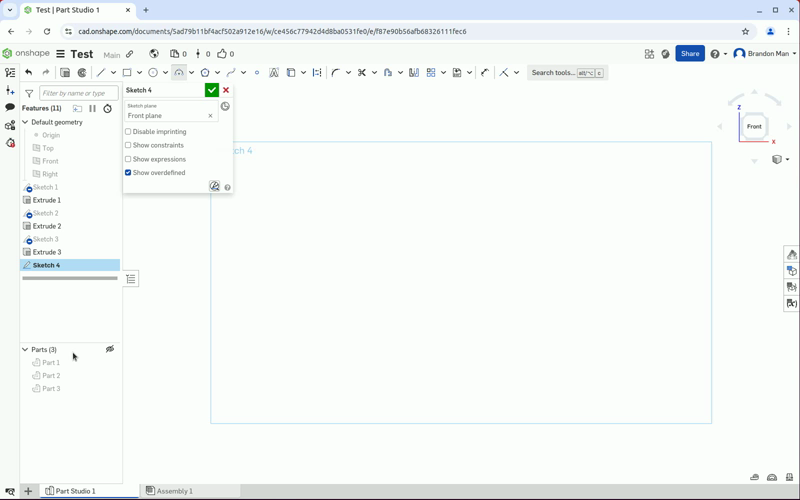
mouse_move(429, 197)
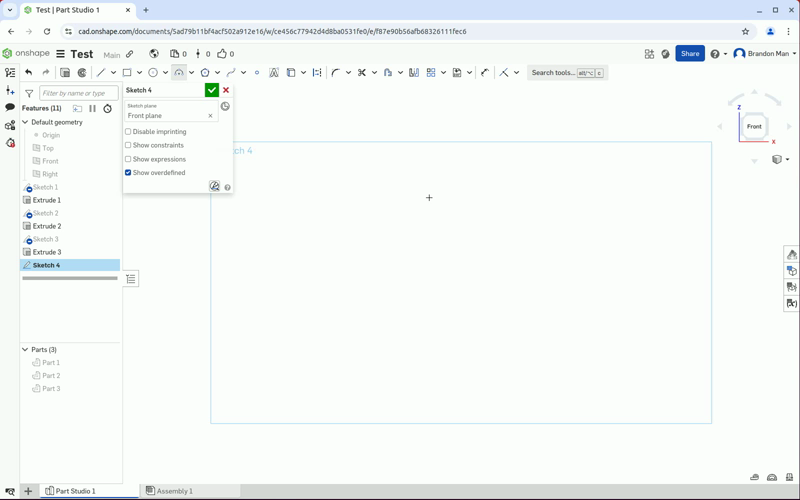
click(429, 197)
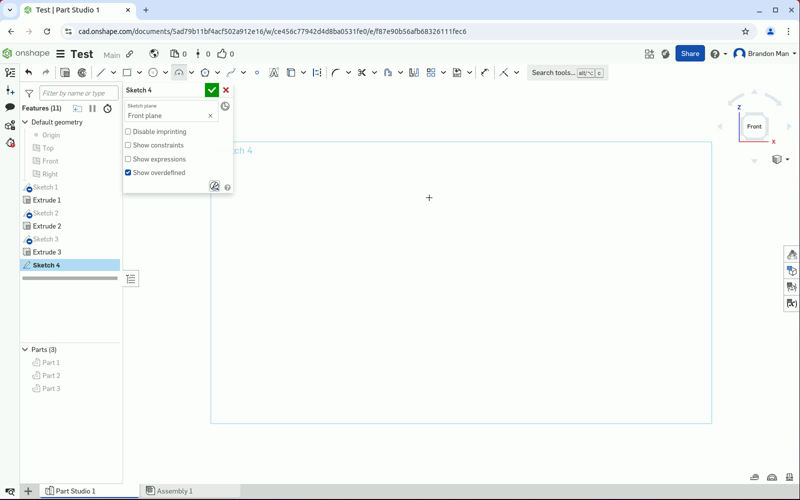
key_up(shift)
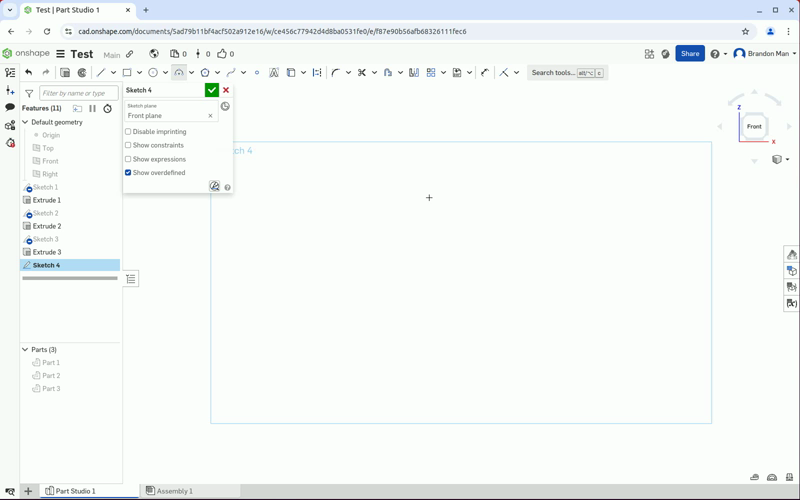
key_down(shift)
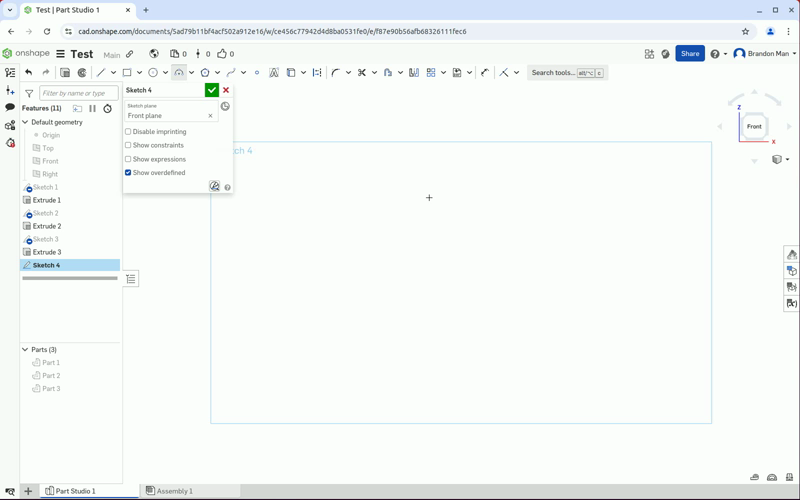
mouse_move(437, 210)
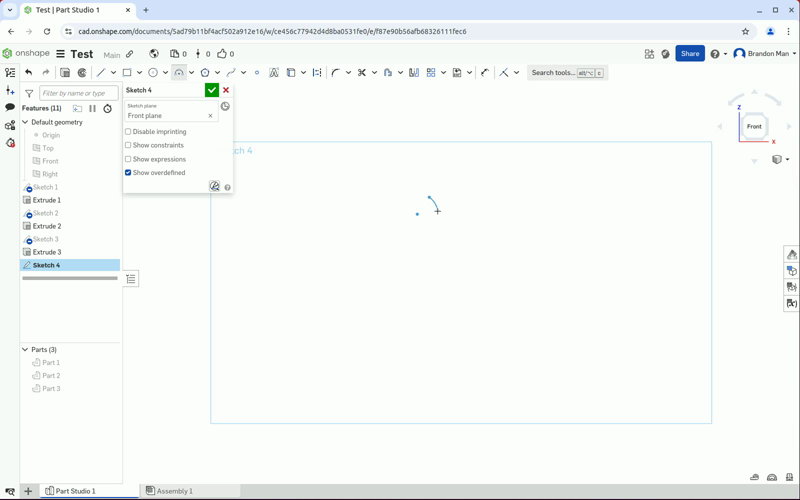
click(437, 210)
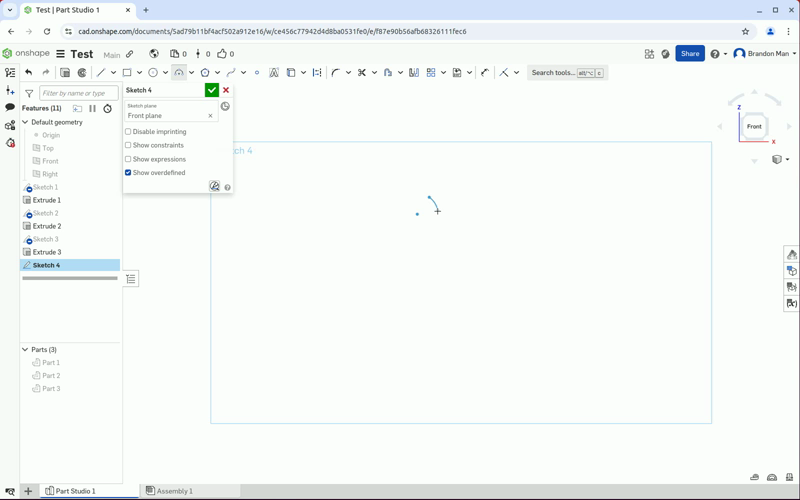
mouse_move(429, 206)
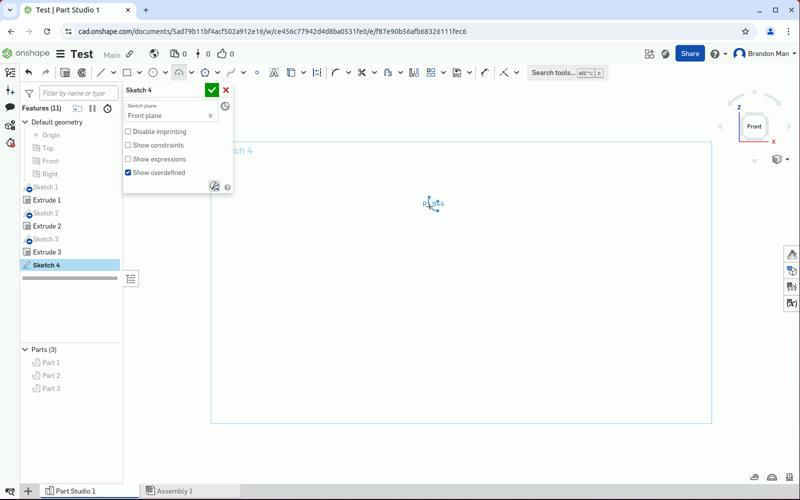
click(429, 206)
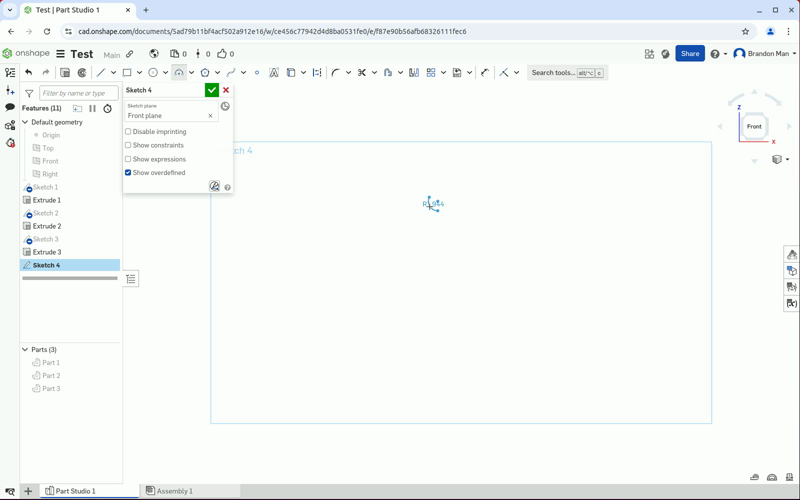
key_up(shift)
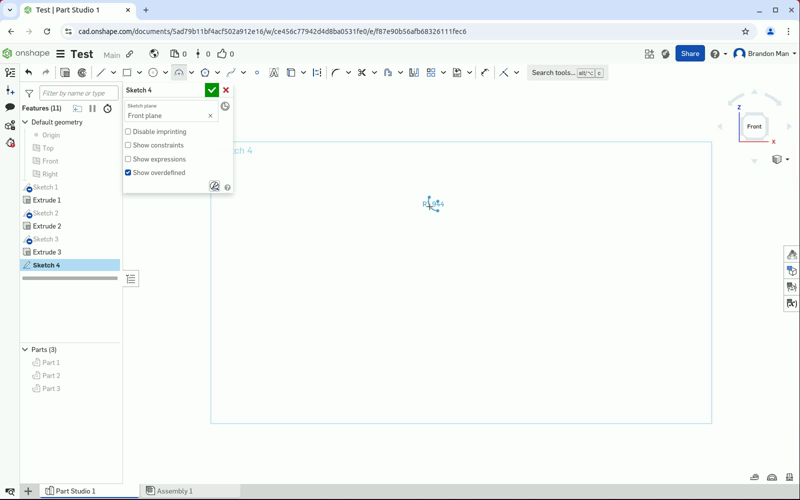
key(esc)
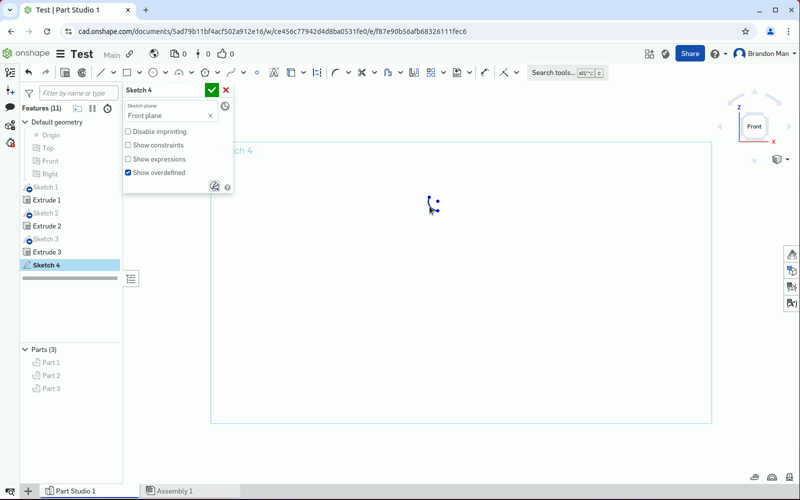
key(l)
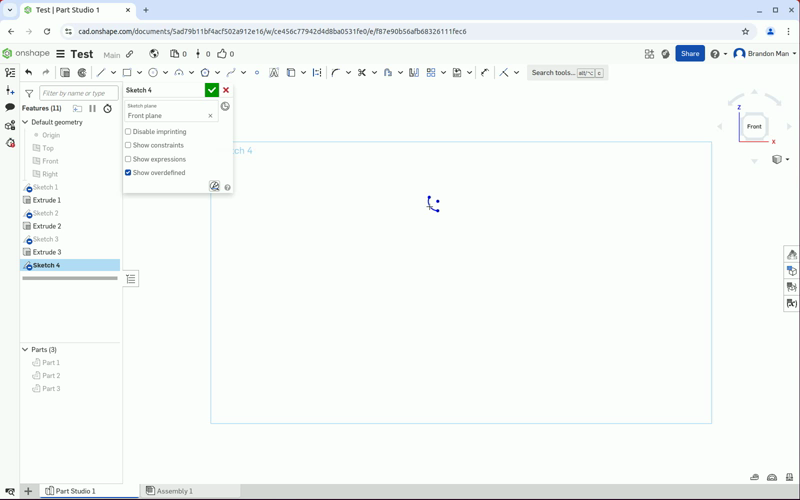
mouse_move(437, 210)
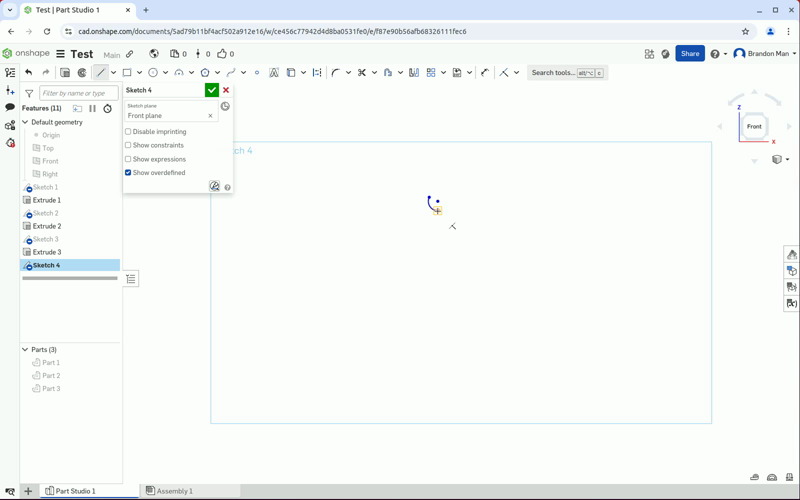
click(437, 210)
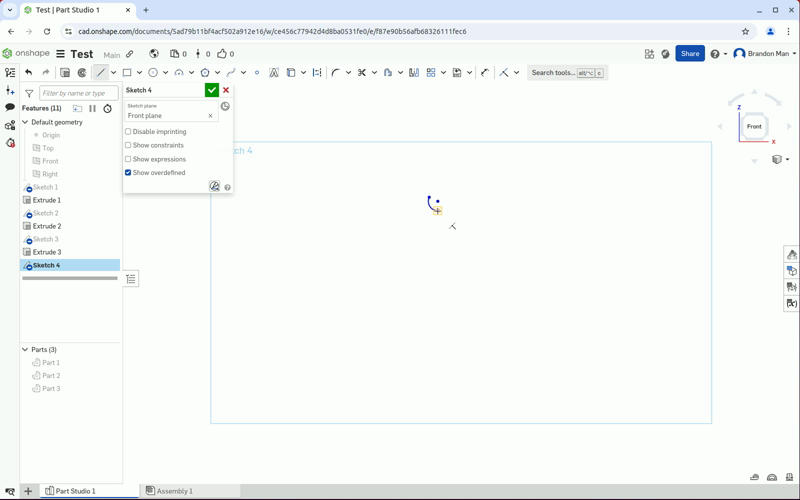
key_down(shift)
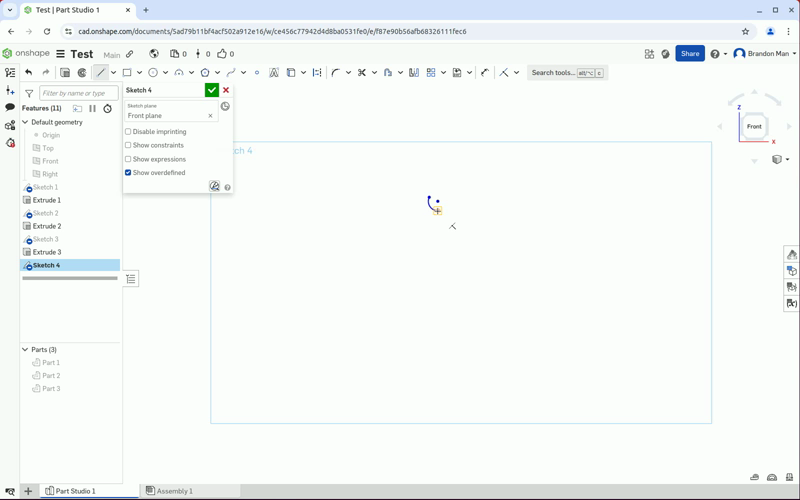
mouse_move(467, 210)
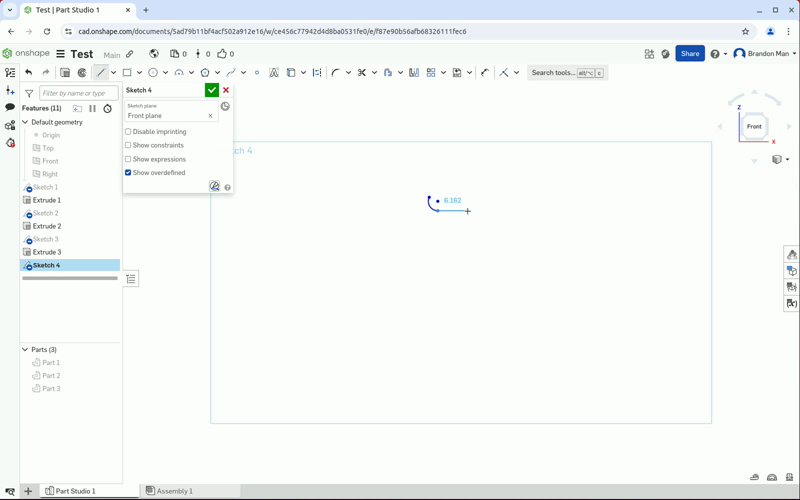
mouse_move(452, 210)
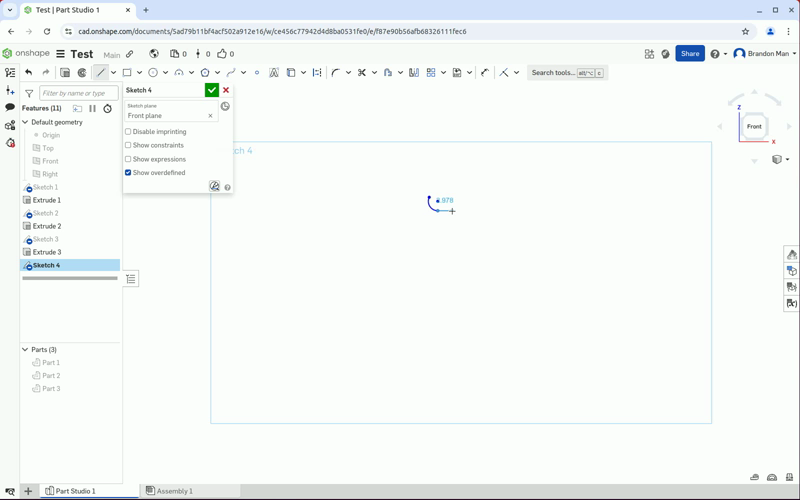
click(452, 210)
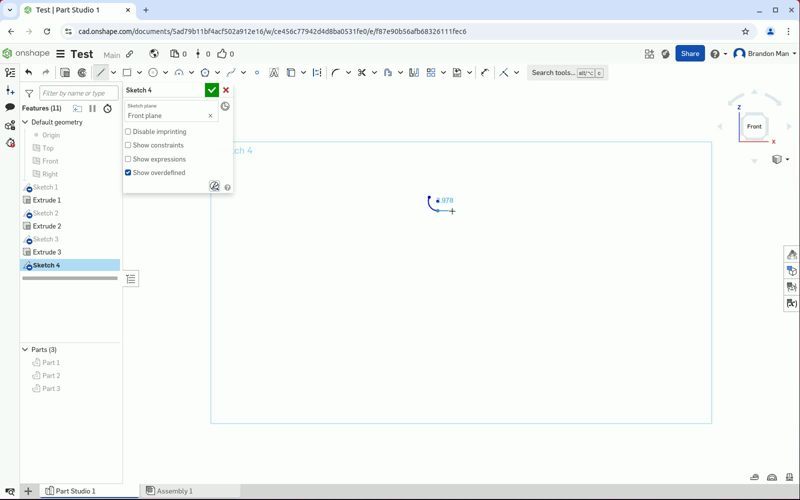
key_up(shift)
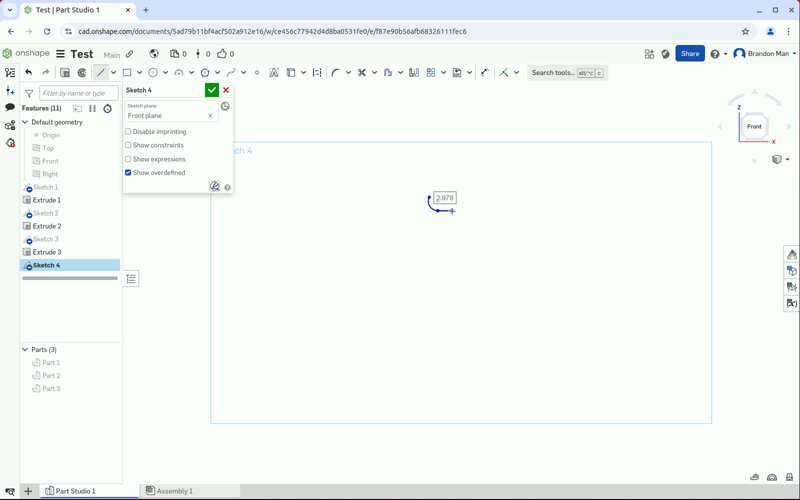
key_down(shift)
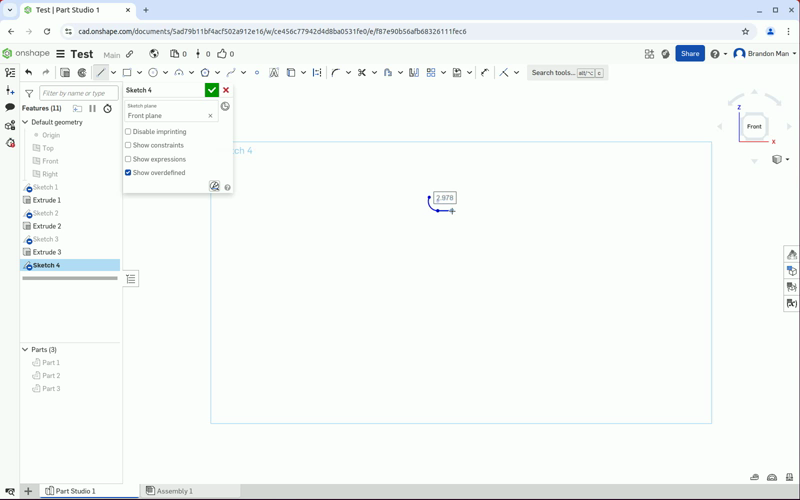
mouse_move(482, 210)
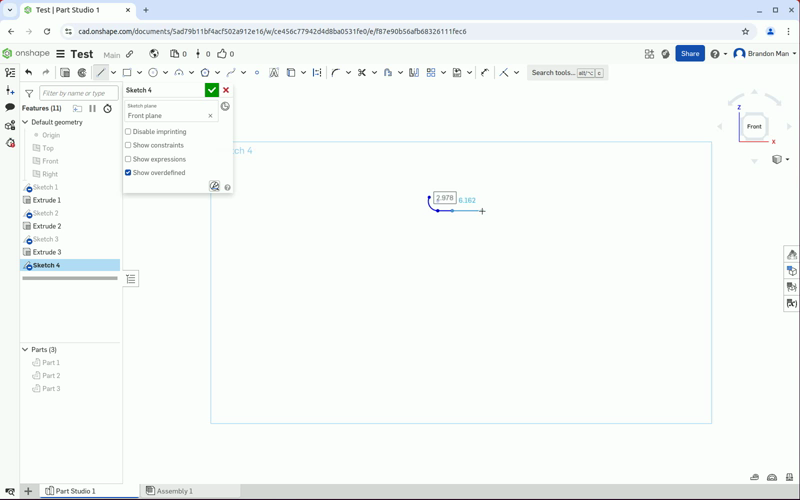
mouse_move(453, 203)
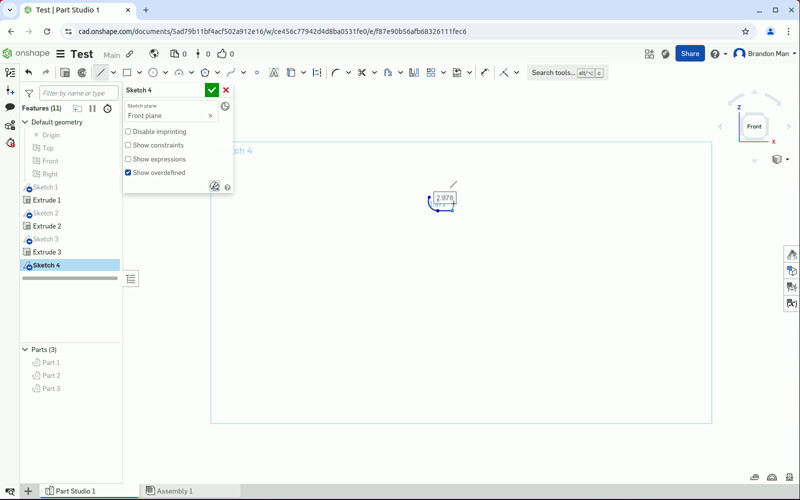
click(453, 203)
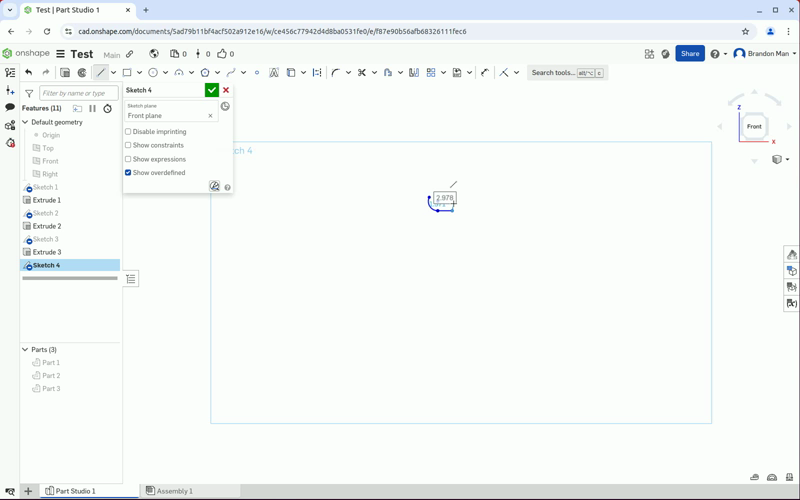
key_up(shift)
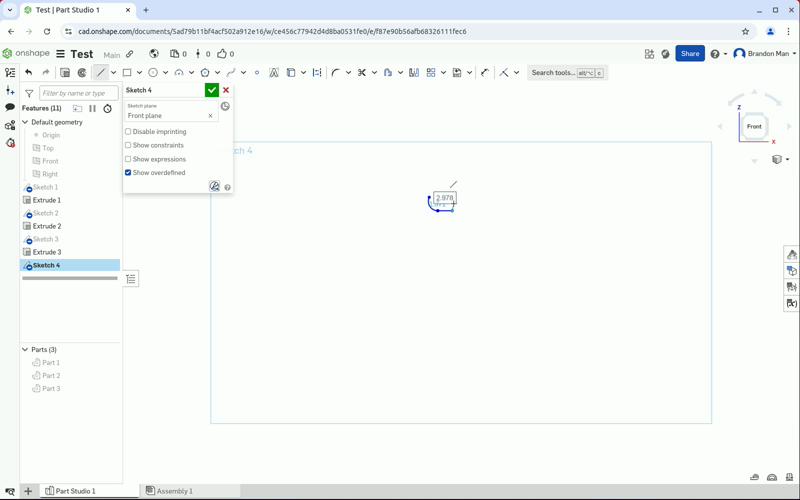
mouse_move(483, 203)
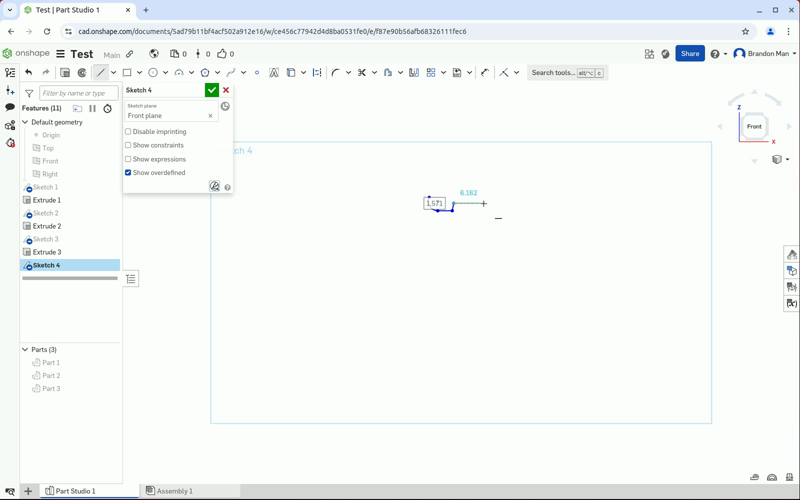
key_down(shift)
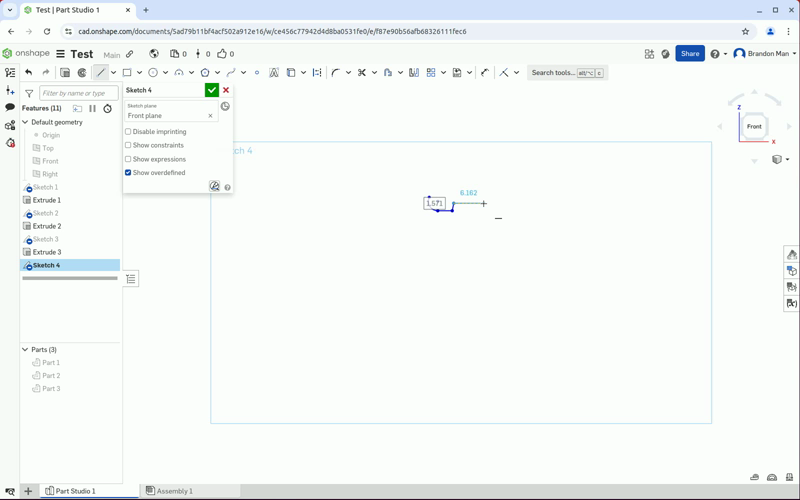
mouse_move(429, 197)
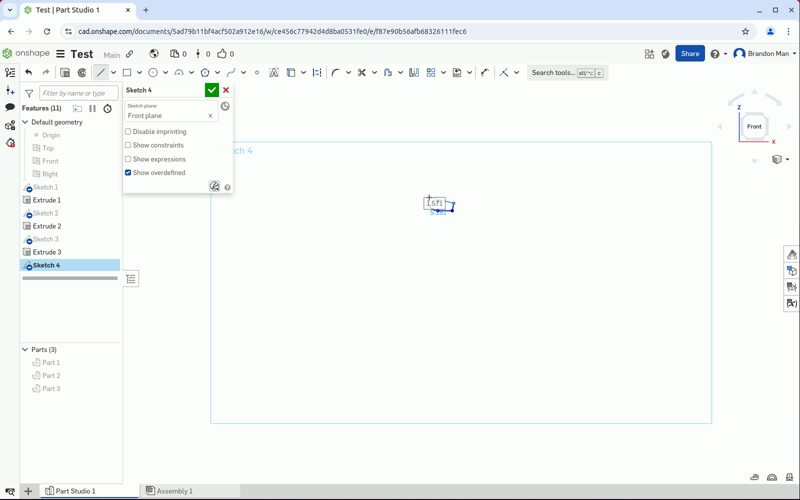
key_up(shift)
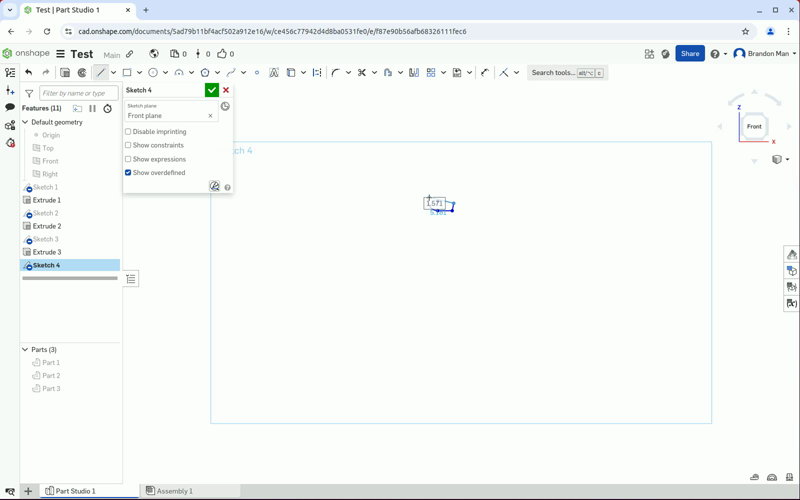
click(429, 197)
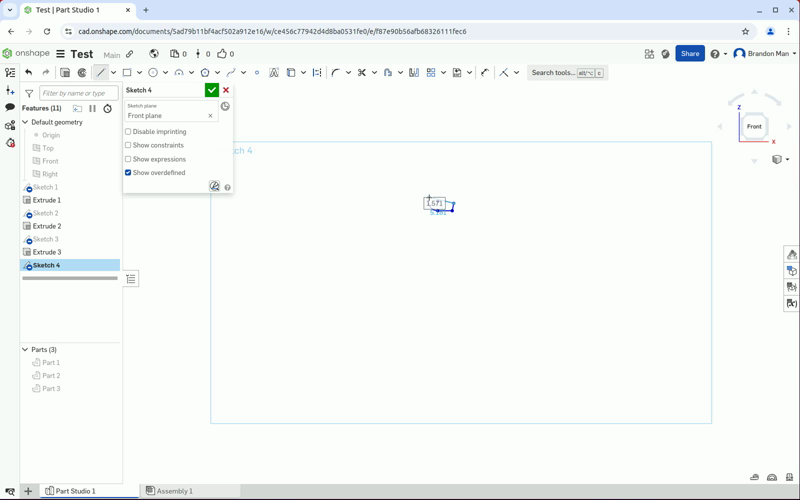
key(esc)
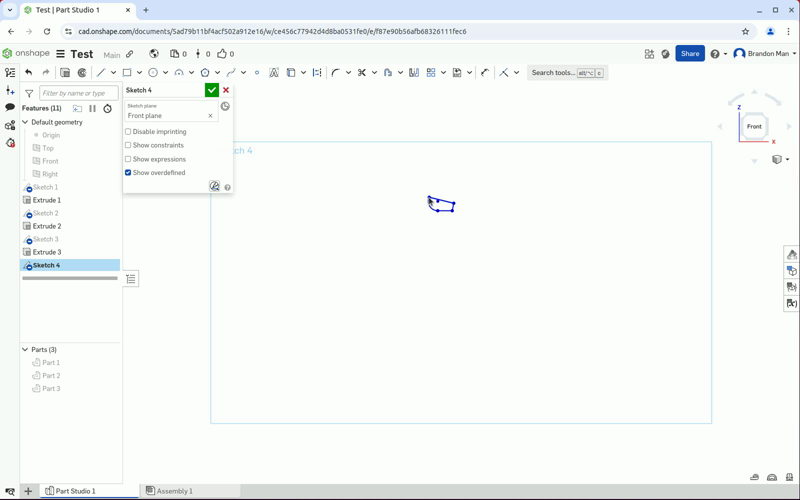
mouse_move(439, 205)
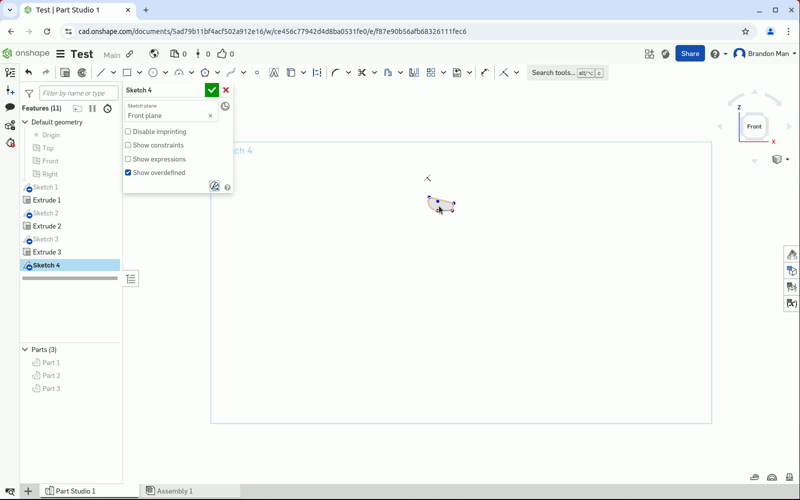
scroll(6)
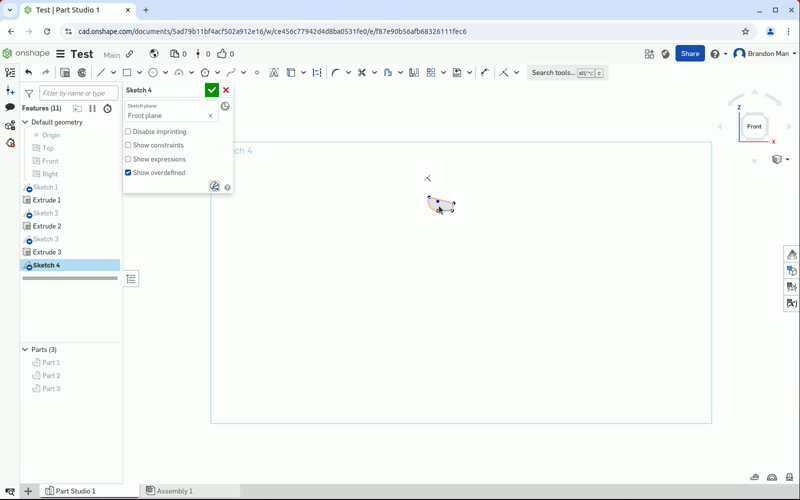
scroll(6)
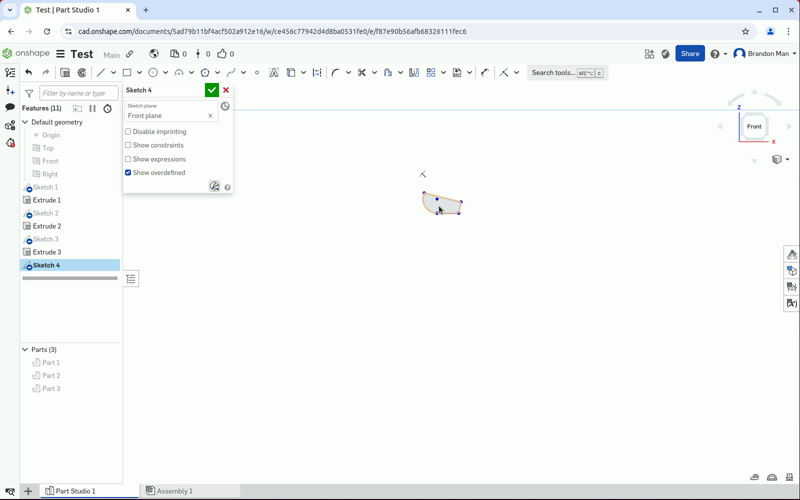
scroll(6)
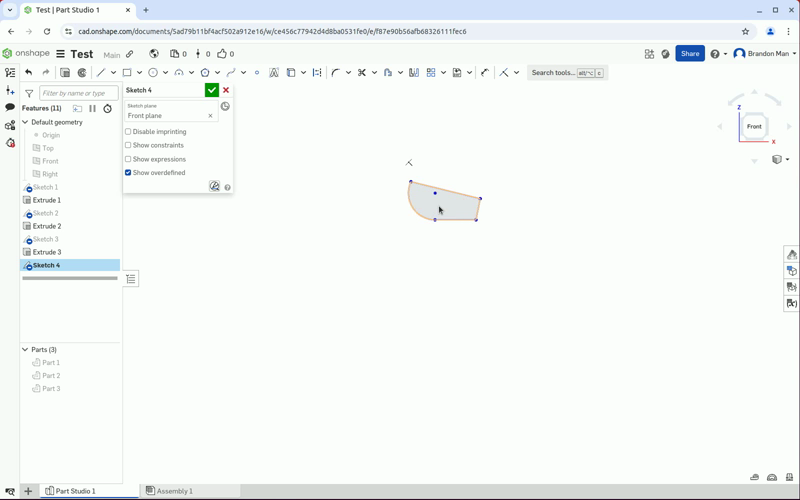
scroll(6)
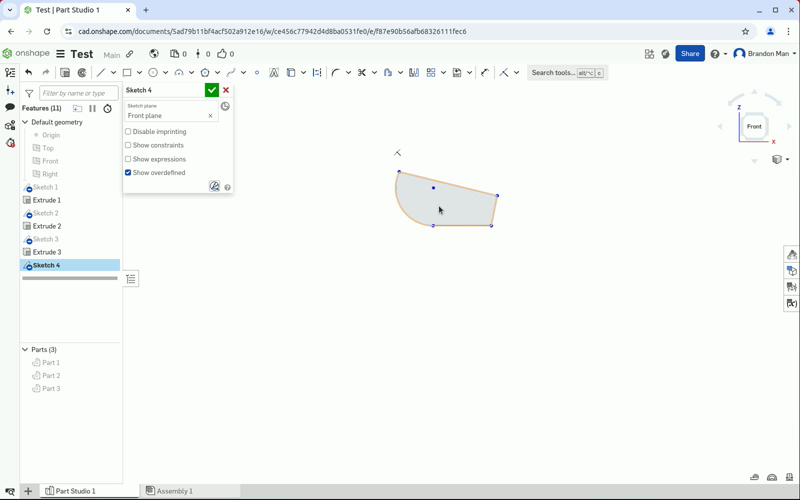
scroll(6)
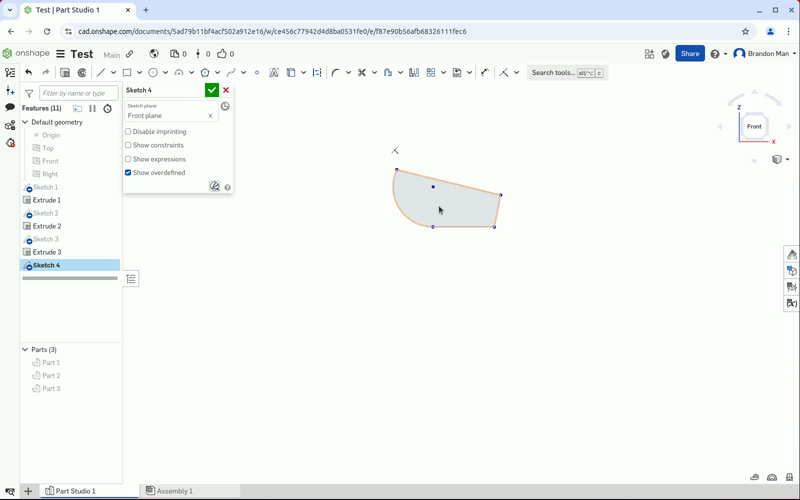
scroll(6)
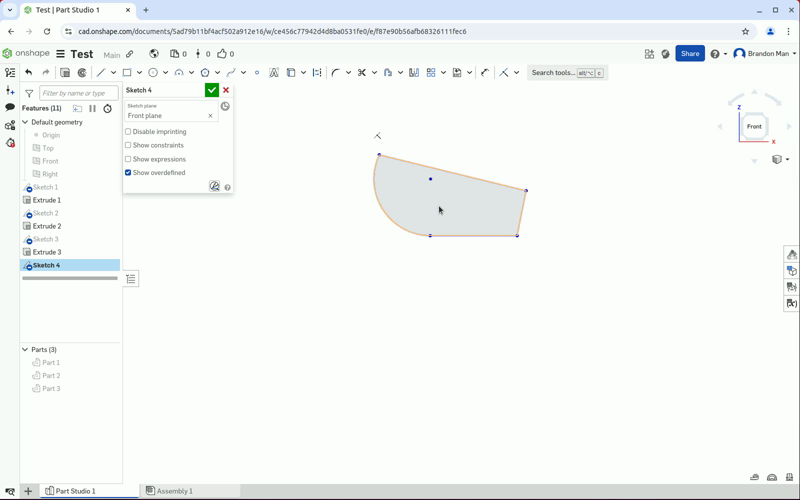
scroll(6)
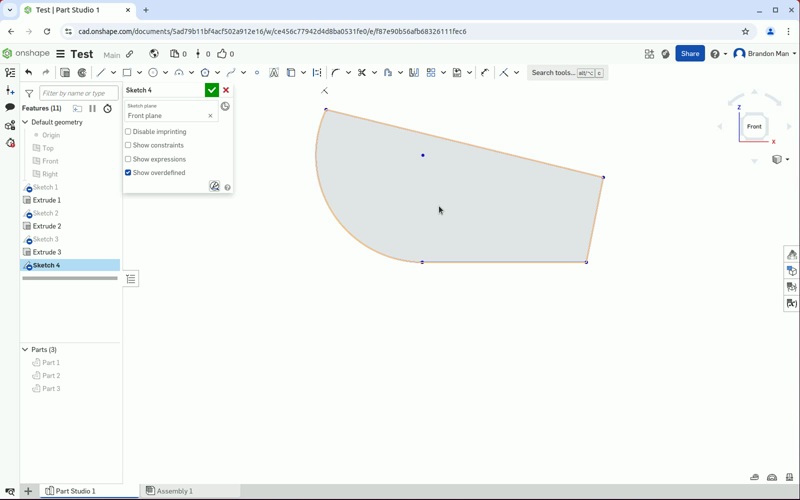
click(439, 205)
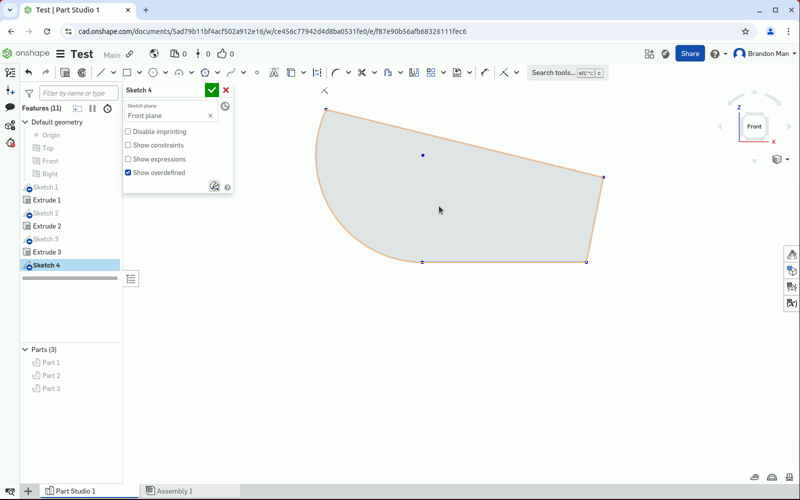
scroll(-6)
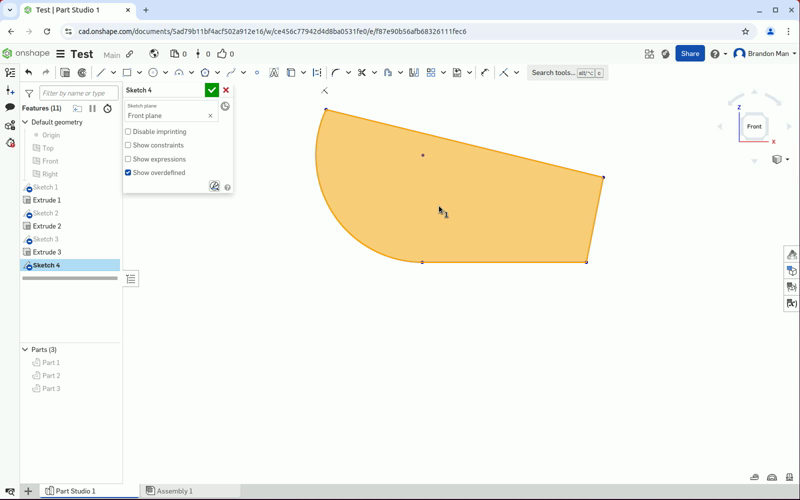
scroll(-6)
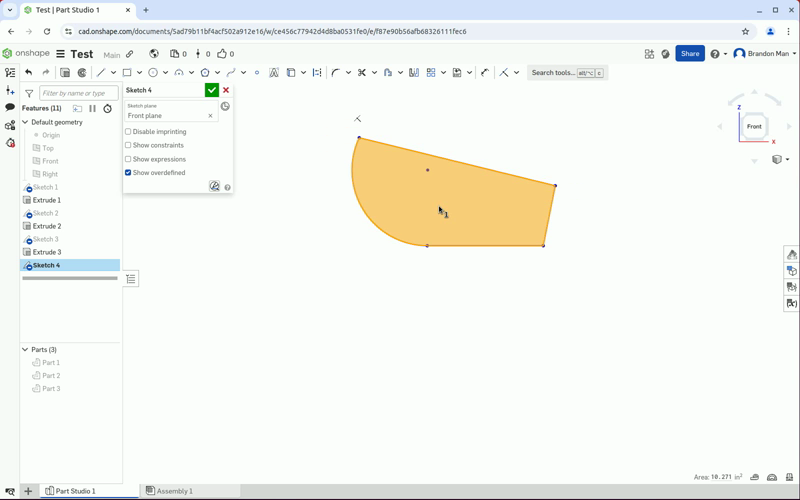
scroll(-6)
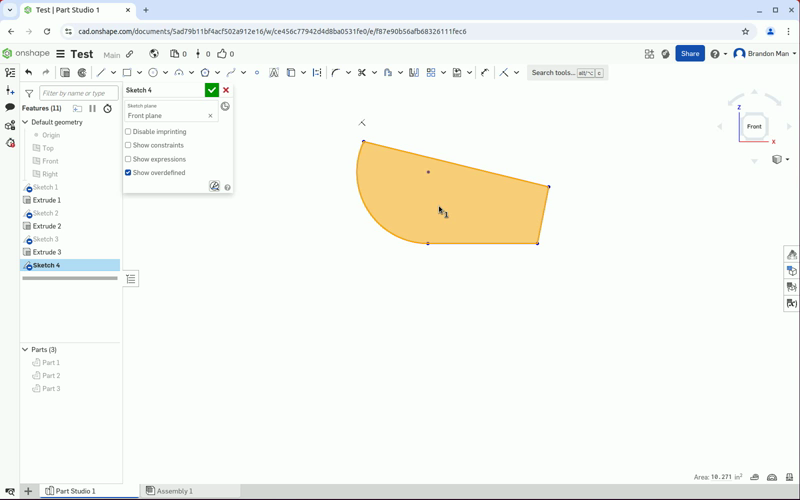
scroll(-6)
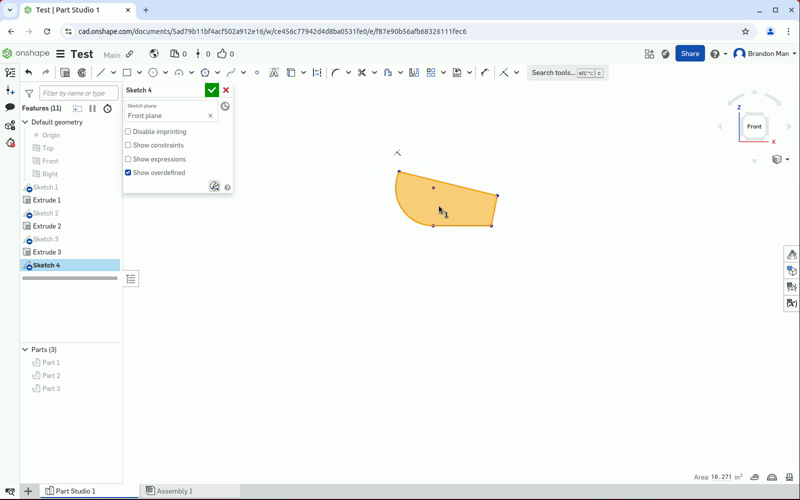
scroll(-6)
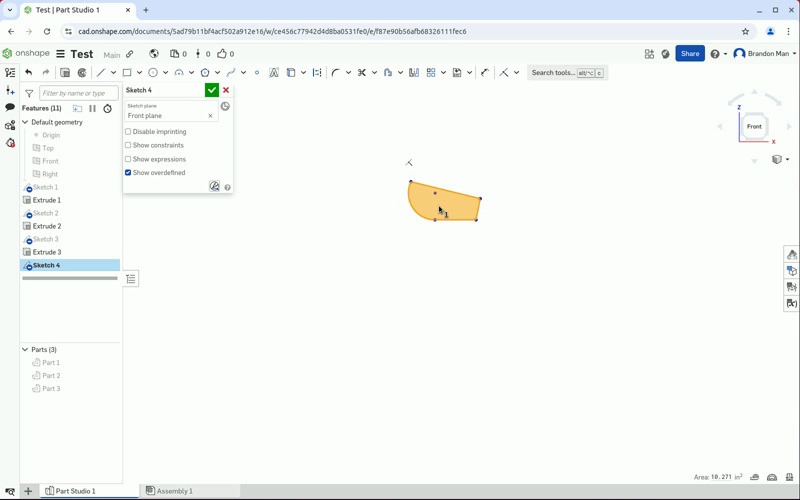
scroll(-6)
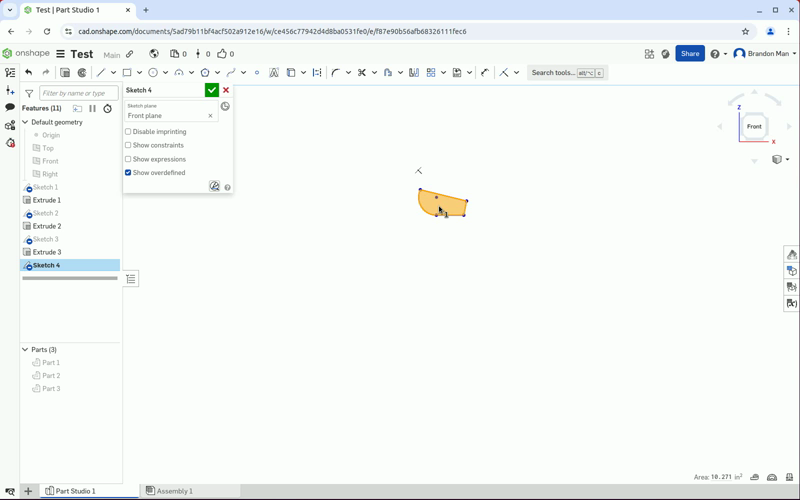
scroll(-6)
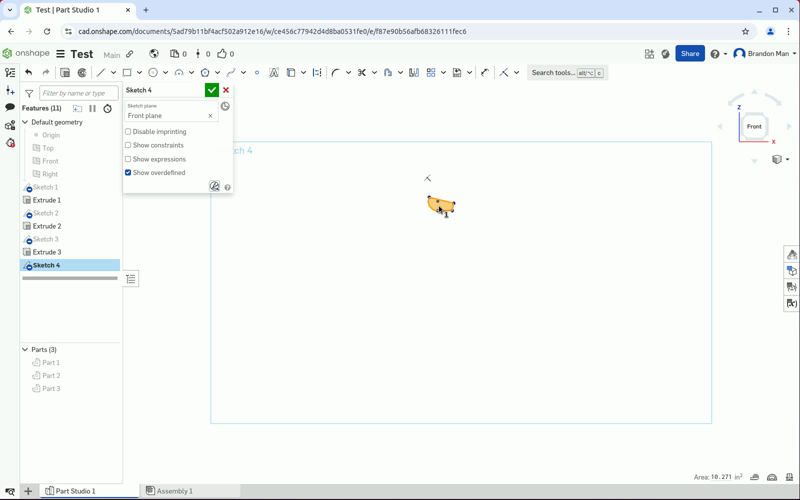
mouse_move(73, 352)
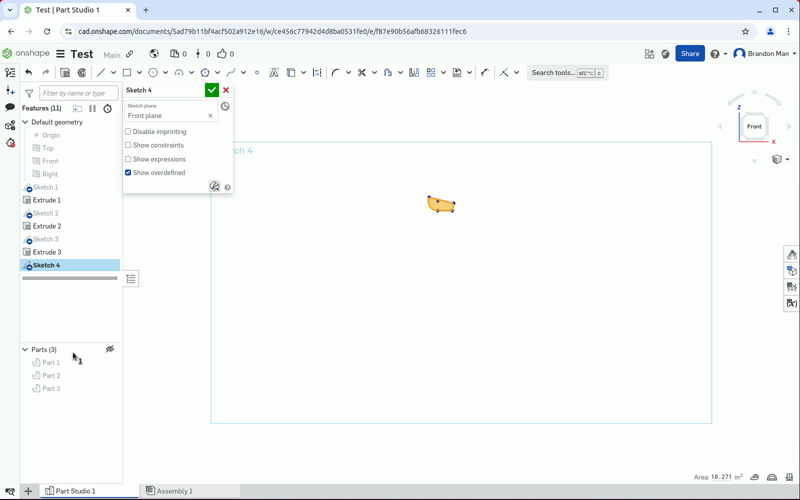
key(shift+y)
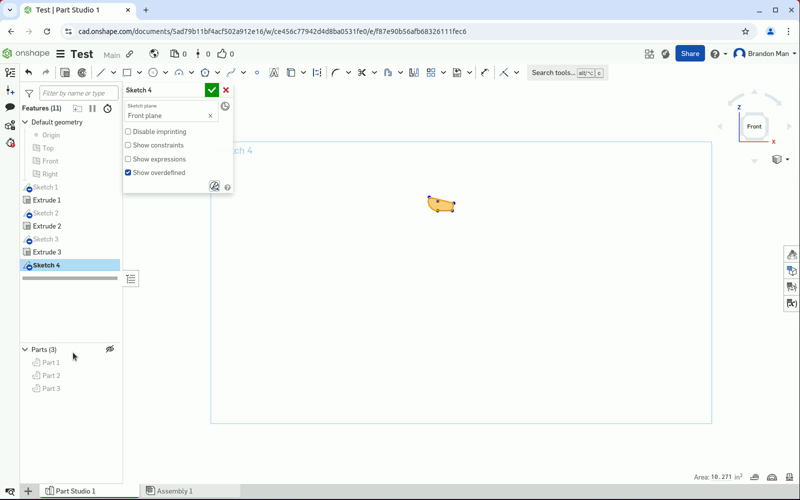
key(shift+e)
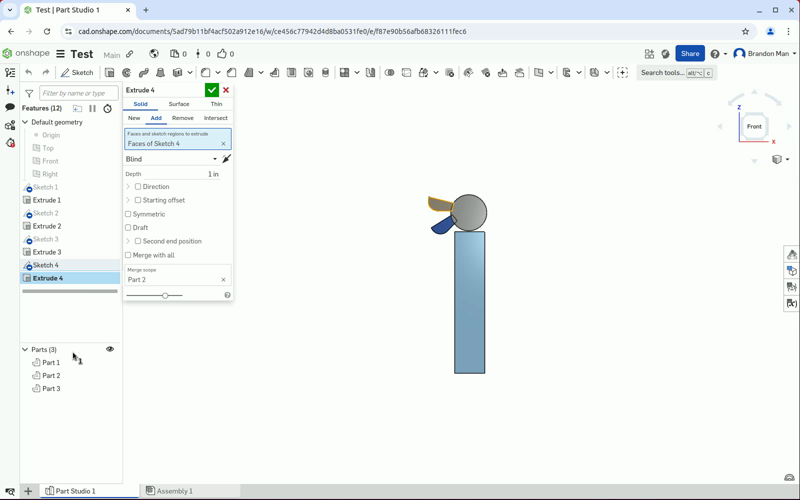
mouse_move(143, 106)
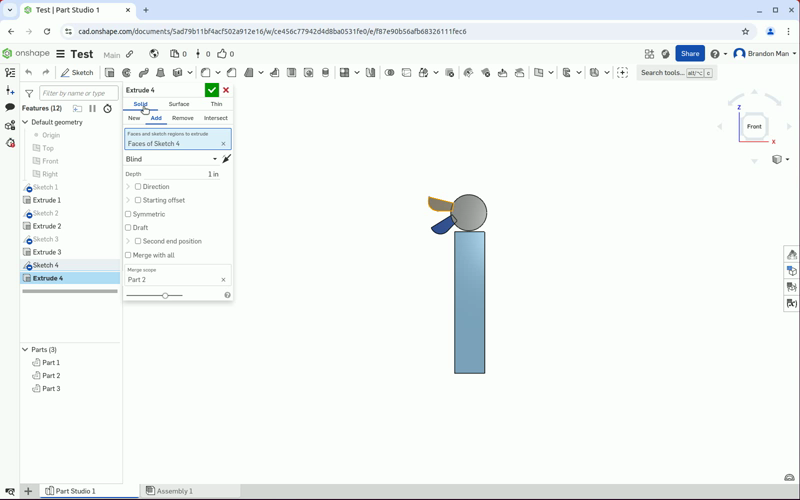
click(143, 106)
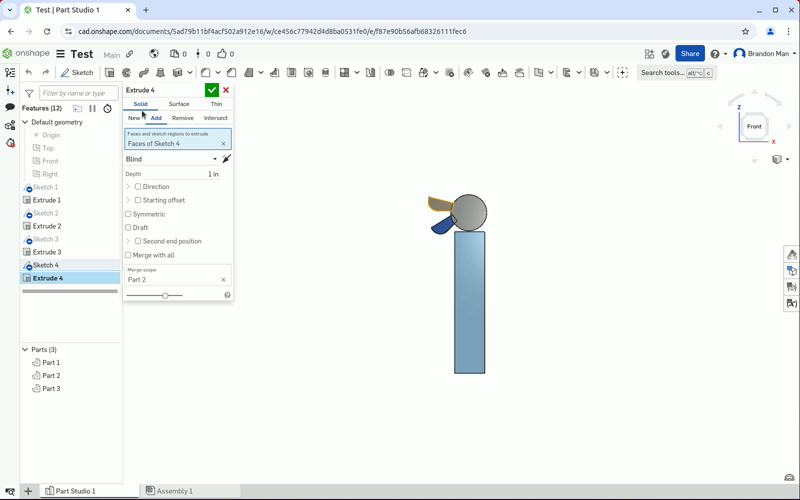
mouse_move(137, 120)
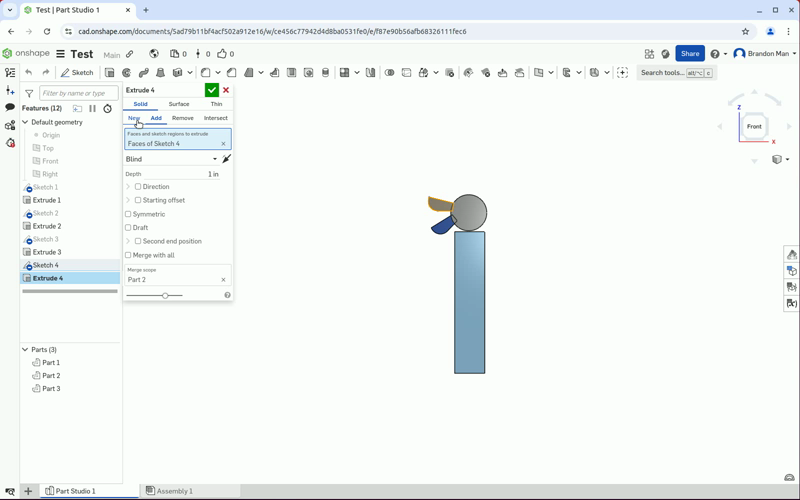
click(137, 120)
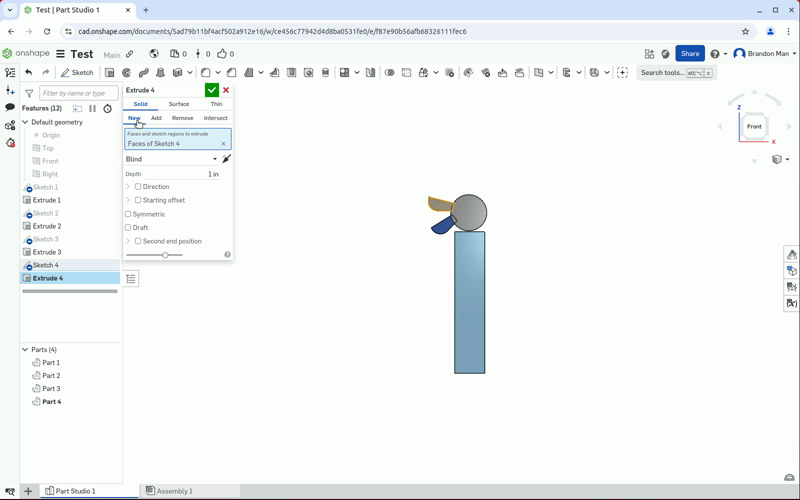
key(tab, 4)
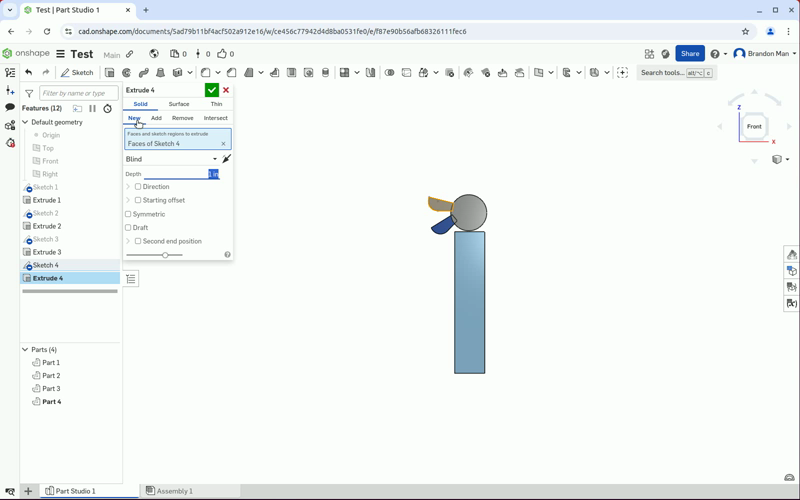
text(6.499)
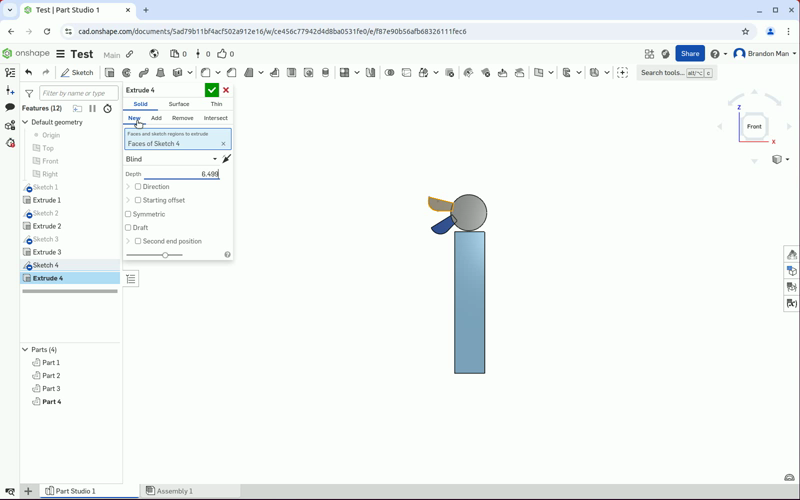
key(enter)
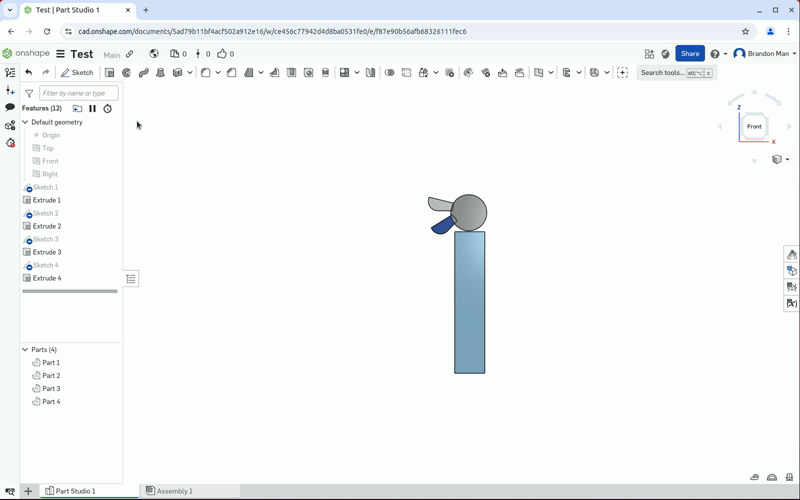
key(shift+h)
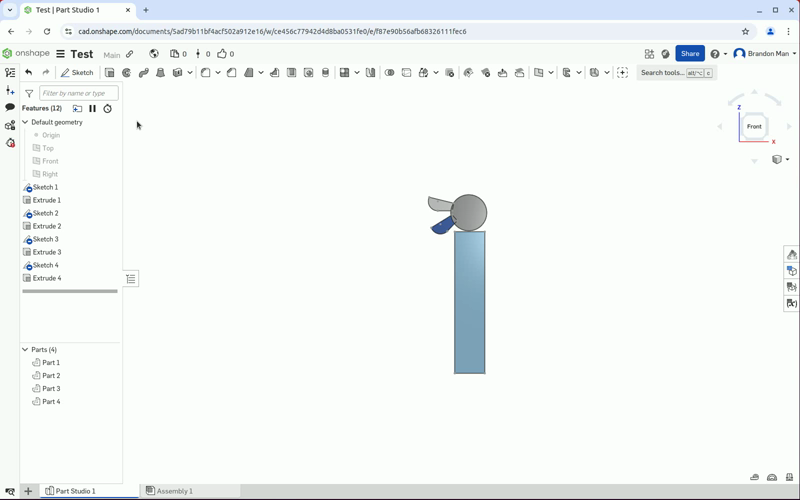
key(shift+h)
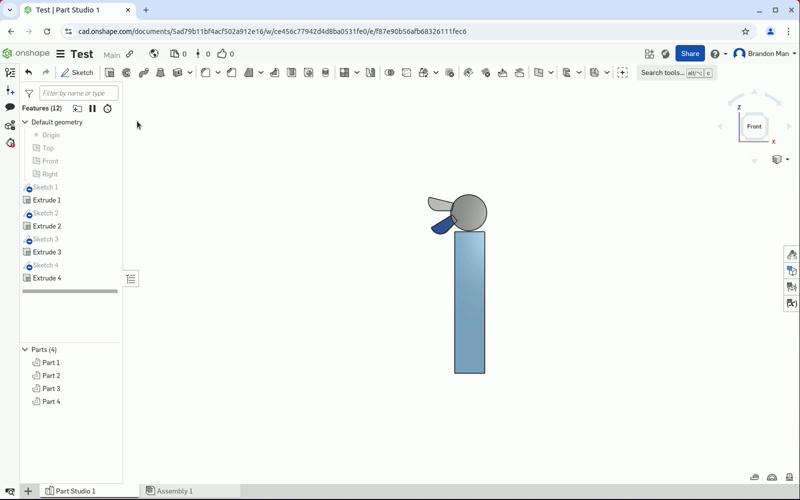
mouse_move(73, 189)
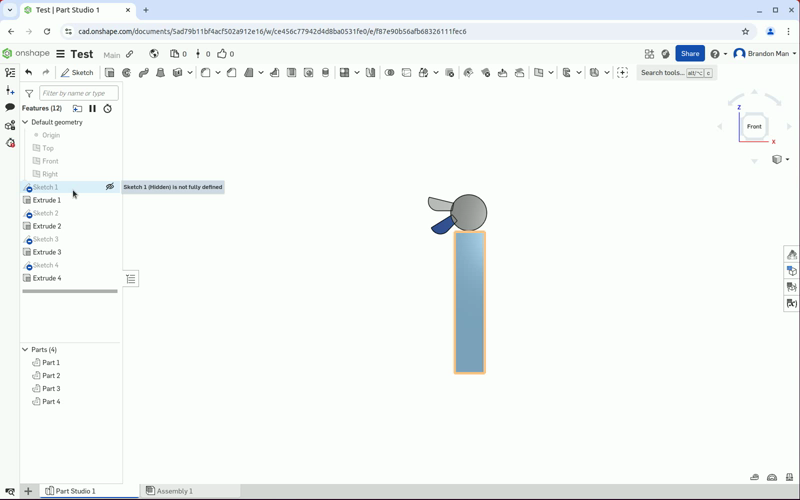
click(73, 189)
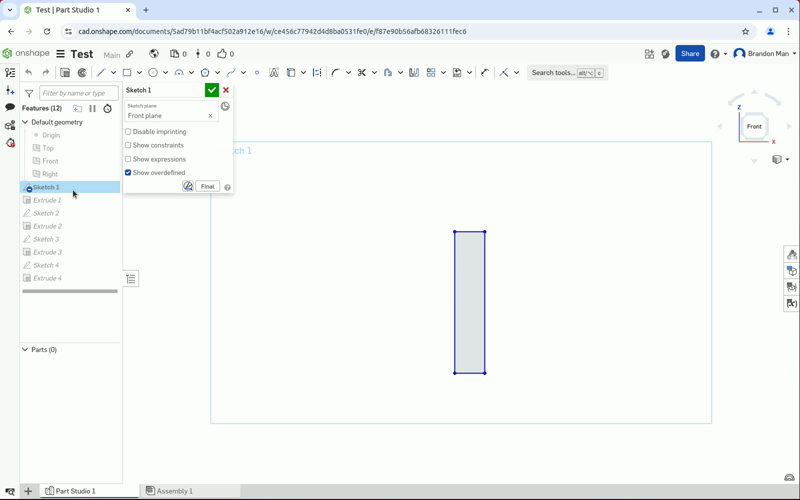
mouse_move(229, 92)
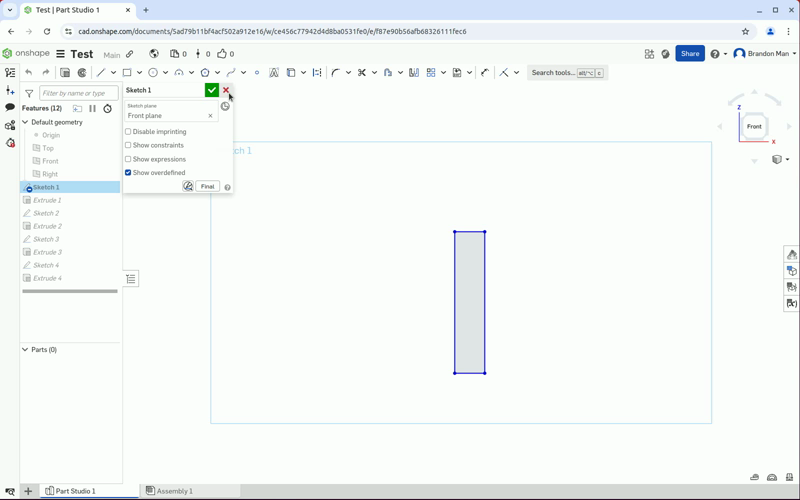
click(229, 92)
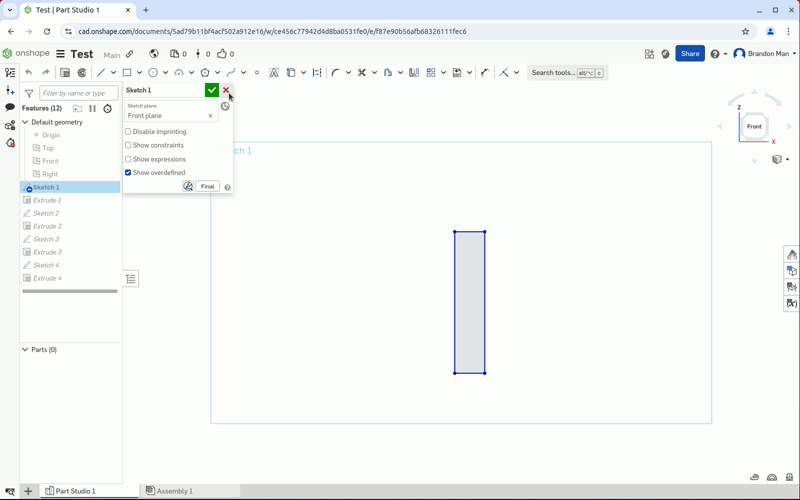
key(shift+s)
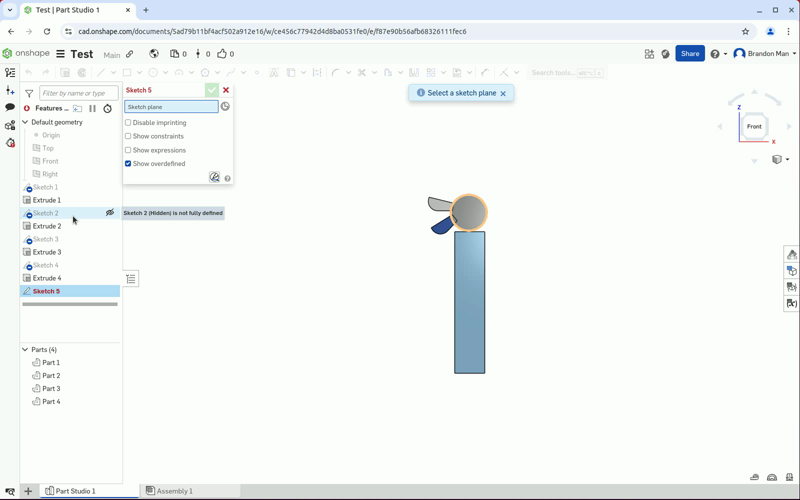
scroll(3)
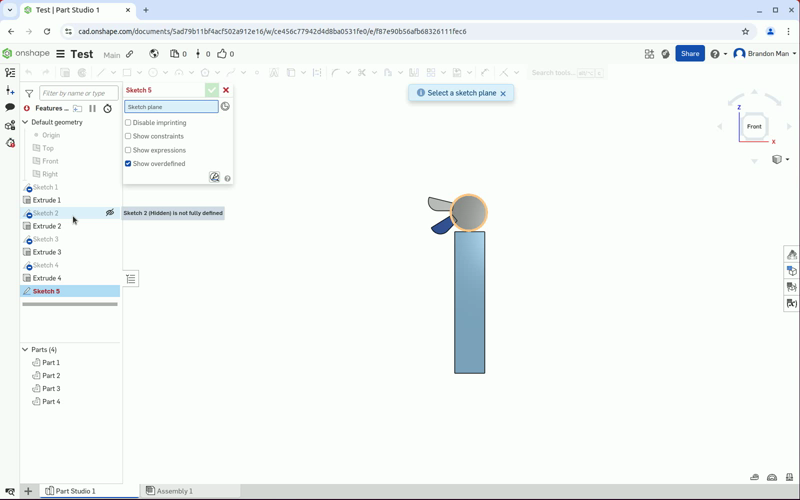
mouse_move(73, 163)
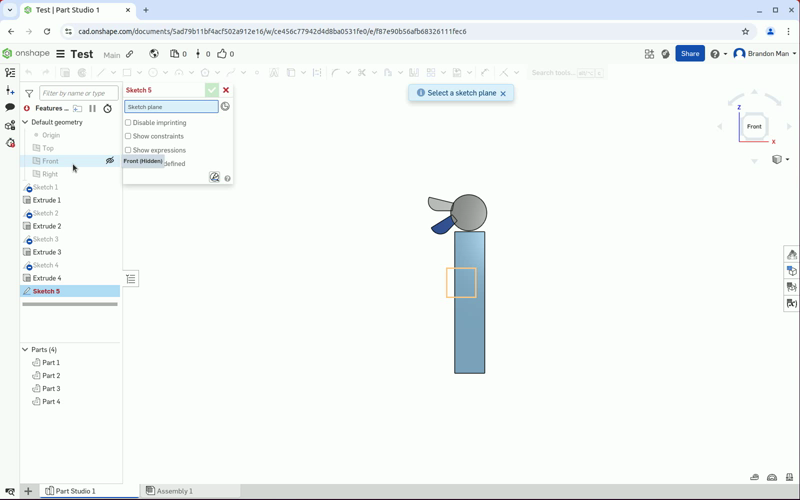
click(73, 163)
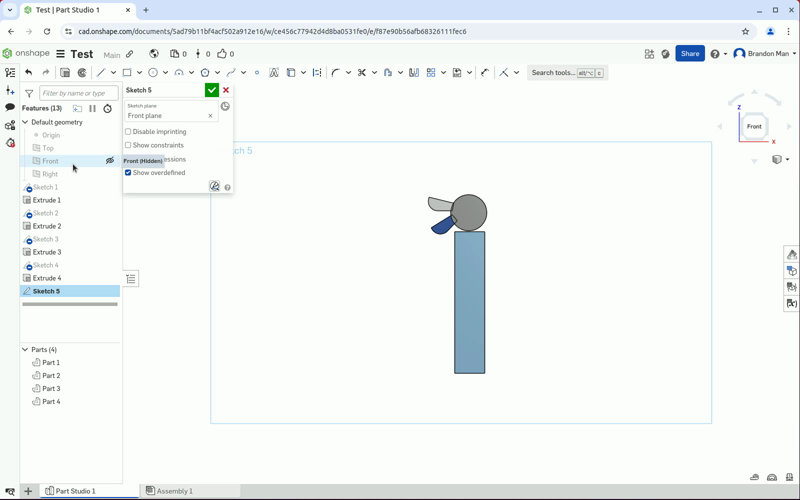
mouse_move(73, 352)
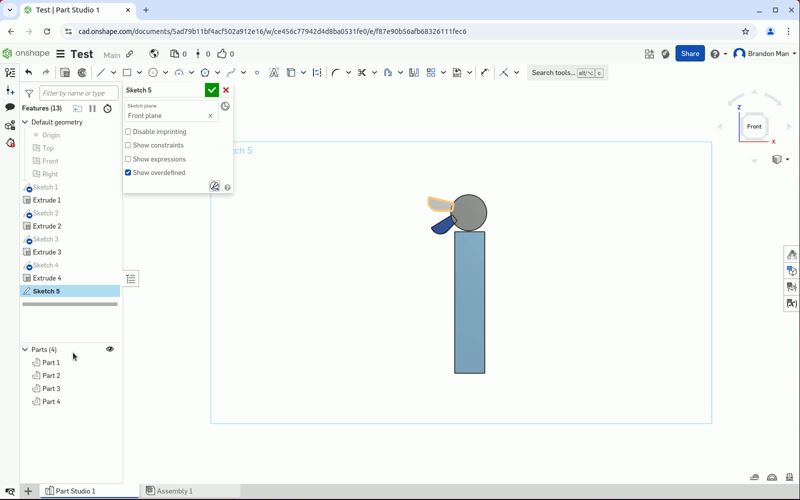
key(y)
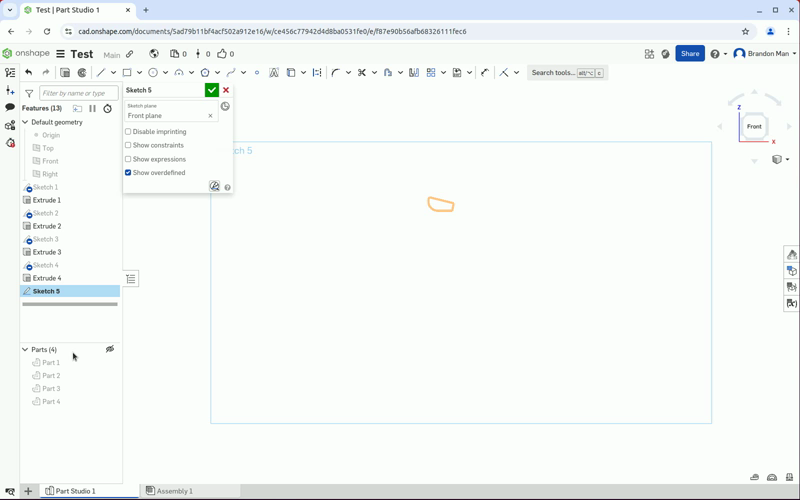
key(l)
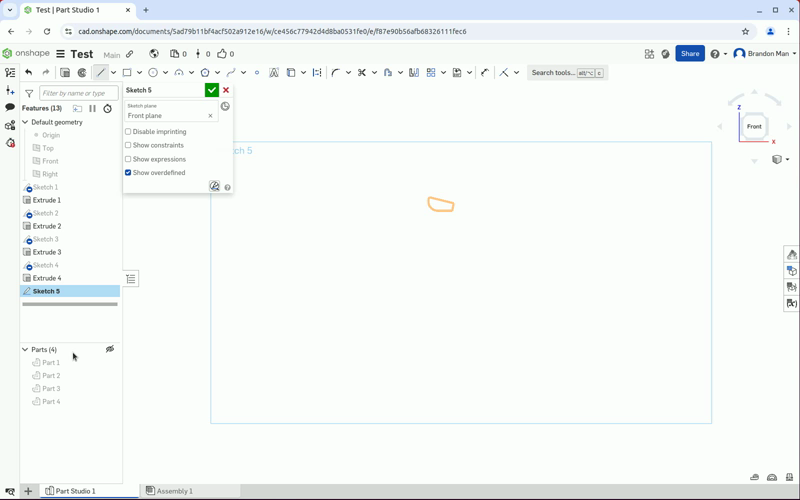
key_down(shift)
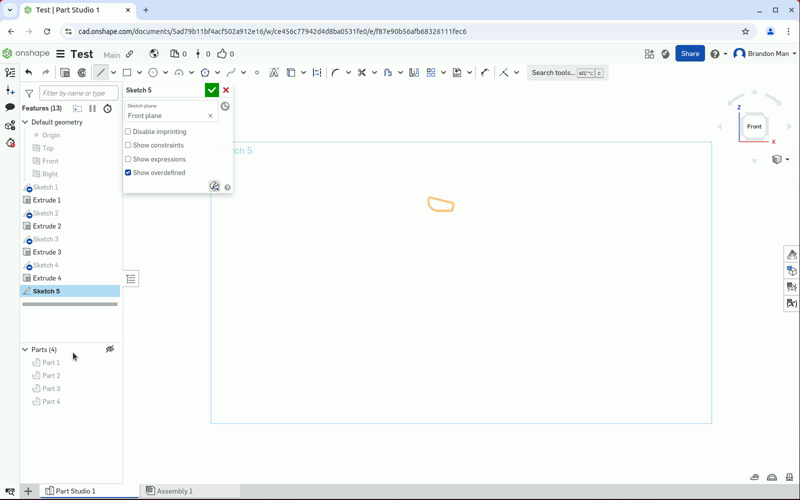
mouse_move(445, 189)
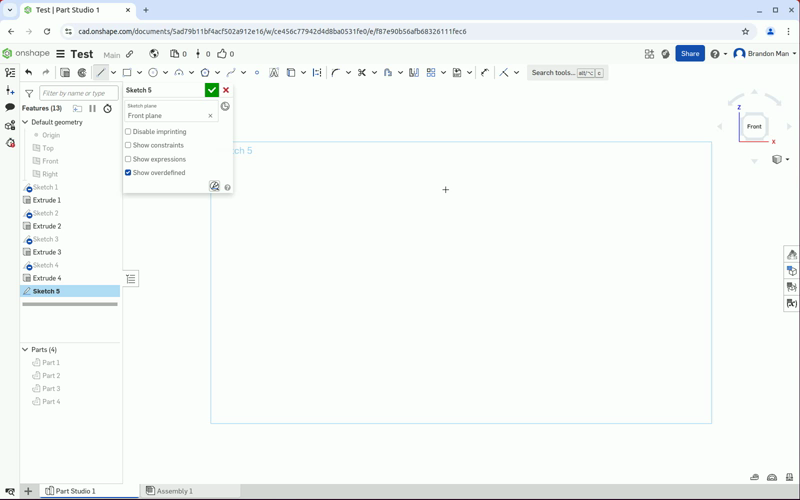
click(445, 189)
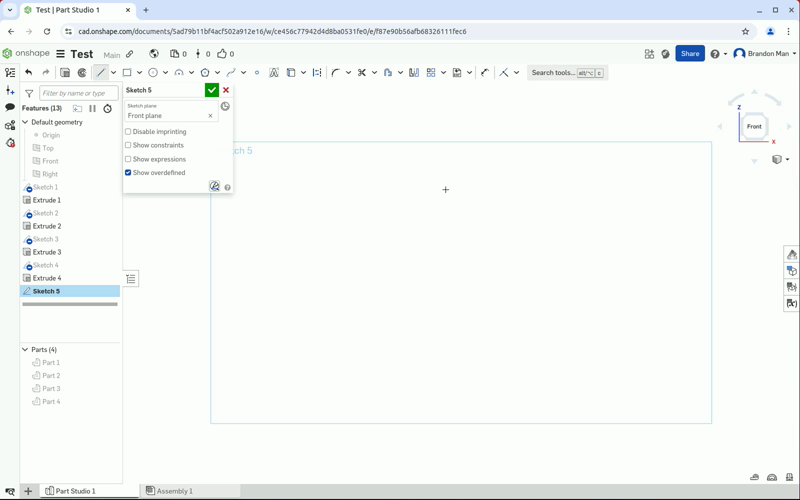
key_up(shift)
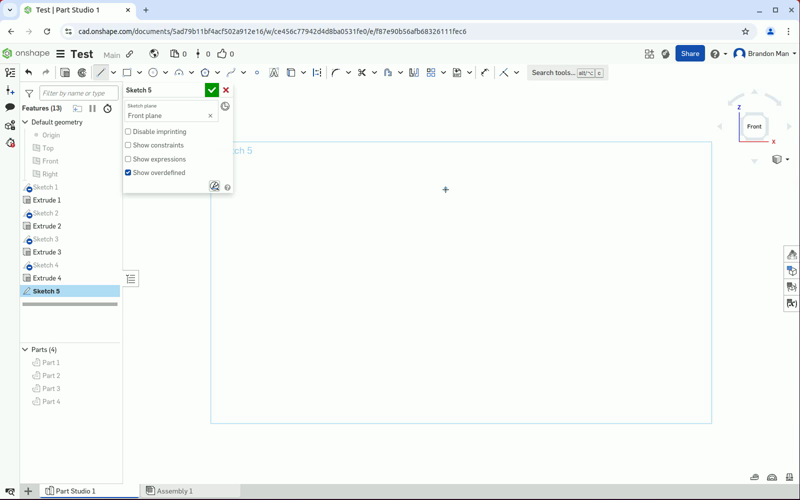
key_down(shift)
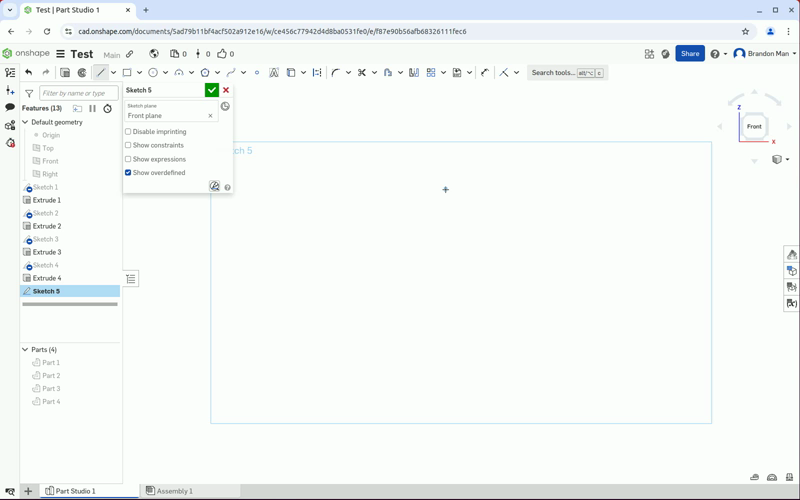
mouse_move(475, 189)
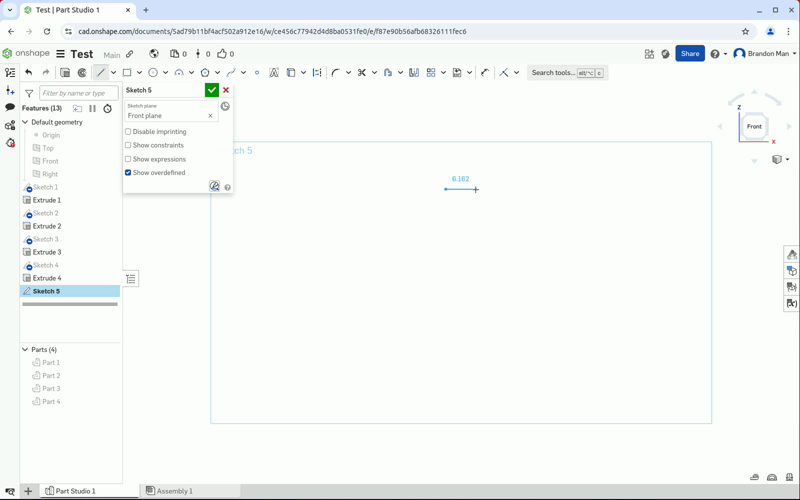
mouse_move(456, 200)
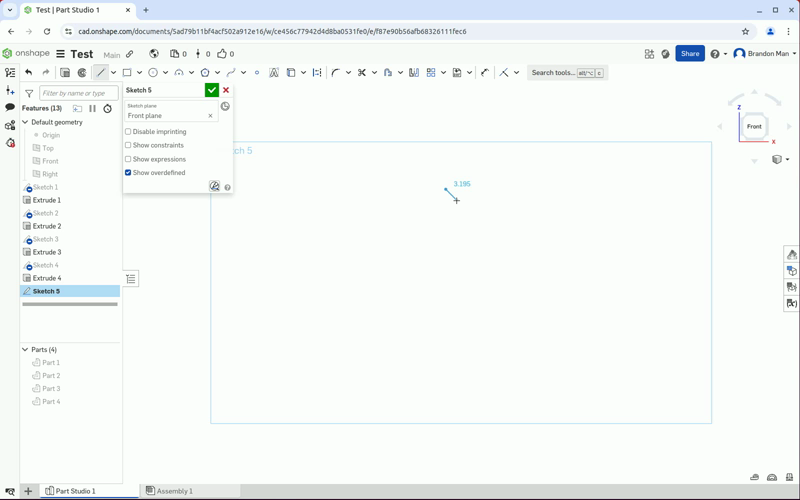
click(456, 200)
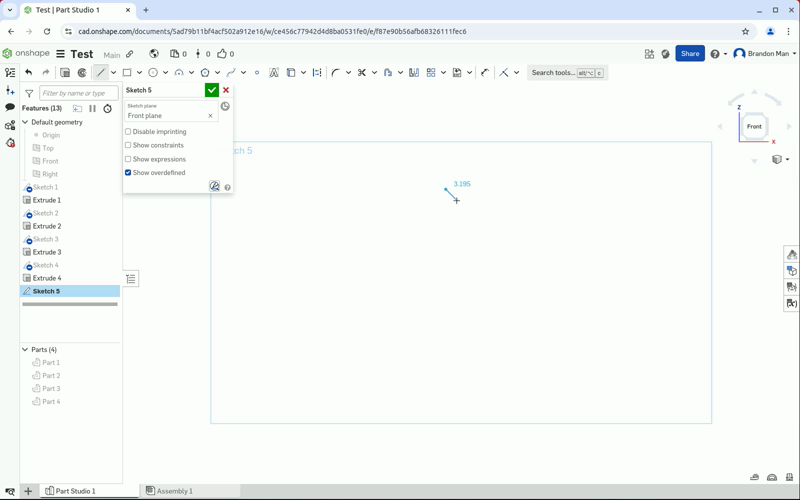
key_up(shift)
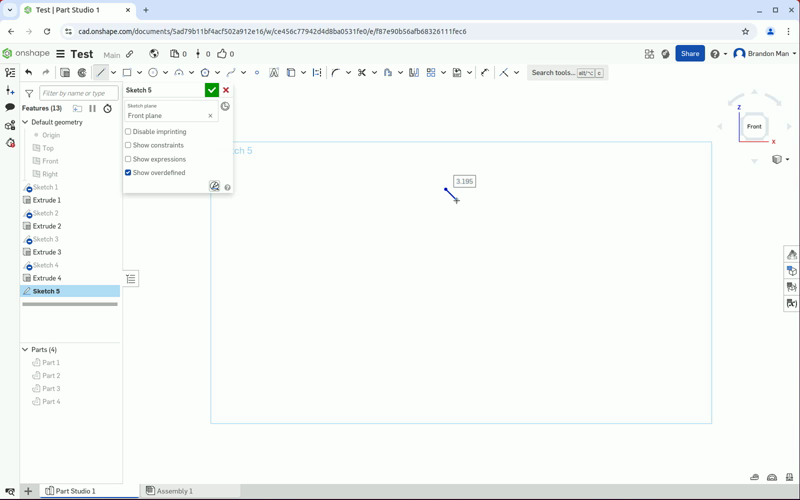
key_down(shift)
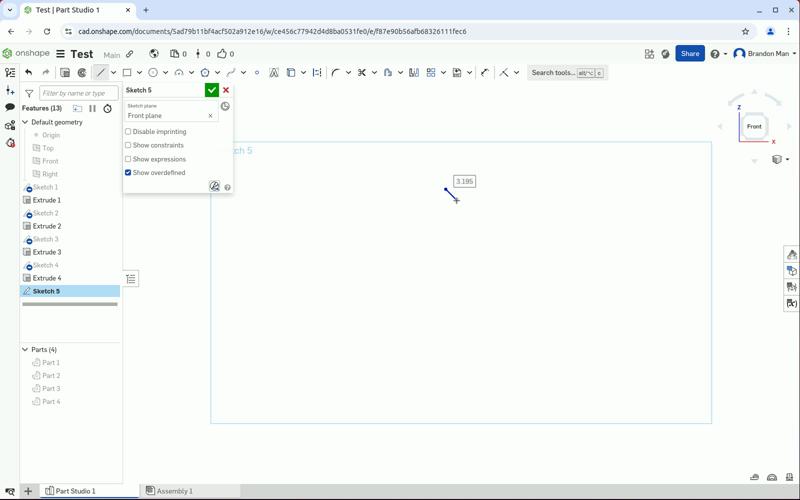
mouse_move(486, 200)
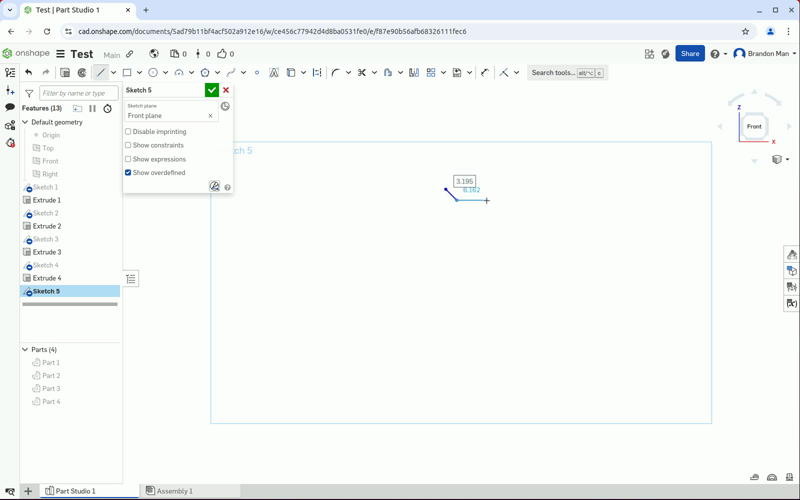
mouse_move(462, 195)
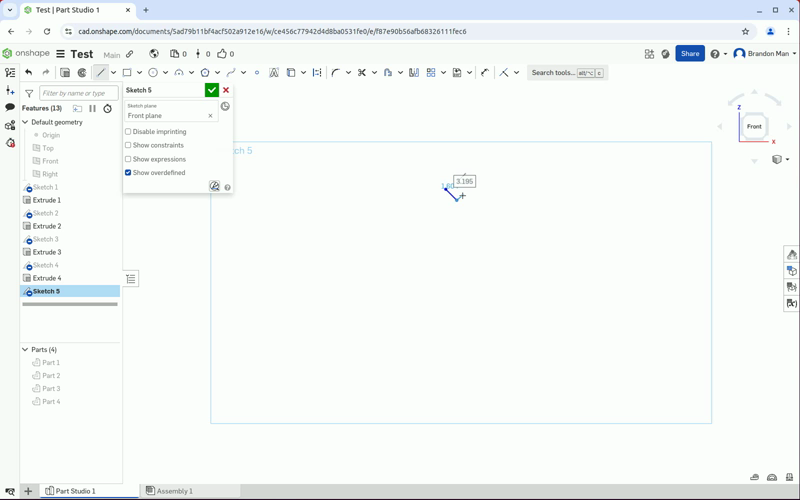
click(462, 195)
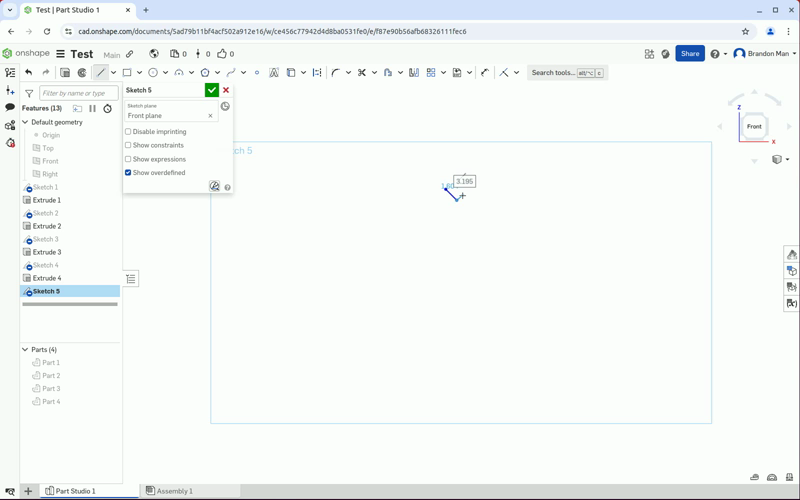
key_up(shift)
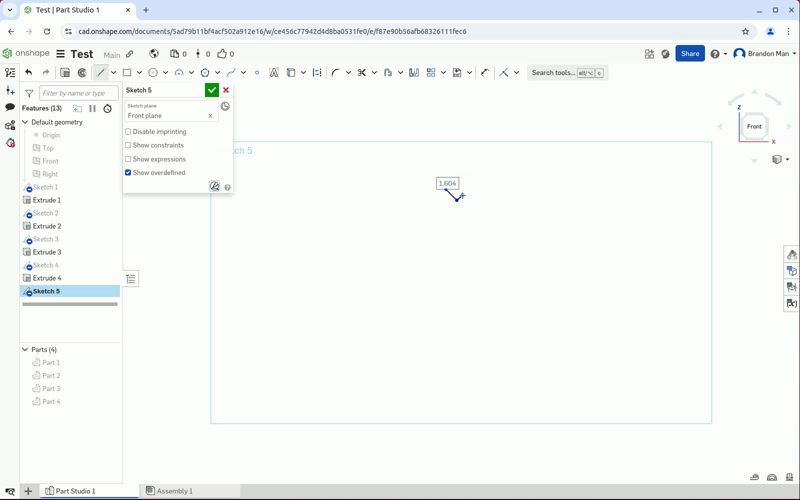
key_down(shift)
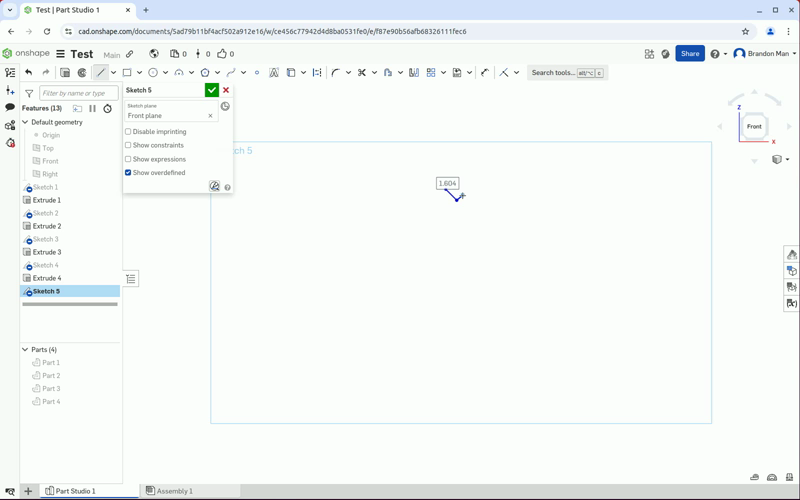
mouse_move(492, 195)
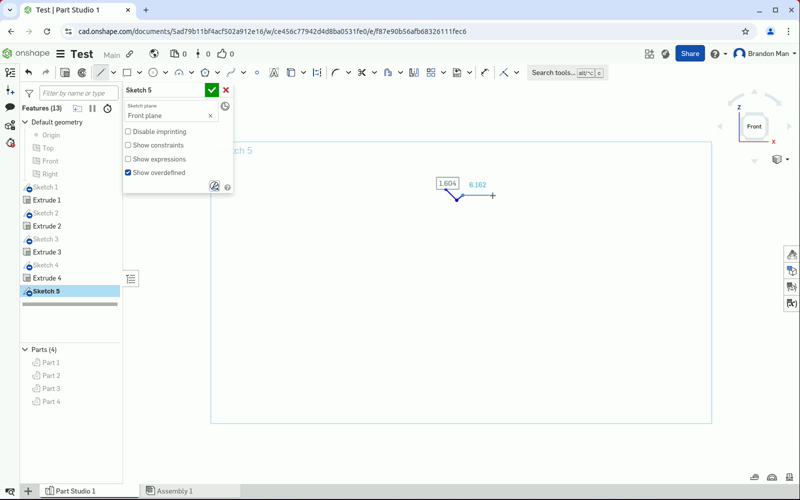
mouse_move(448, 172)
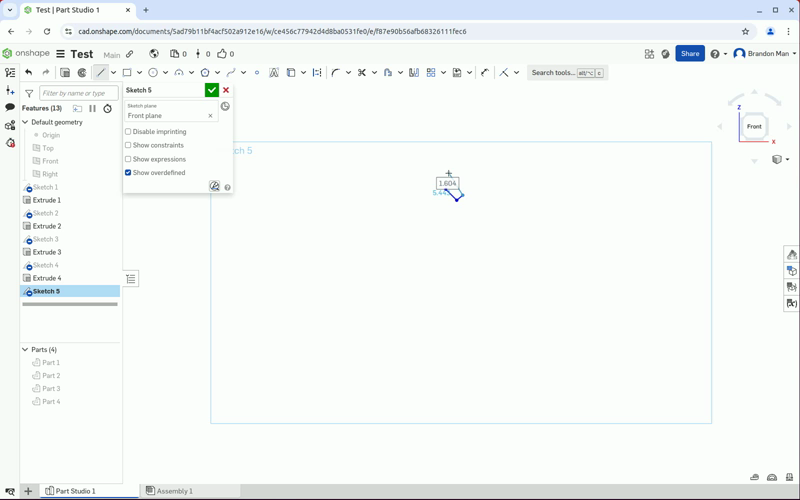
click(448, 172)
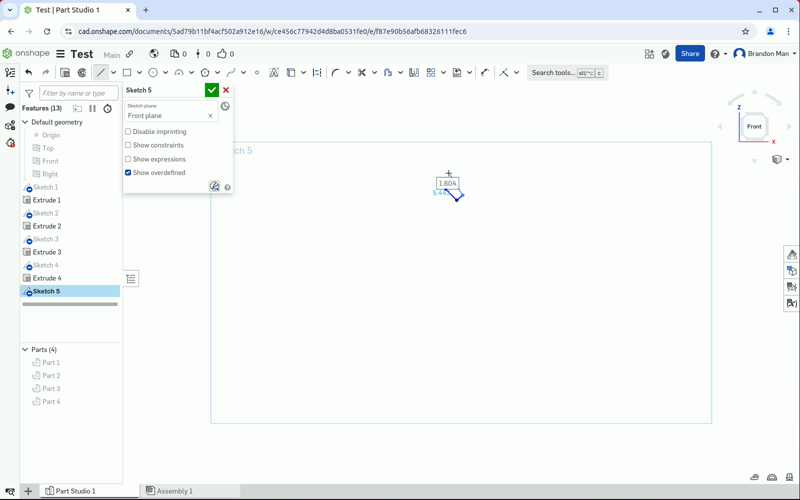
key_up(shift)
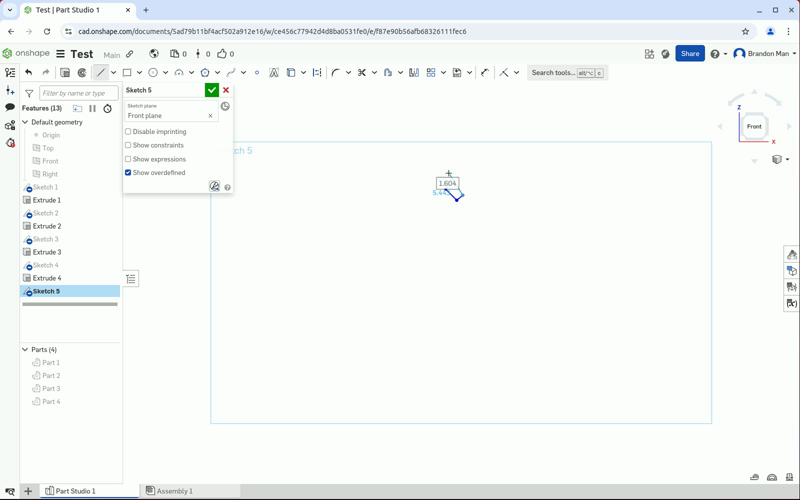
key(esc)
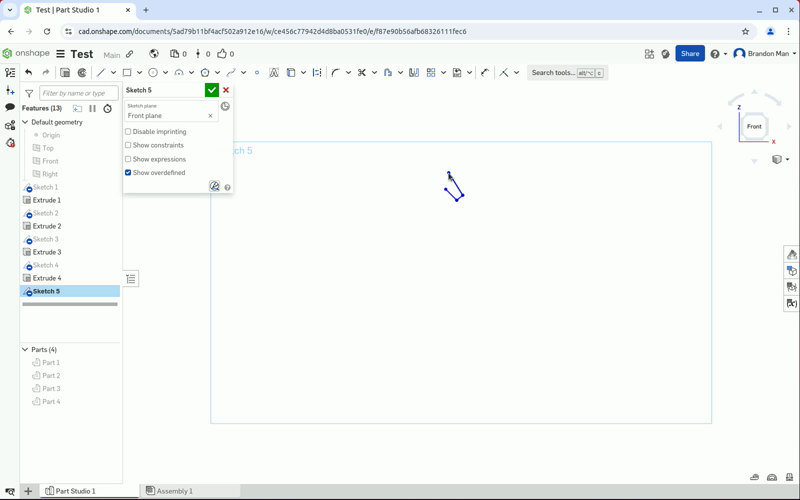
key(a)
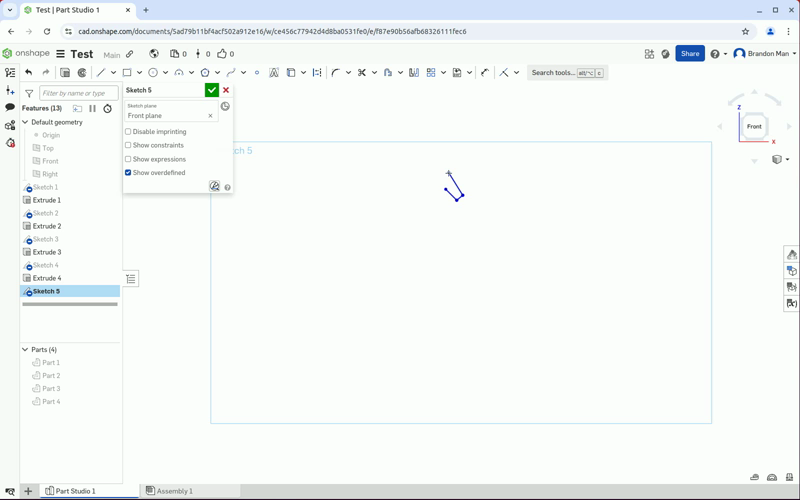
mouse_move(448, 172)
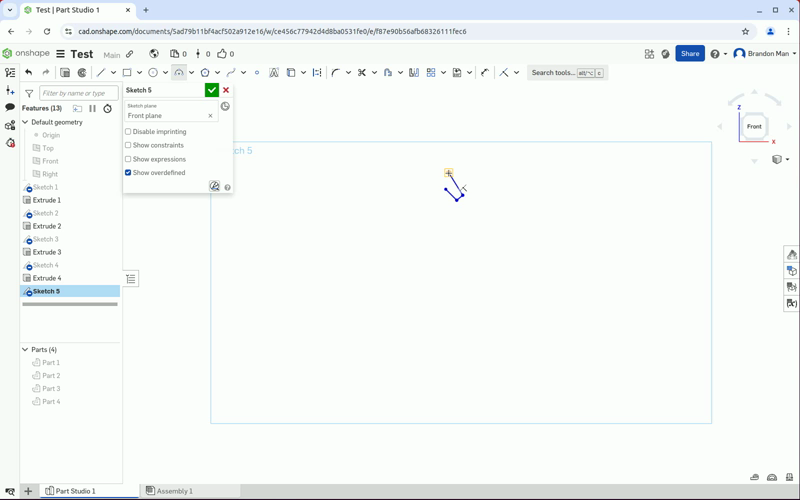
click(448, 172)
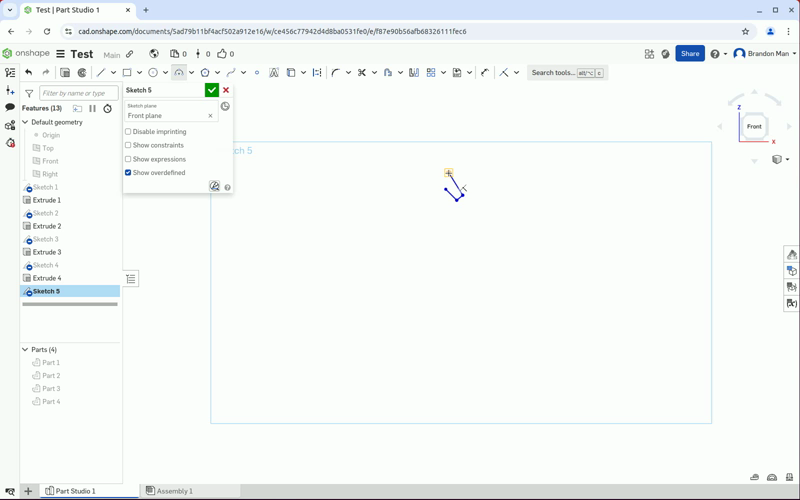
mouse_move(445, 189)
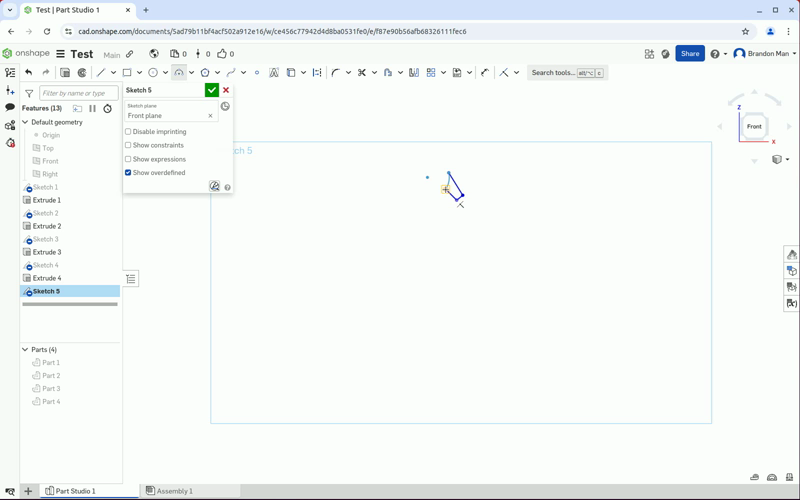
click(445, 189)
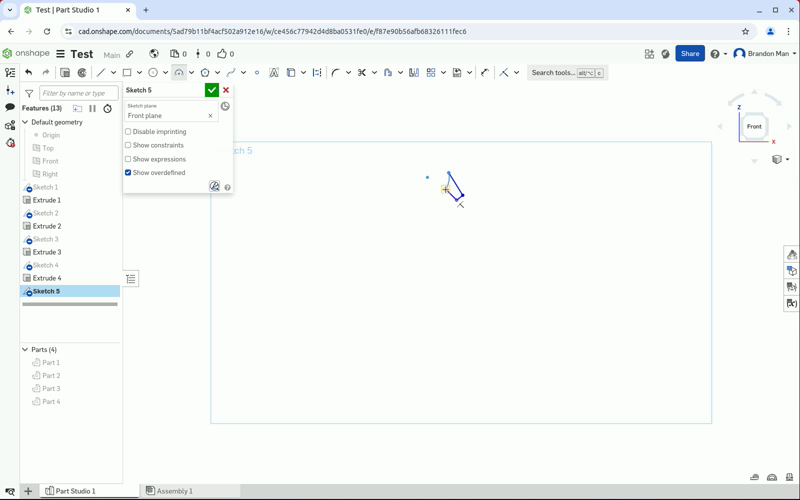
key_down(shift)
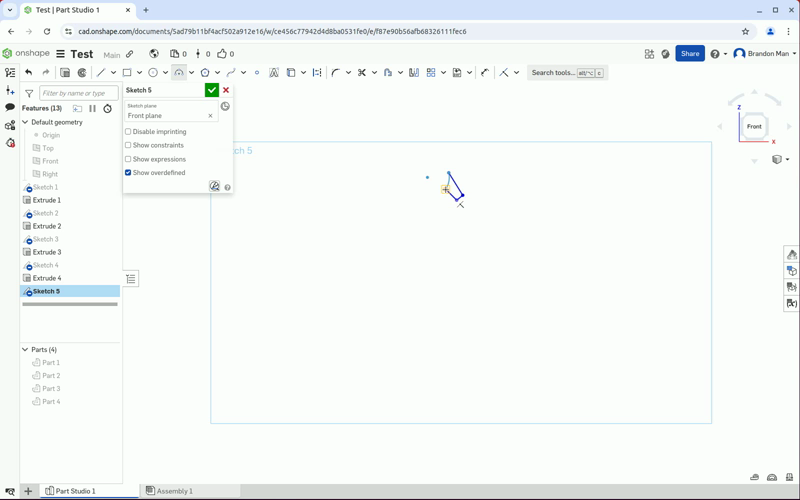
mouse_move(442, 180)
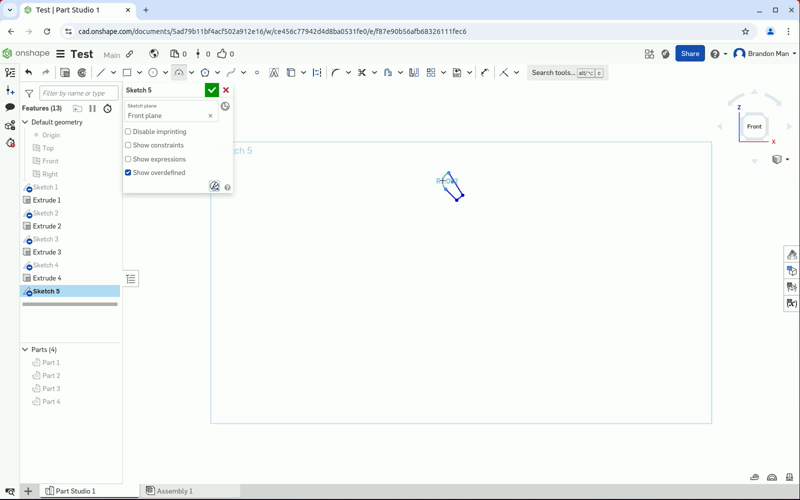
click(442, 180)
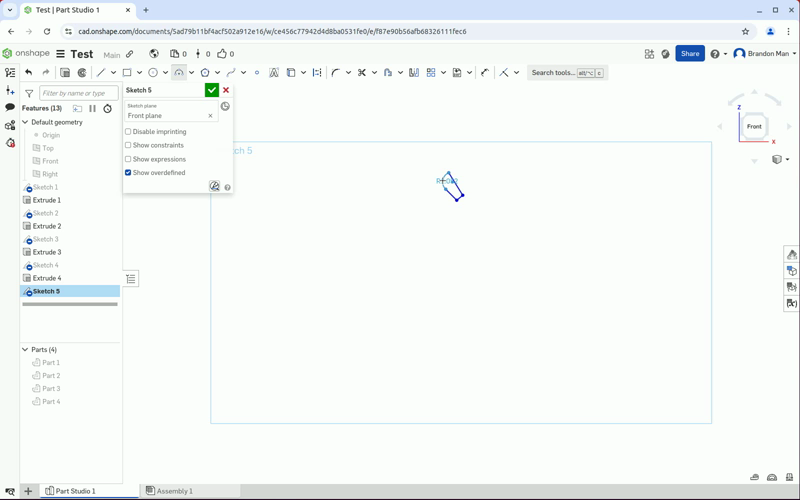
key_up(shift)
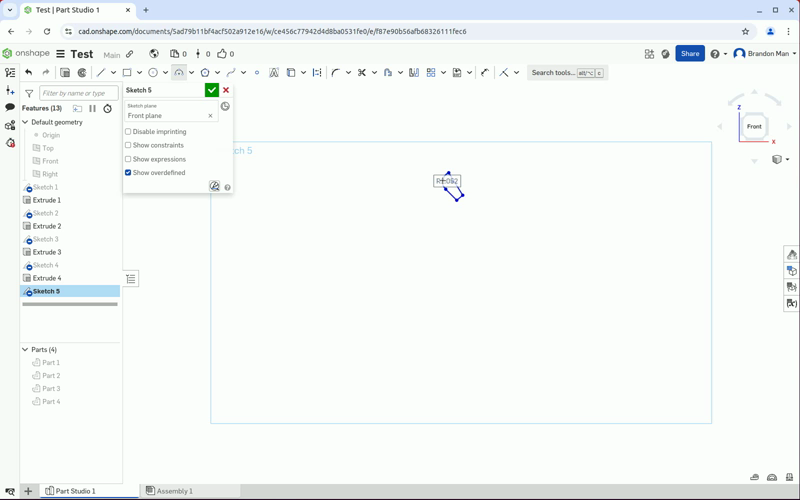
key(esc)
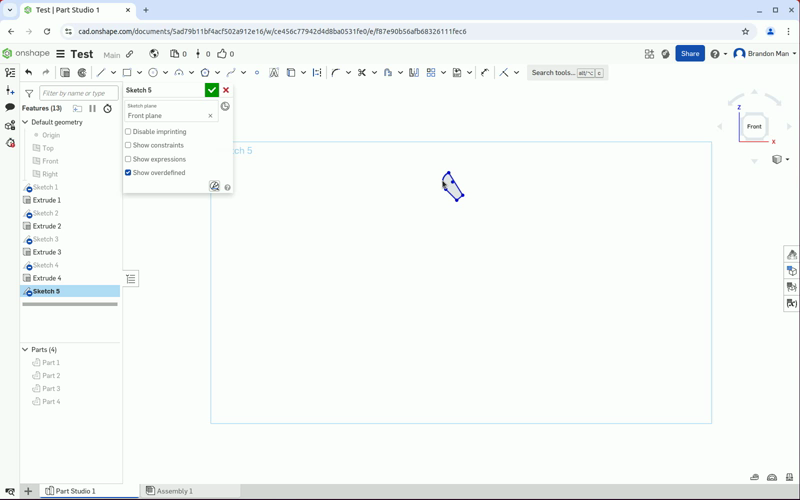
mouse_move(443, 181)
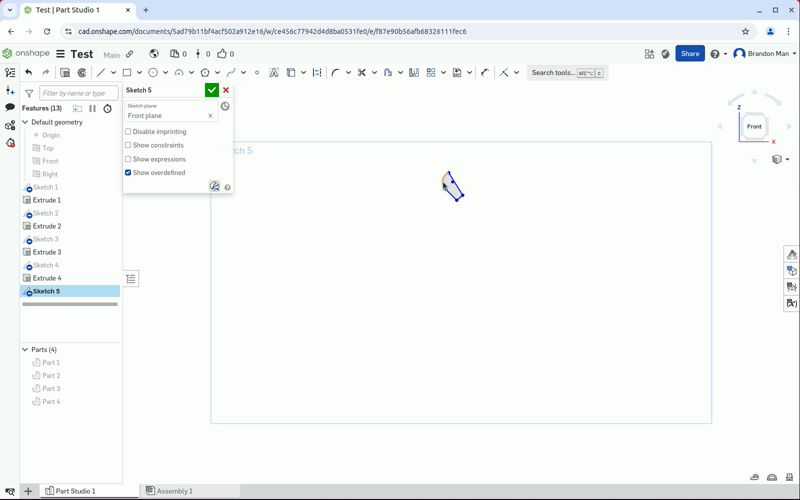
scroll(6)
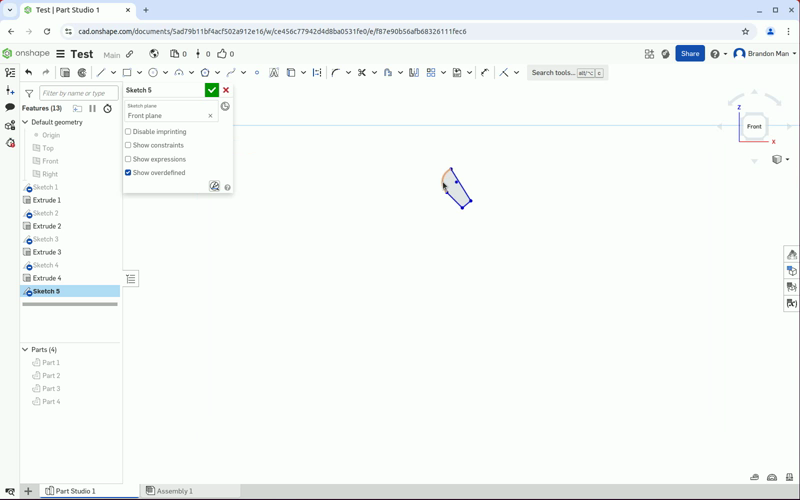
scroll(6)
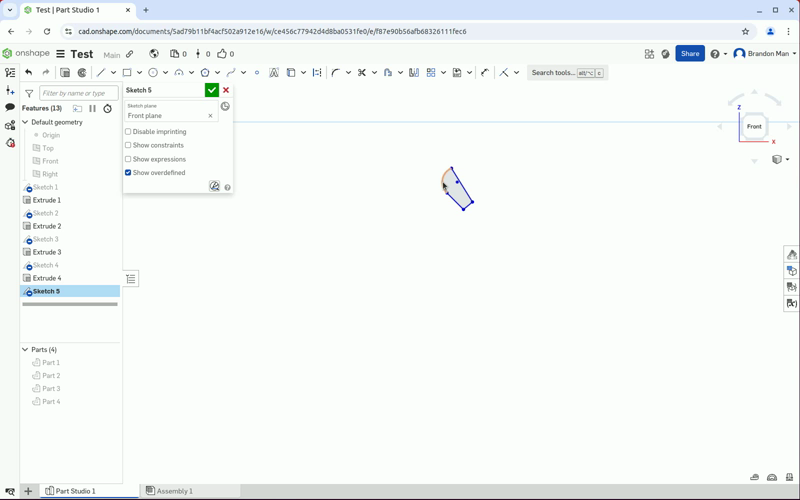
scroll(6)
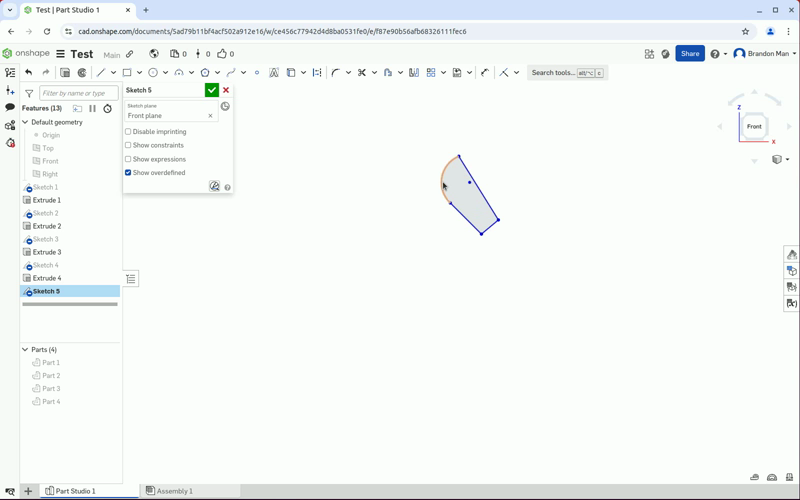
scroll(6)
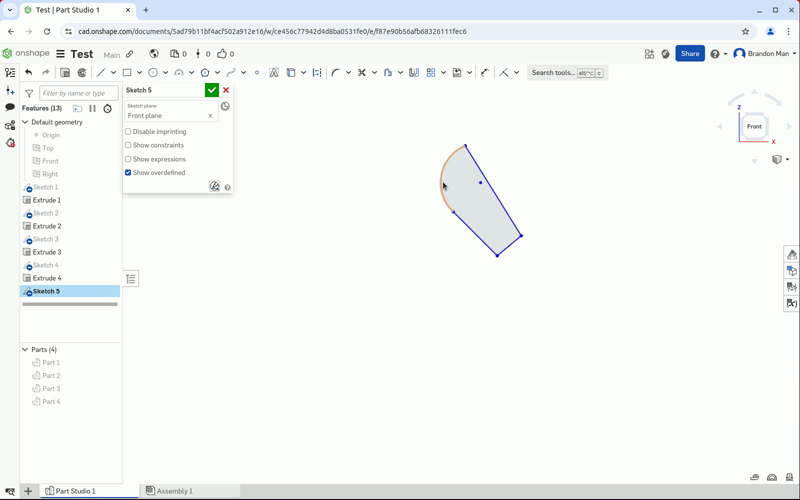
scroll(6)
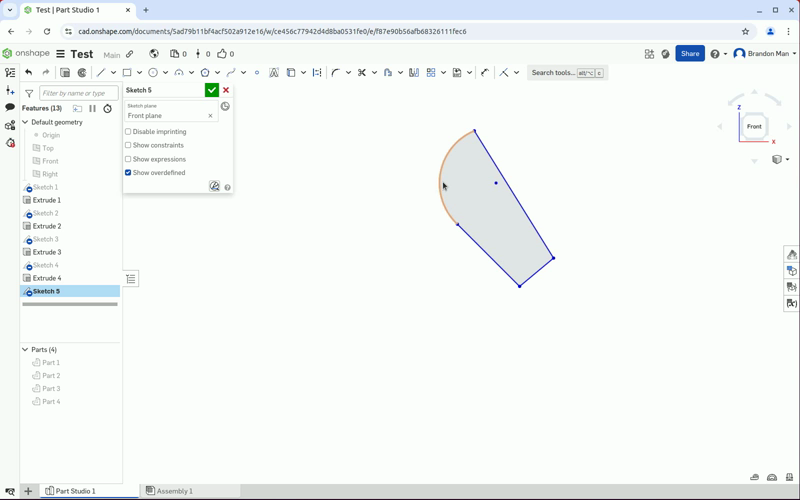
scroll(6)
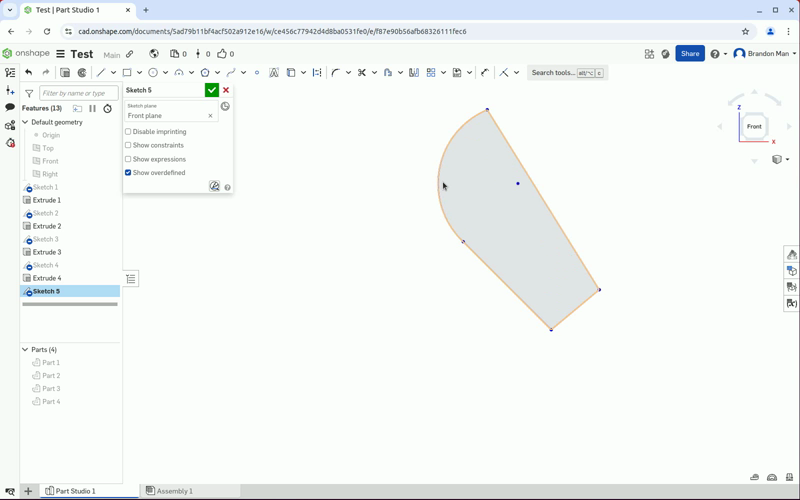
scroll(6)
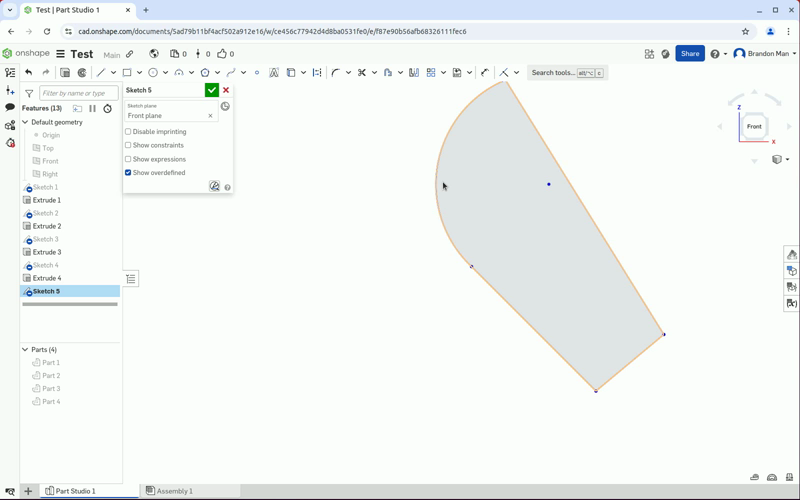
click(443, 181)
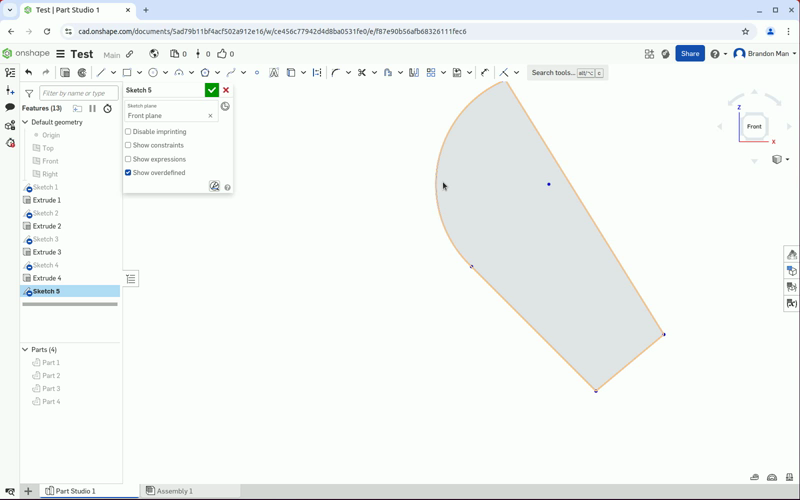
scroll(-6)
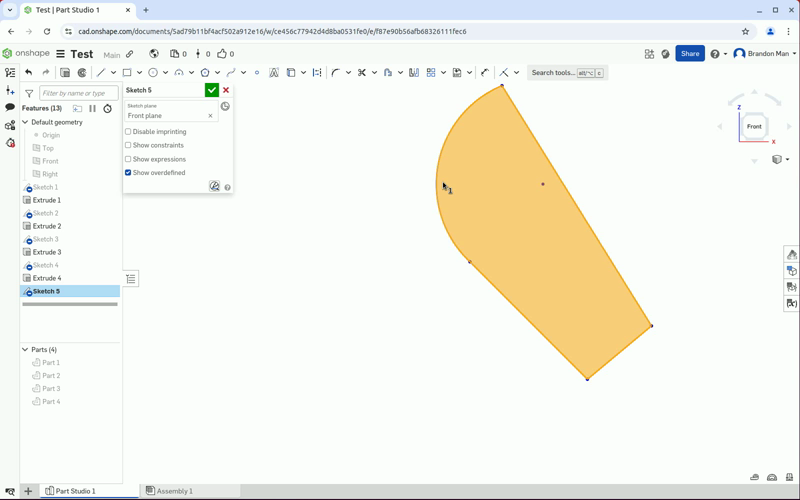
scroll(-6)
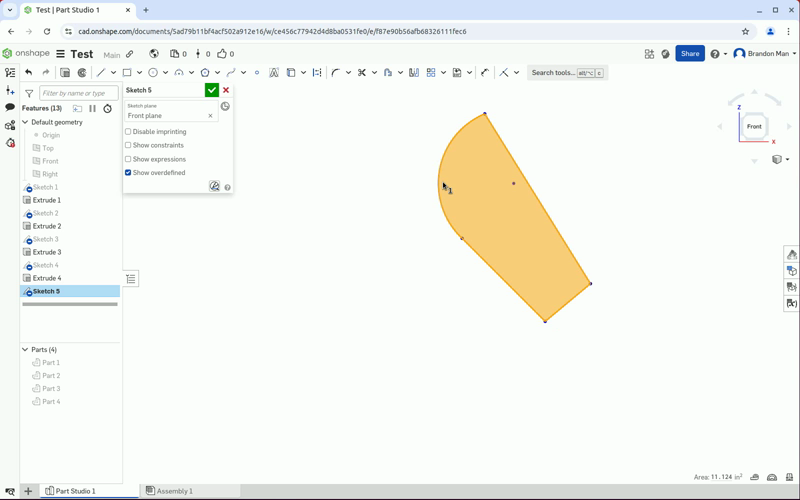
scroll(-6)
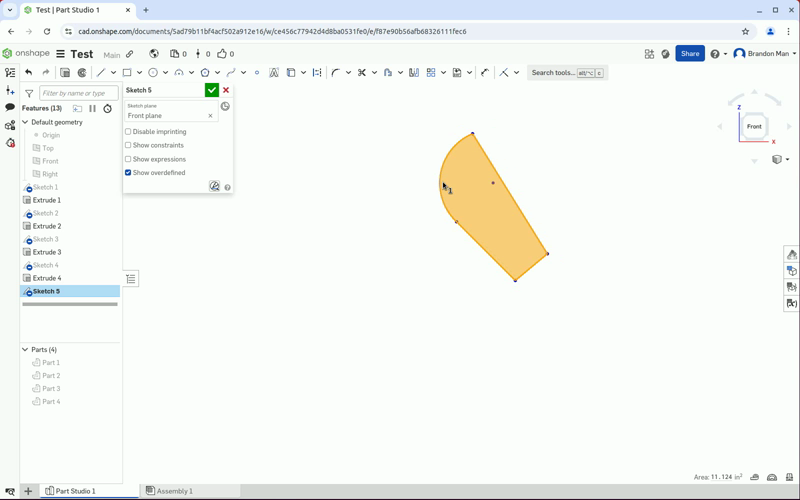
scroll(-6)
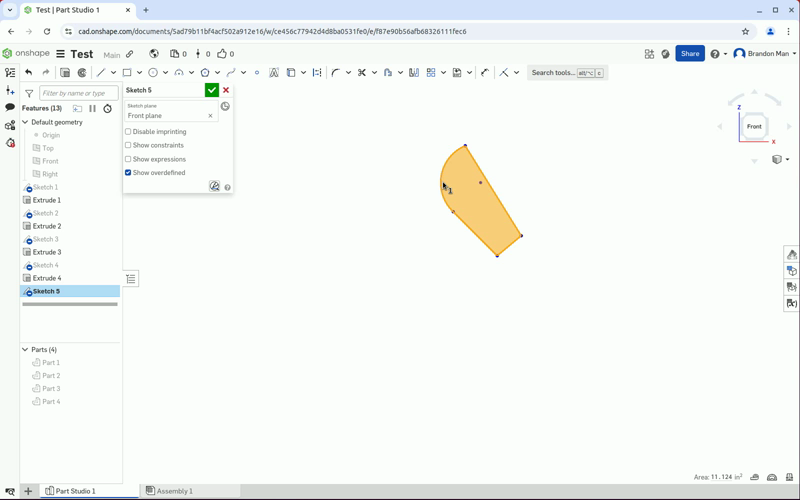
scroll(-6)
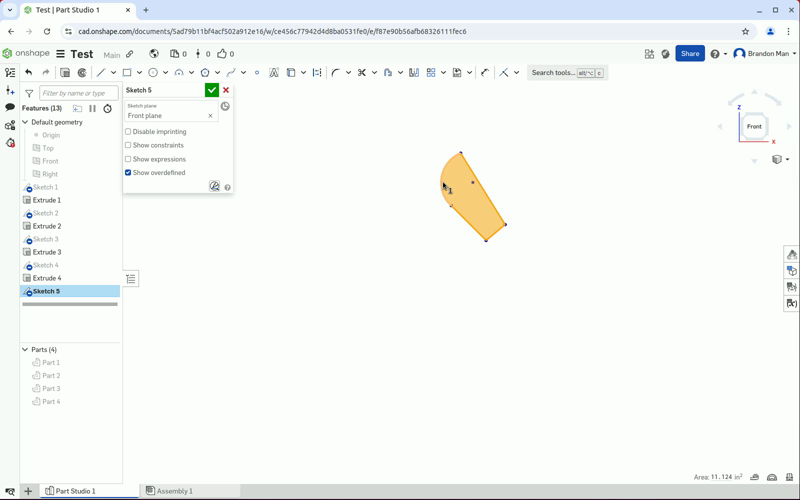
scroll(-6)
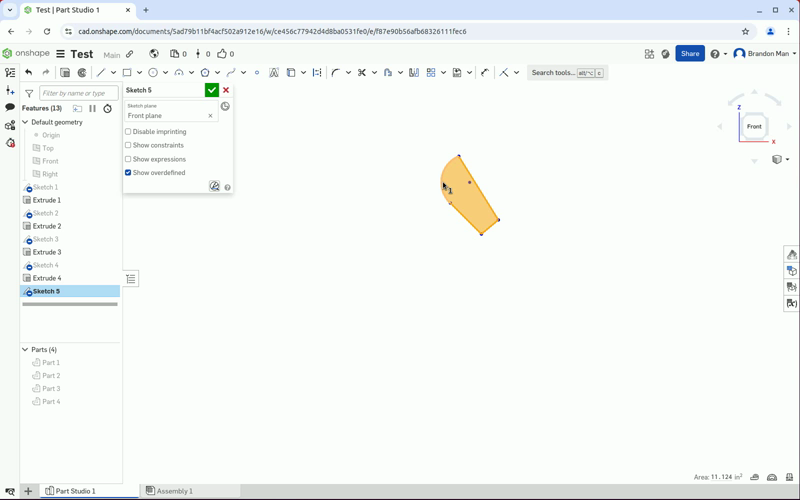
scroll(-6)
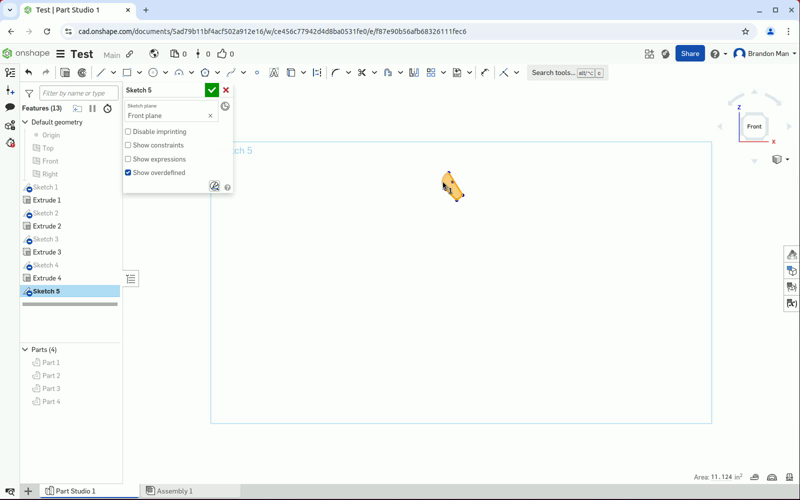
mouse_move(73, 352)
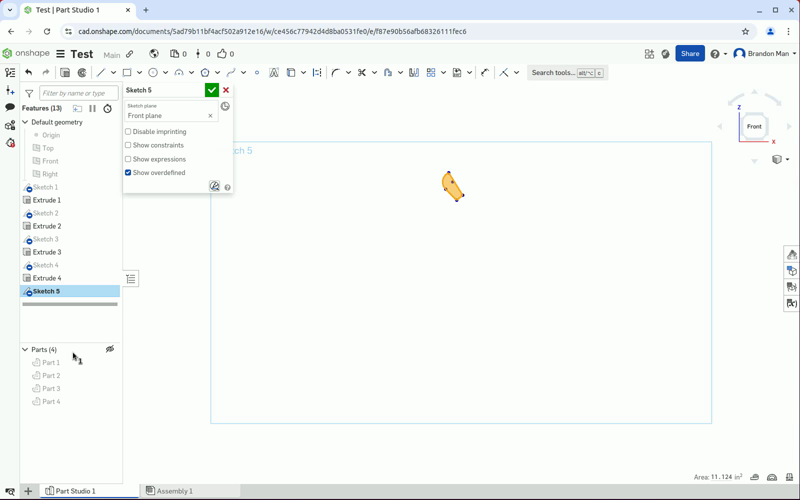
key(shift+y)
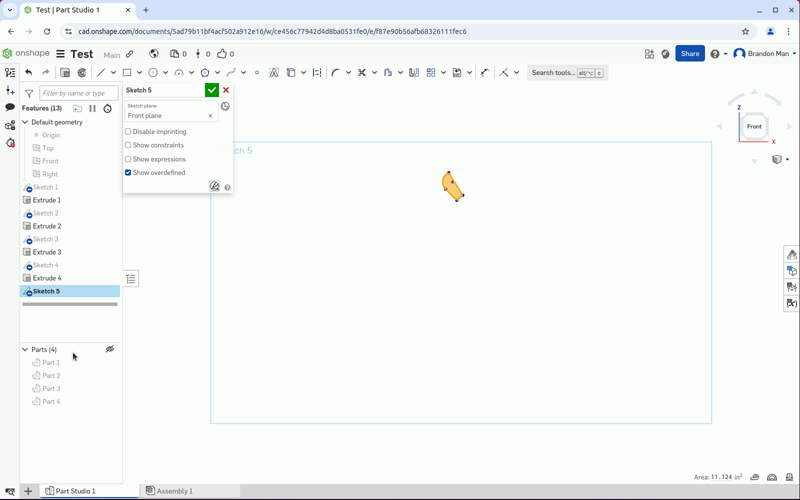
key(shift+e)
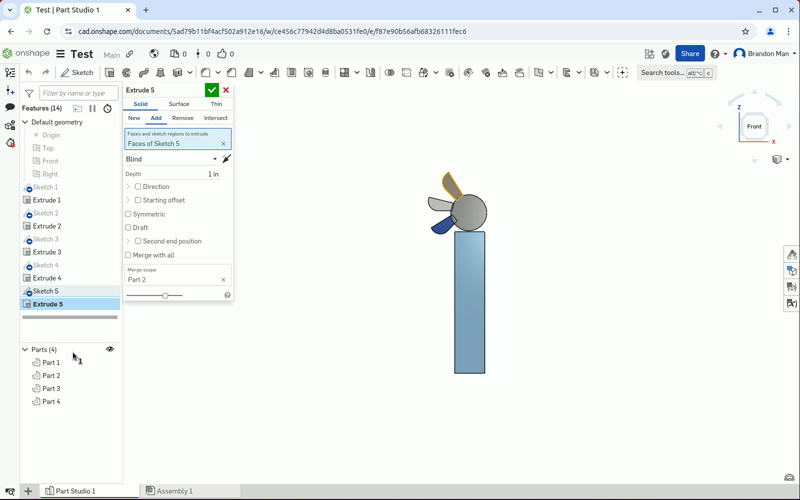
mouse_move(143, 106)
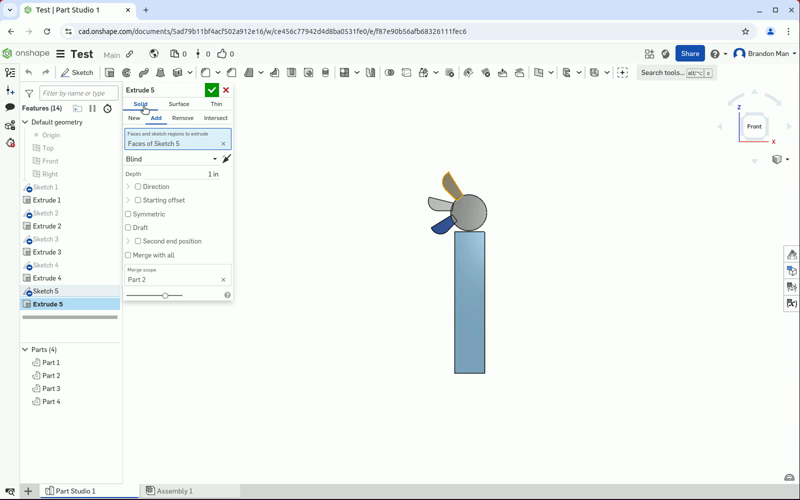
click(143, 106)
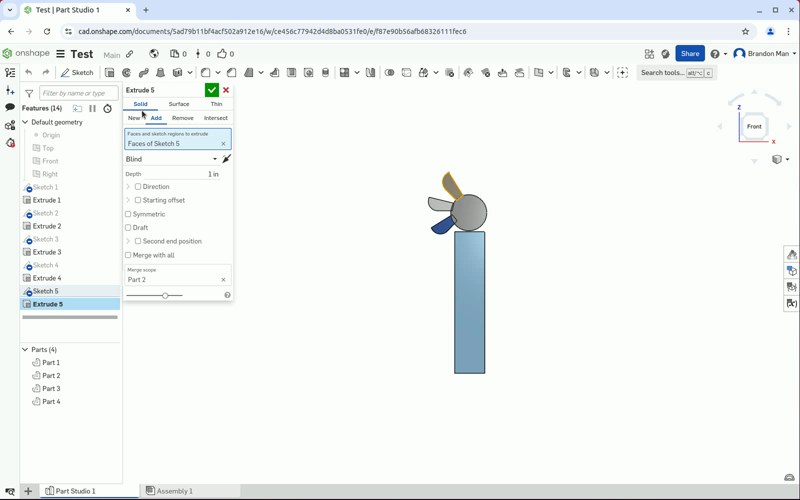
mouse_move(137, 120)
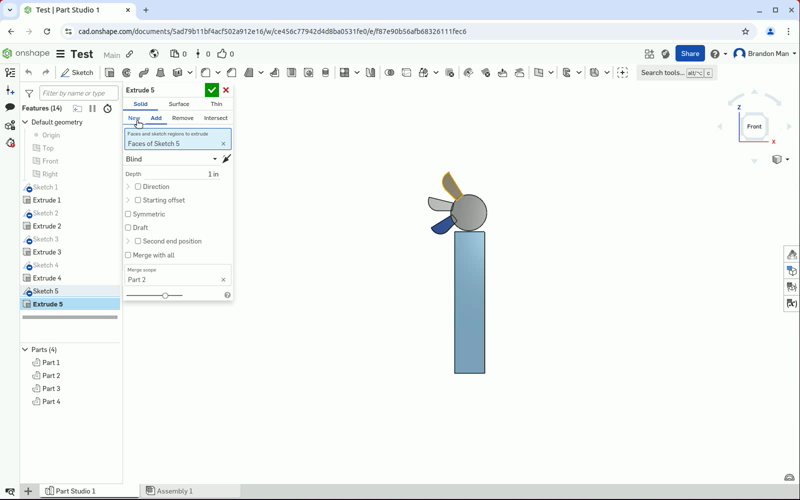
click(137, 120)
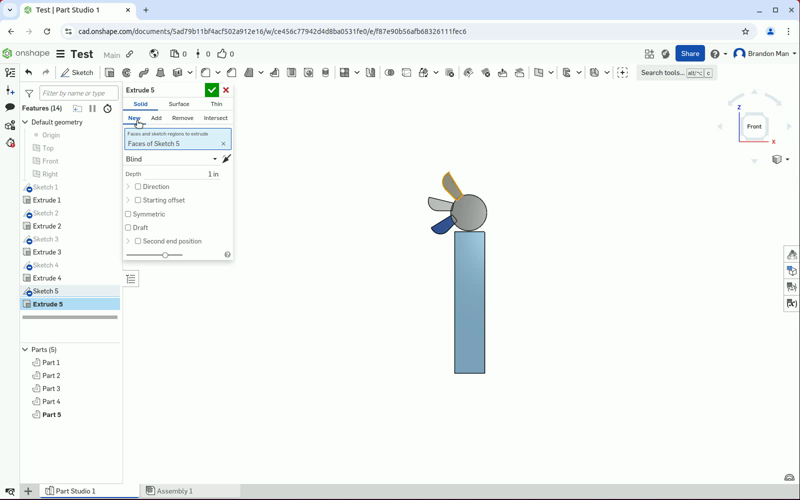
key(tab, 4)
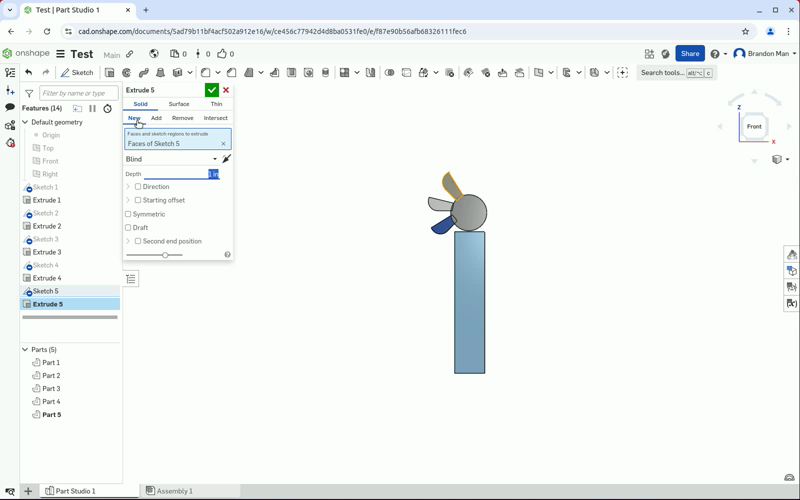
text(6.499)
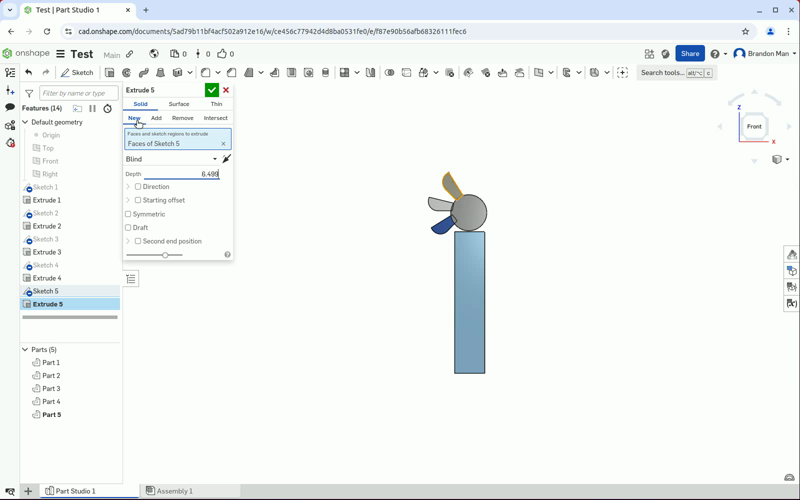
key(enter)
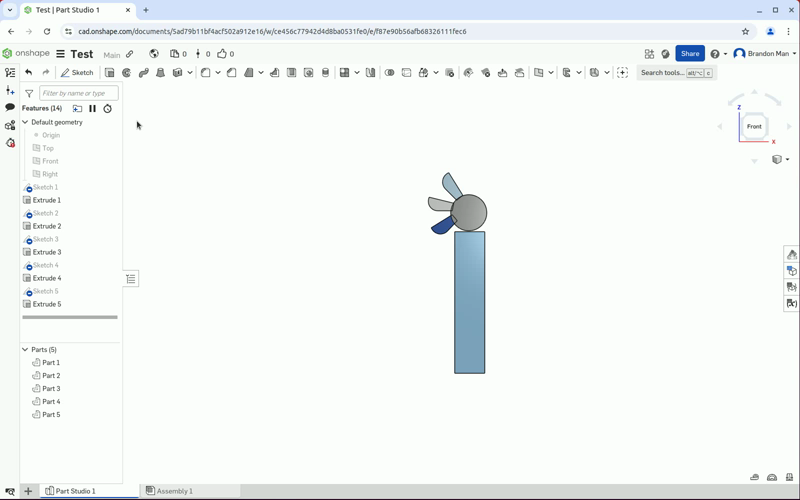
key(shift+h)
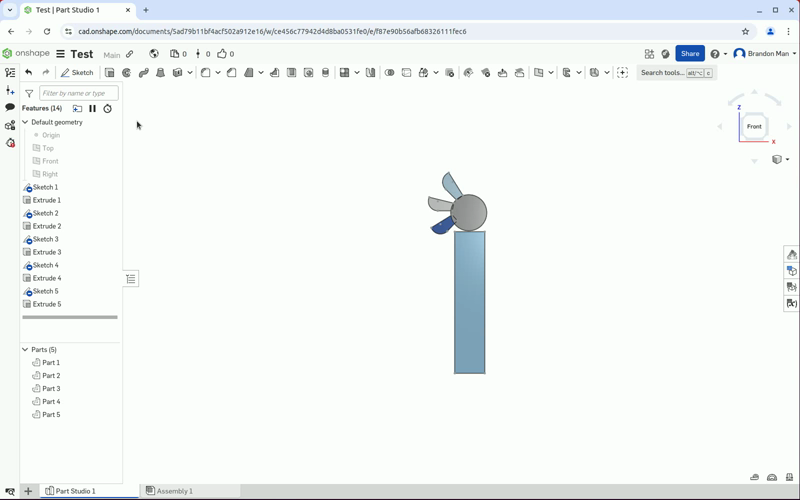
key(shift+h)
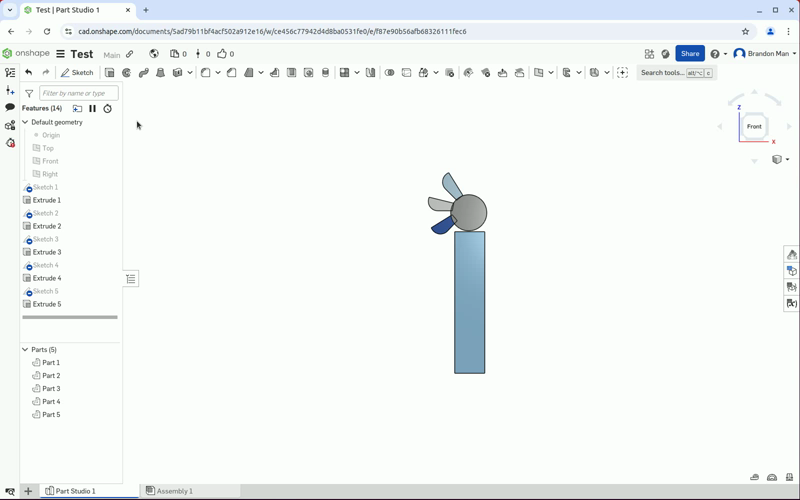
mouse_move(73, 189)
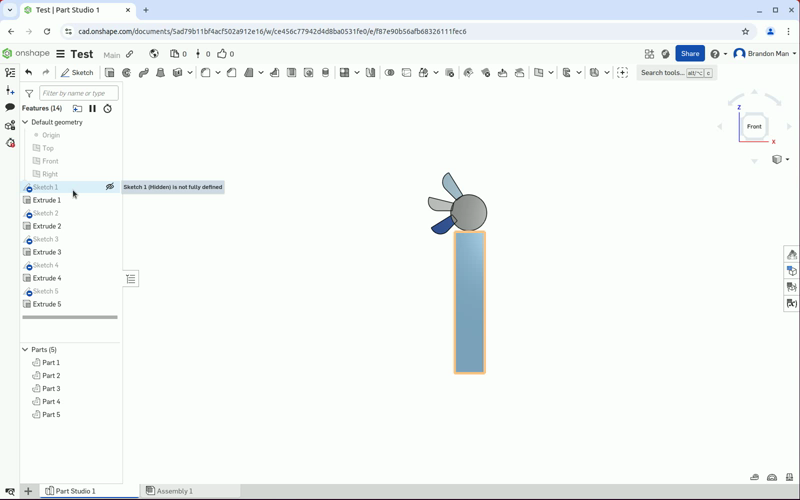
click(73, 189)
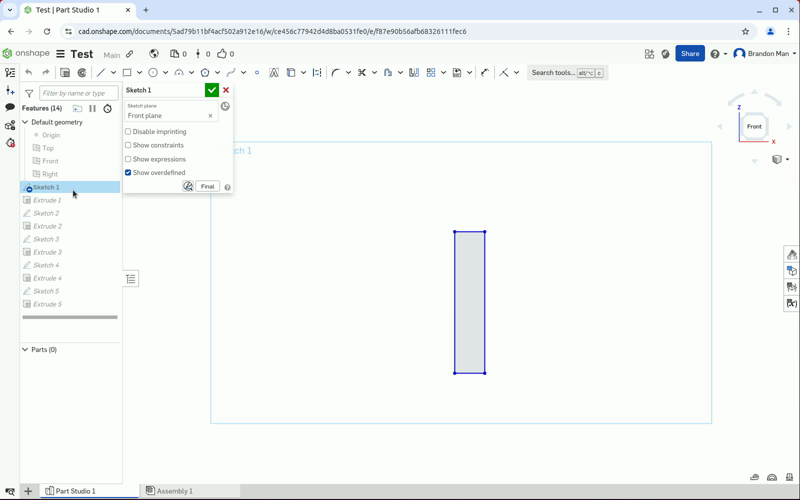
mouse_move(229, 92)
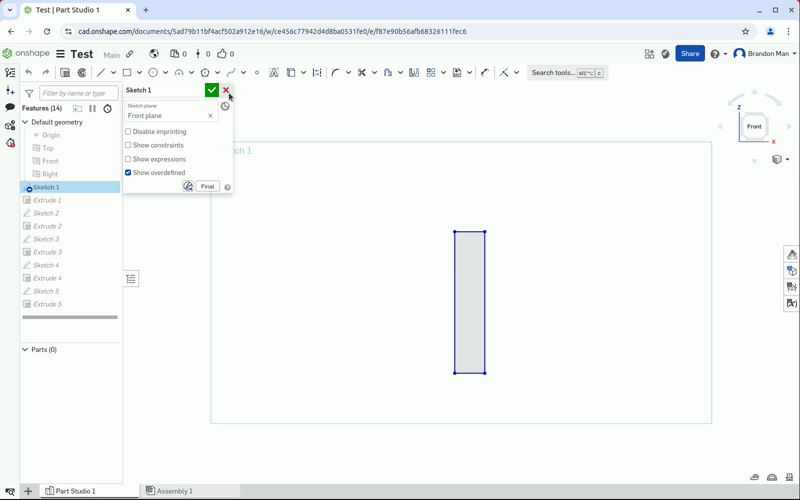
click(229, 92)
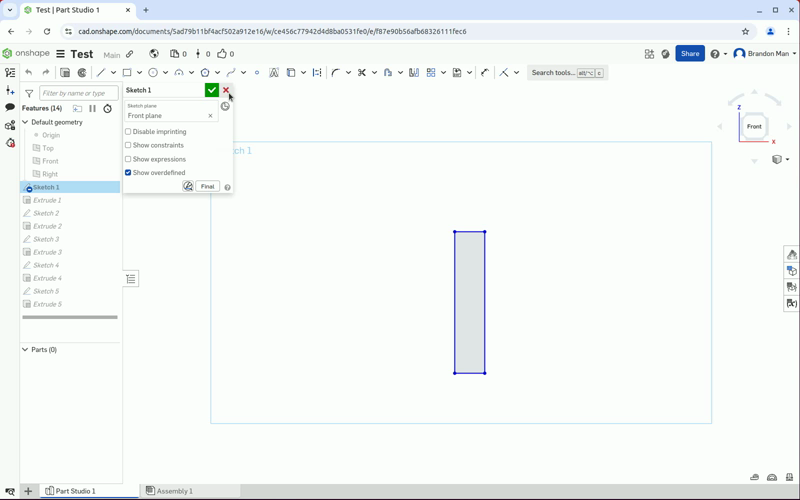
key(shift+s)
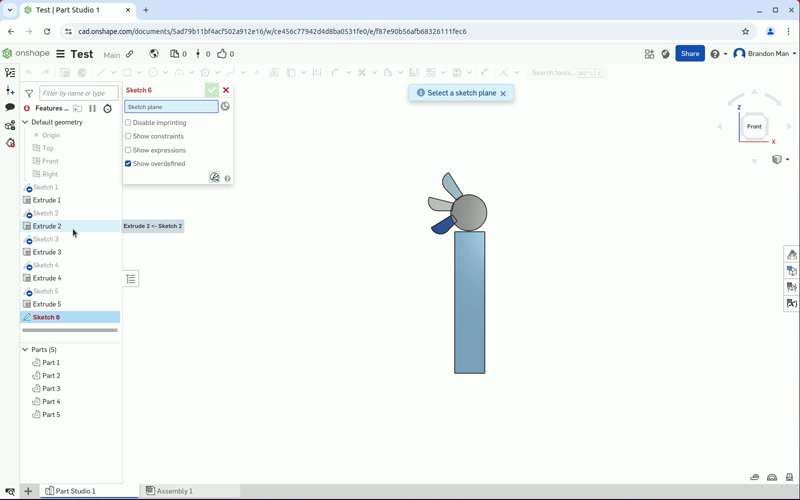
scroll(3)
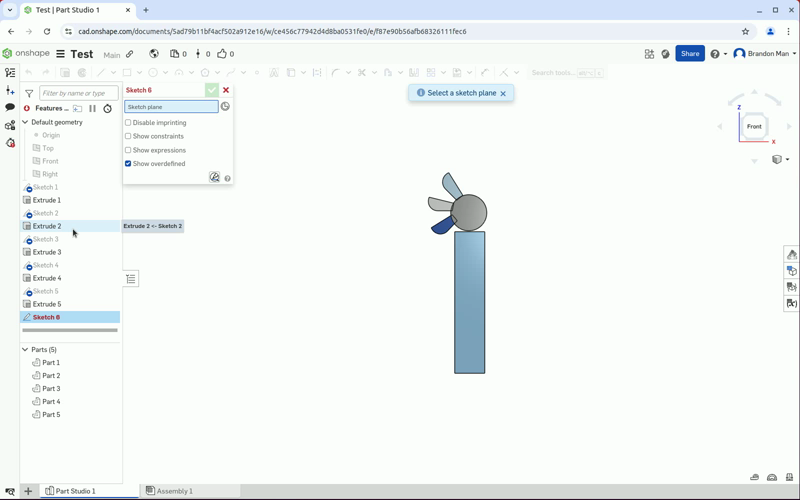
mouse_move(73, 163)
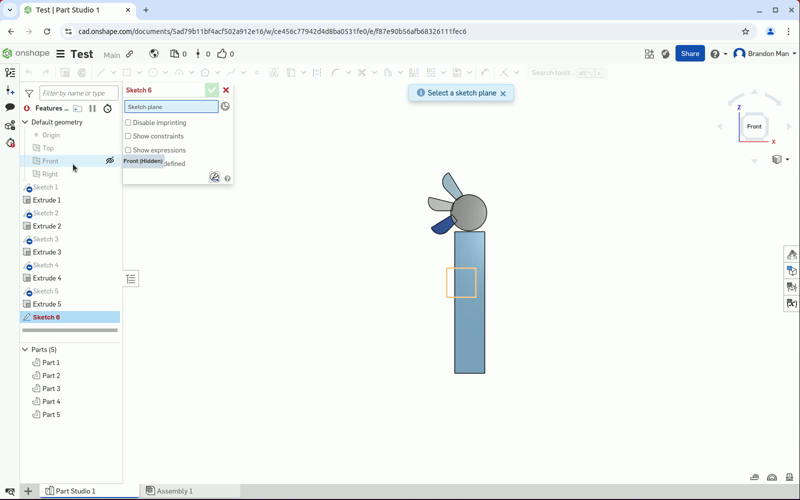
click(73, 163)
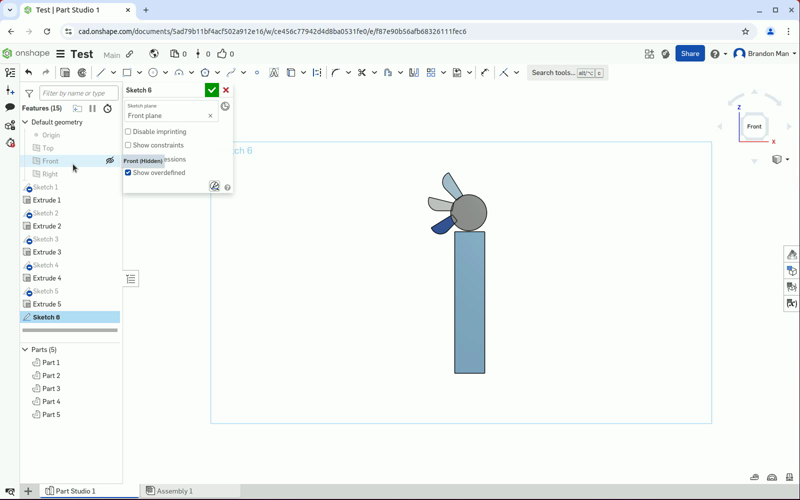
mouse_move(73, 352)
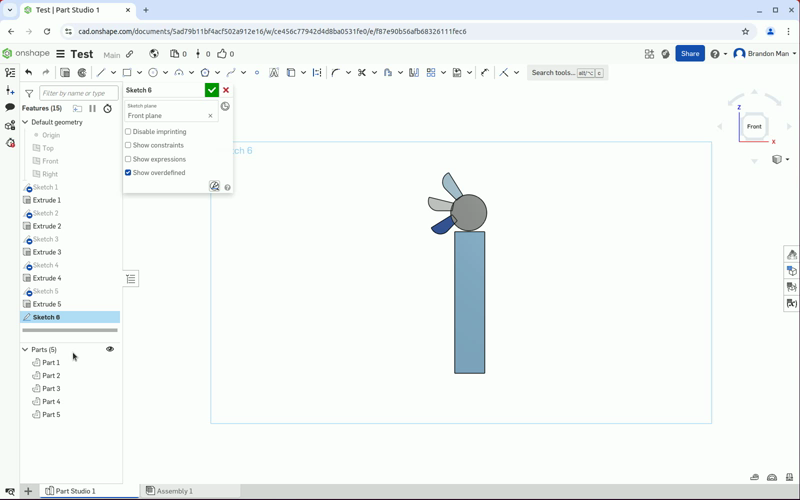
key(y)
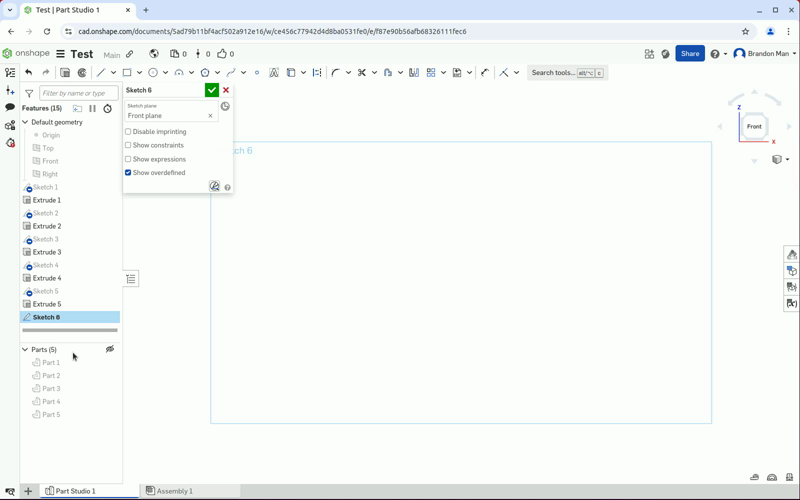
key(l)
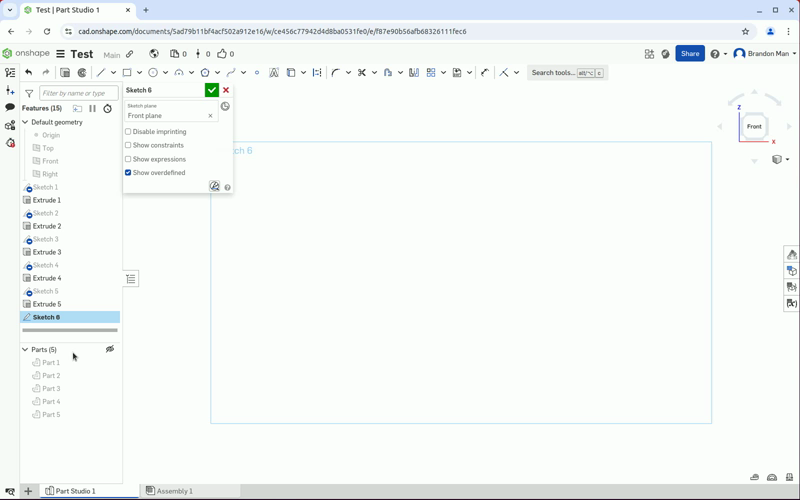
key_down(shift)
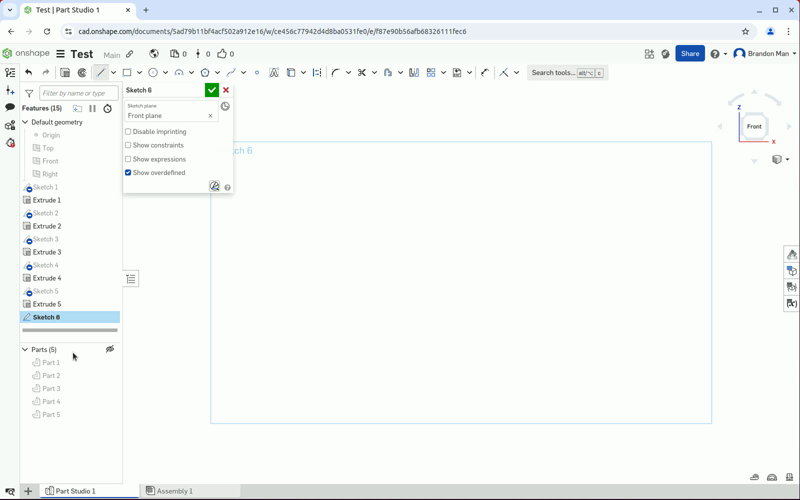
mouse_move(466, 193)
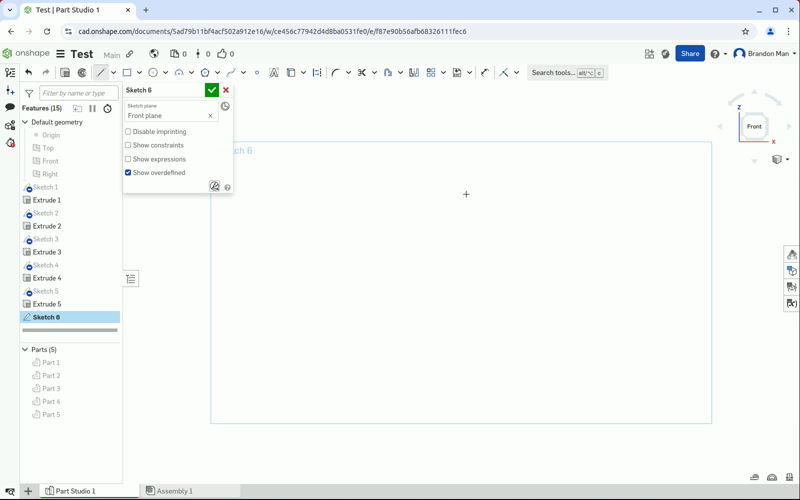
click(466, 193)
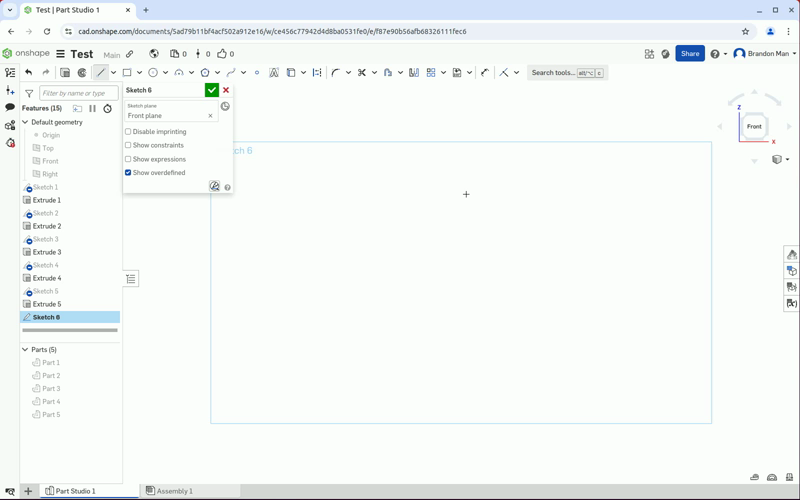
key_up(shift)
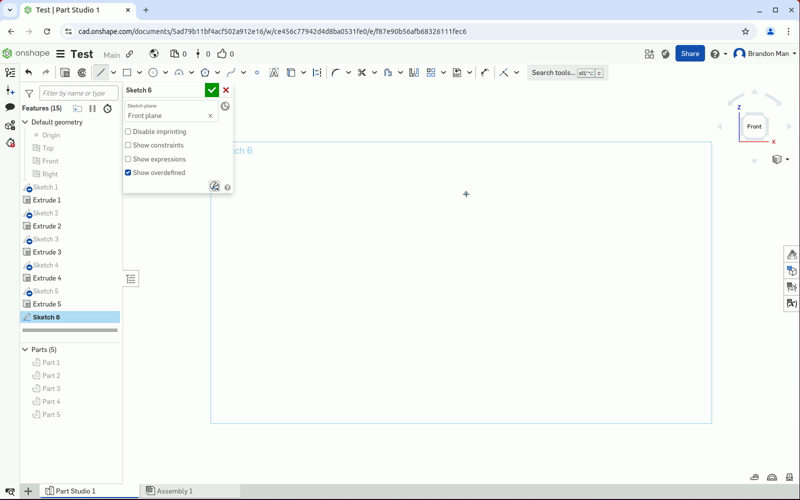
key_down(shift)
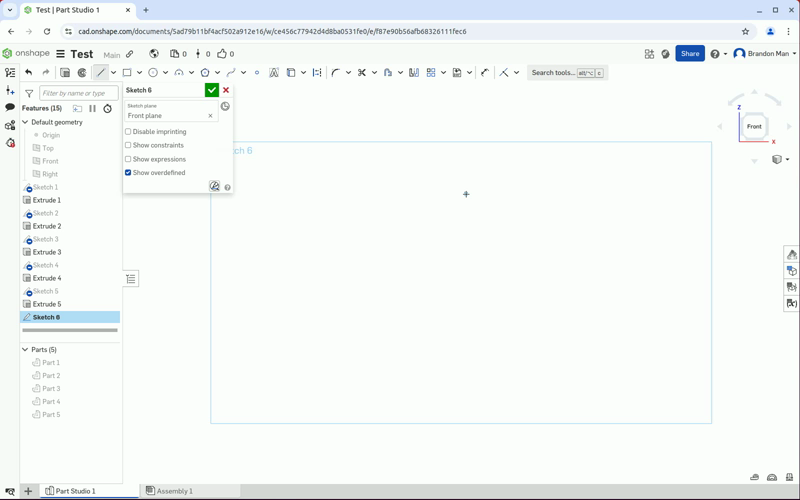
mouse_move(496, 193)
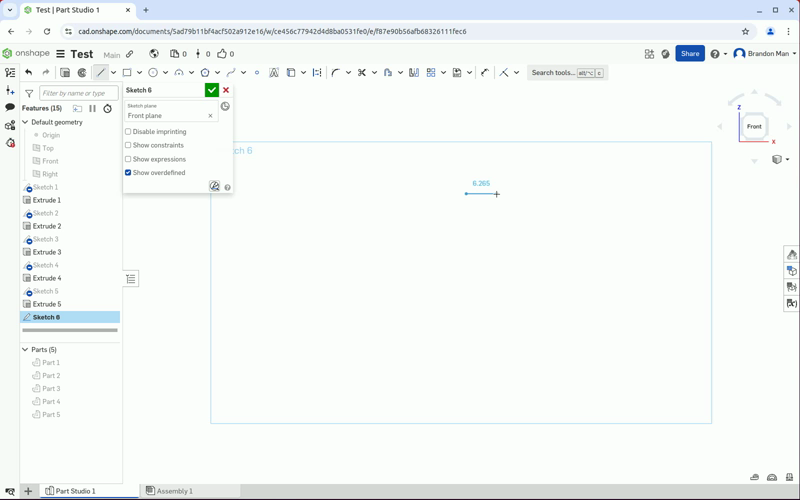
mouse_move(474, 194)
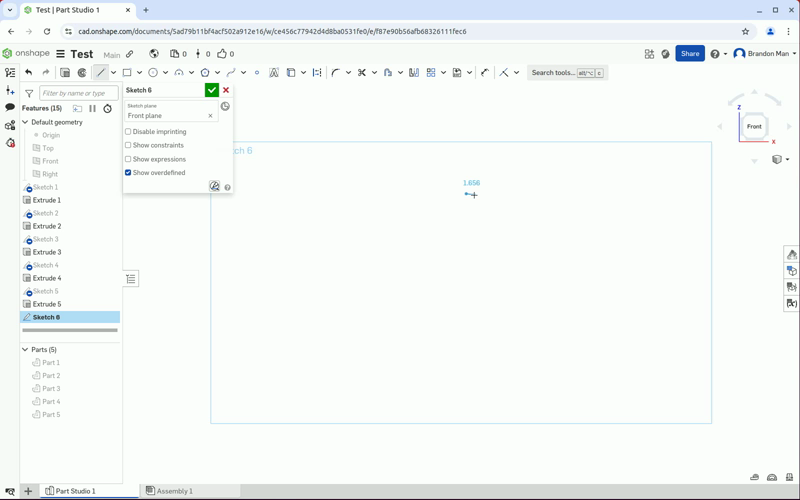
click(474, 194)
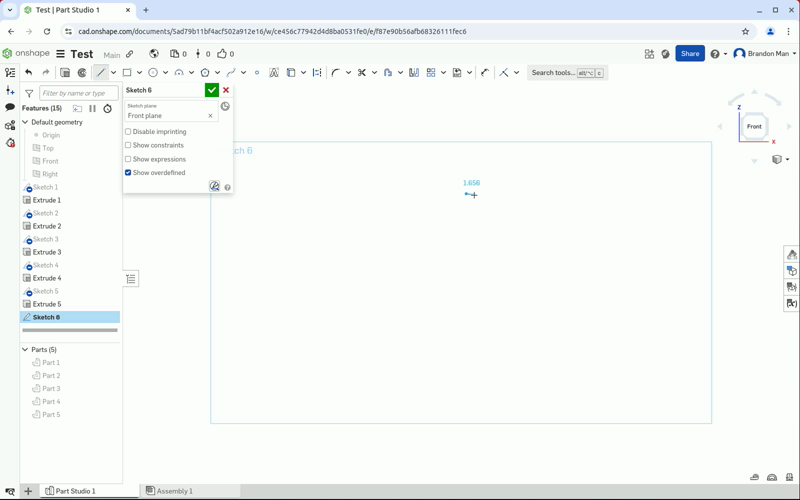
key_up(shift)
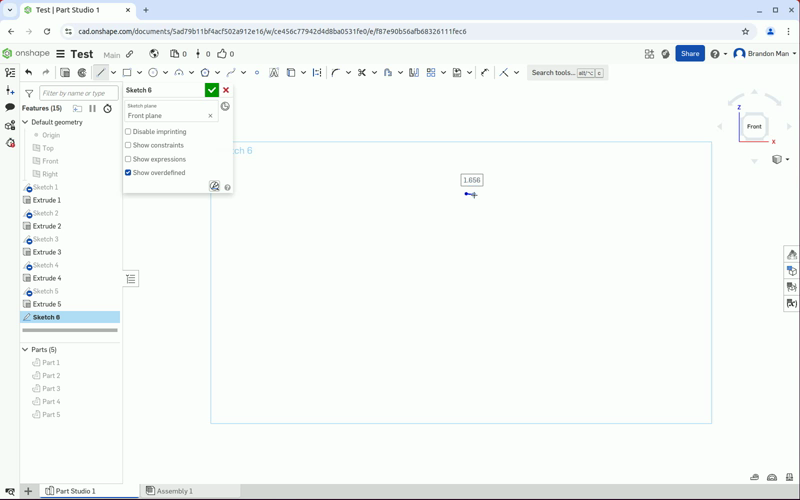
key_down(shift)
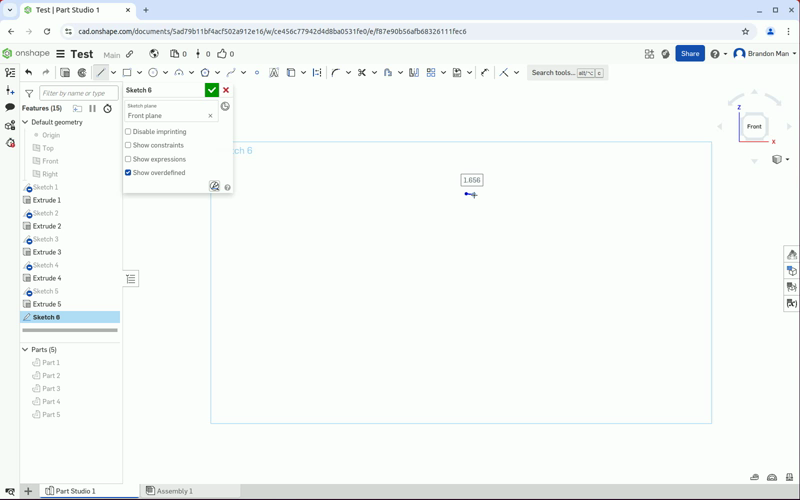
mouse_move(504, 194)
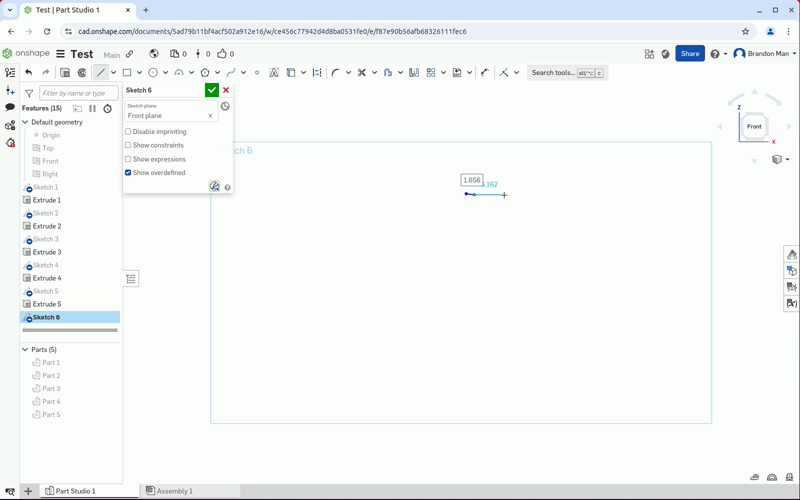
mouse_move(480, 170)
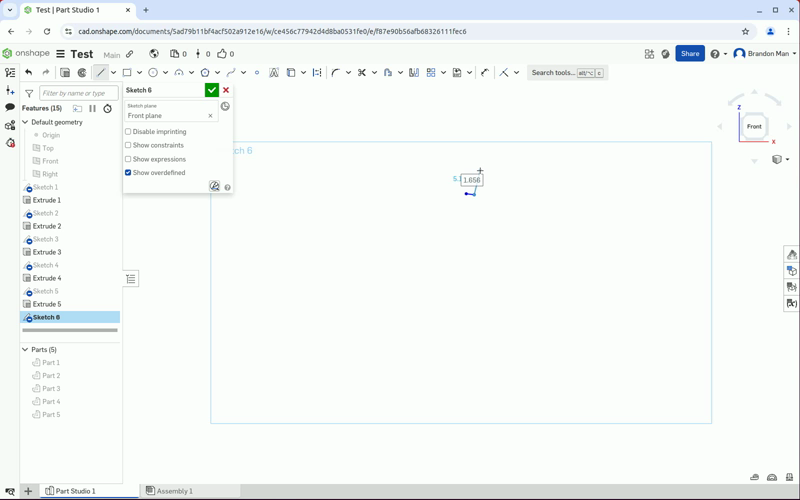
click(480, 170)
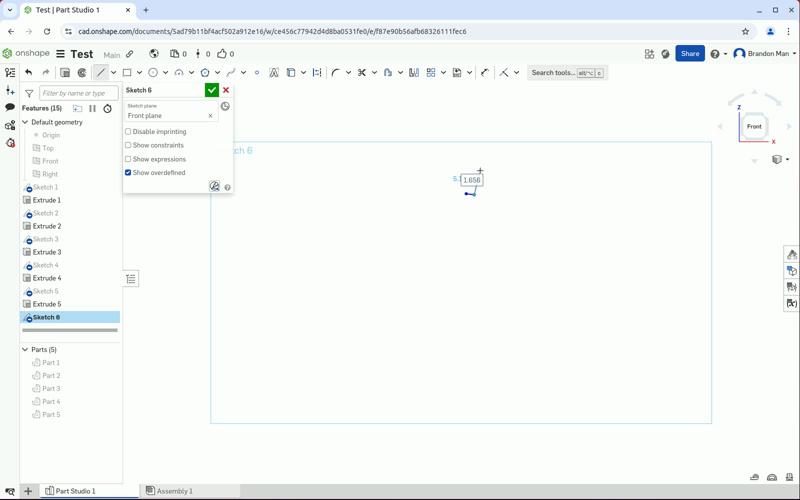
key_up(shift)
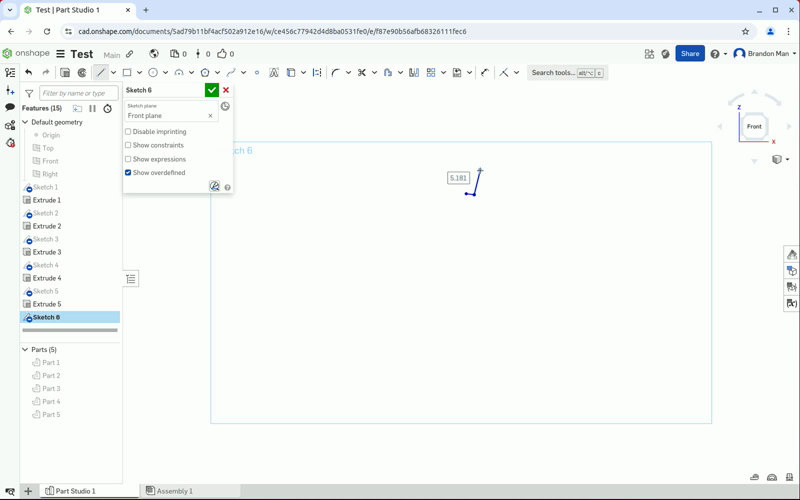
key(esc)
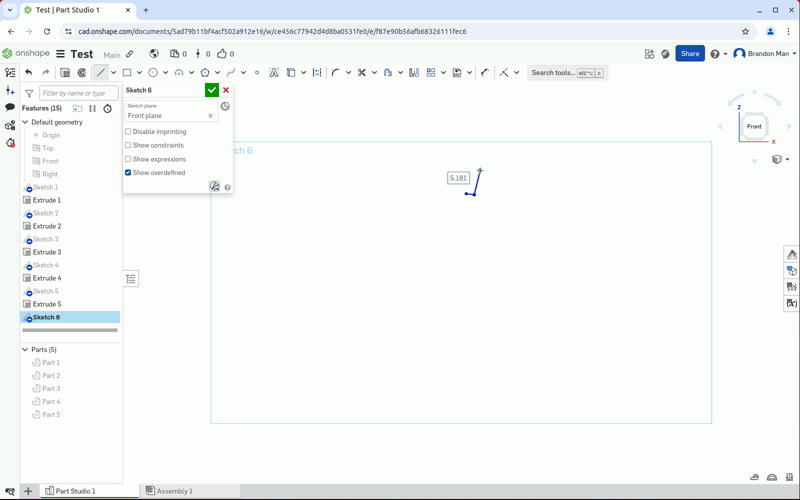
key(a)
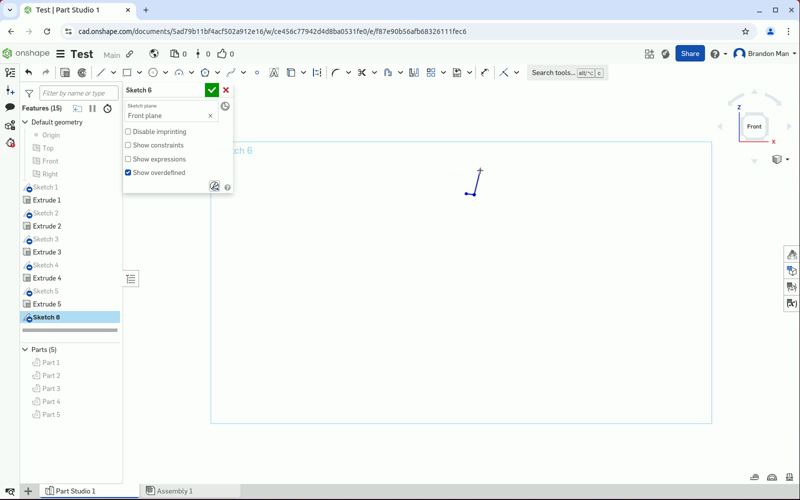
mouse_move(480, 170)
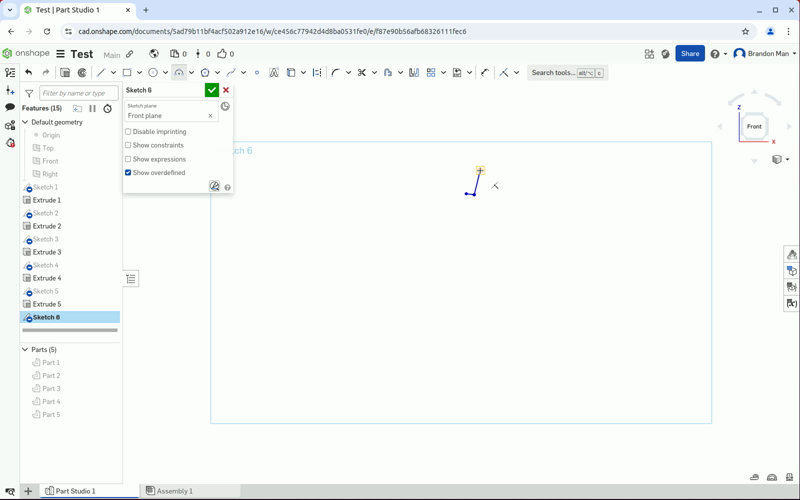
click(480, 170)
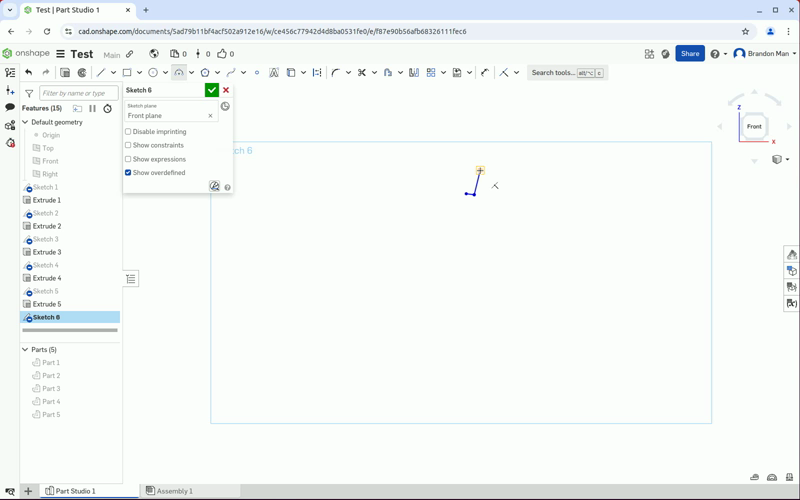
key_down(shift)
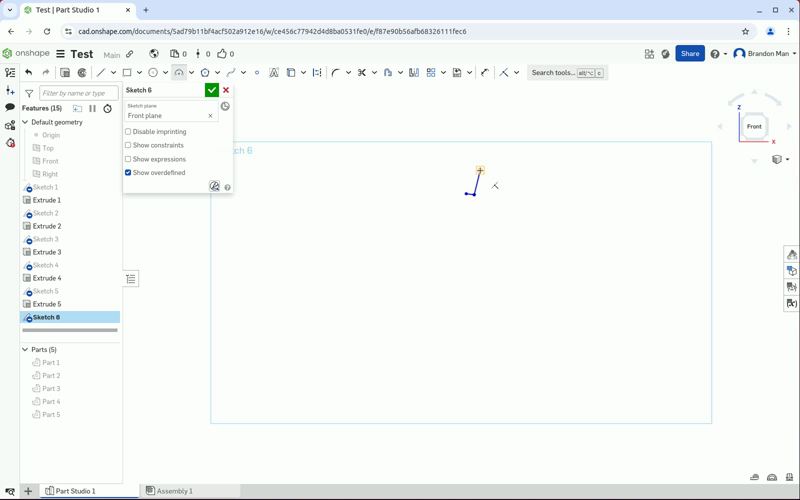
mouse_move(466, 178)
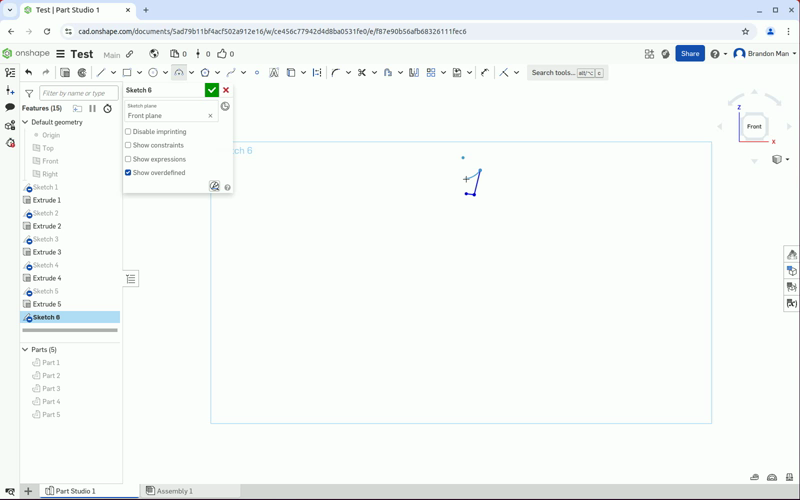
click(466, 178)
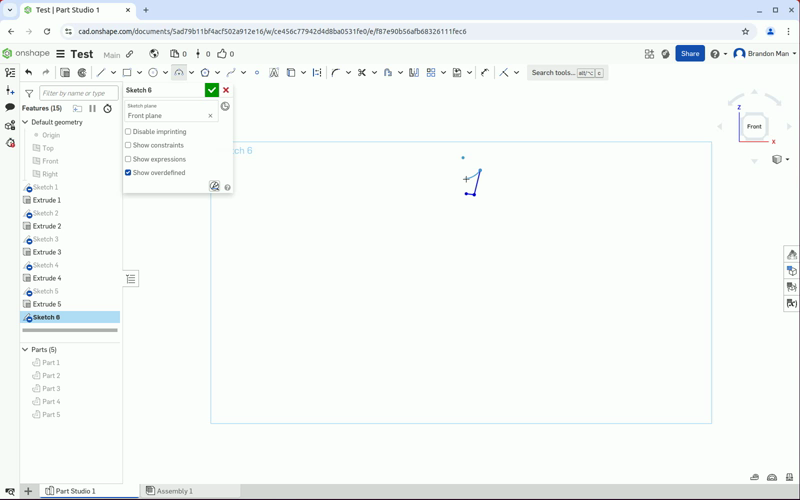
mouse_move(470, 170)
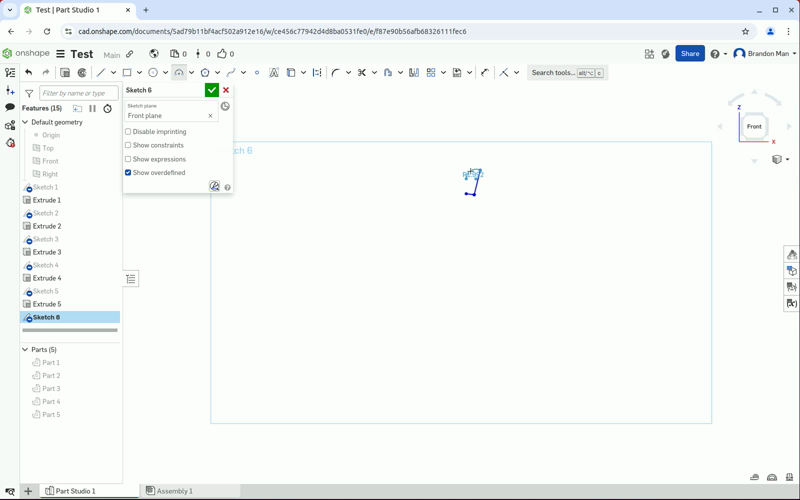
click(470, 170)
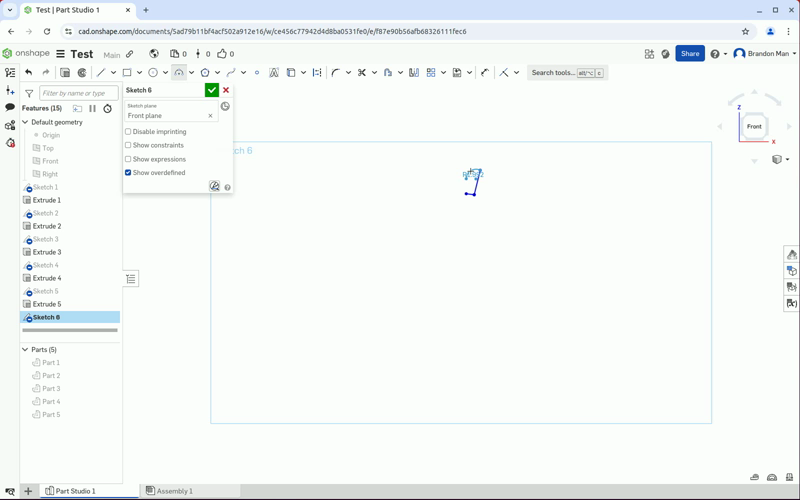
key_up(shift)
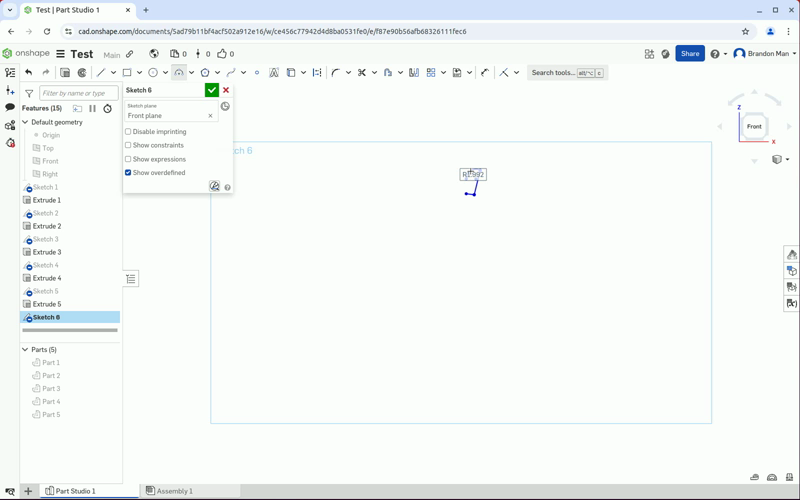
key(esc)
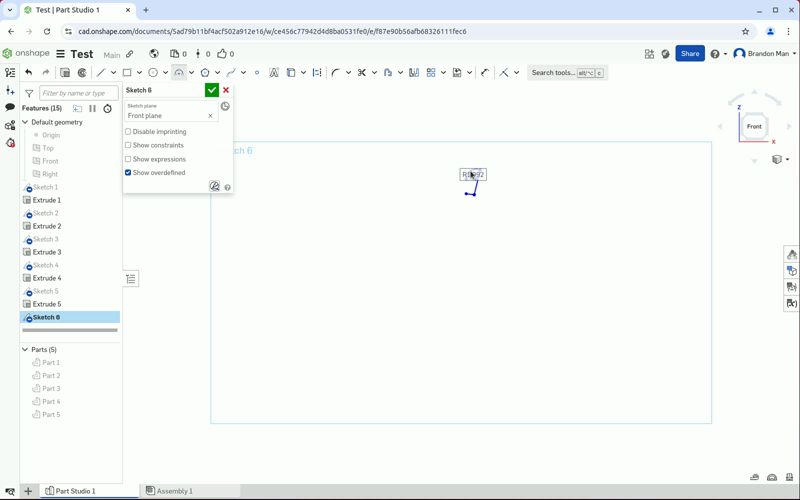
key(l)
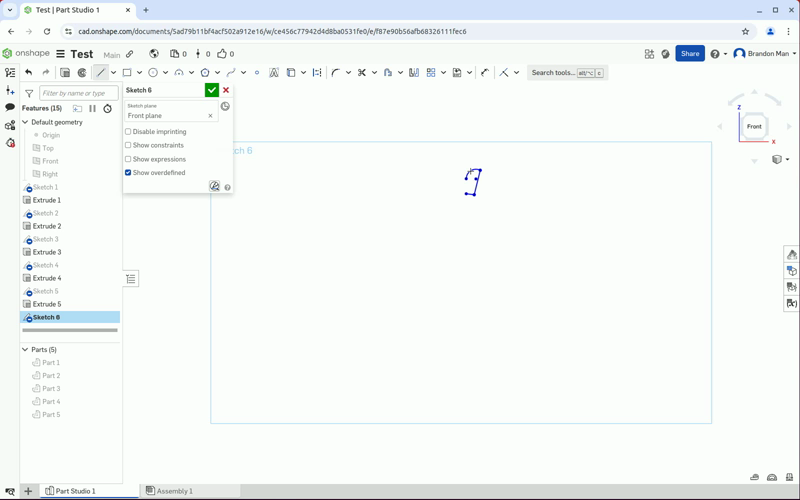
mouse_move(466, 178)
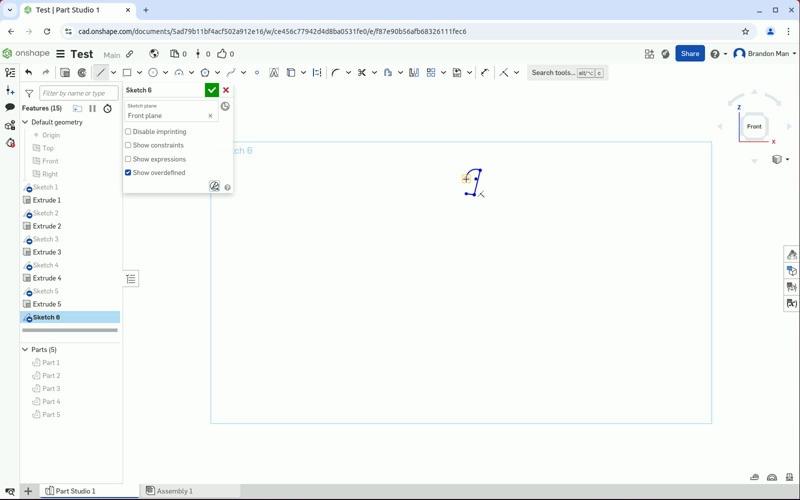
click(466, 178)
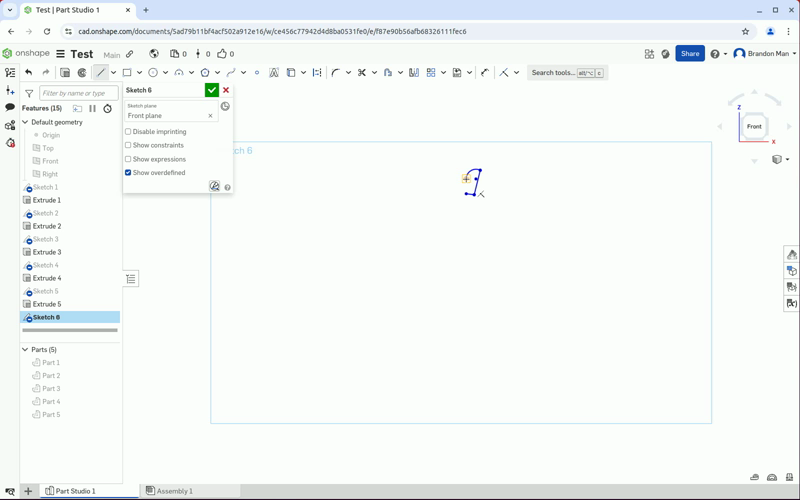
mouse_move(496, 178)
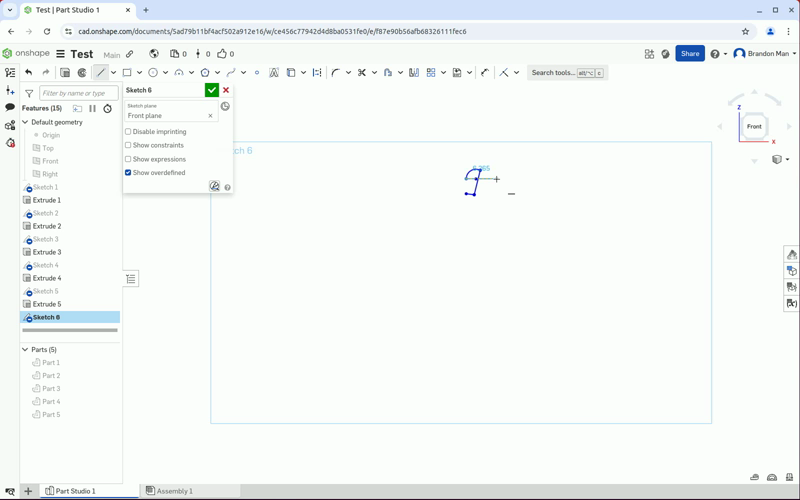
key_down(shift)
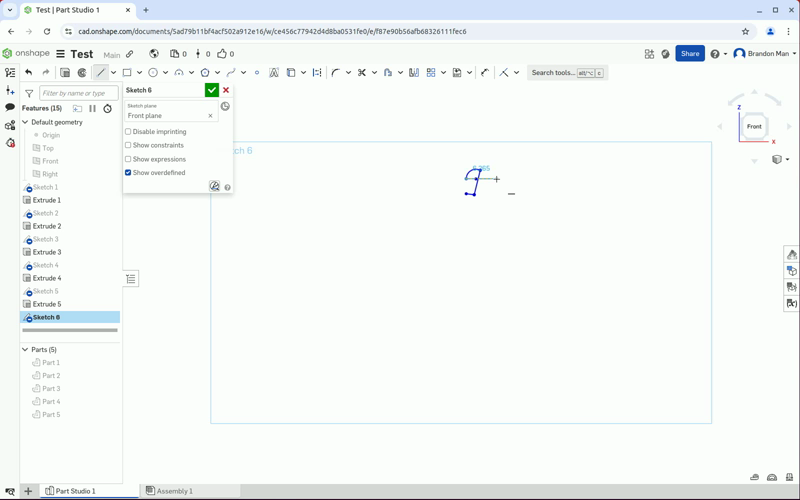
mouse_move(466, 193)
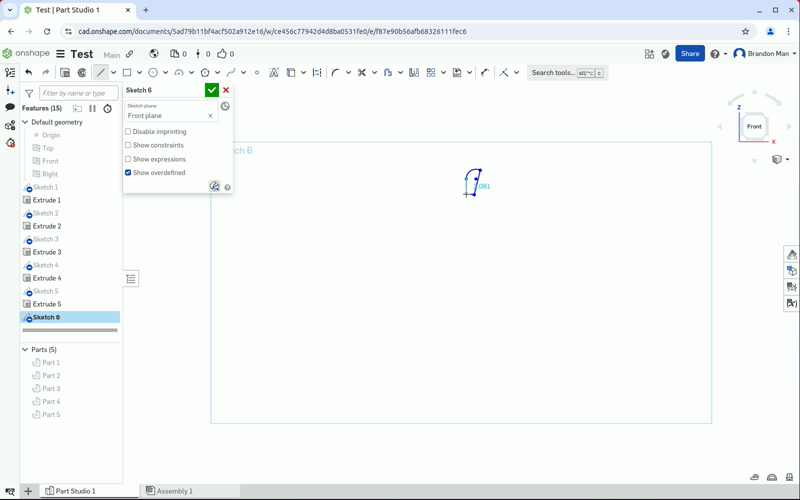
key_up(shift)
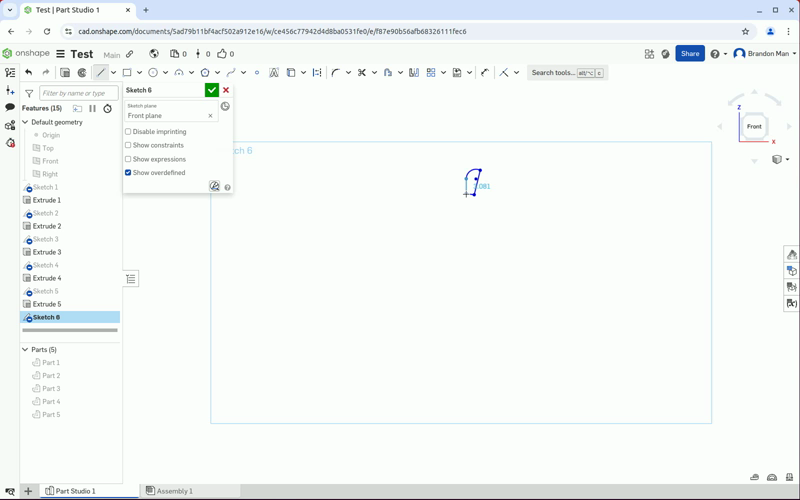
click(466, 193)
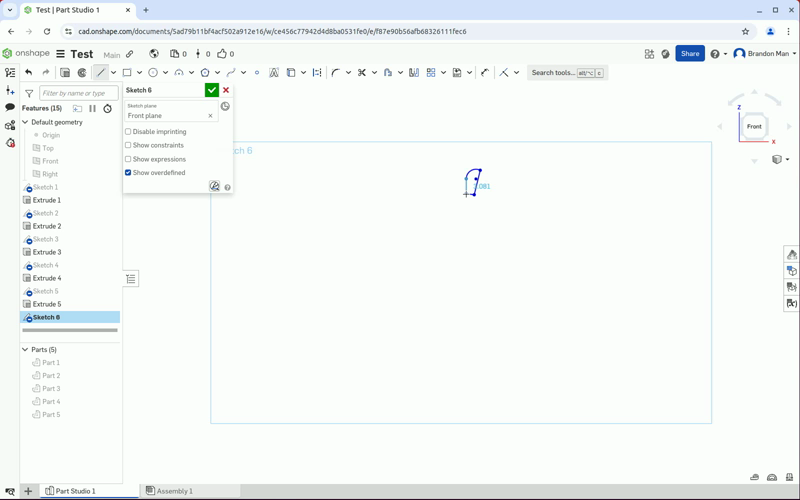
key(esc)
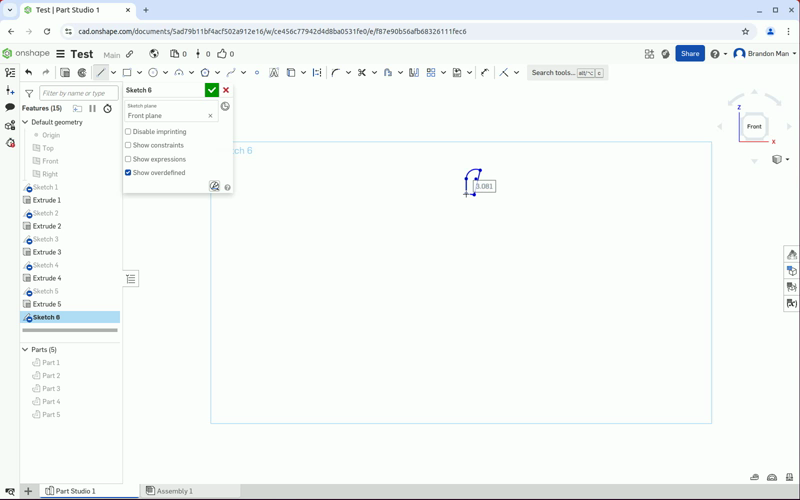
mouse_move(471, 181)
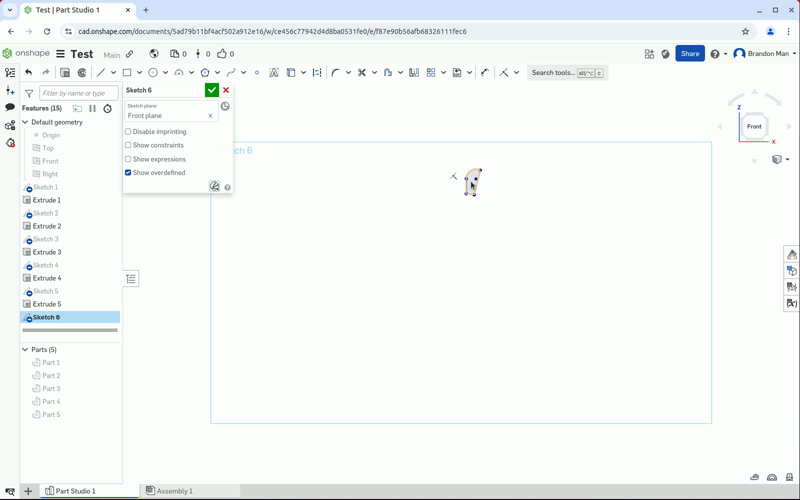
scroll(6)
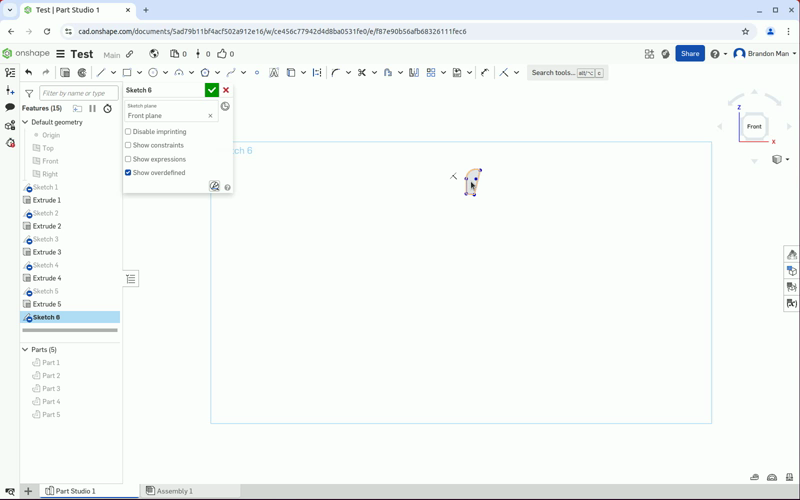
scroll(6)
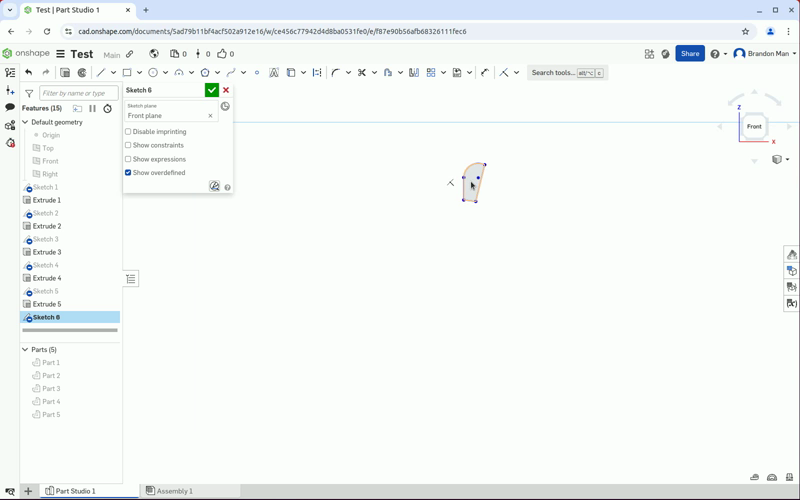
scroll(6)
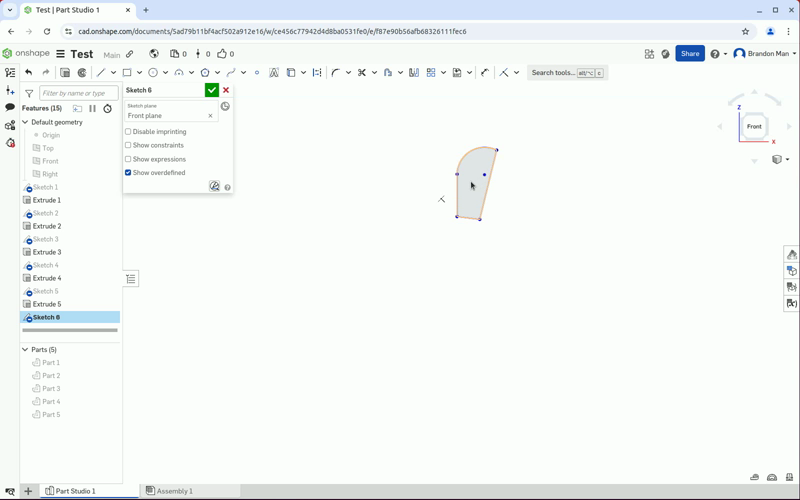
scroll(6)
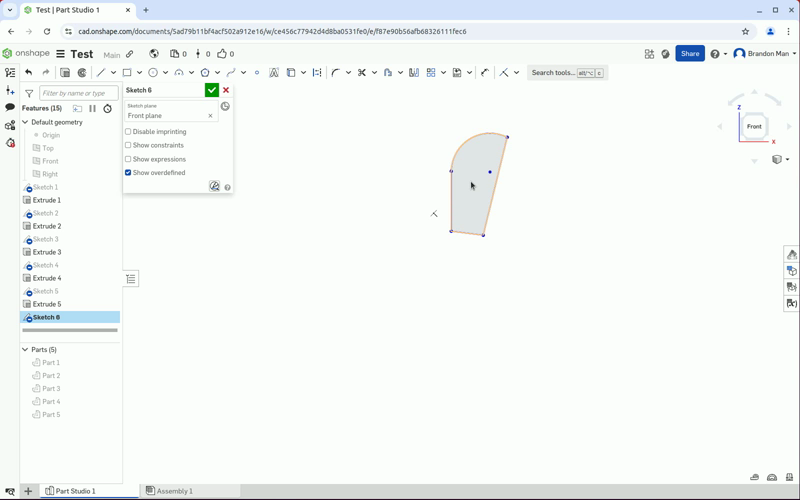
scroll(6)
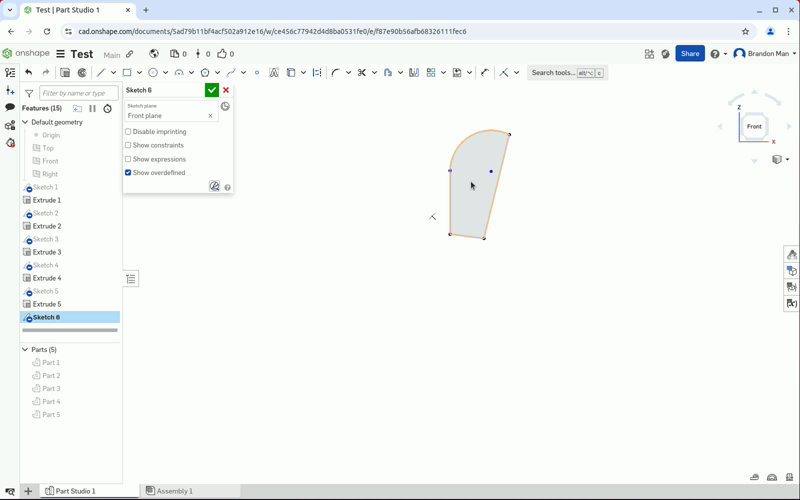
scroll(6)
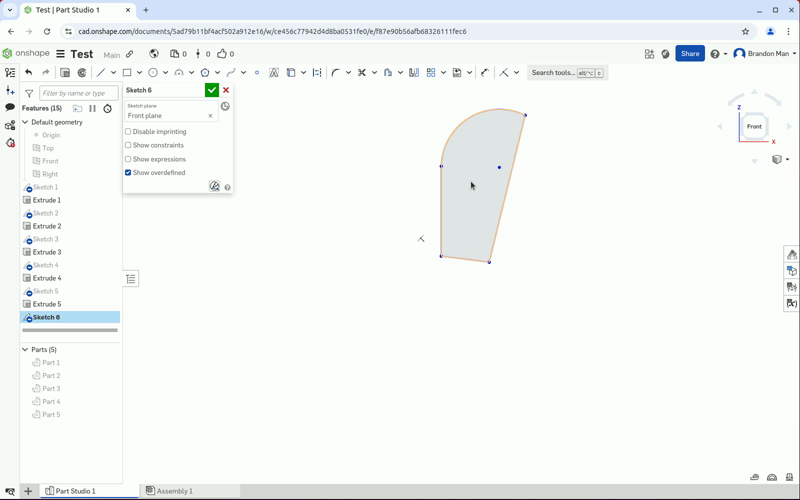
scroll(6)
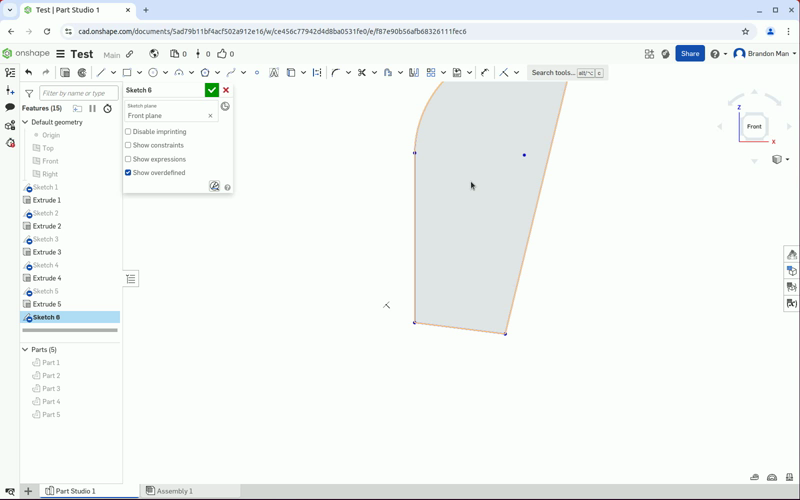
click(471, 181)
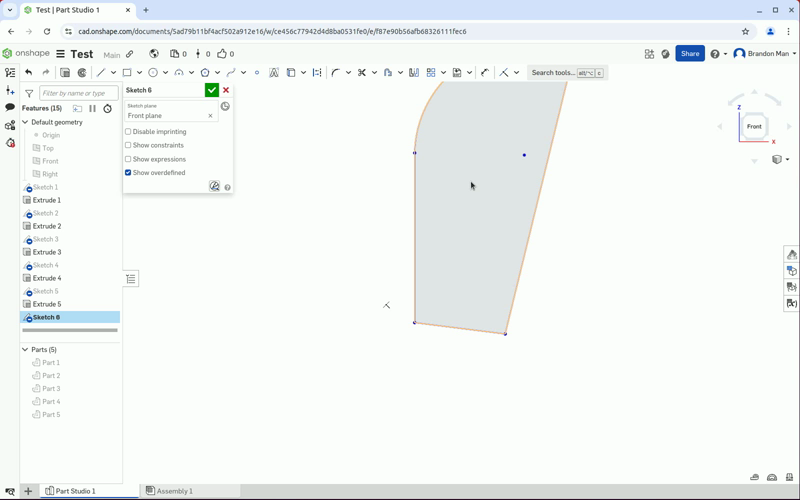
scroll(-6)
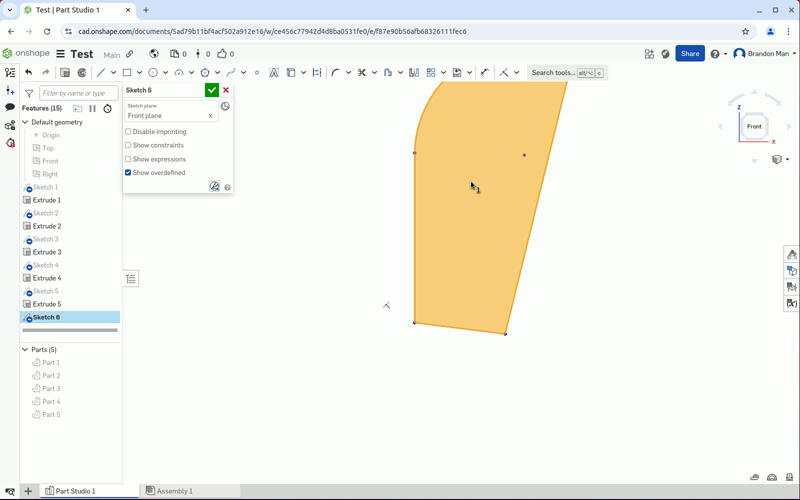
scroll(-6)
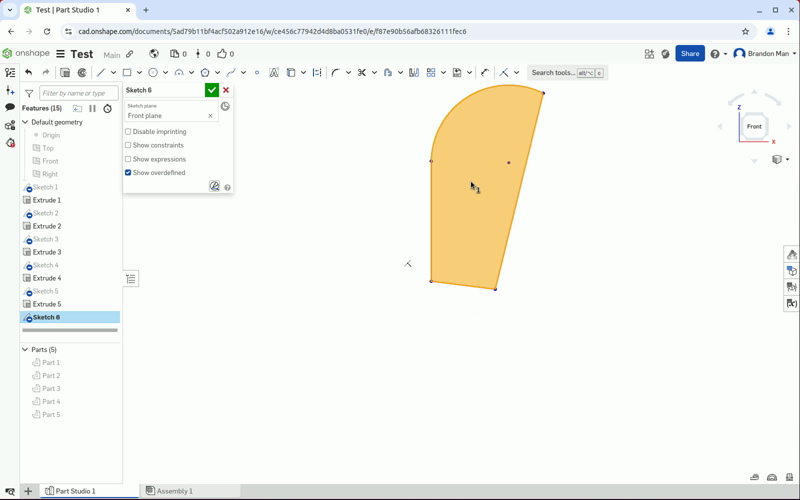
scroll(-6)
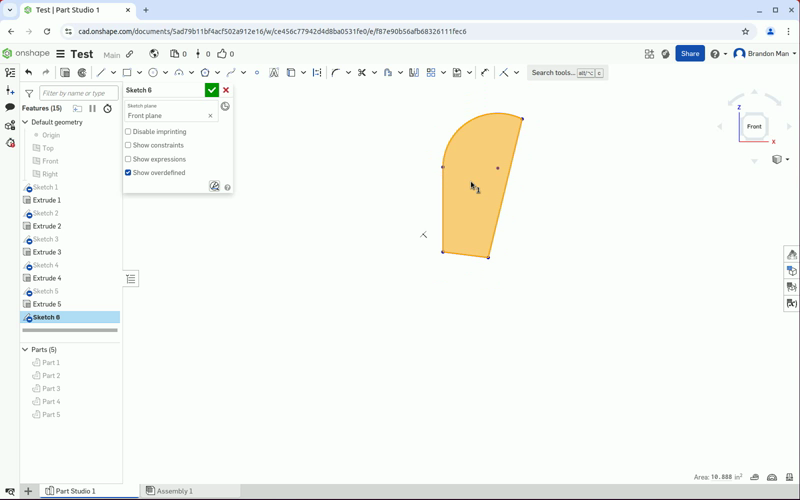
scroll(-6)
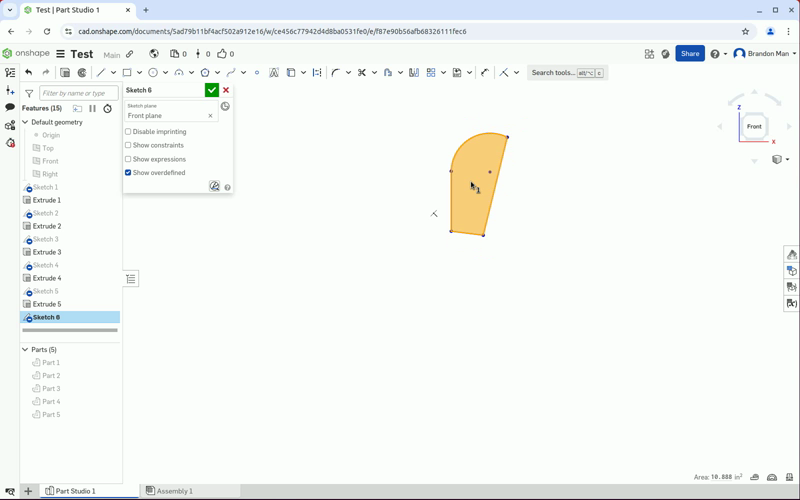
scroll(-6)
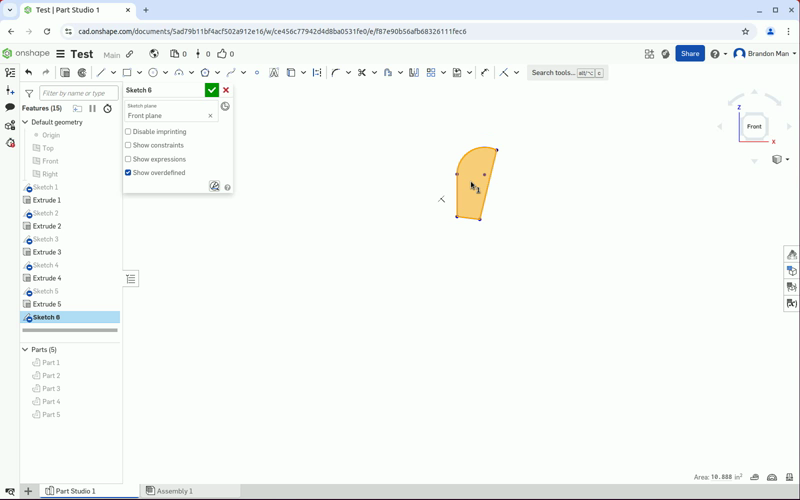
scroll(-6)
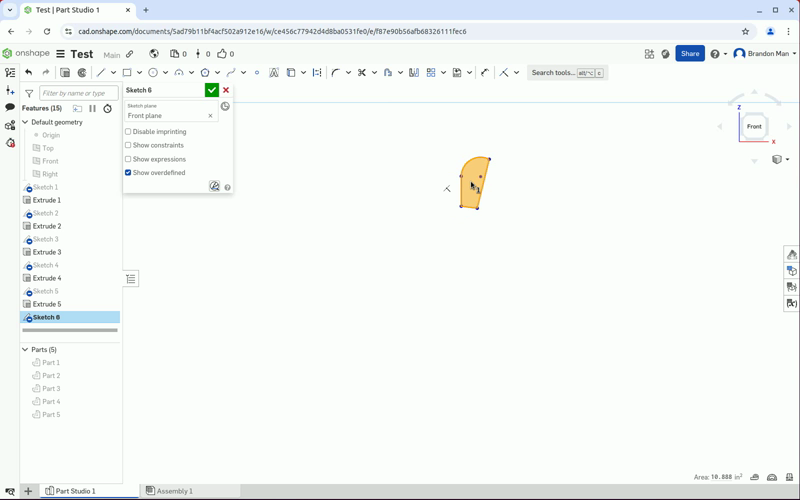
scroll(-6)
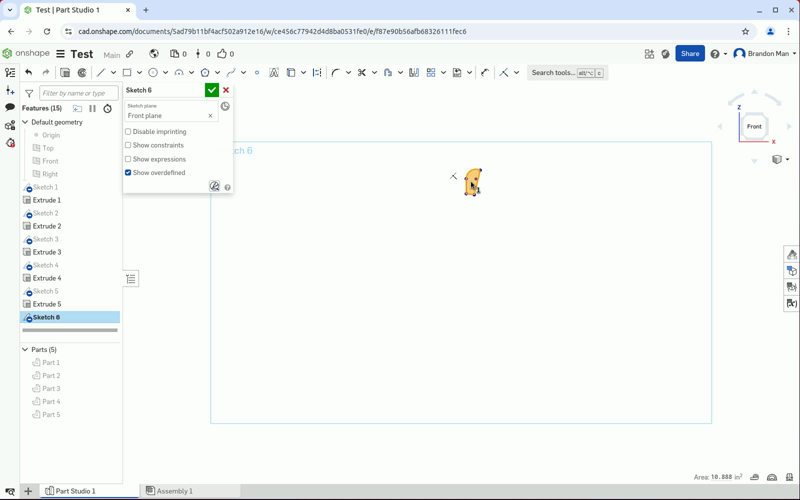
mouse_move(73, 352)
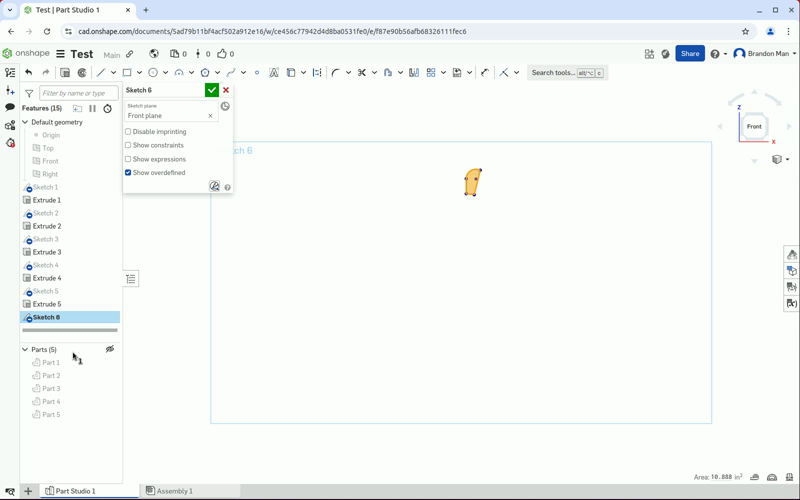
key(shift+y)
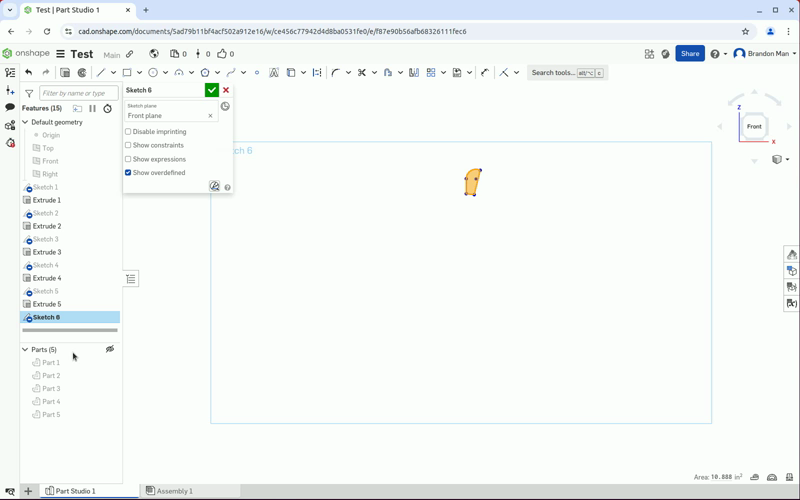
key(shift+e)
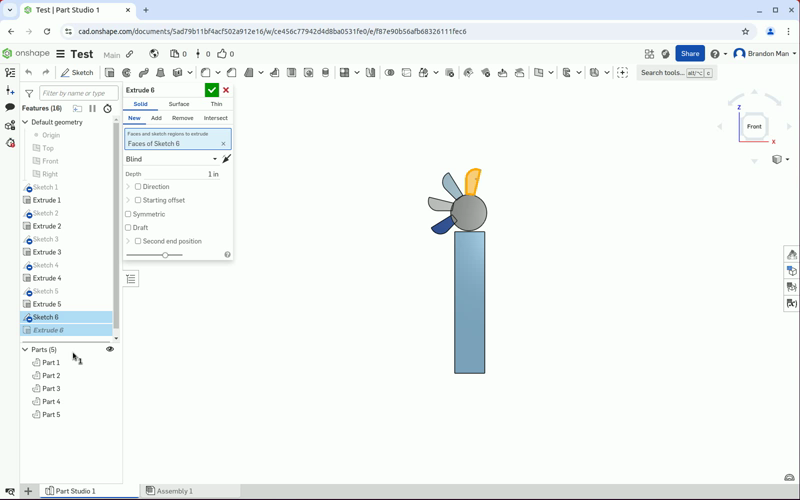
mouse_move(143, 106)
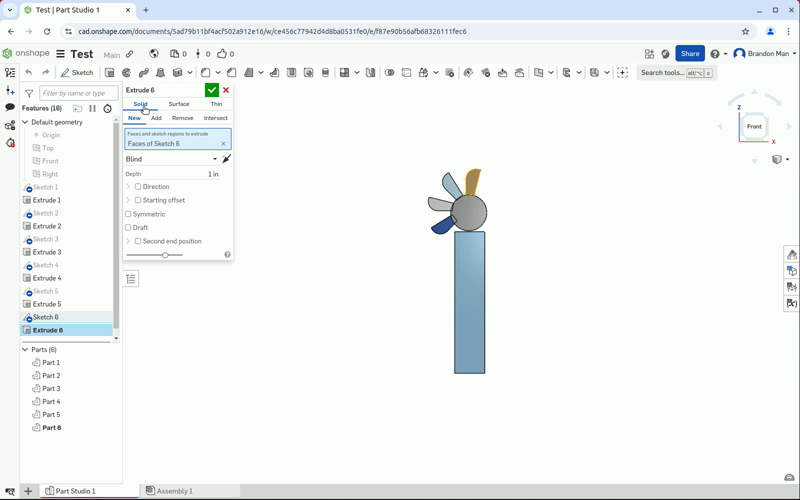
click(143, 106)
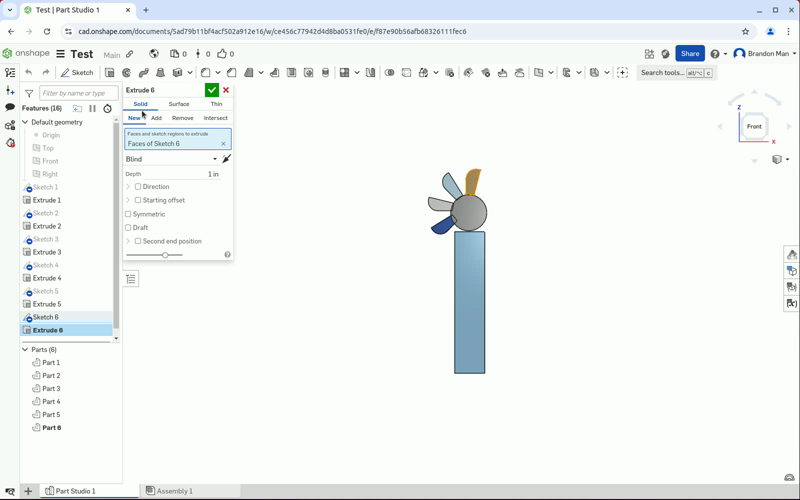
mouse_move(137, 120)
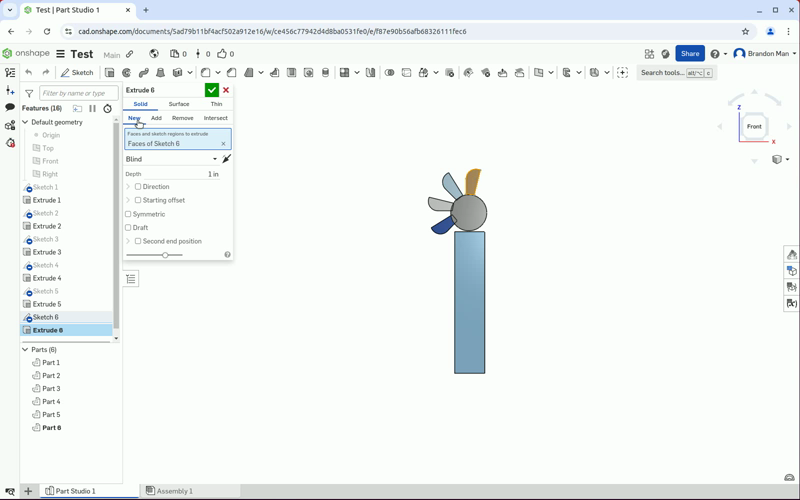
click(137, 120)
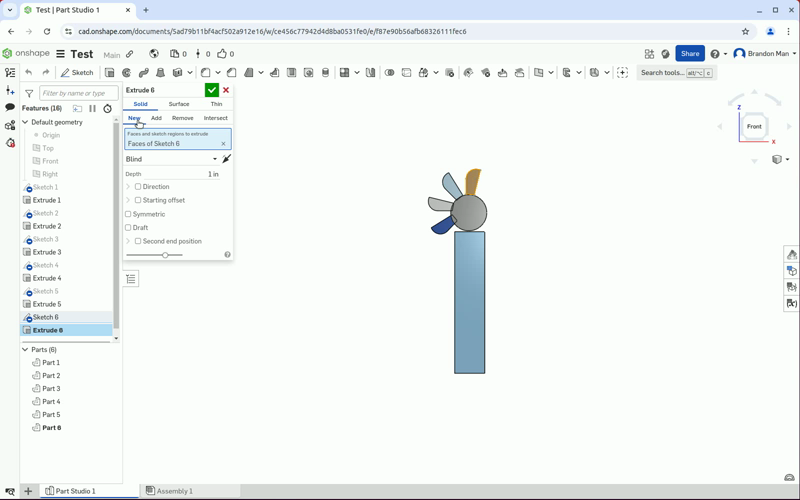
key(tab, 4)
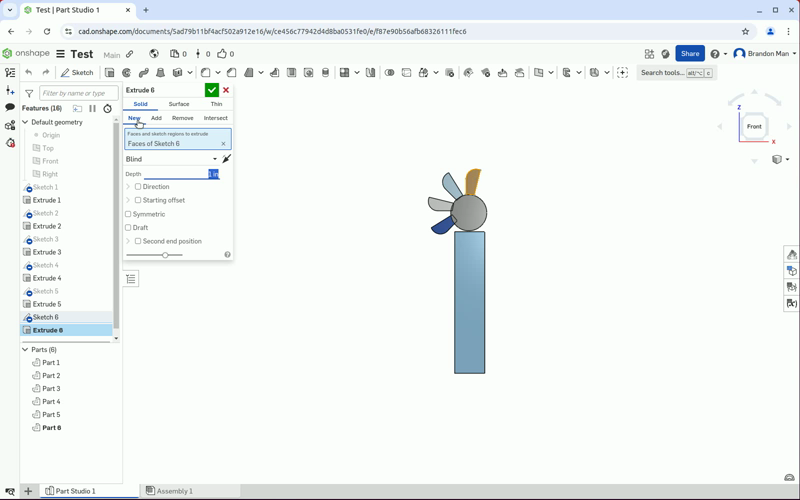
text(6.499)
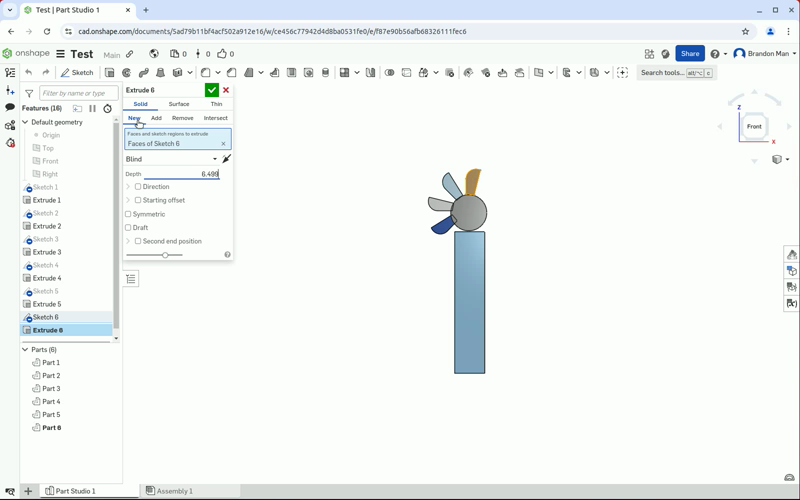
key(enter)
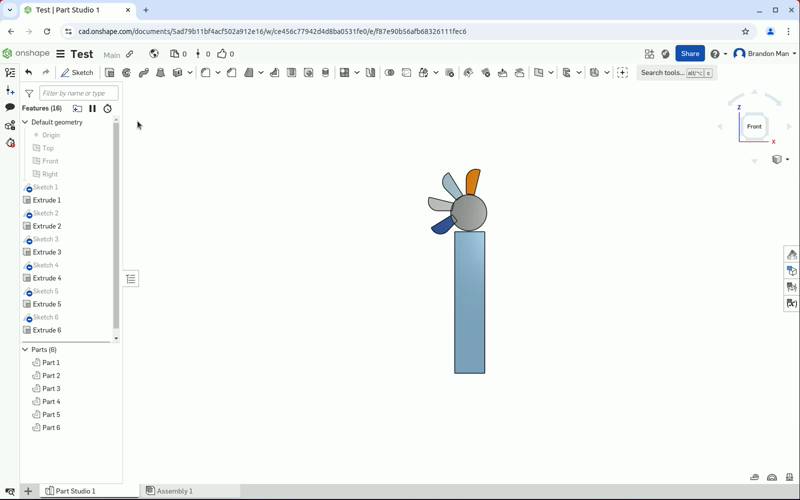
key(shift+h)
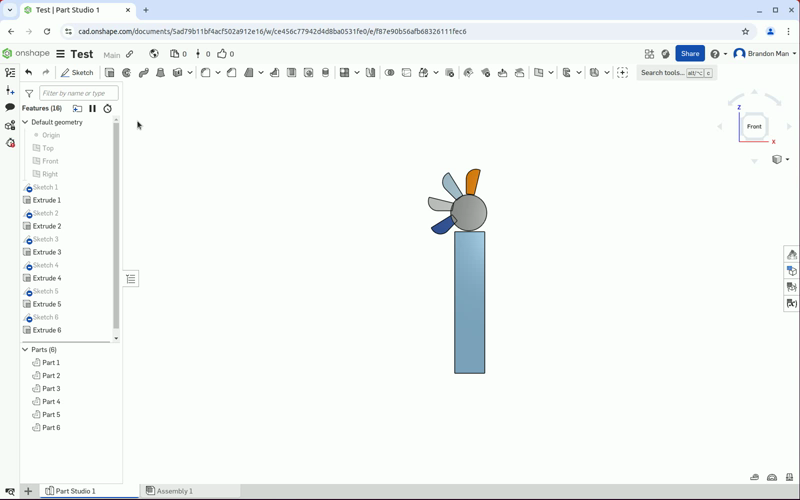
key(shift+h)
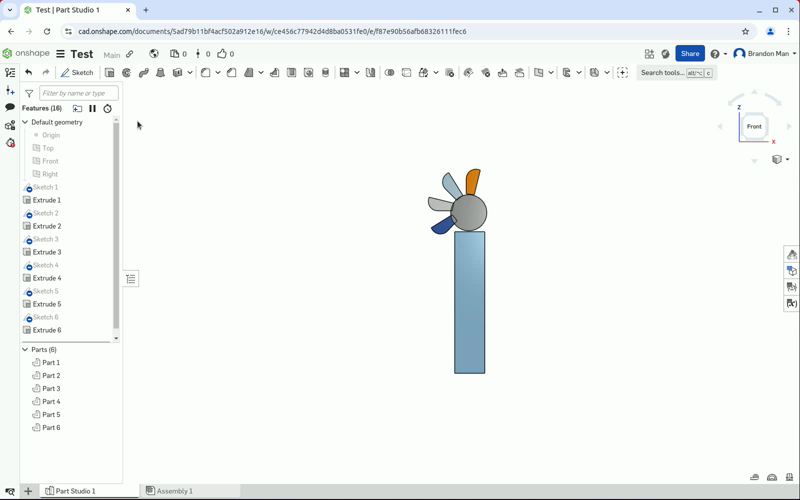
mouse_move(69, 189)
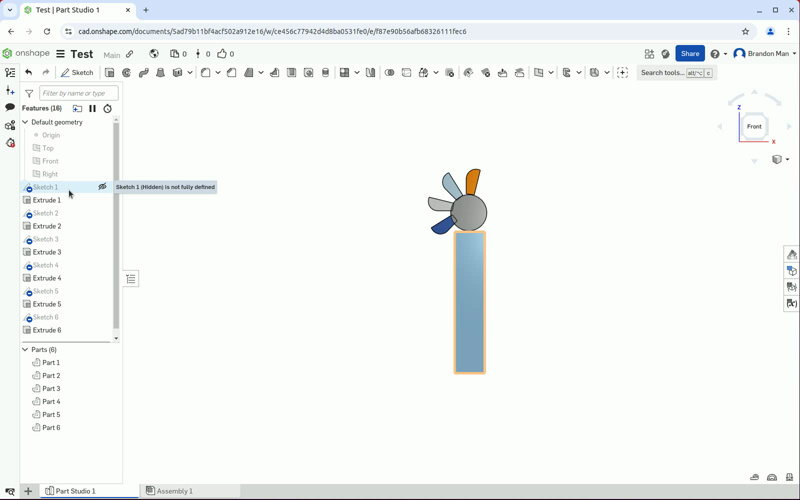
click(69, 189)
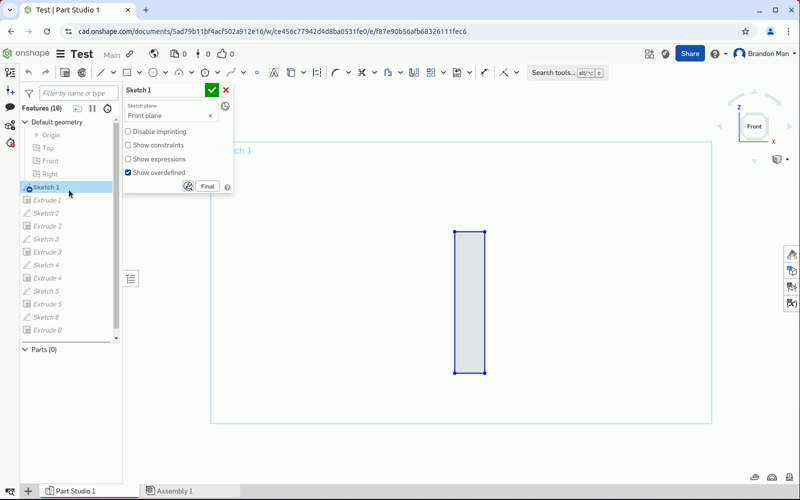
mouse_move(229, 92)
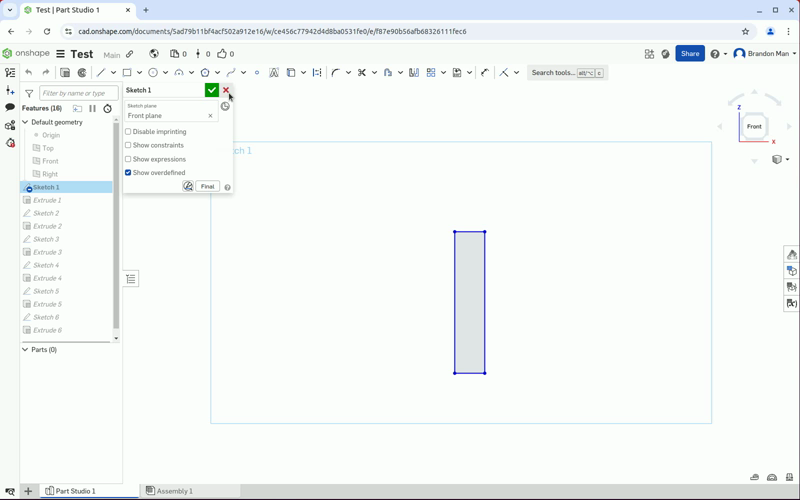
click(229, 92)
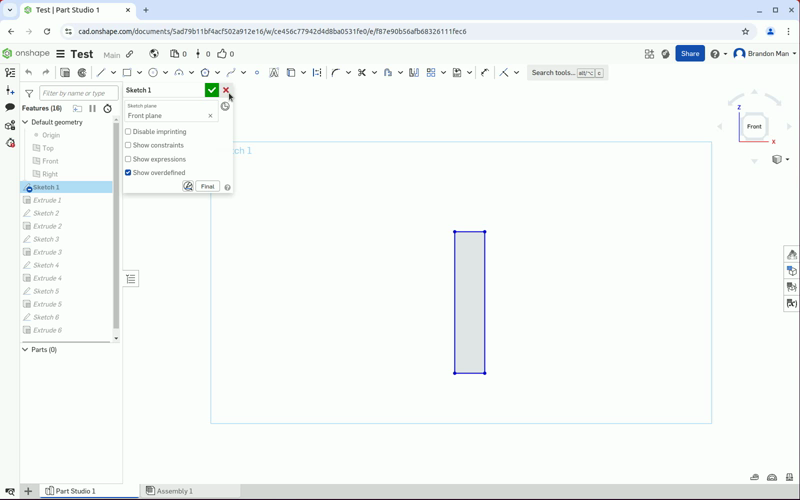
key(shift+s)
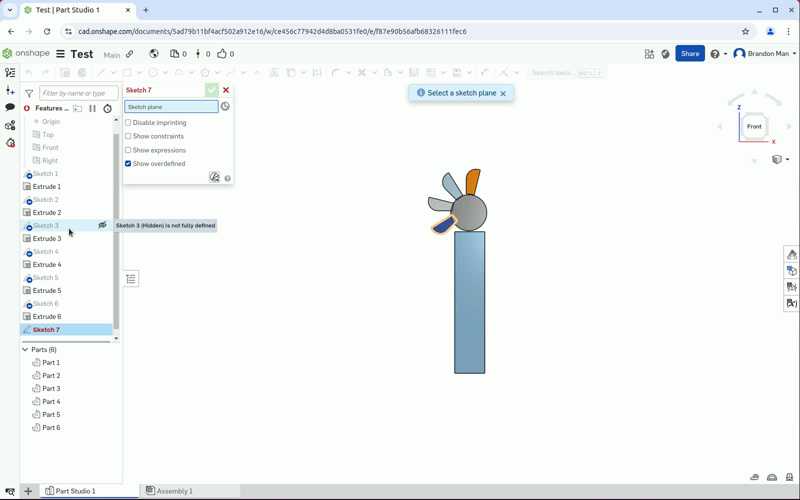
scroll(3)
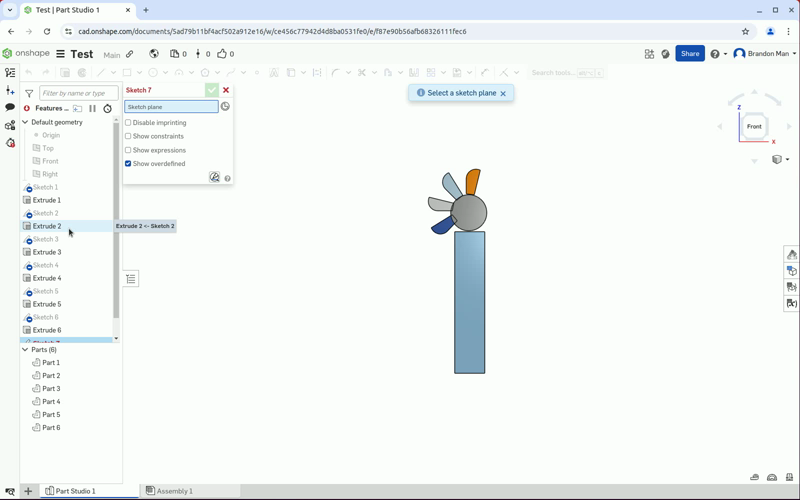
mouse_move(69, 163)
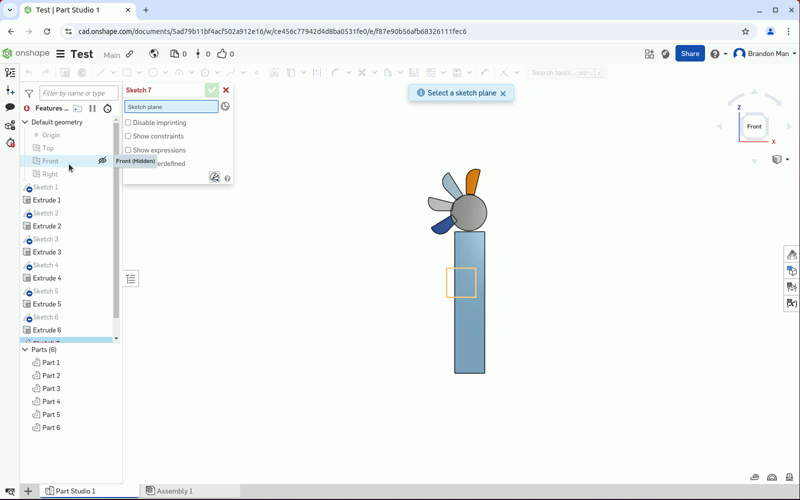
click(69, 163)
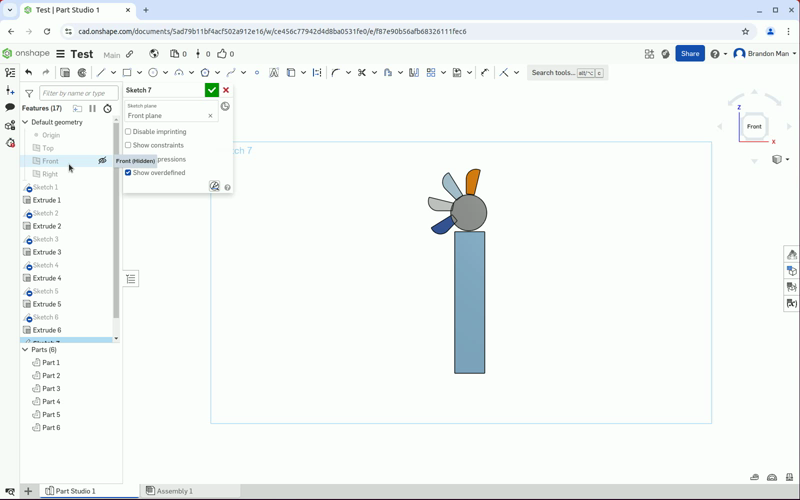
mouse_move(73, 352)
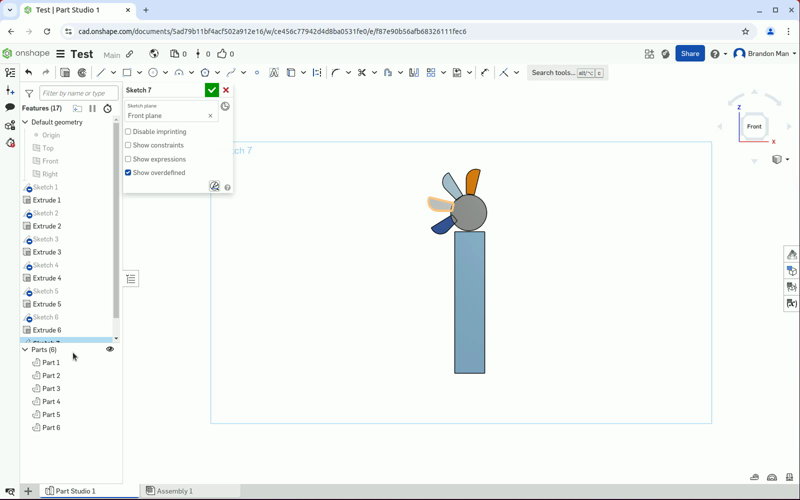
key(y)
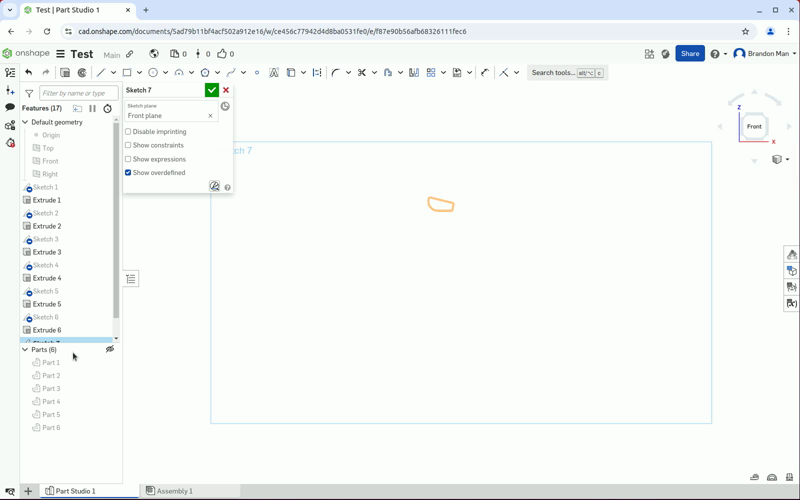
key(l)
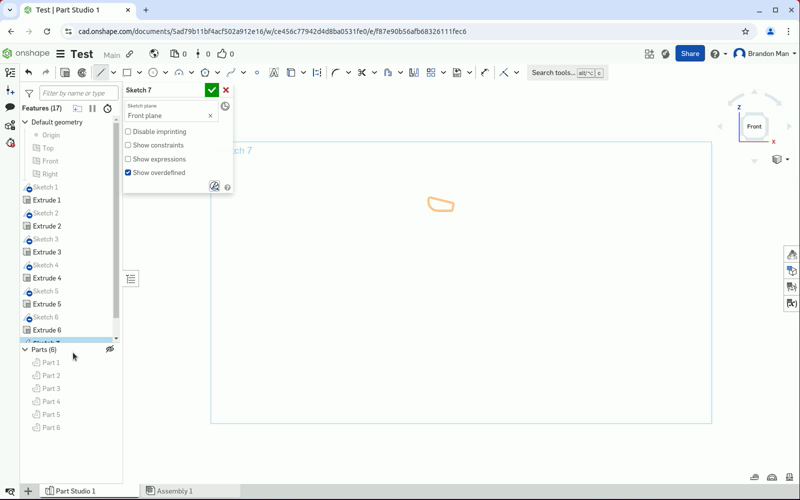
key_down(shift)
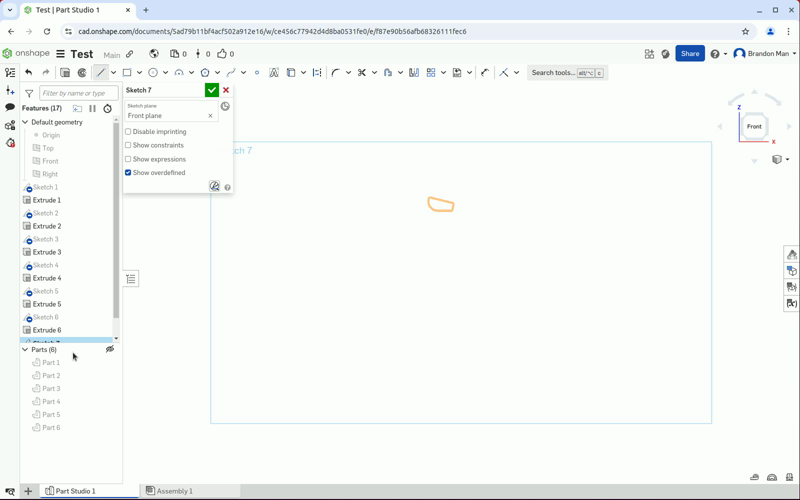
mouse_move(478, 198)
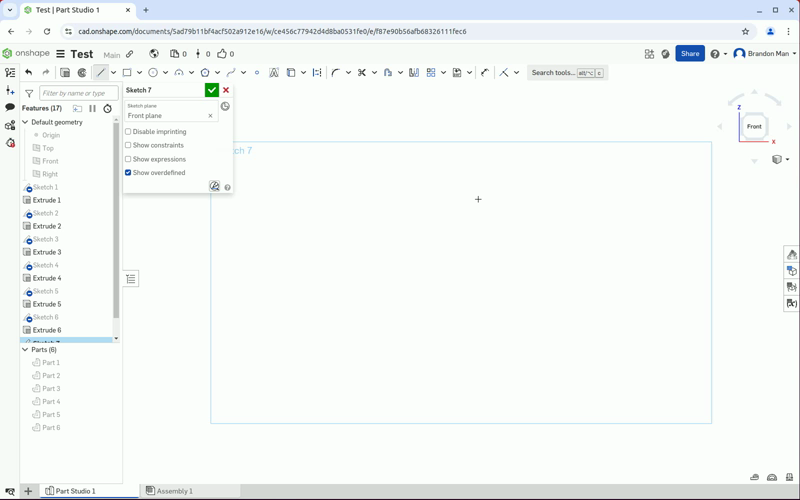
click(478, 198)
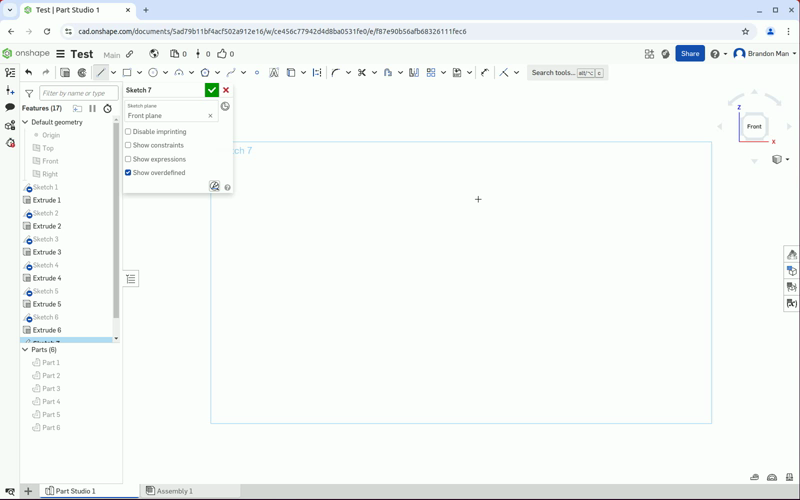
key_up(shift)
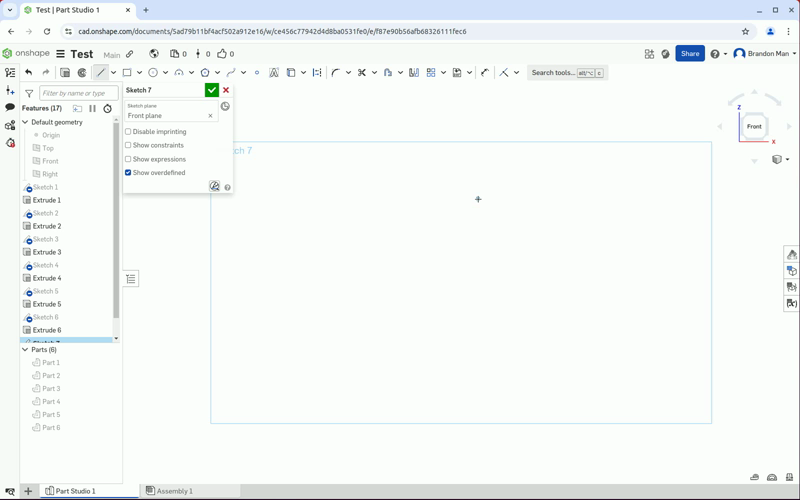
key_down(shift)
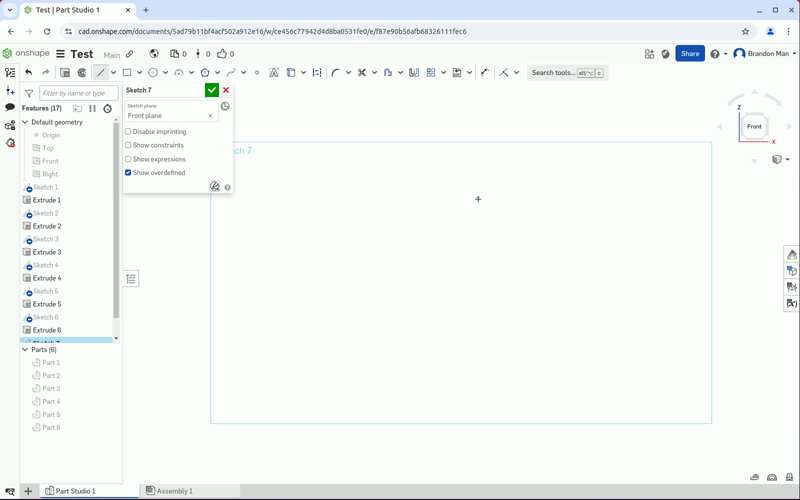
mouse_move(508, 198)
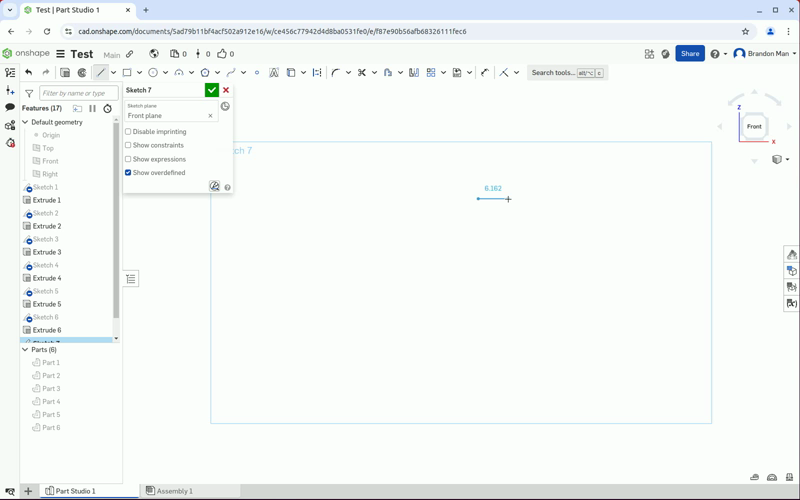
mouse_move(483, 204)
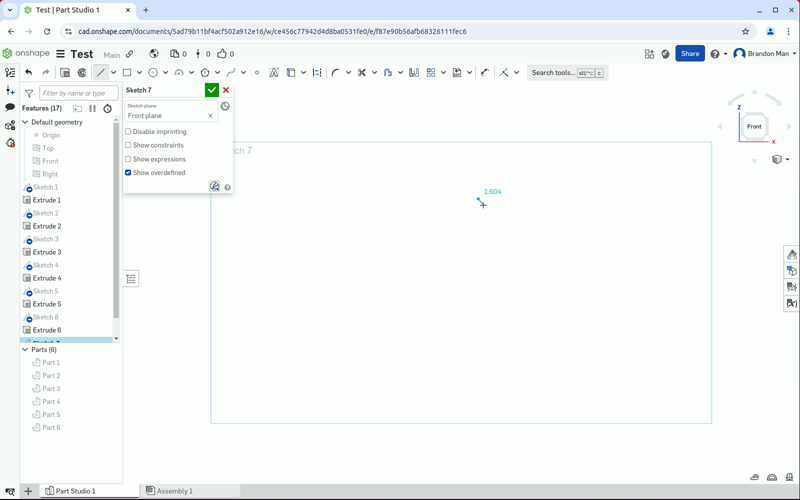
click(483, 204)
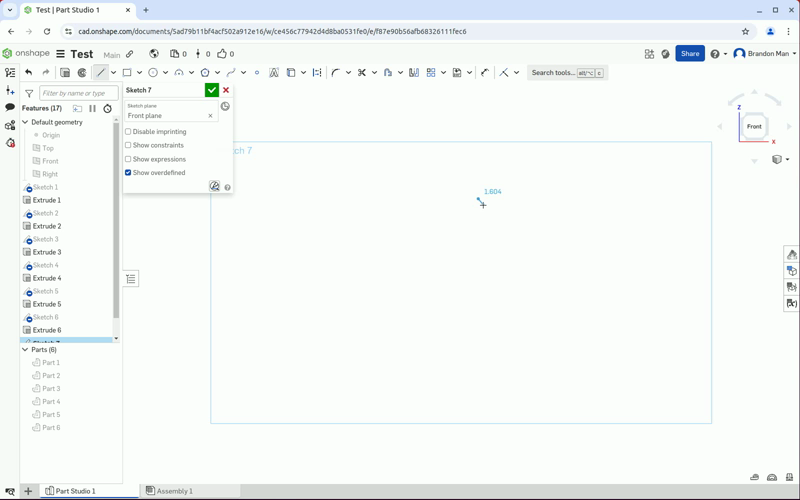
key_up(shift)
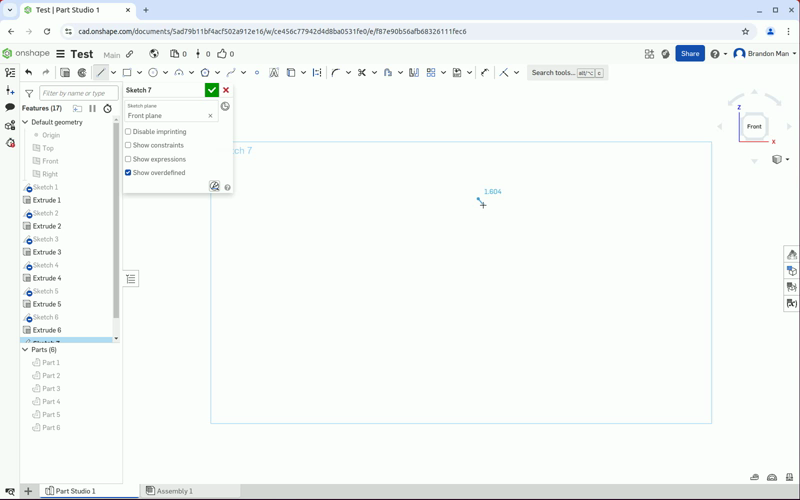
key_down(shift)
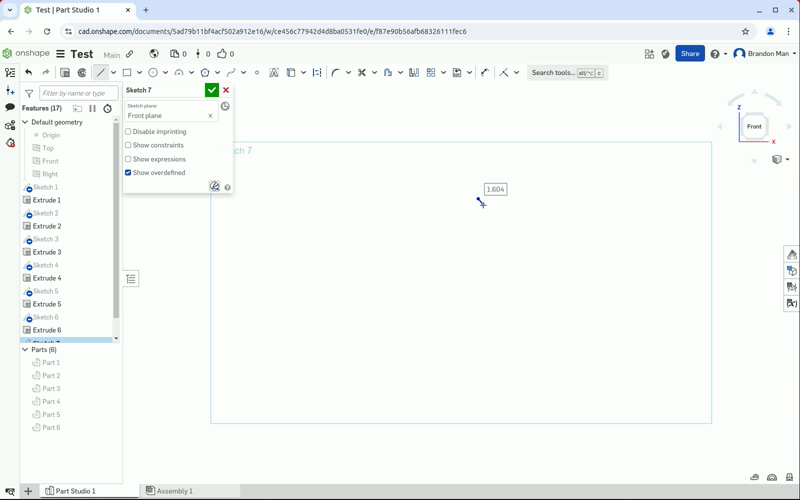
mouse_move(513, 204)
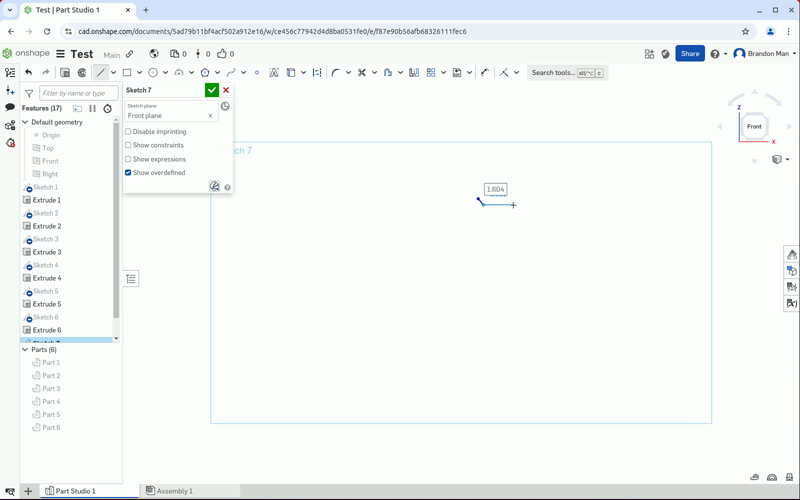
mouse_move(504, 191)
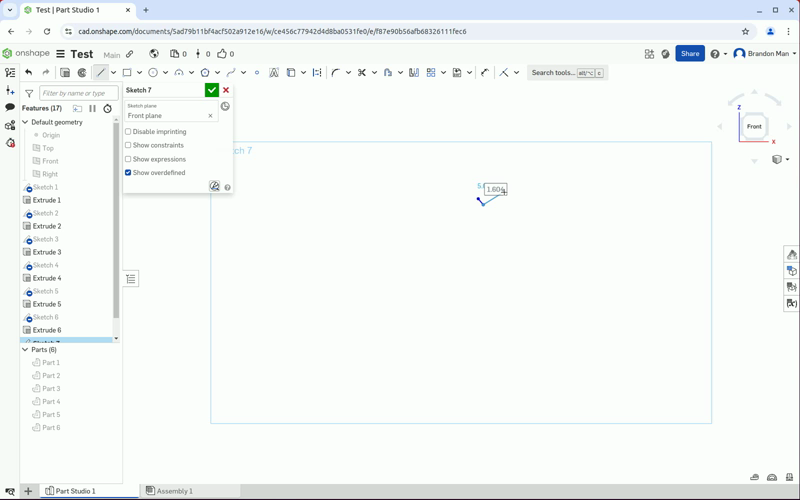
click(504, 191)
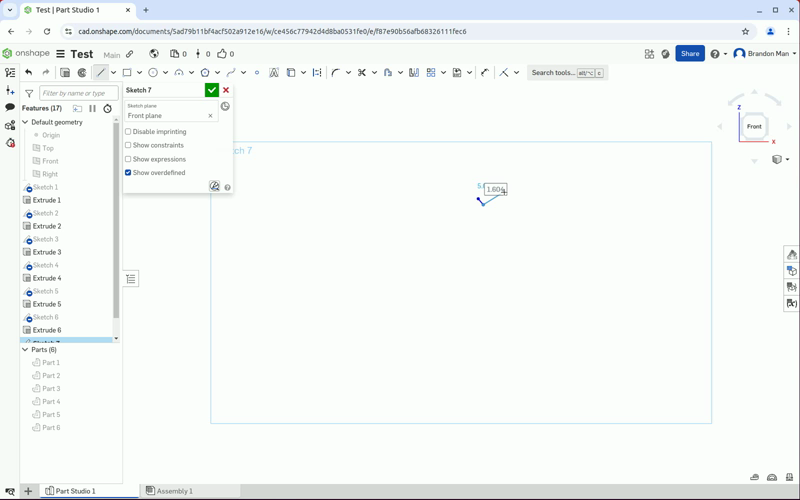
key_up(shift)
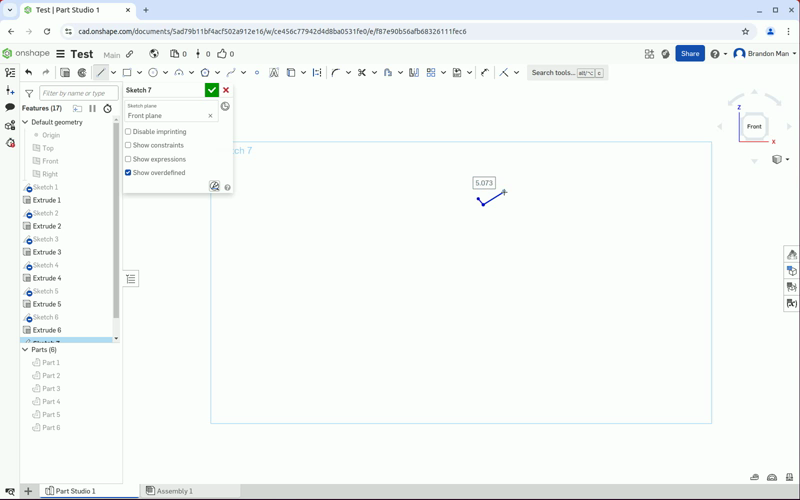
key(esc)
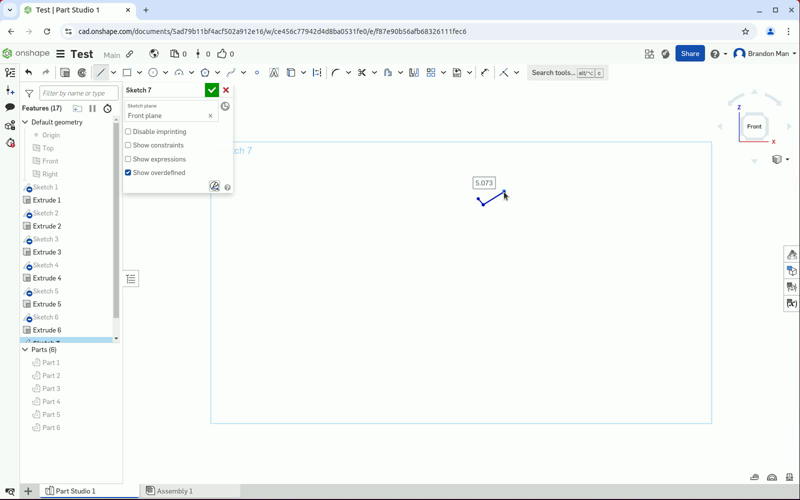
key(a)
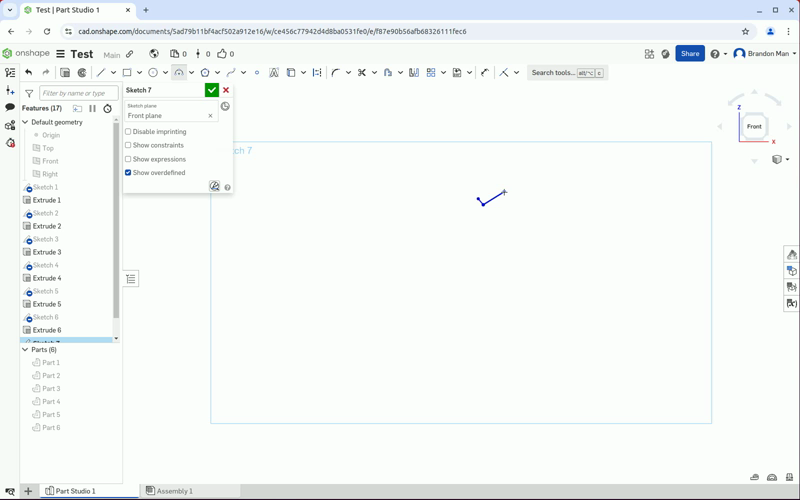
mouse_move(504, 191)
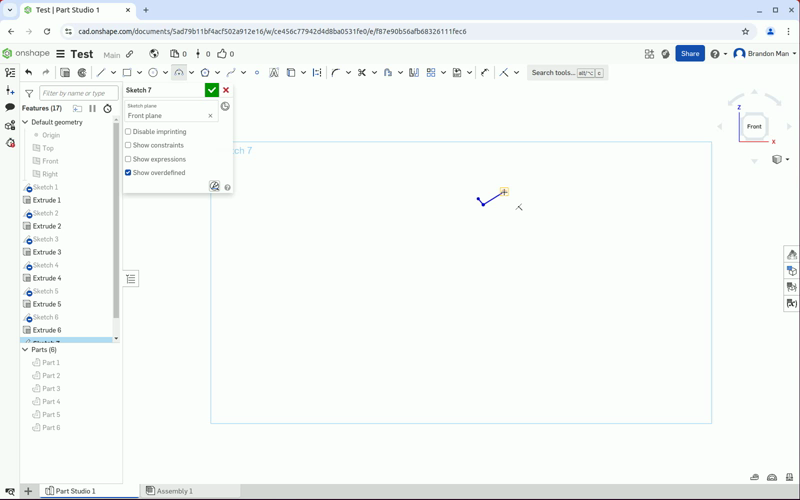
click(504, 191)
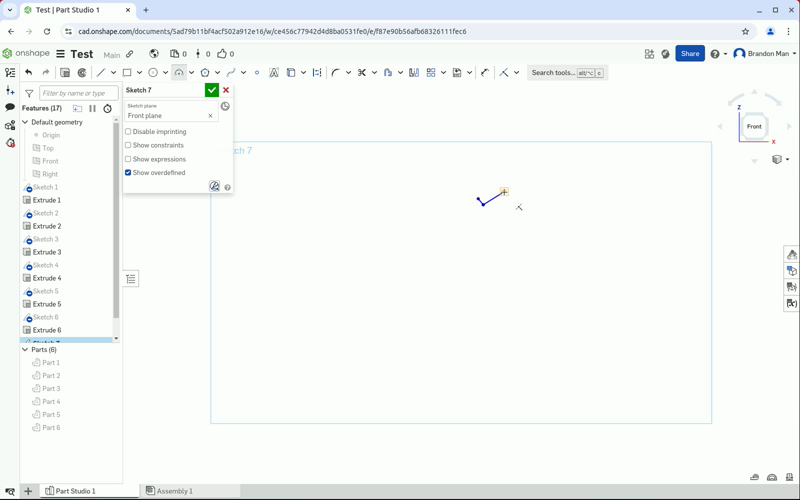
key_down(shift)
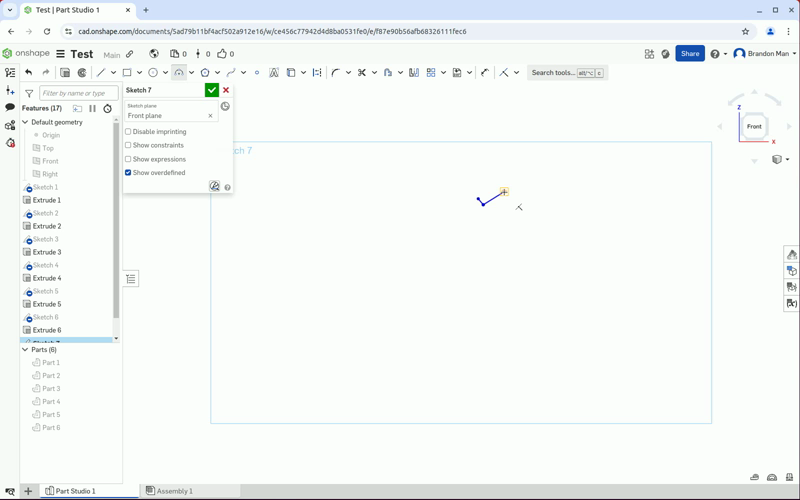
mouse_move(488, 188)
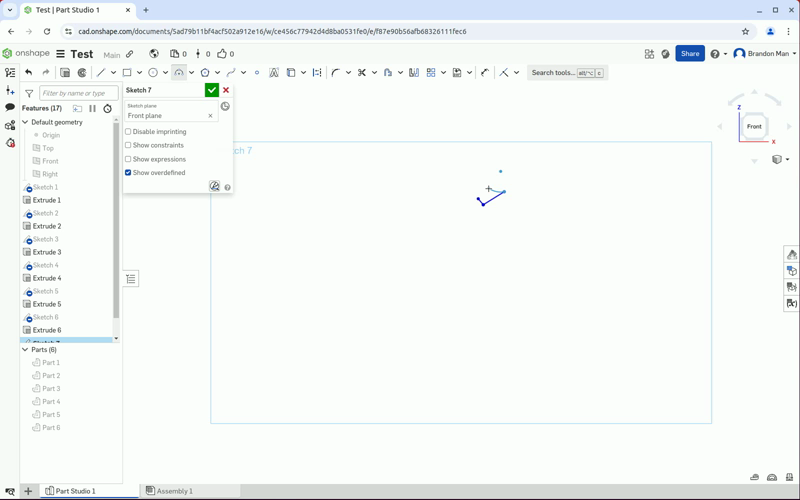
click(488, 188)
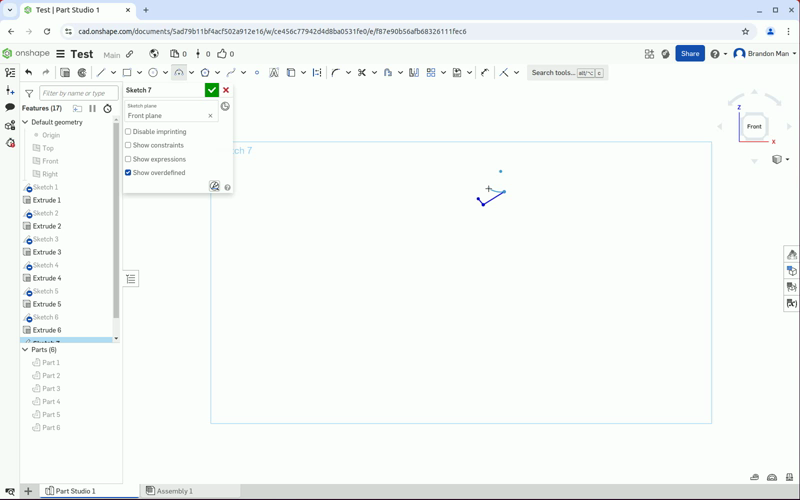
mouse_move(497, 186)
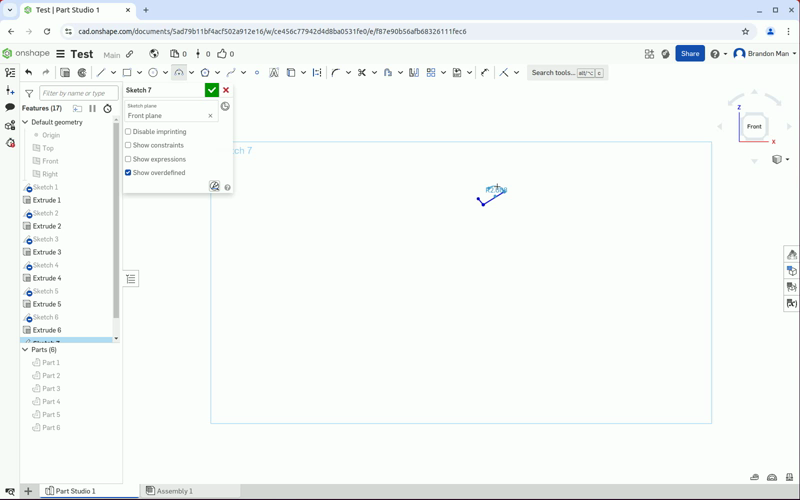
click(497, 186)
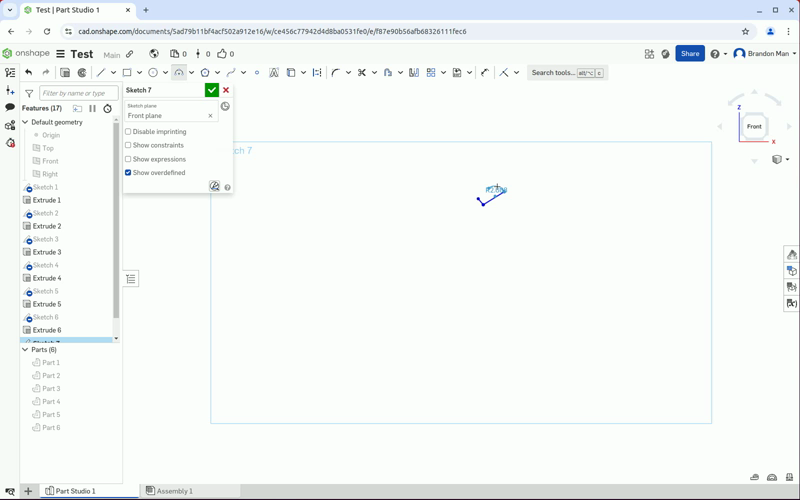
key_up(shift)
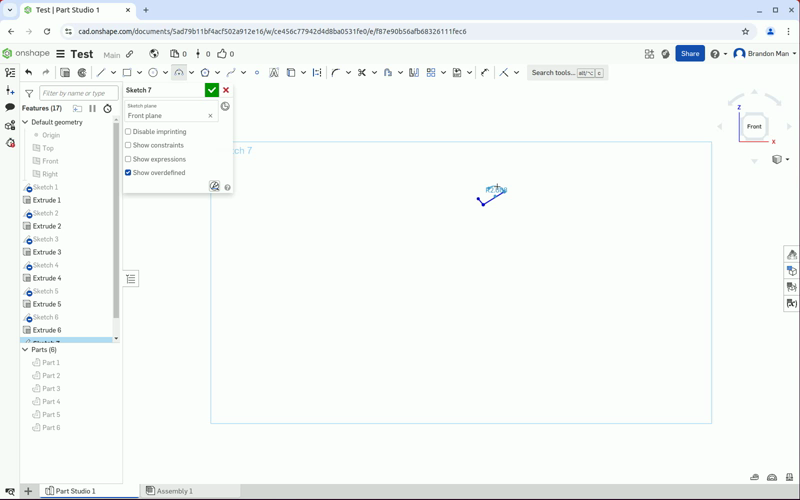
key(esc)
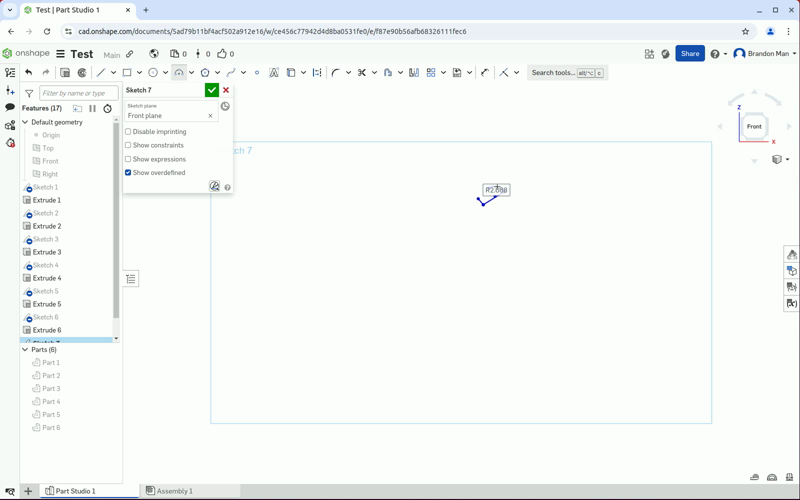
key(l)
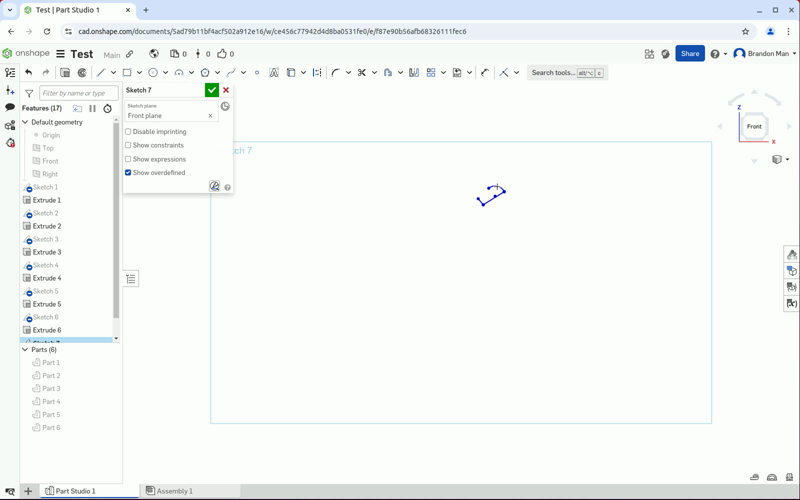
mouse_move(488, 188)
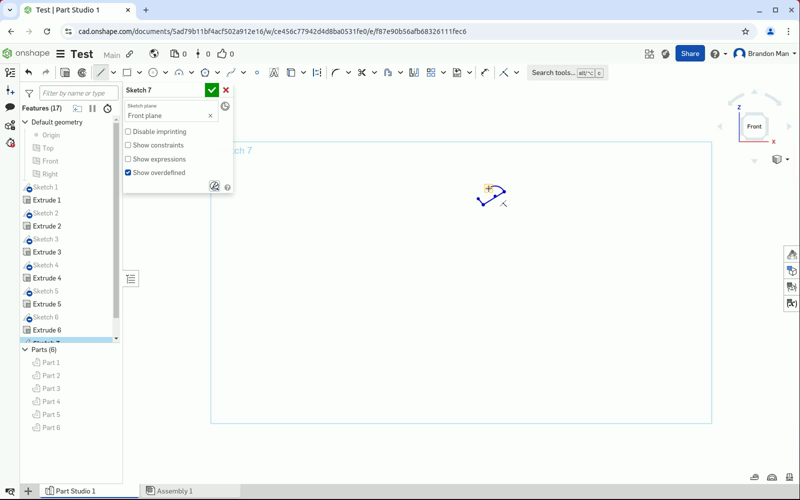
click(488, 188)
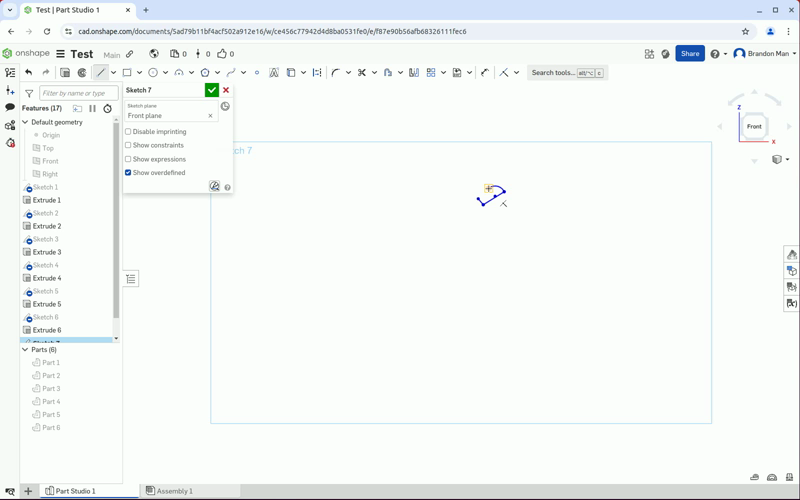
mouse_move(518, 188)
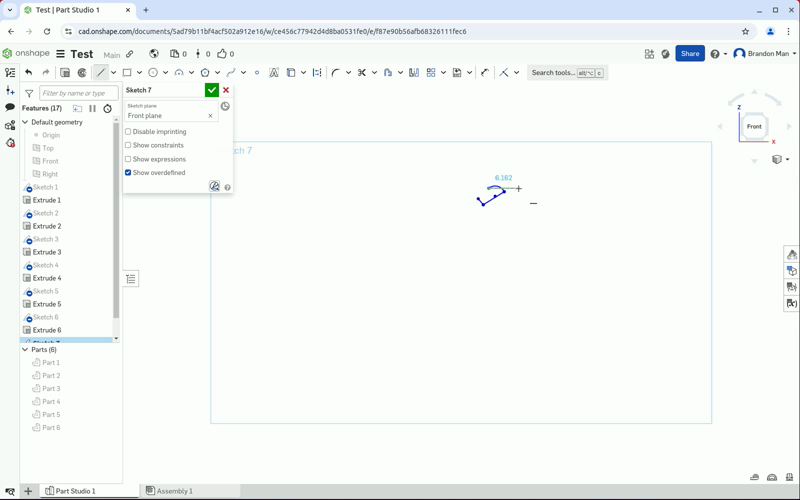
key_down(shift)
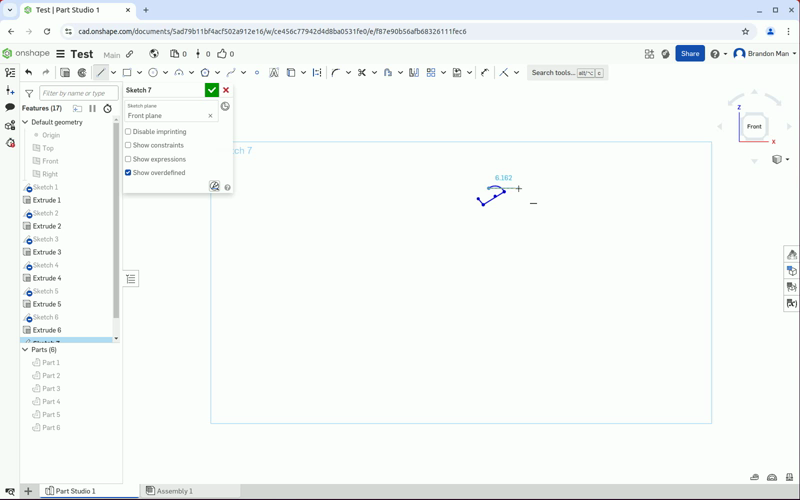
mouse_move(478, 198)
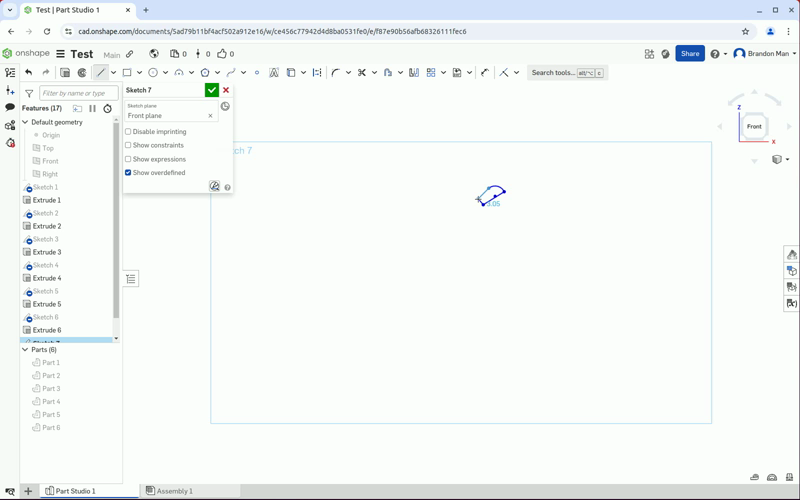
key_up(shift)
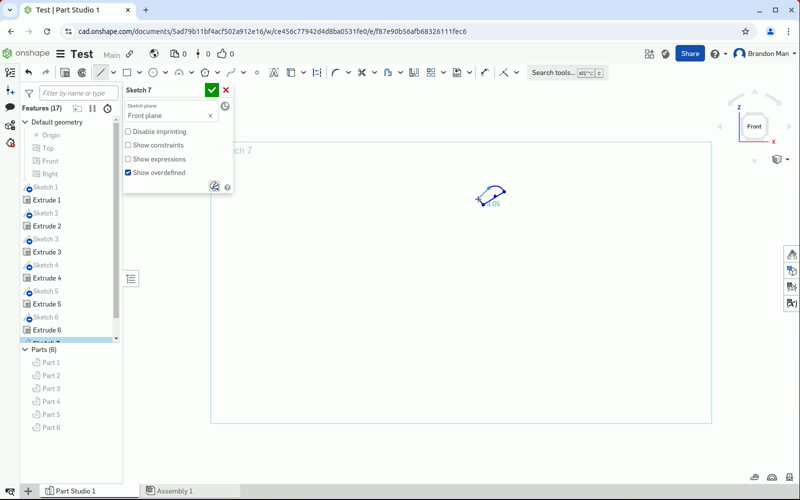
click(478, 198)
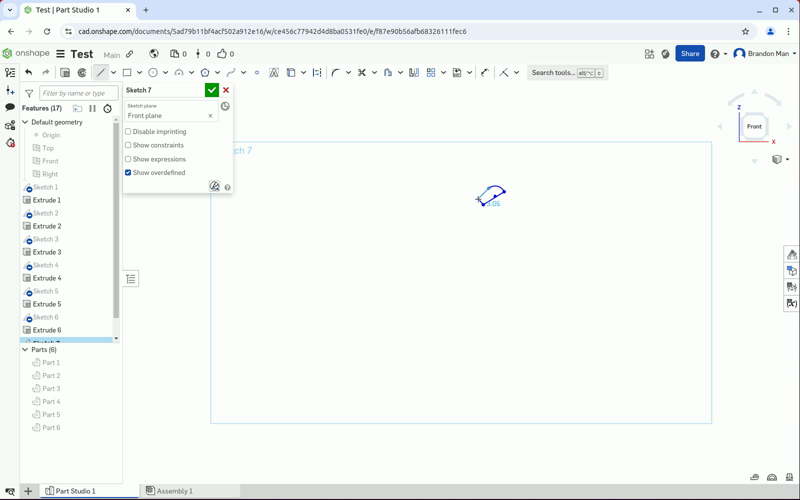
key(esc)
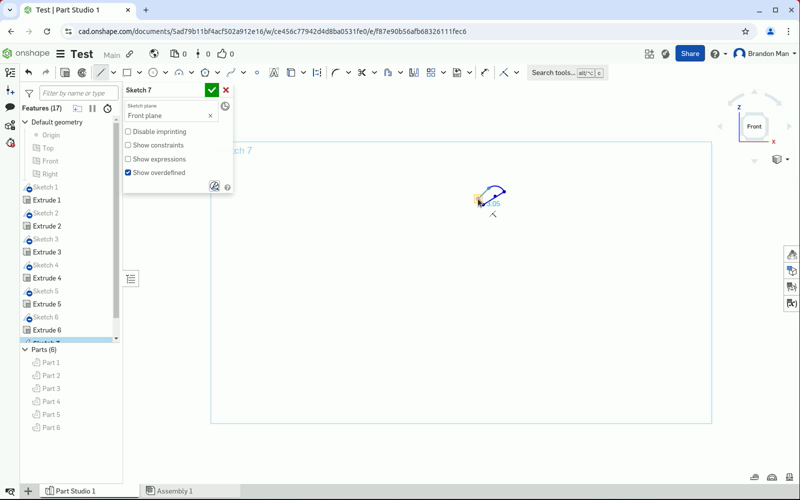
mouse_move(481, 201)
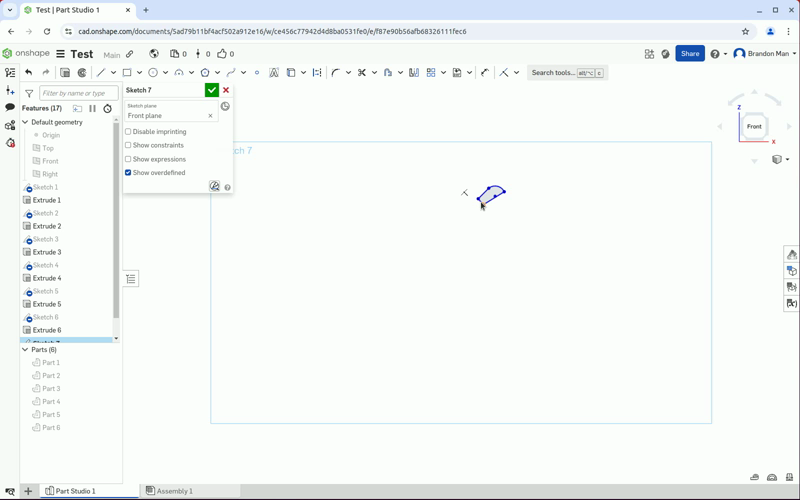
scroll(6)
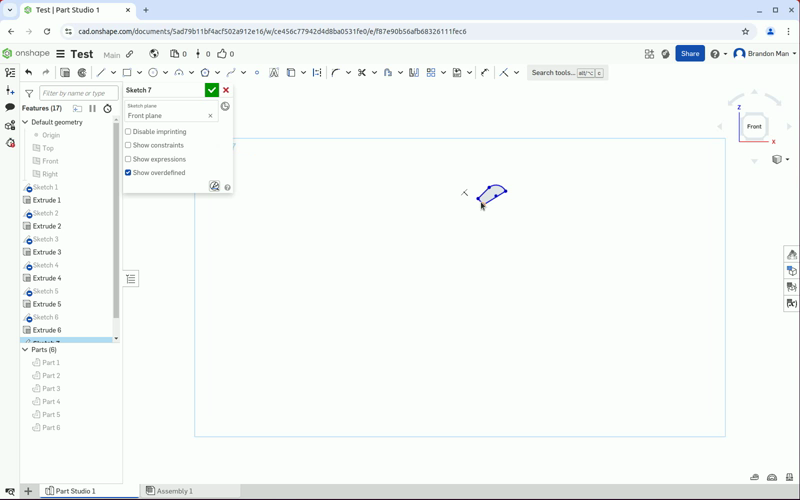
scroll(6)
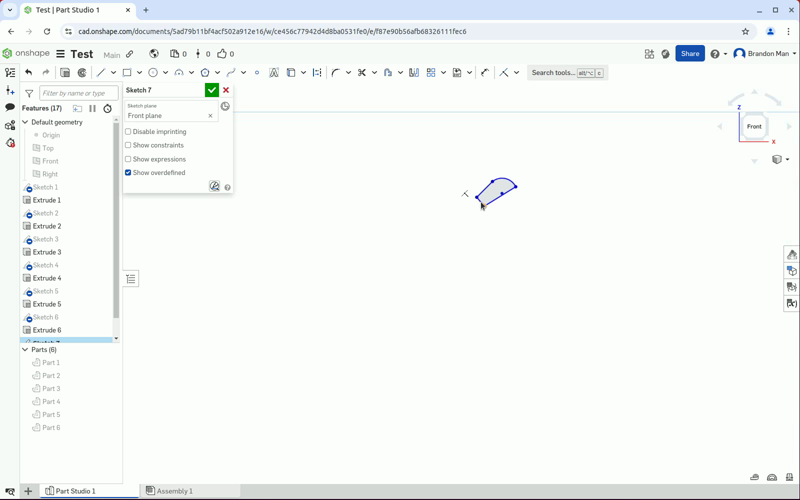
scroll(6)
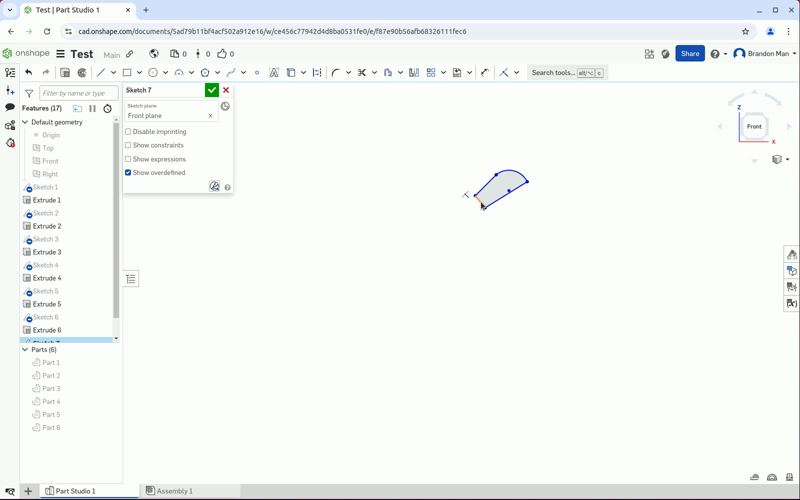
scroll(6)
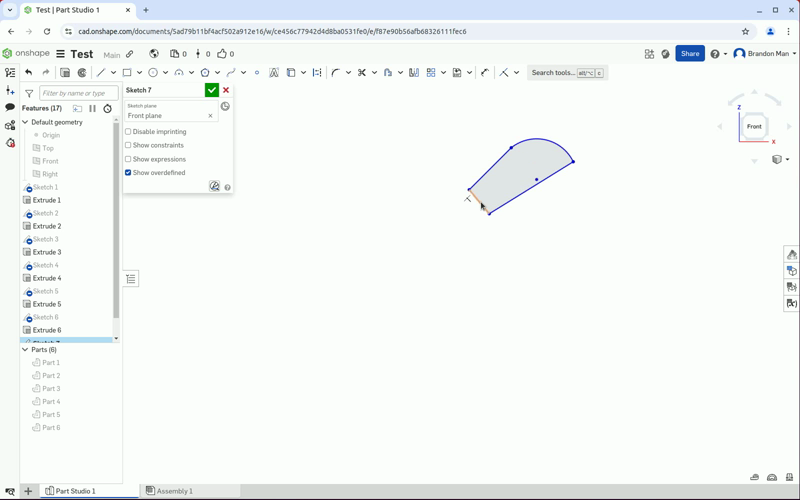
scroll(6)
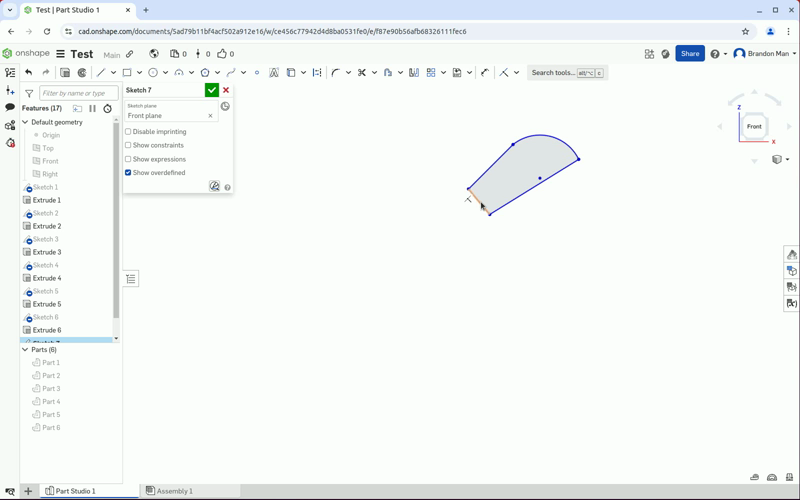
scroll(6)
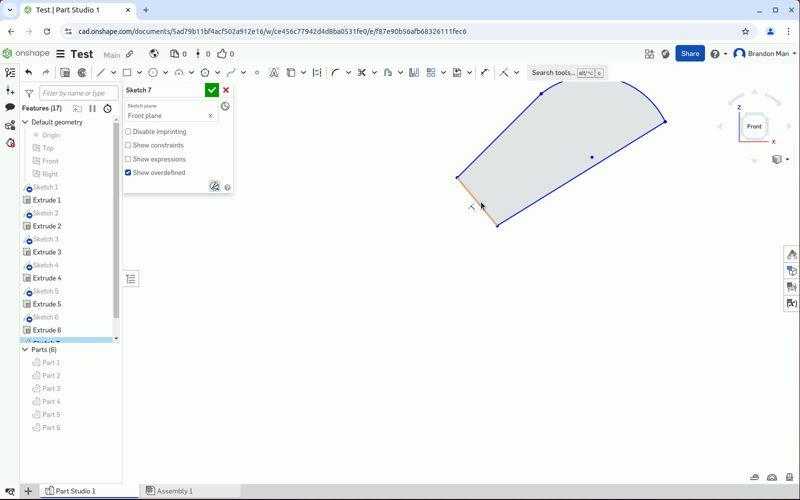
scroll(6)
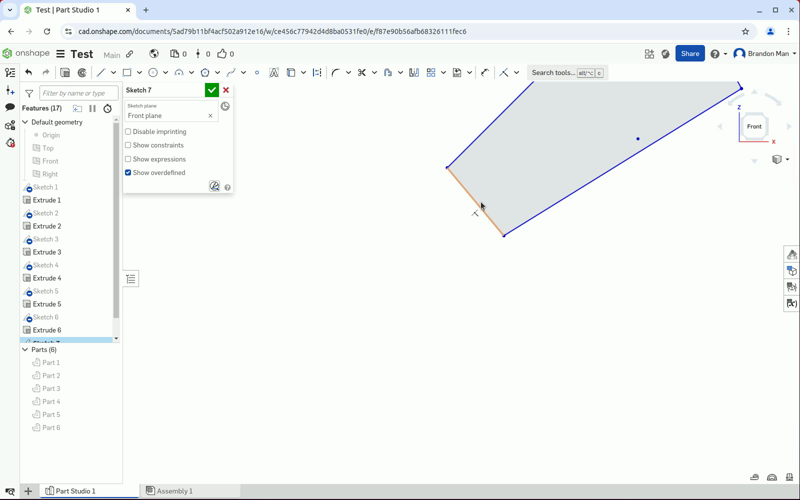
click(481, 201)
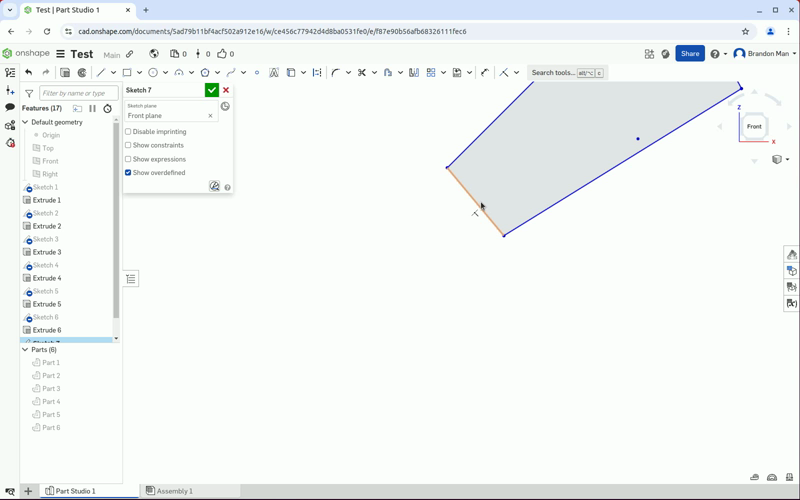
scroll(-6)
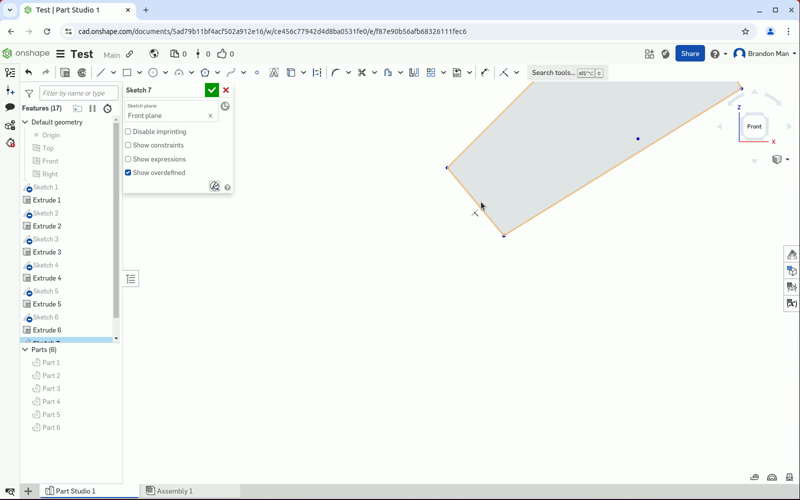
scroll(-6)
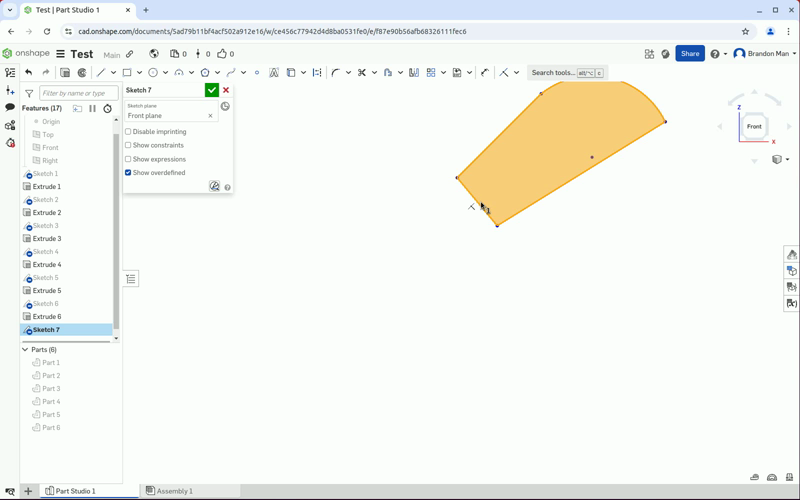
scroll(-6)
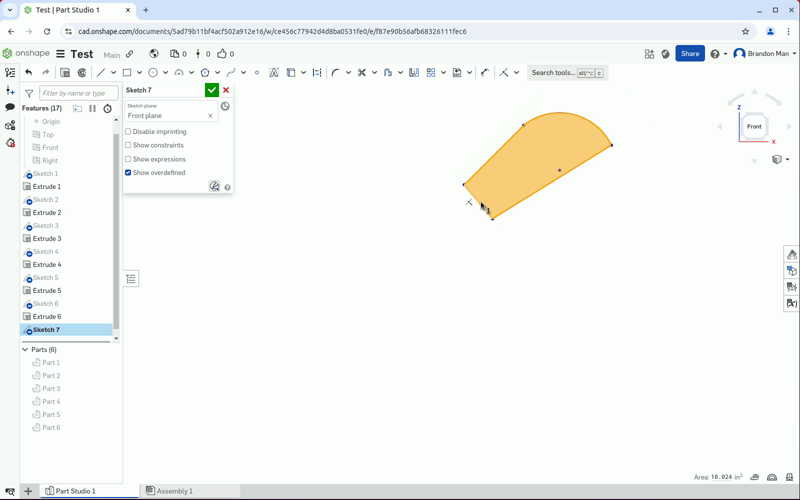
scroll(-6)
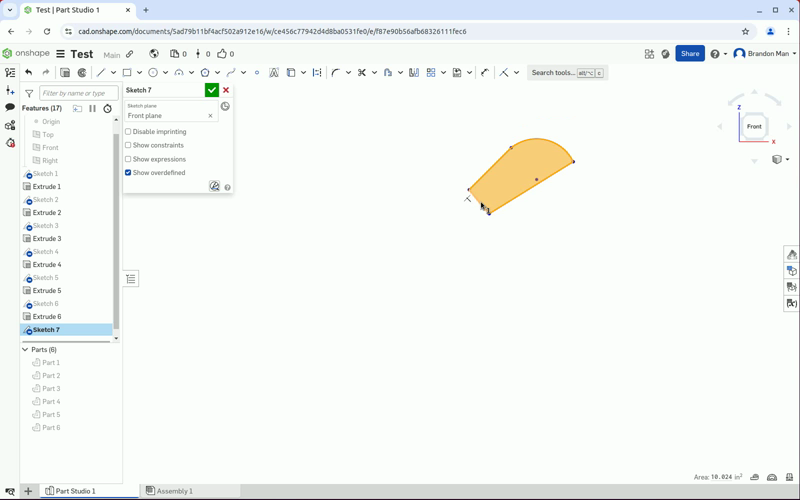
scroll(-6)
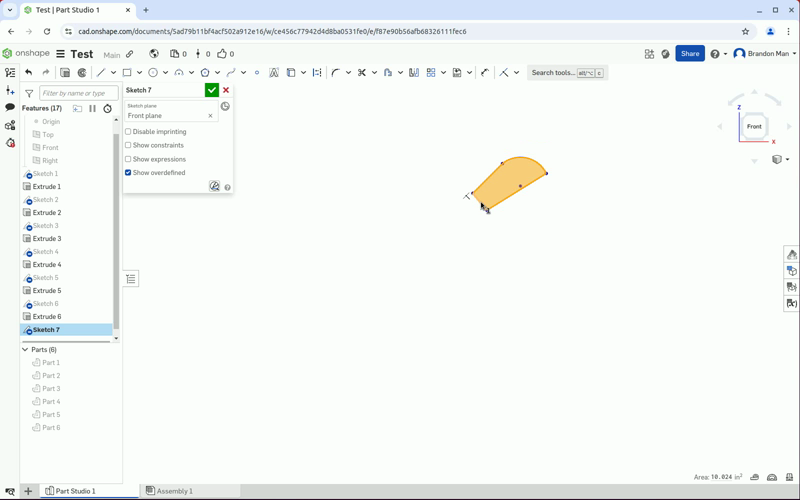
scroll(-6)
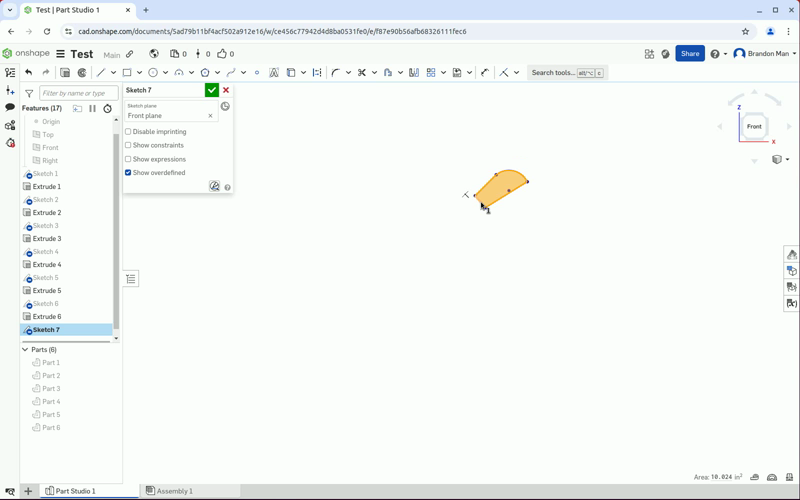
scroll(-6)
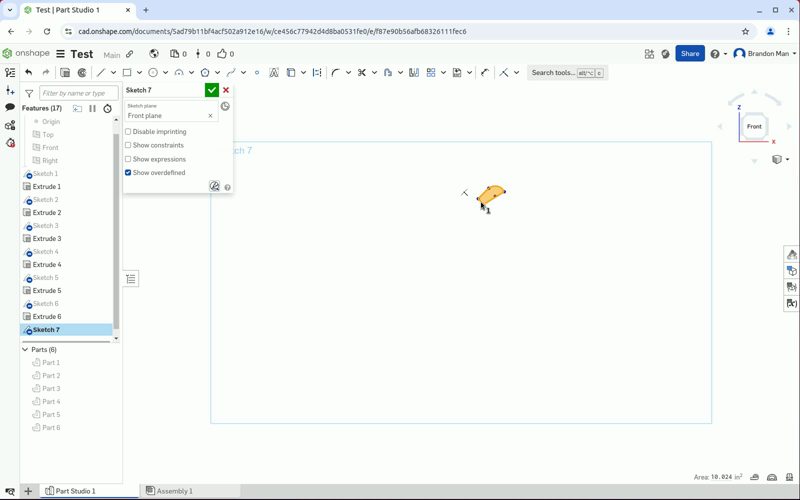
mouse_move(73, 352)
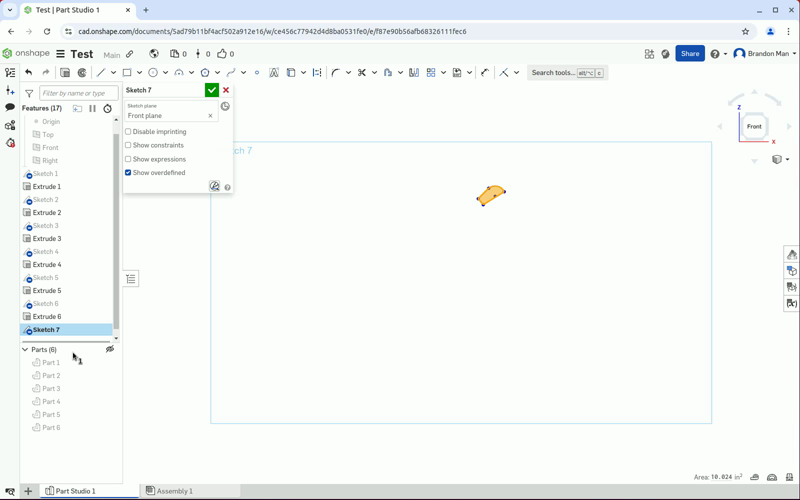
key(shift+y)
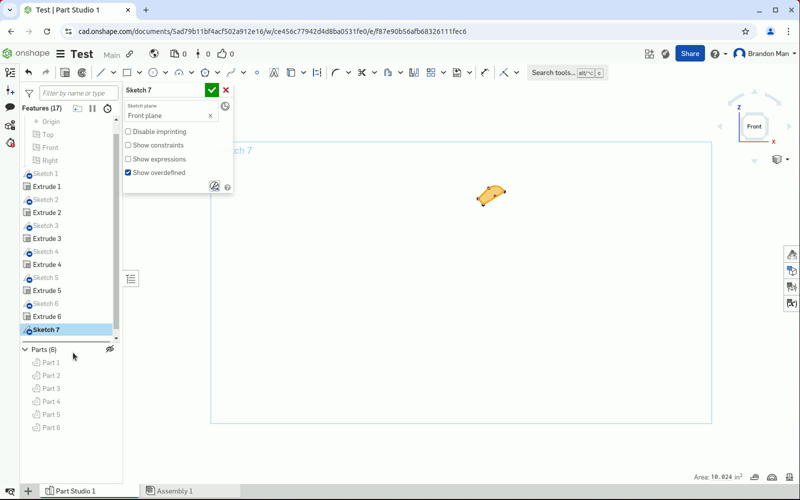
key(shift+e)
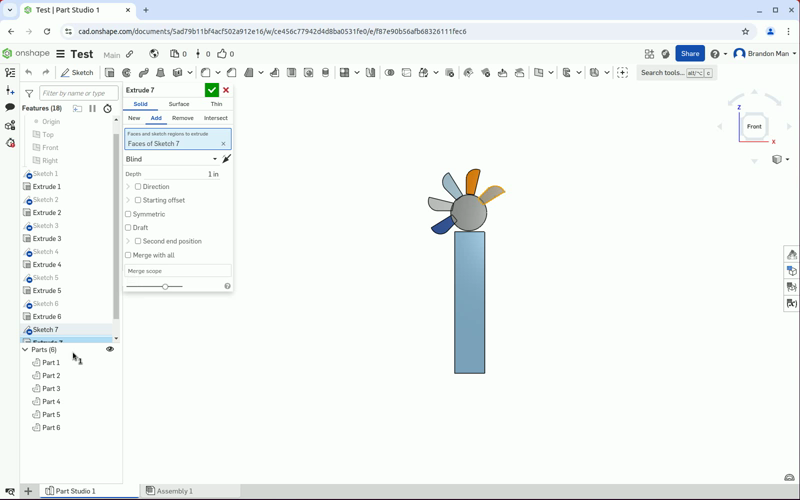
mouse_move(143, 106)
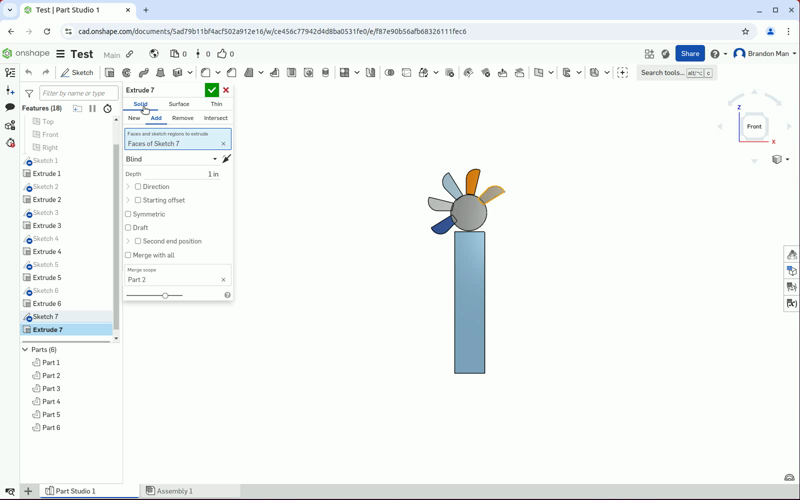
click(143, 106)
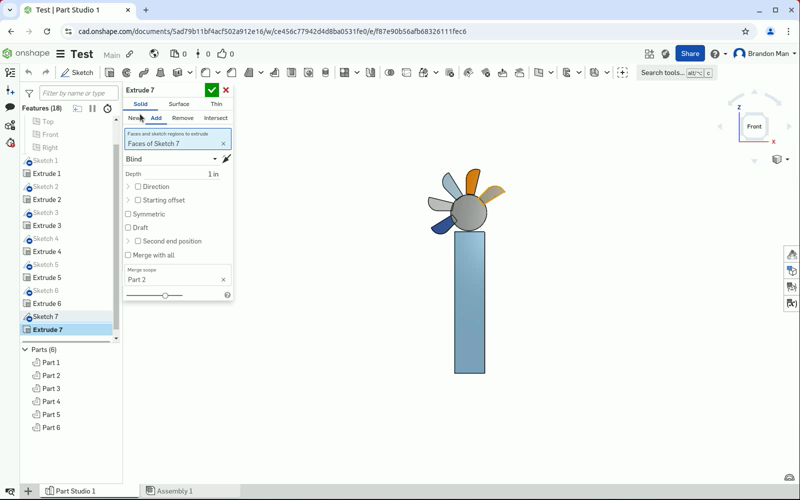
mouse_move(137, 120)
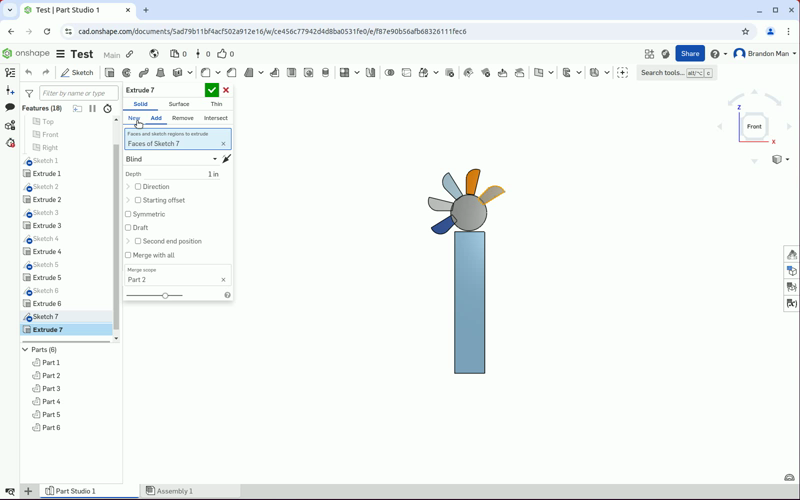
click(137, 120)
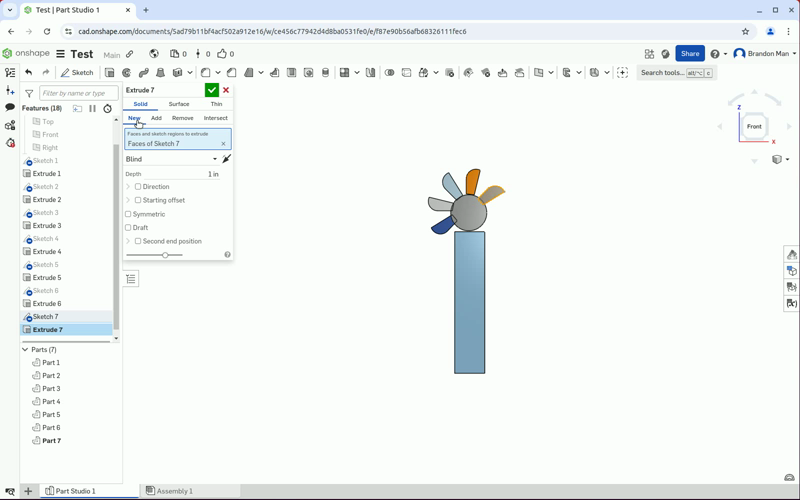
key(tab, 4)
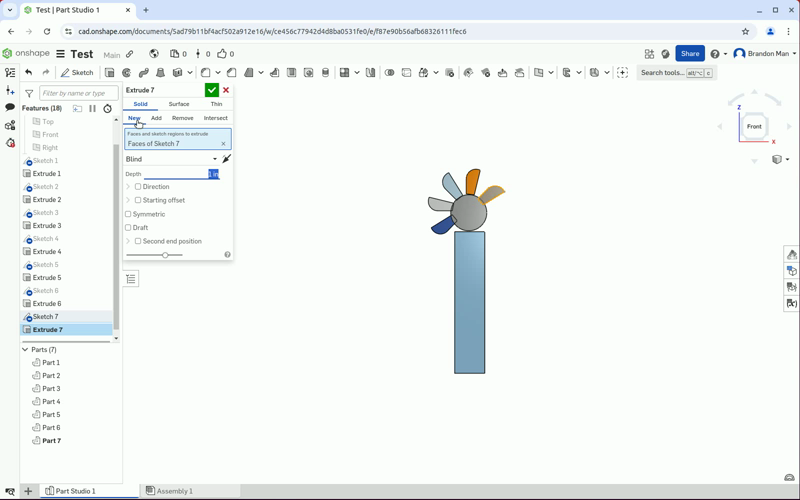
text(6.499)
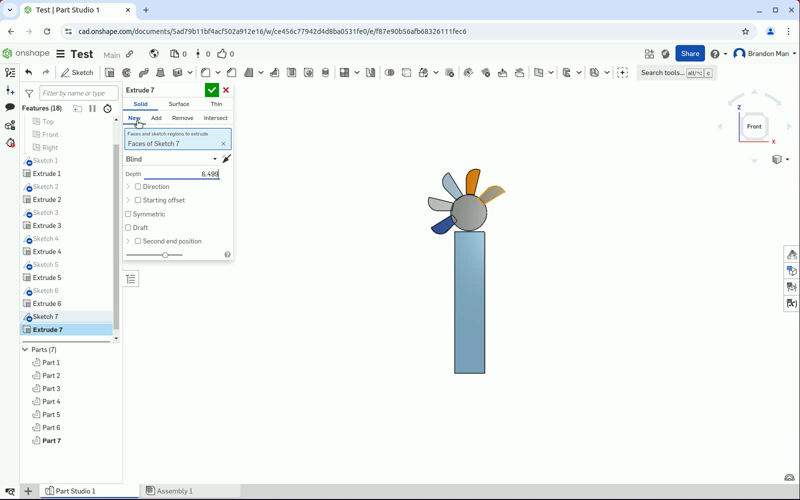
key(enter)
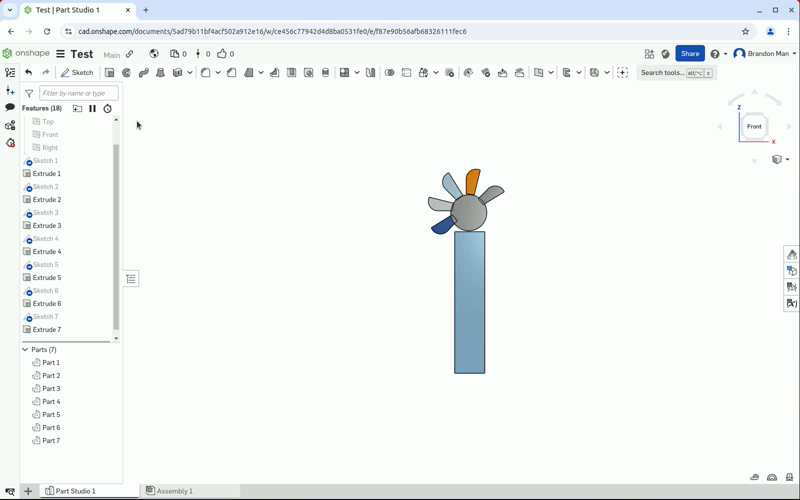
key(shift+h)
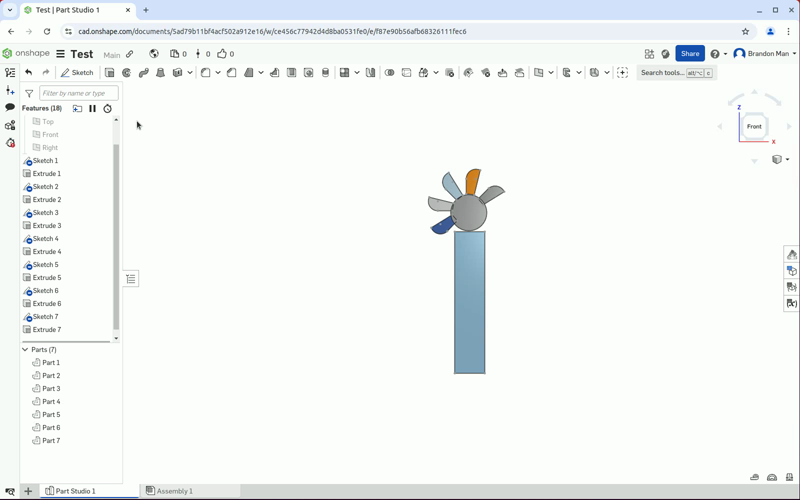
key(shift+h)
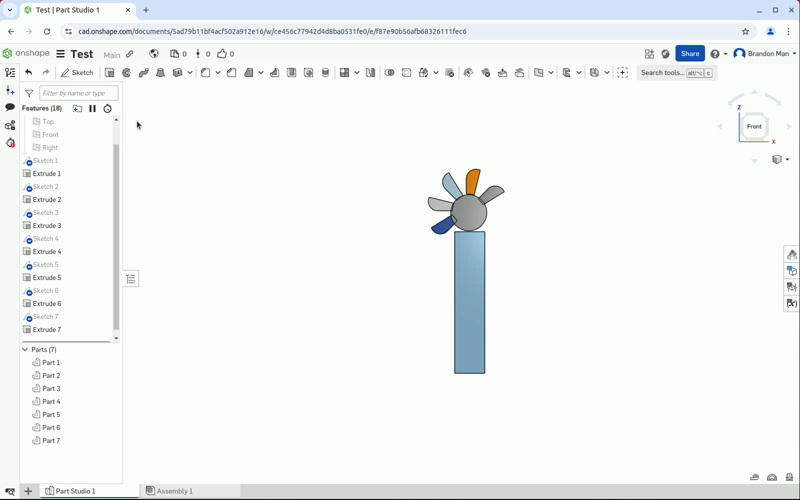
mouse_move(69, 163)
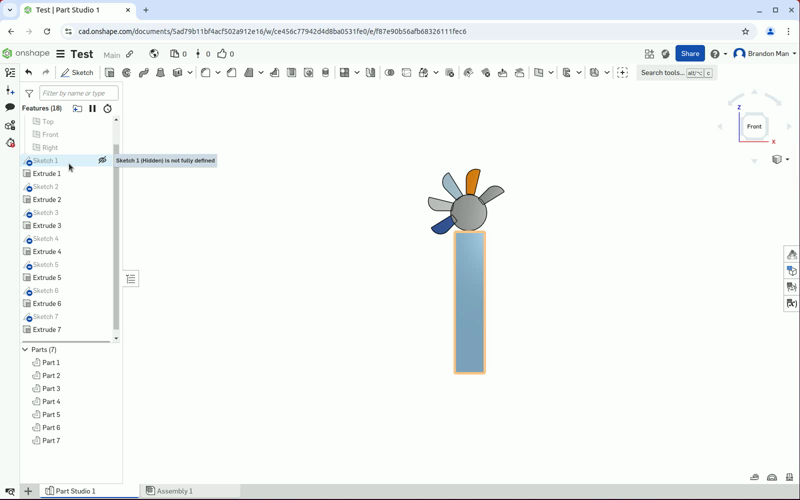
click(69, 163)
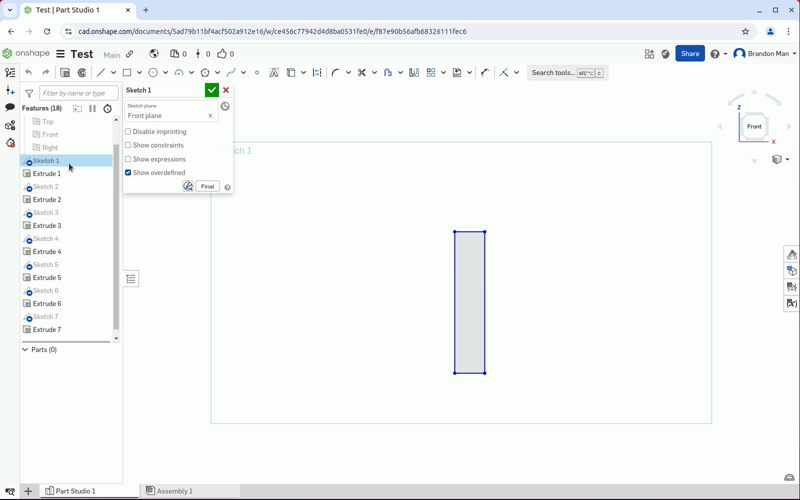
mouse_move(229, 92)
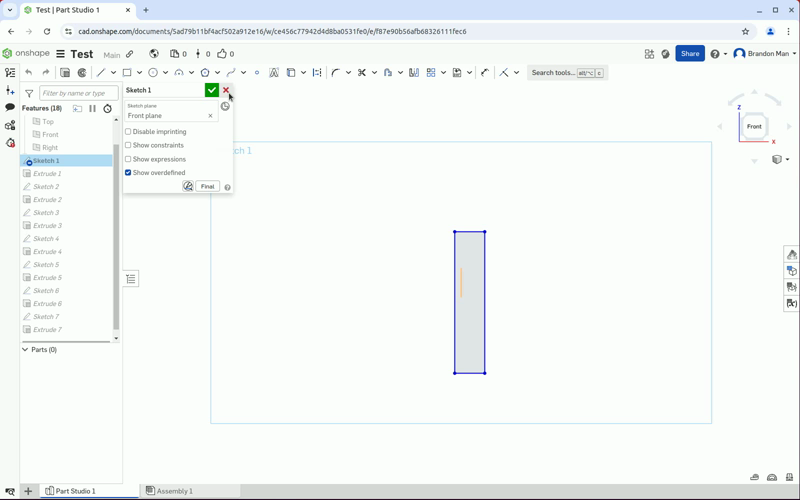
click(229, 92)
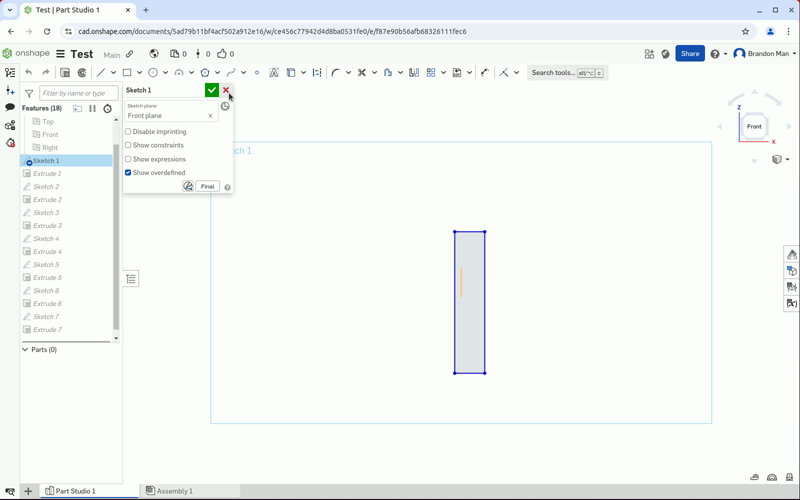
key(shift+s)
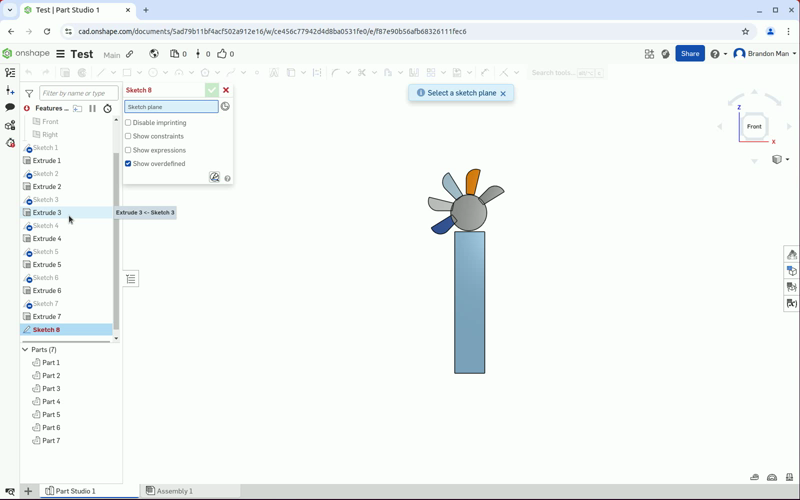
scroll(3)
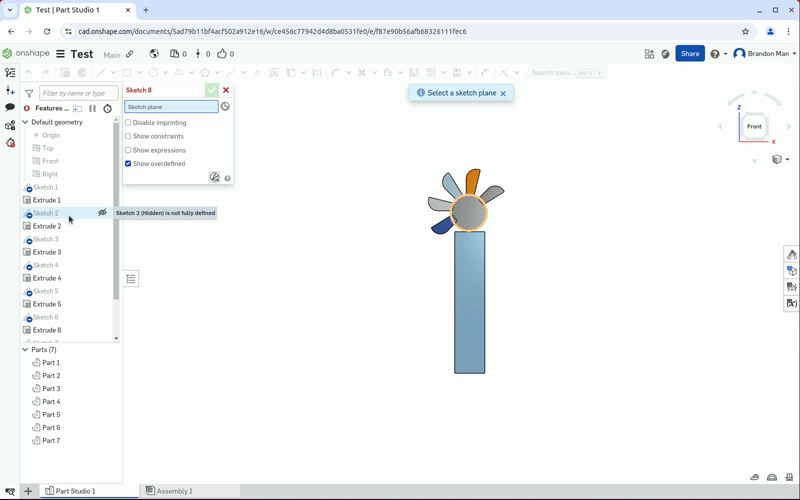
mouse_move(69, 163)
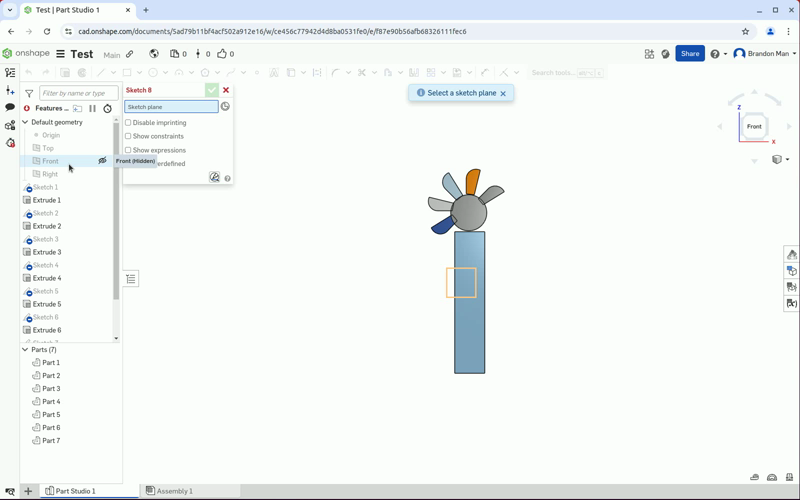
click(69, 163)
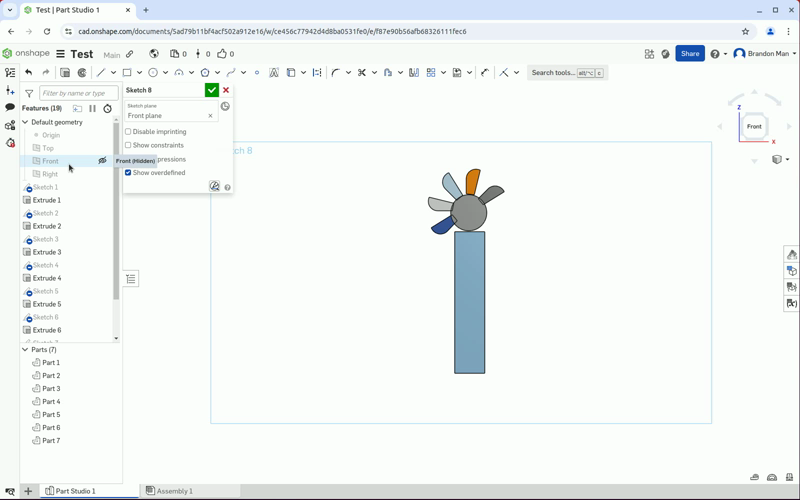
mouse_move(73, 352)
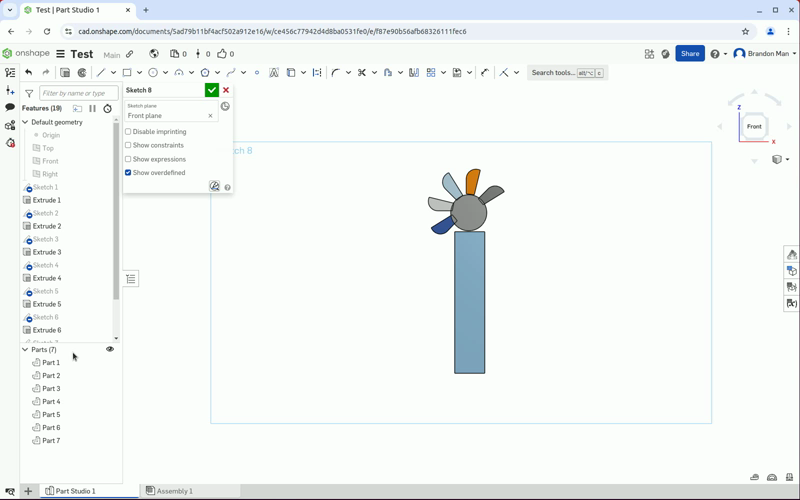
key(y)
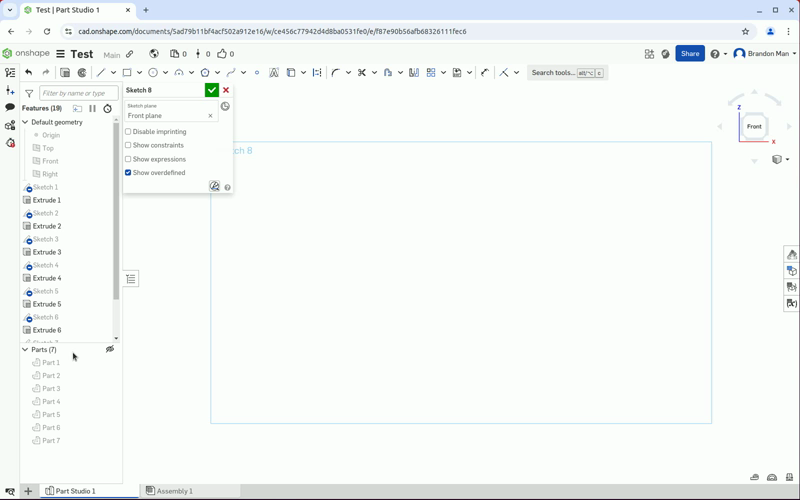
key(l)
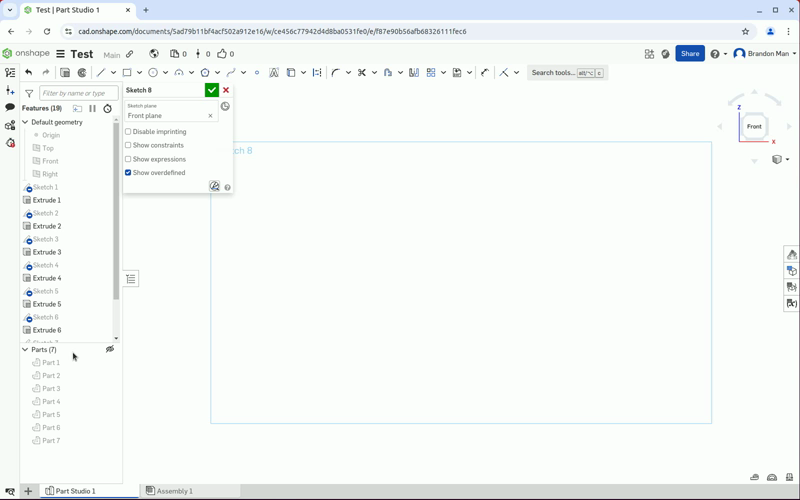
key_down(shift)
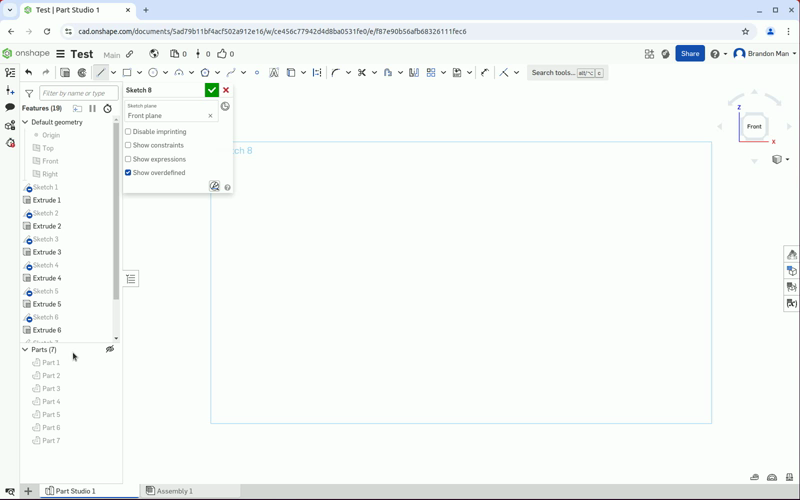
mouse_move(481, 216)
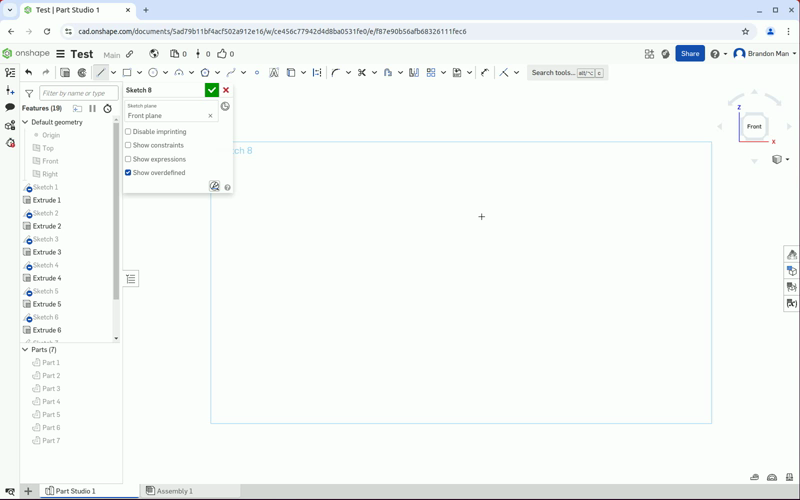
click(481, 216)
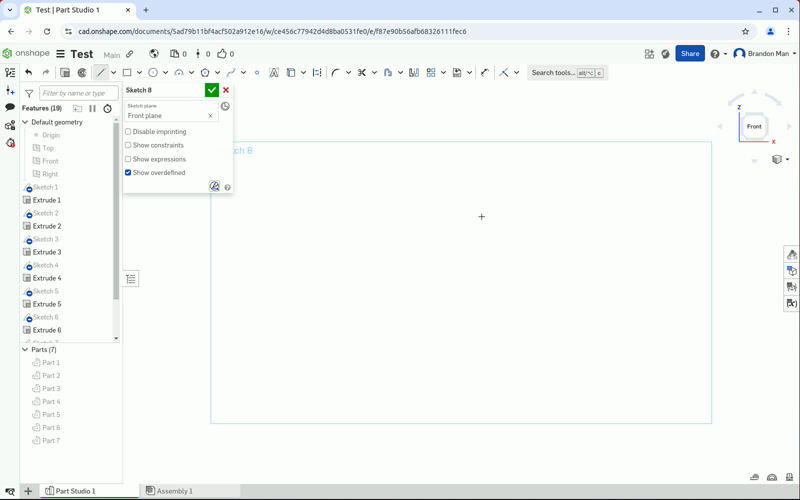
key_up(shift)
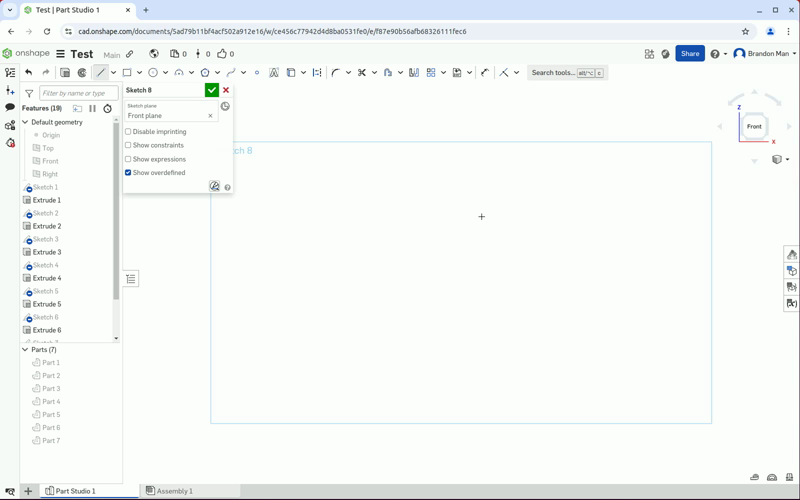
key_down(shift)
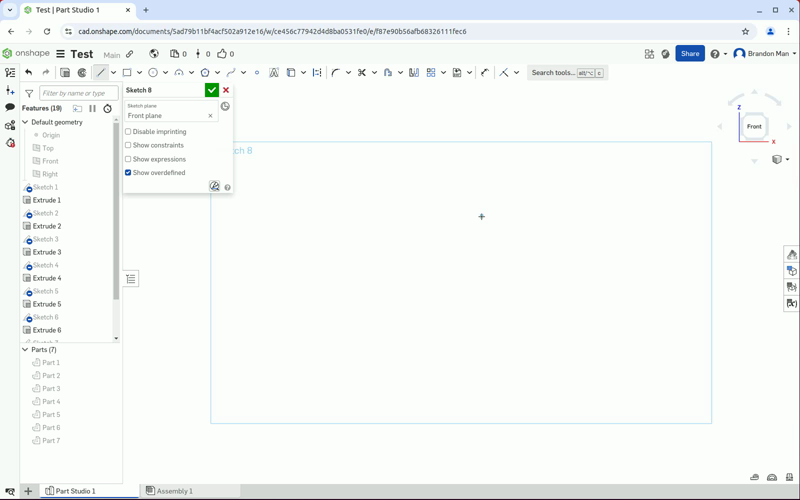
mouse_move(511, 216)
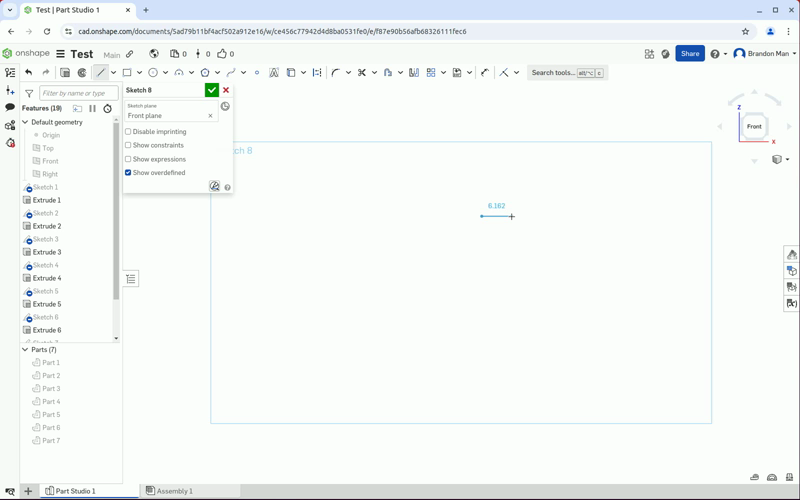
mouse_move(506, 221)
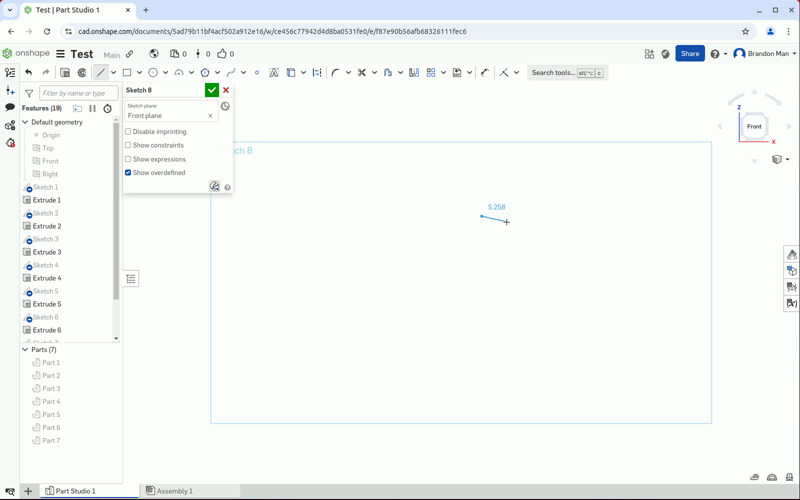
click(506, 221)
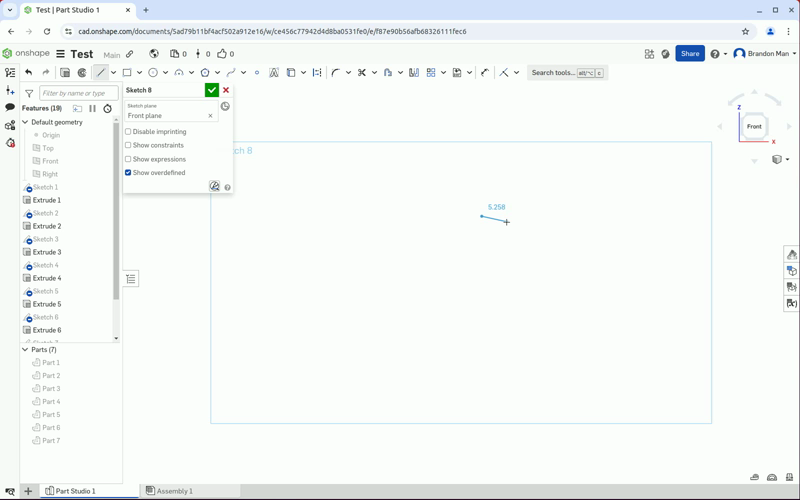
key_up(shift)
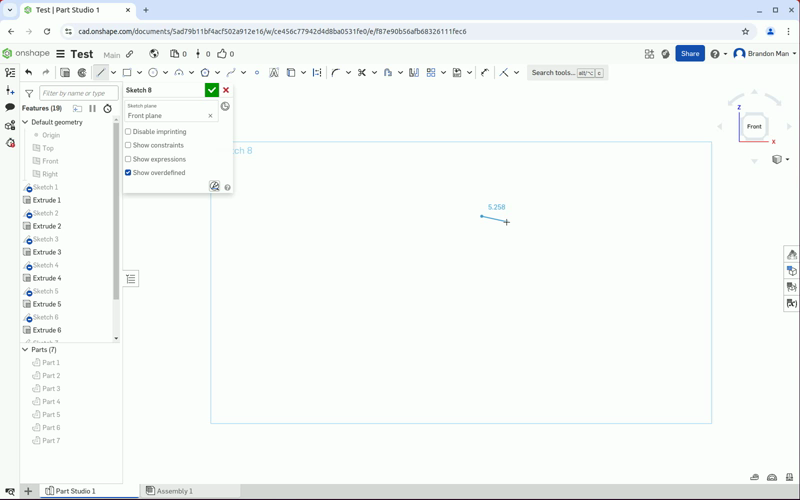
key(esc)
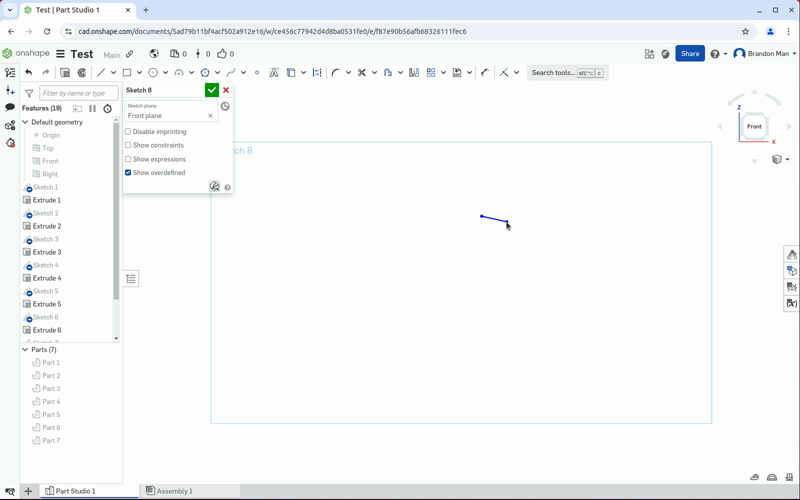
key(a)
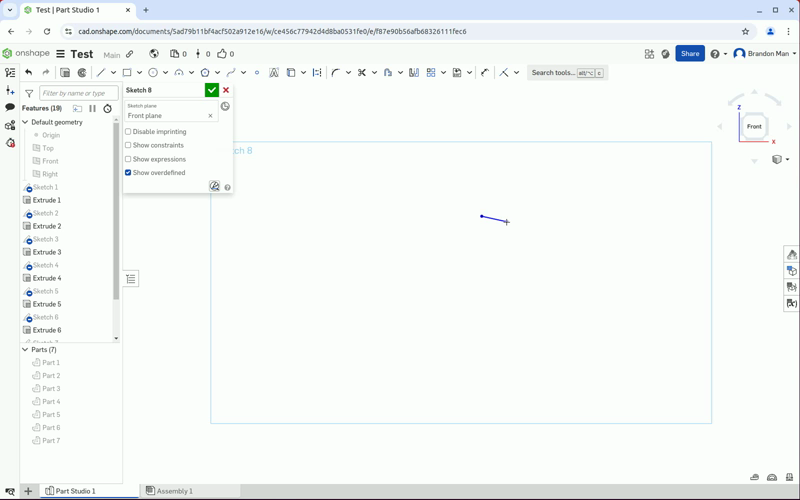
mouse_move(506, 221)
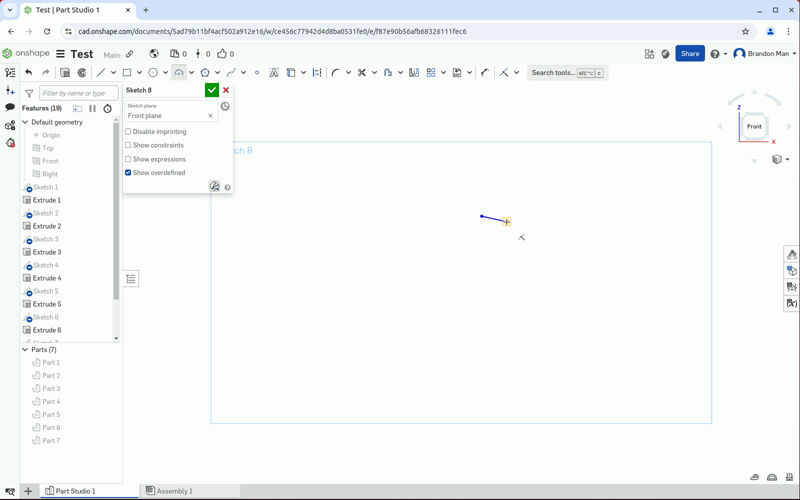
click(506, 221)
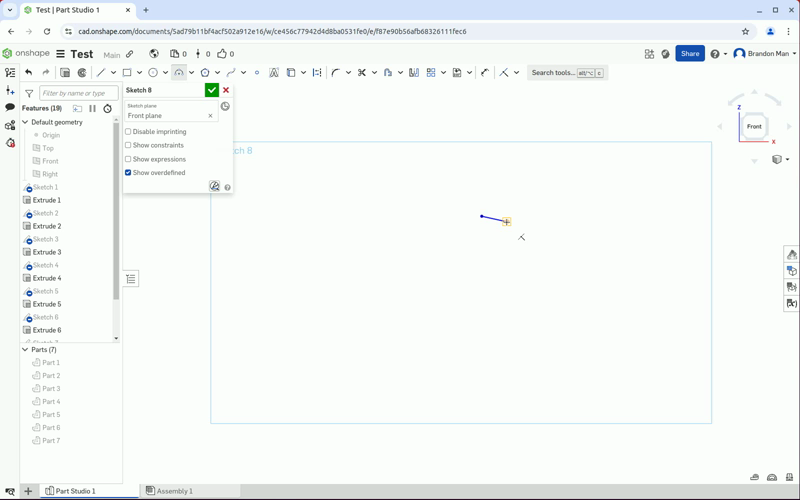
key_down(shift)
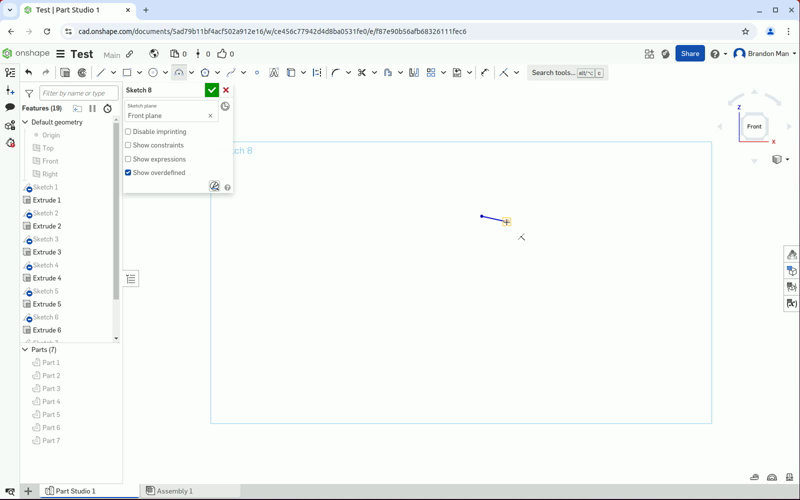
mouse_move(498, 208)
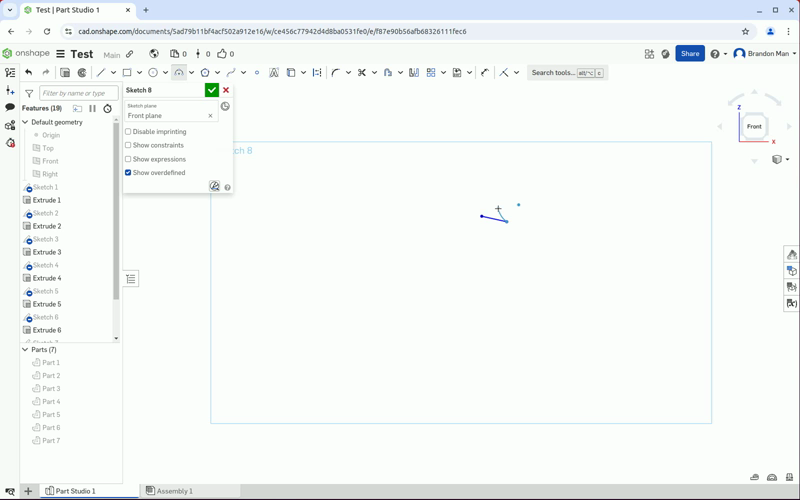
click(498, 208)
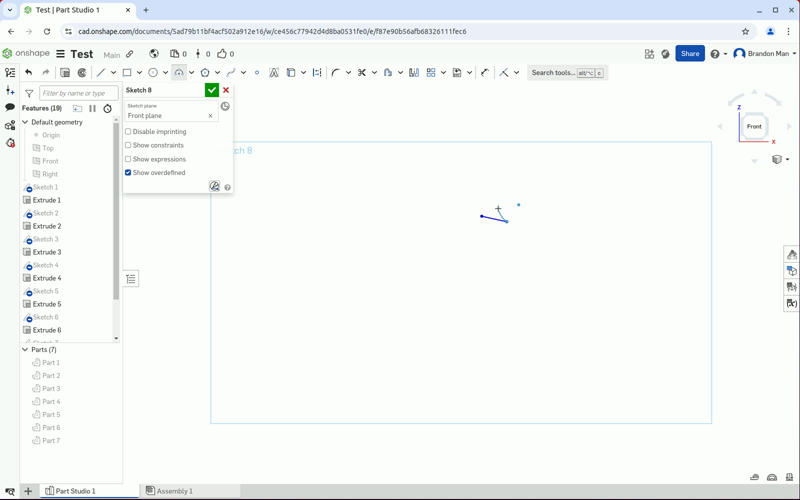
mouse_move(505, 213)
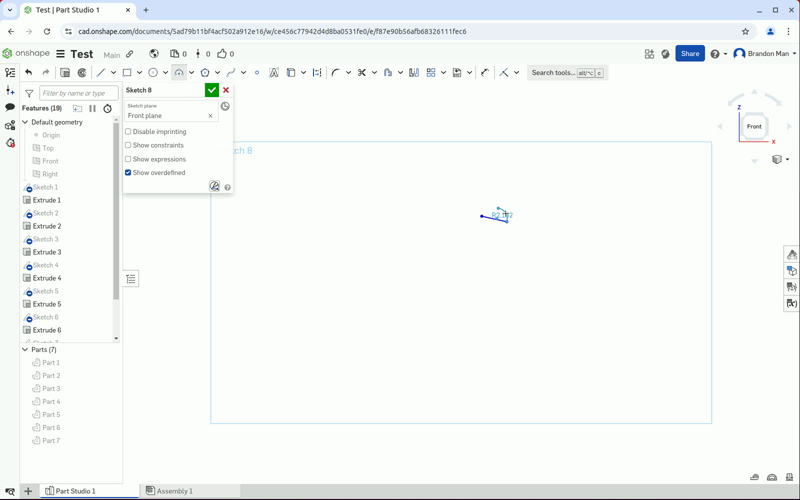
click(505, 213)
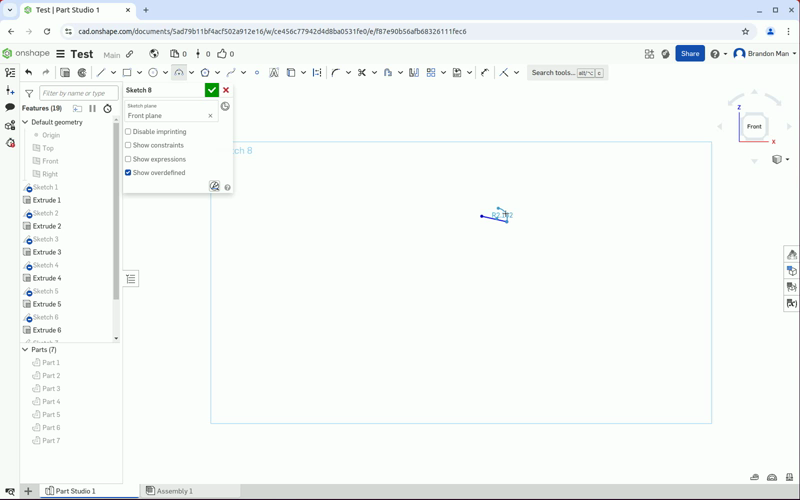
key_up(shift)
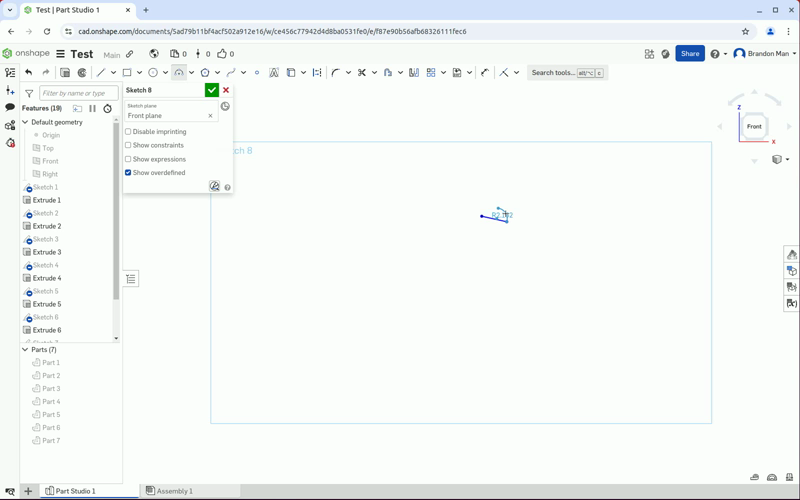
key(esc)
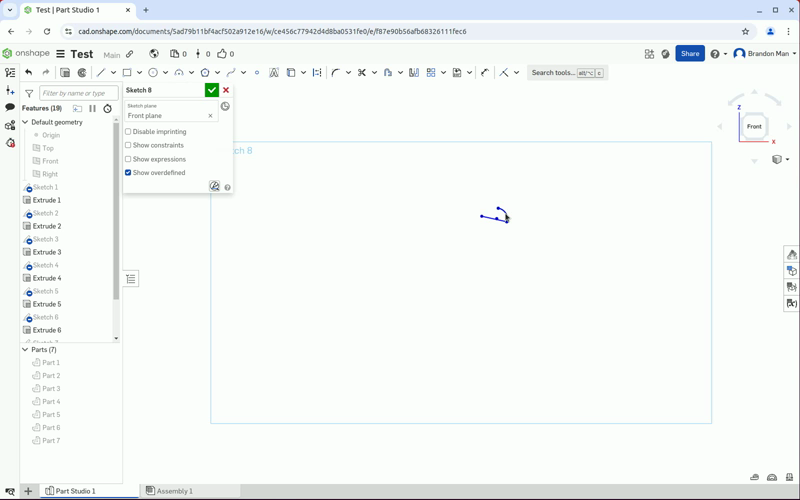
key(l)
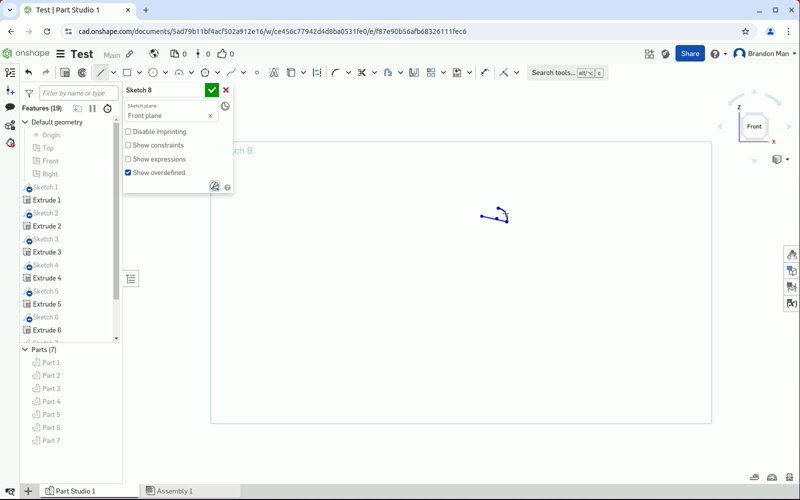
mouse_move(498, 208)
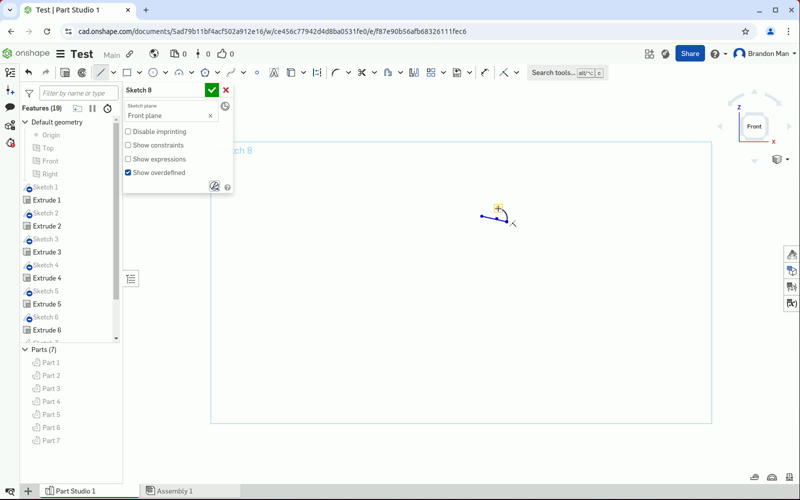
click(498, 208)
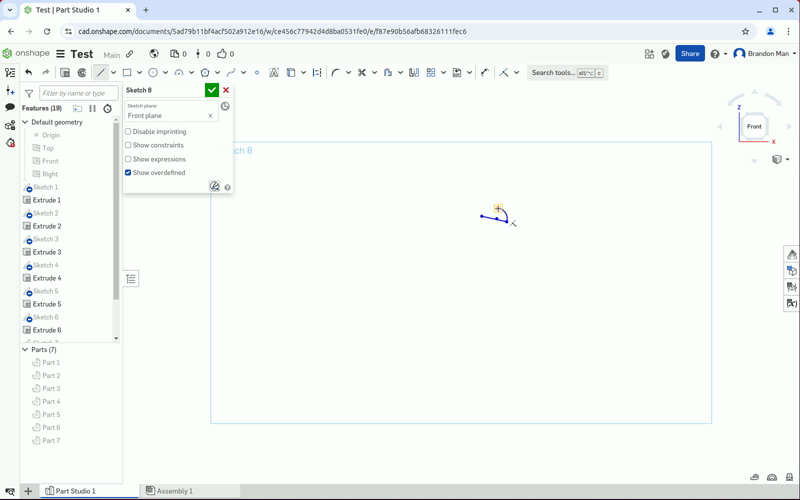
key_down(shift)
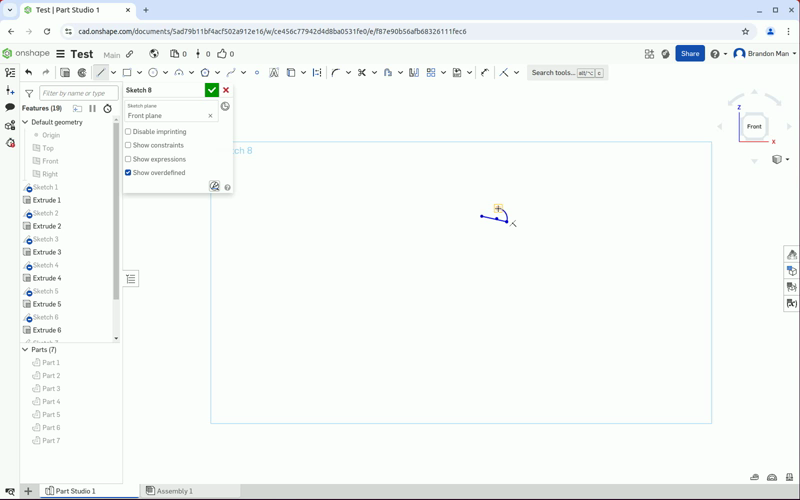
mouse_move(528, 208)
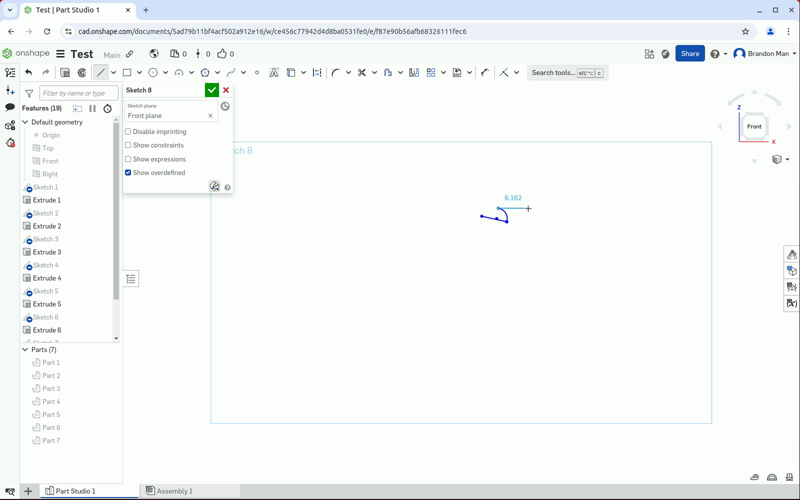
mouse_move(483, 208)
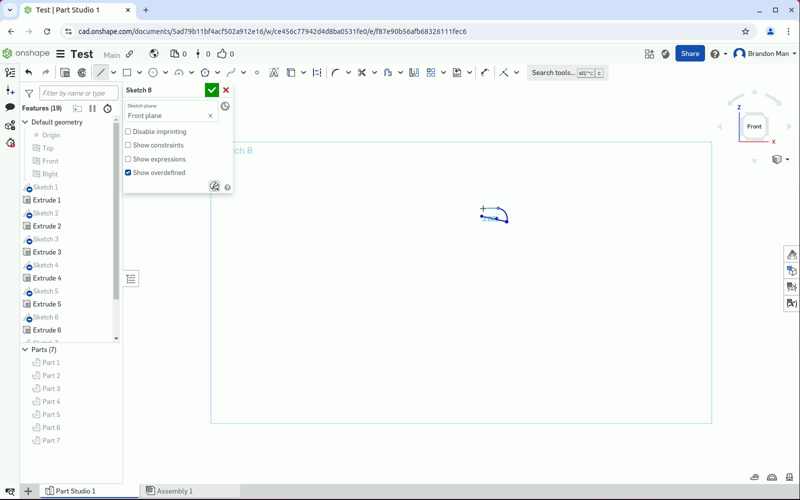
click(483, 208)
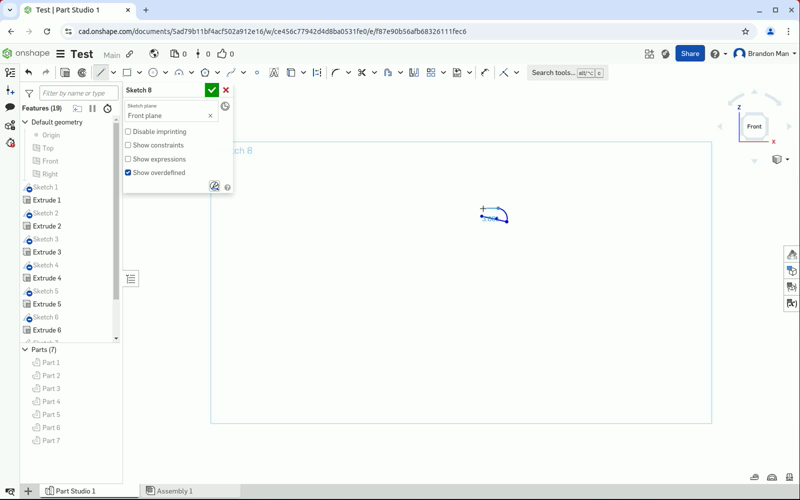
key_up(shift)
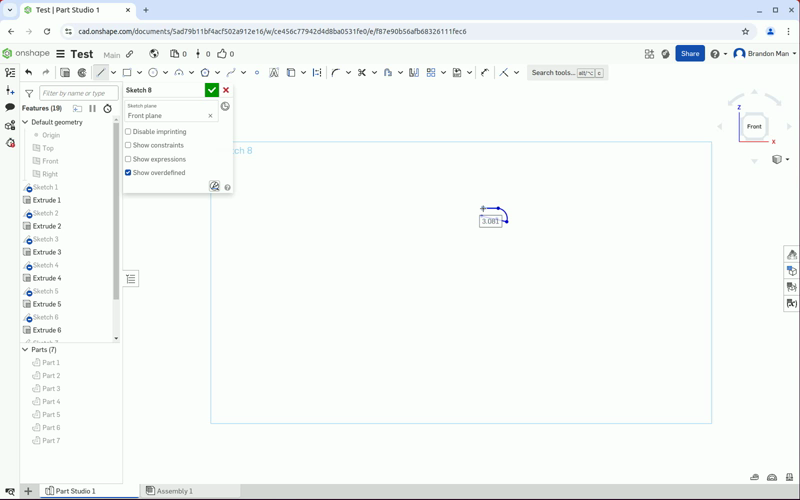
mouse_move(513, 208)
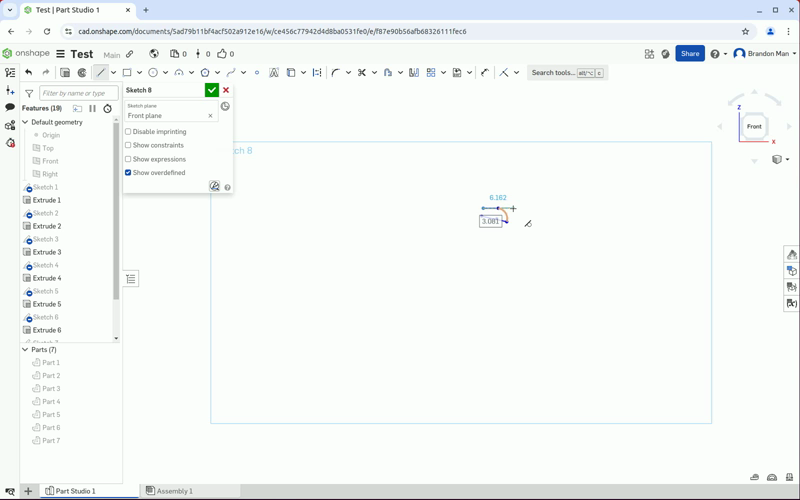
key_down(shift)
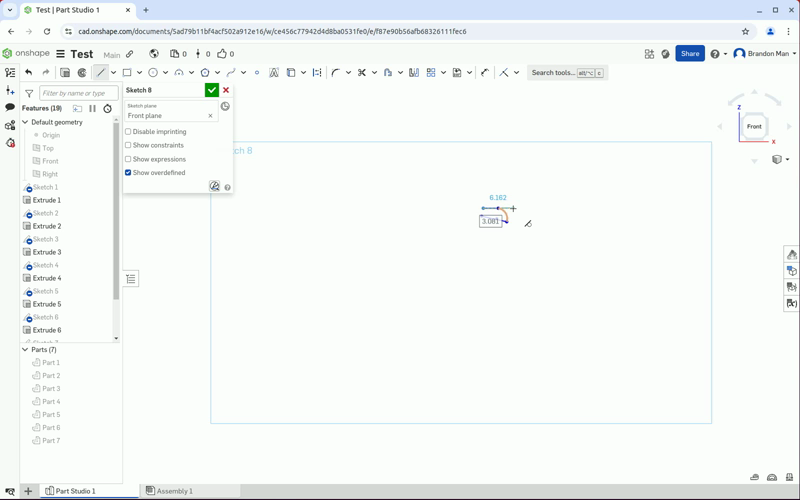
mouse_move(481, 216)
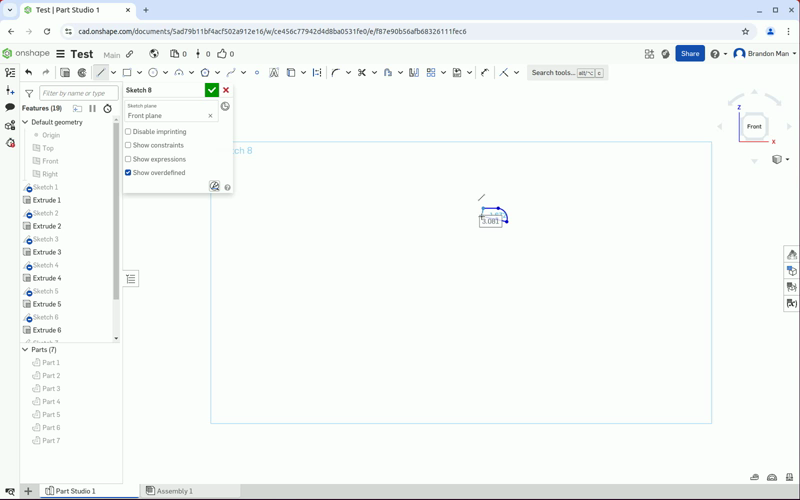
key_up(shift)
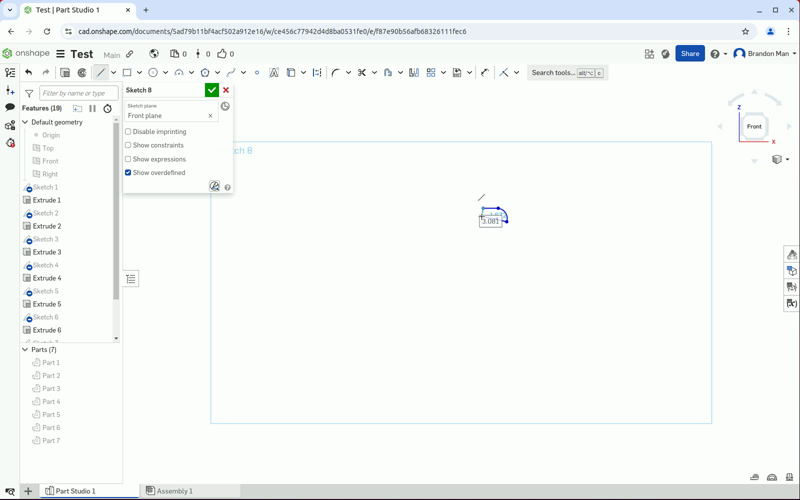
click(481, 216)
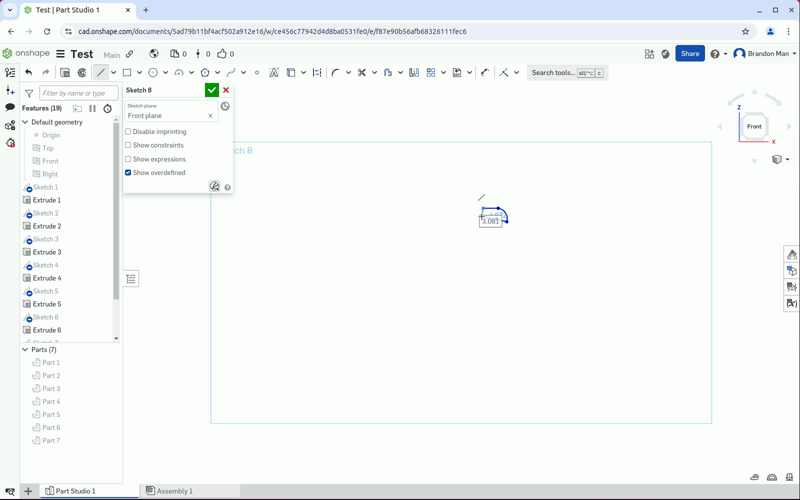
key(esc)
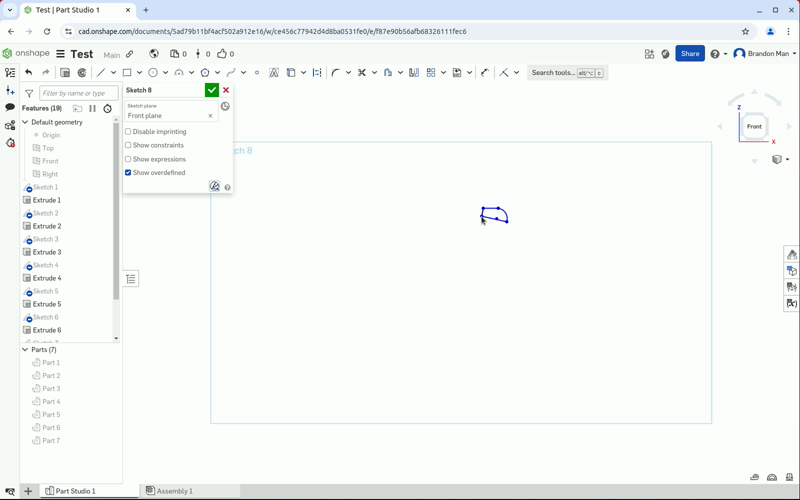
mouse_move(489, 212)
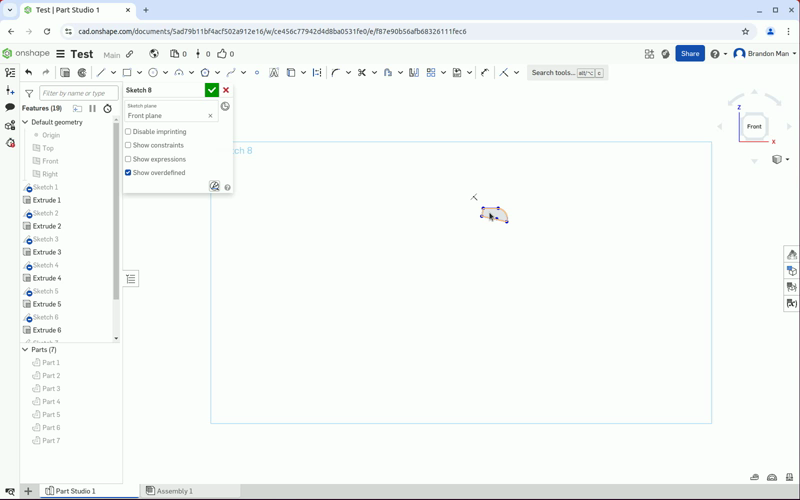
scroll(6)
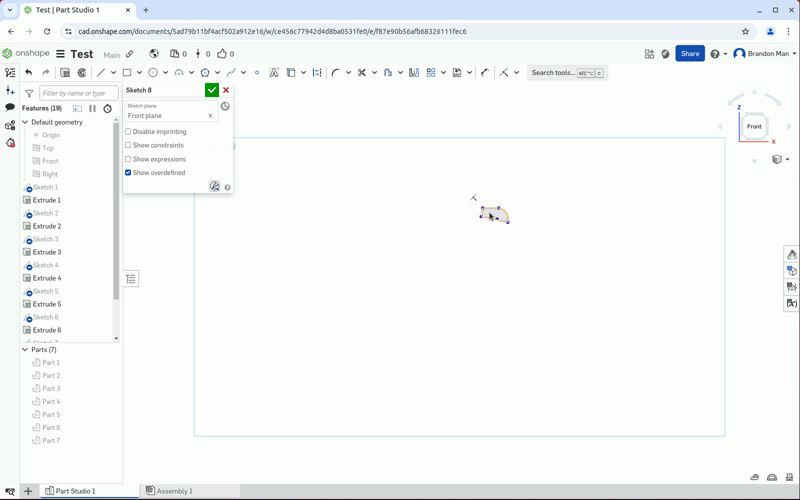
scroll(6)
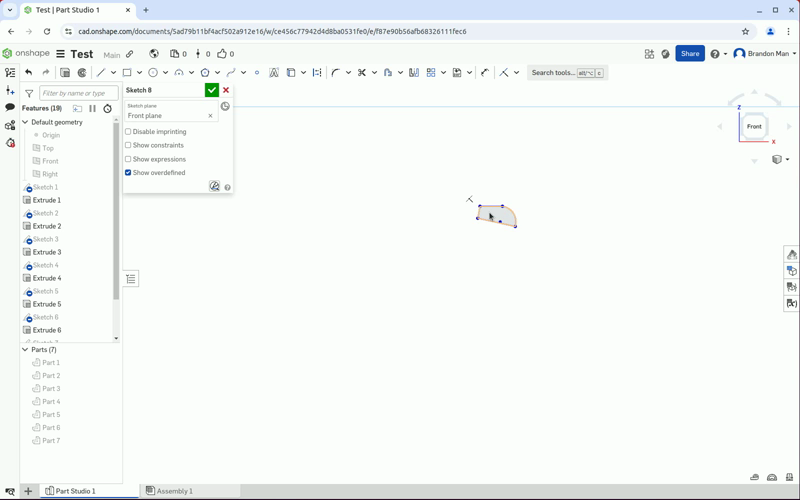
scroll(6)
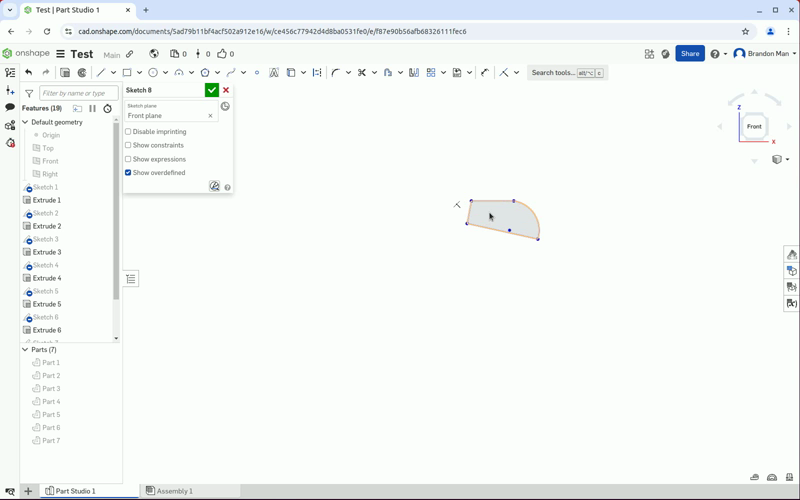
scroll(6)
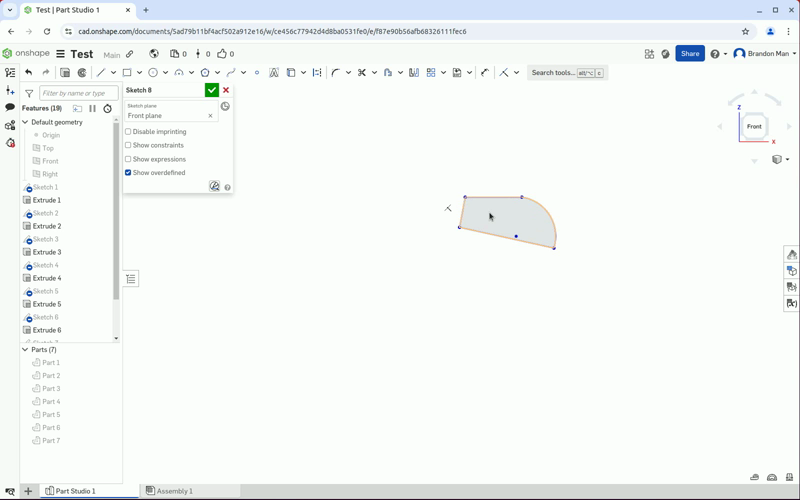
scroll(6)
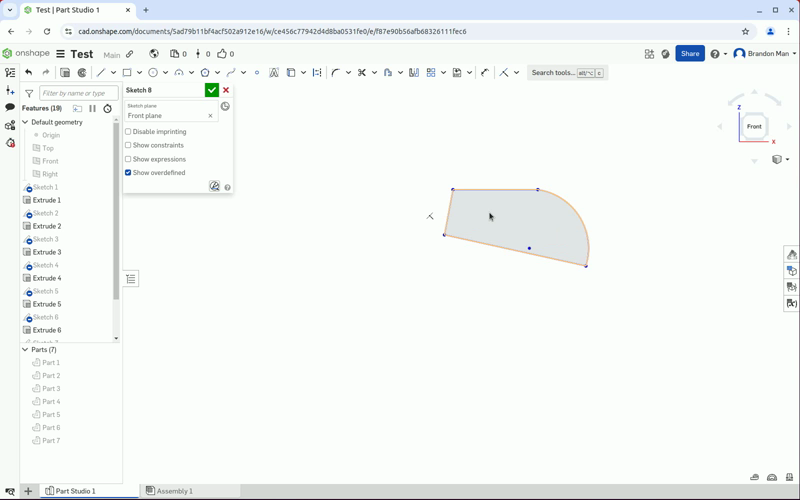
scroll(6)
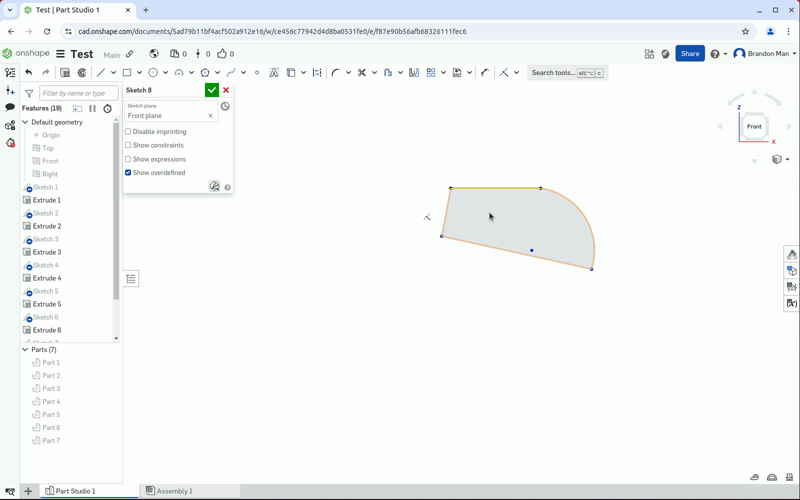
scroll(6)
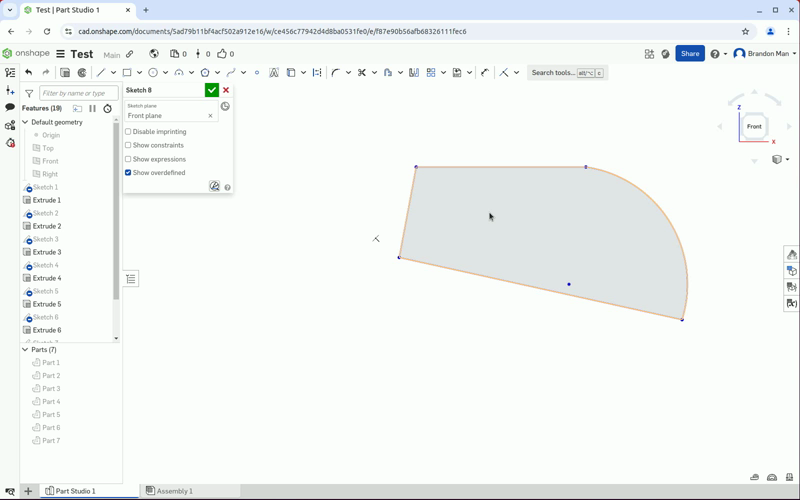
click(489, 212)
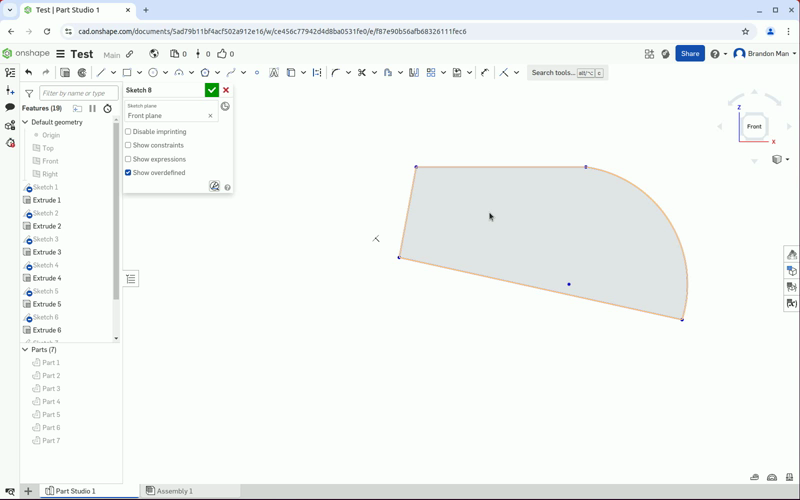
scroll(-6)
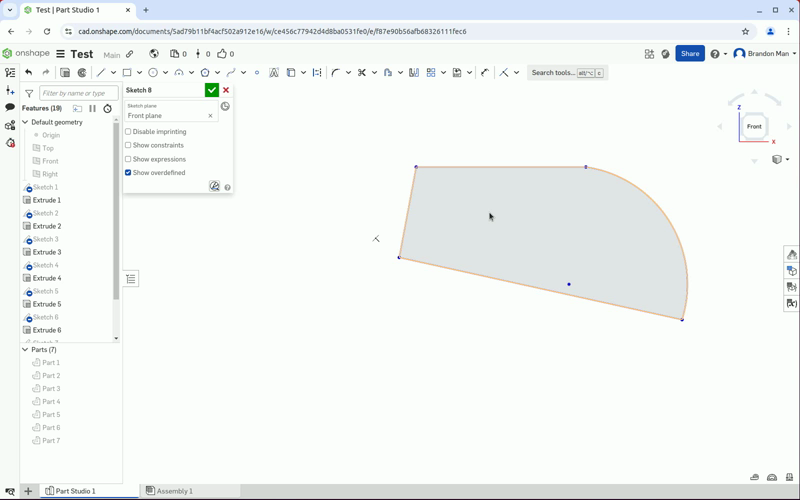
scroll(-6)
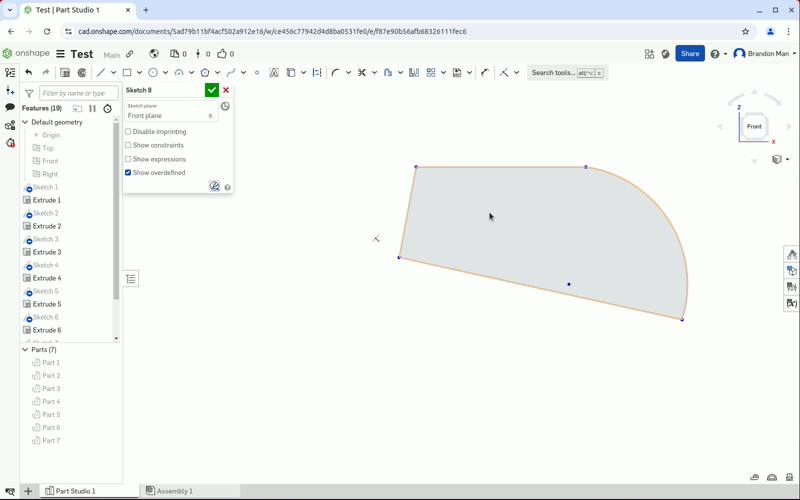
scroll(-6)
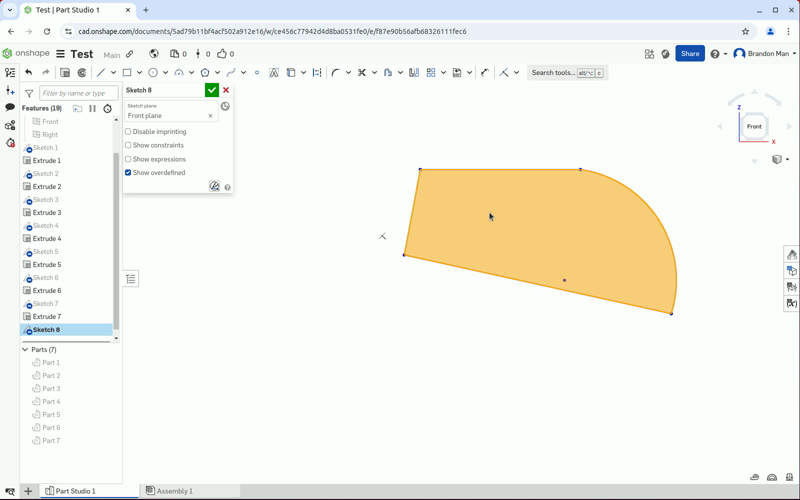
scroll(-6)
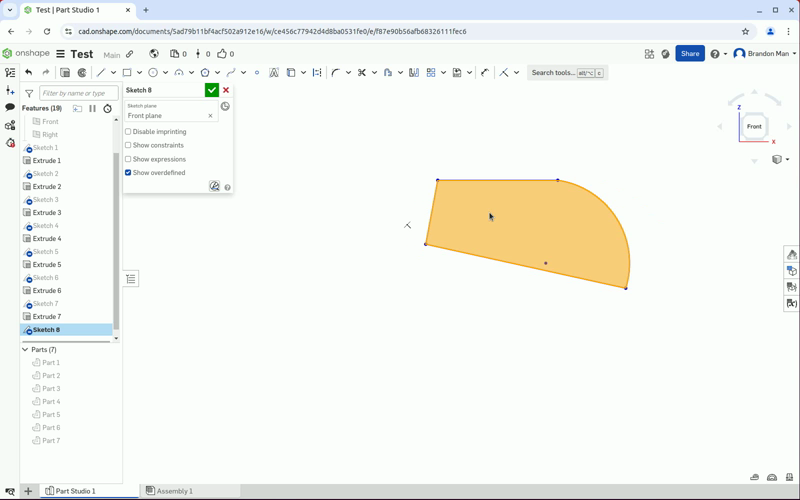
scroll(-6)
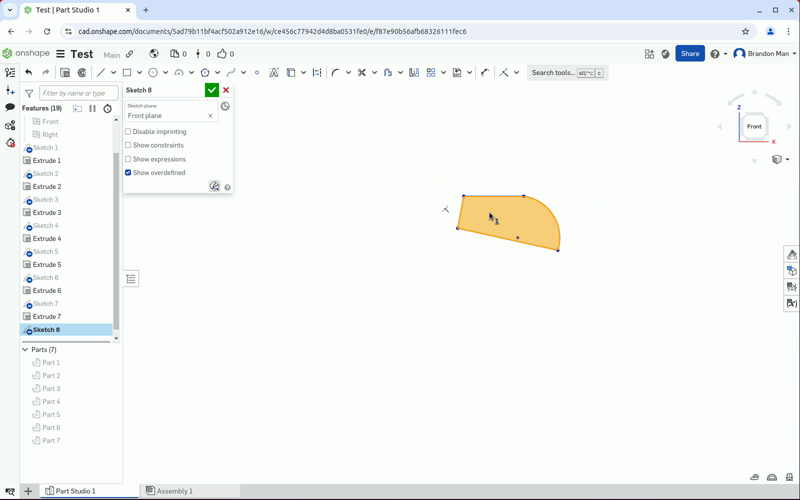
scroll(-6)
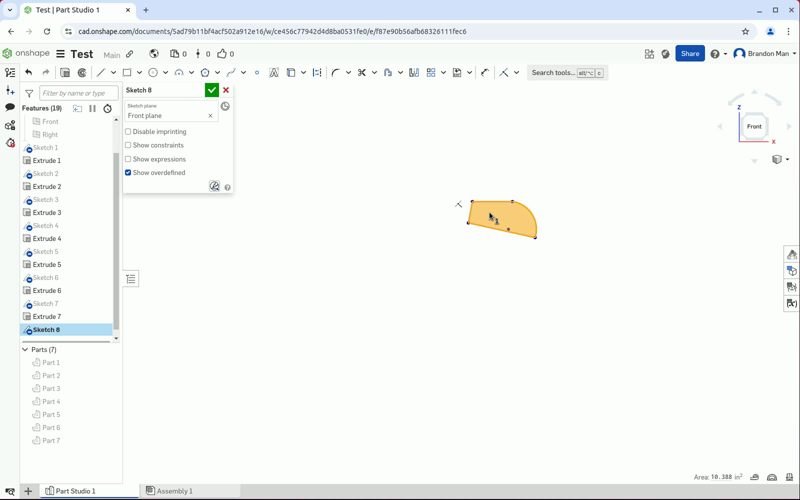
scroll(-6)
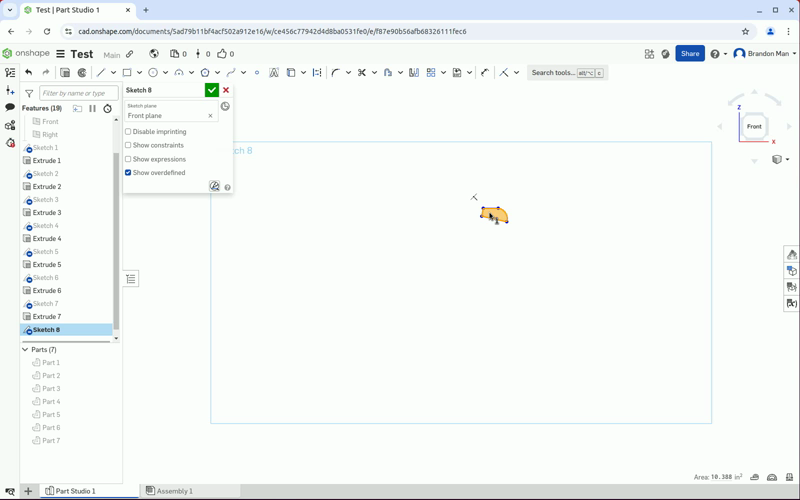
mouse_move(73, 352)
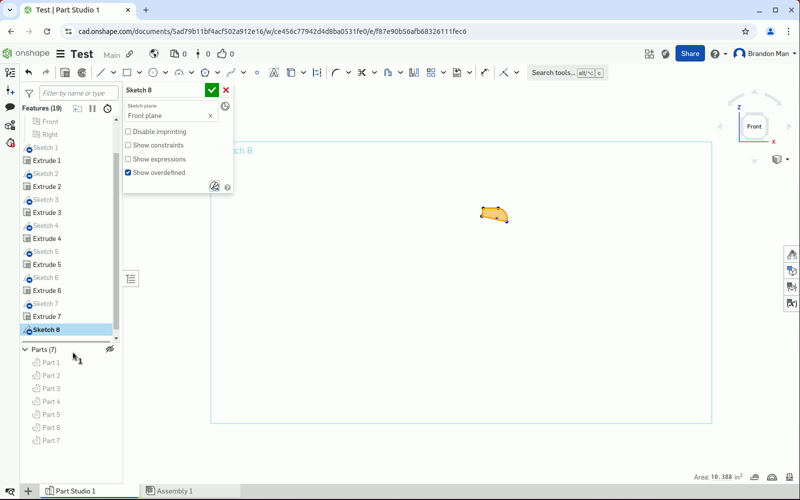
key(shift+y)
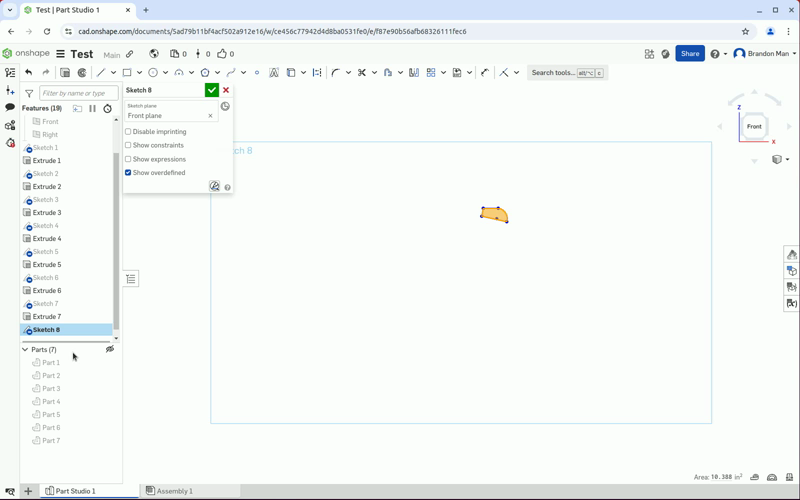
key(shift+e)
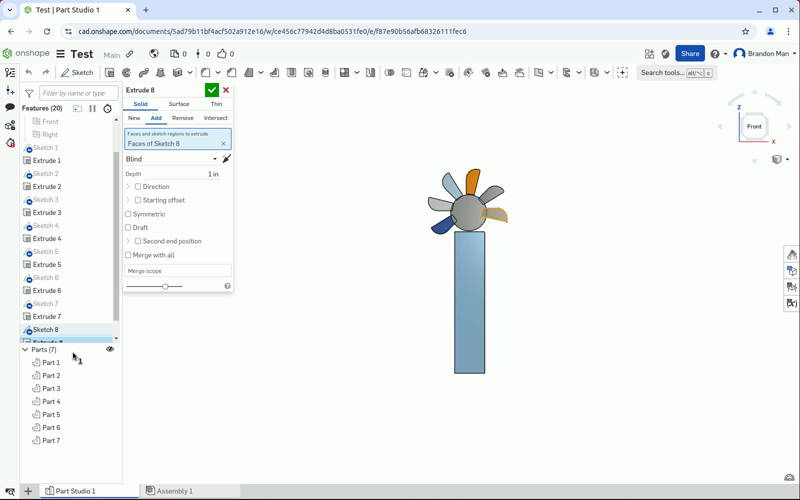
mouse_move(143, 106)
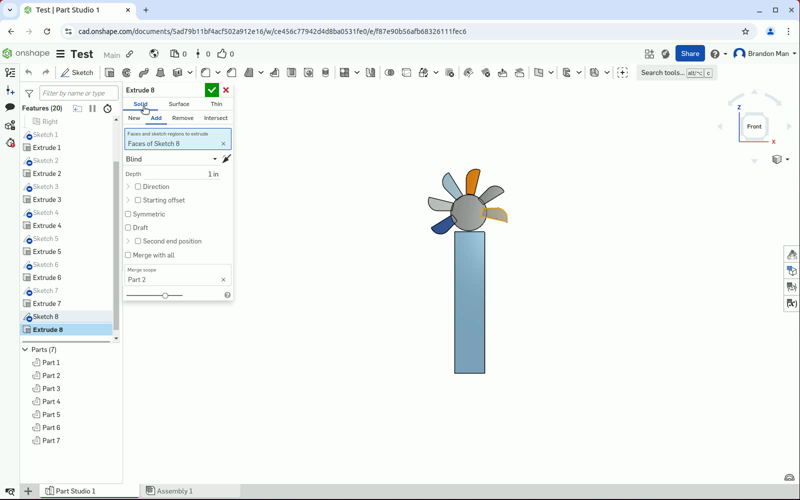
click(143, 106)
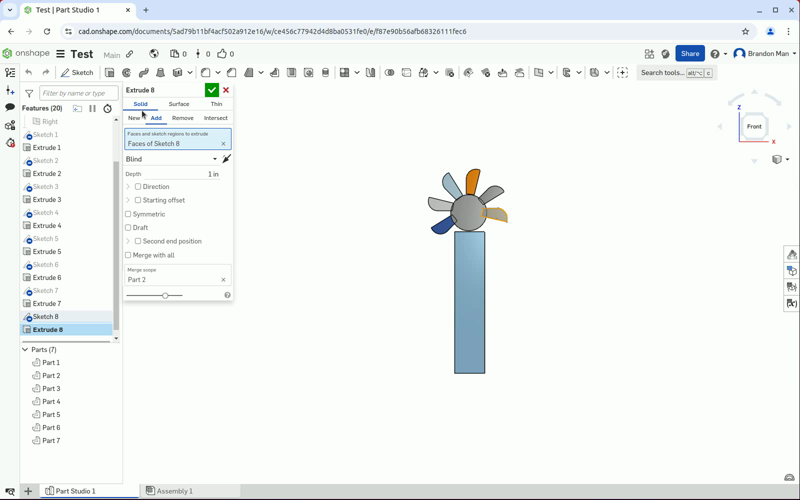
mouse_move(137, 120)
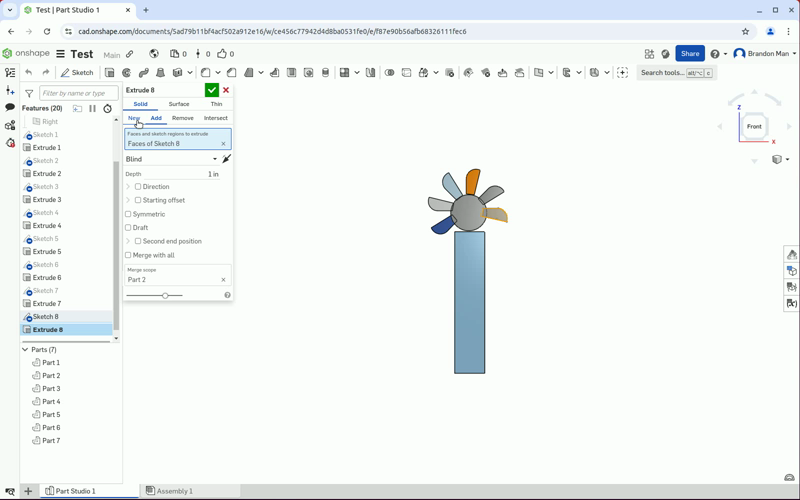
click(137, 120)
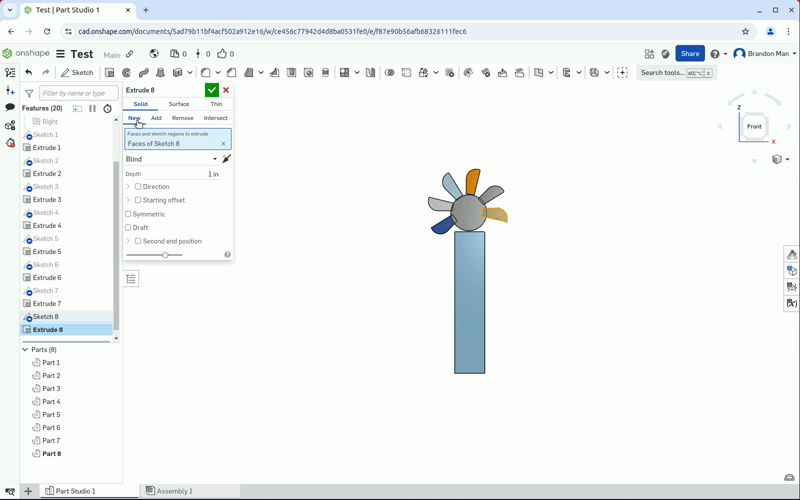
key(tab, 4)
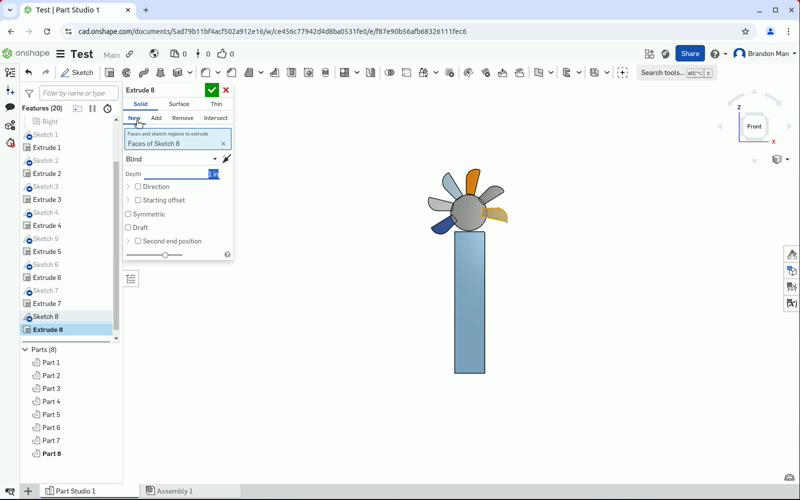
text(6.499)
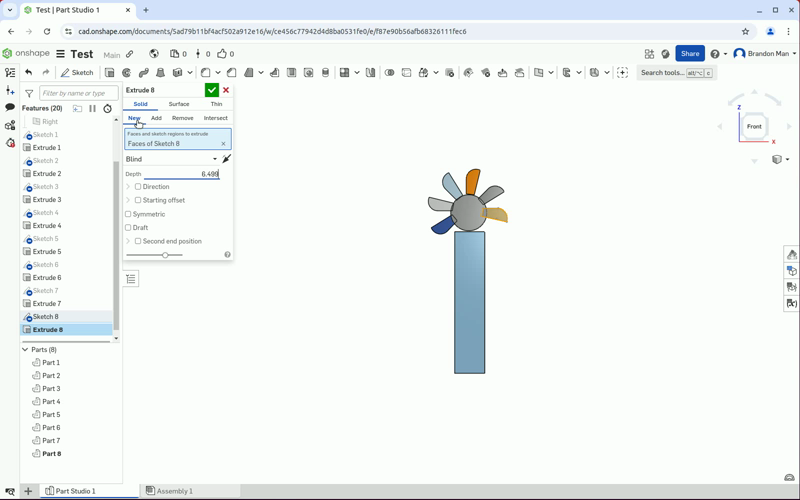
key(enter)
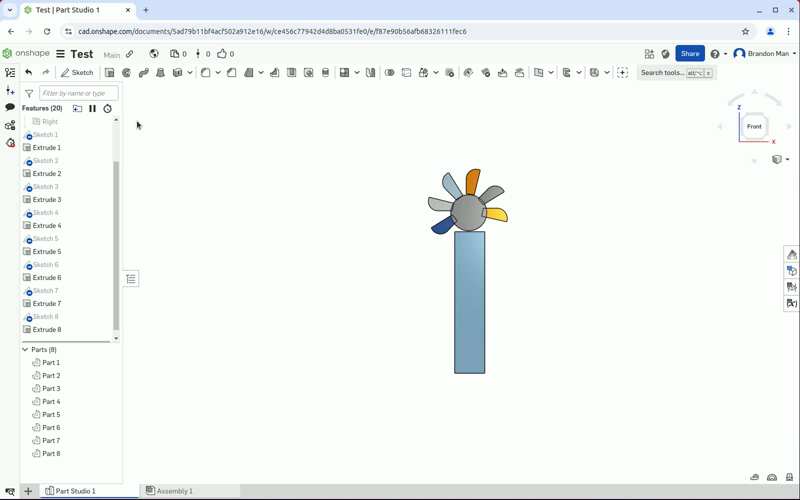
key(shift+h)
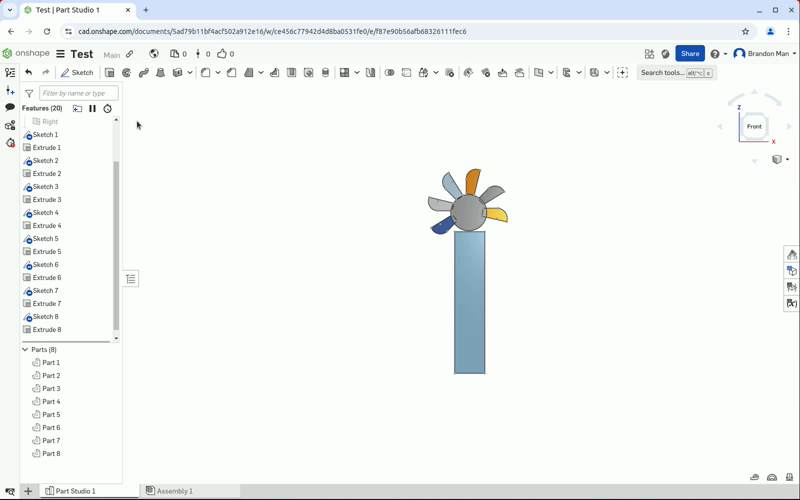
key(shift+h)
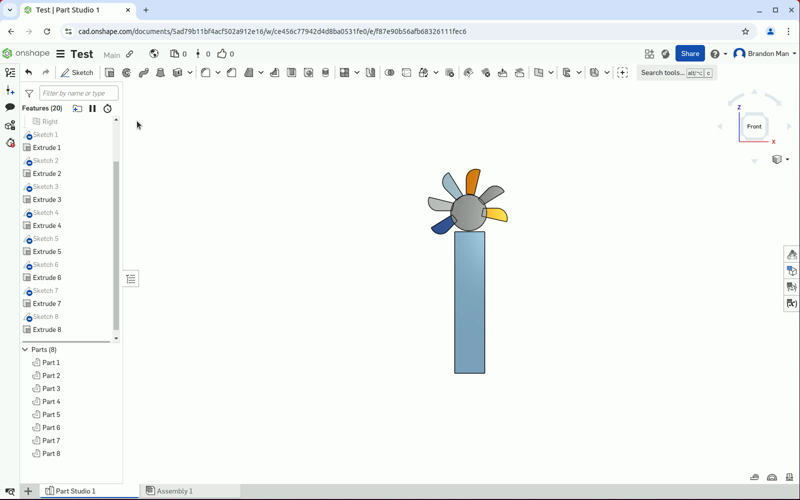
mouse_move(69, 137)
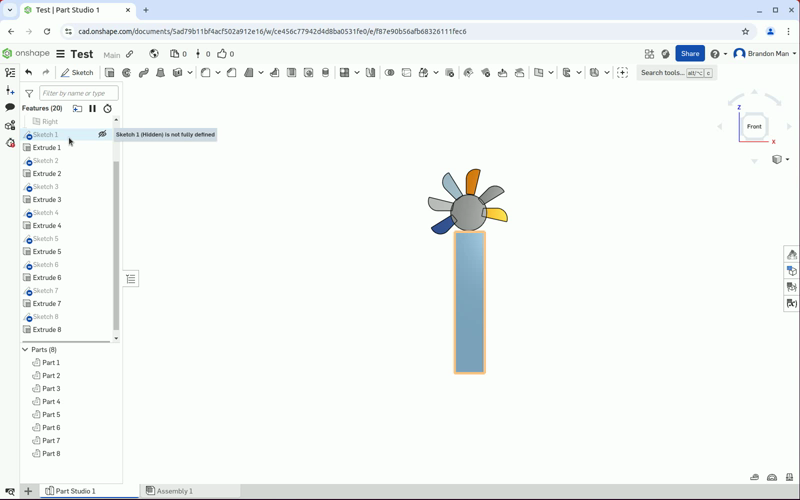
click(69, 137)
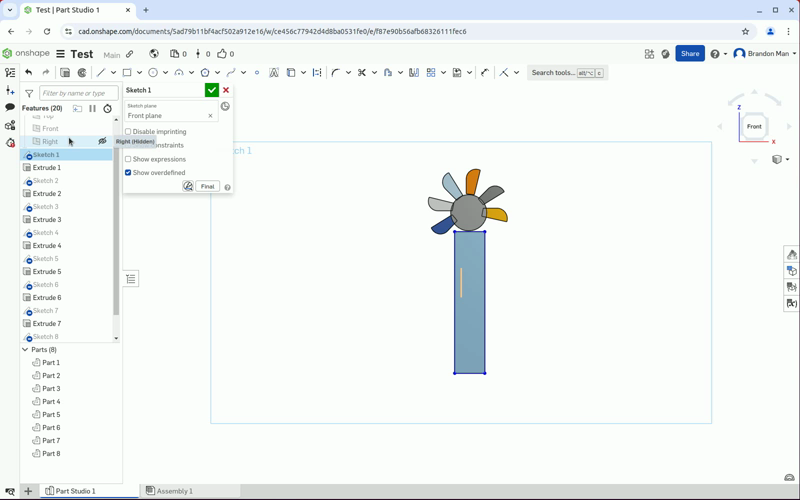
mouse_move(229, 92)
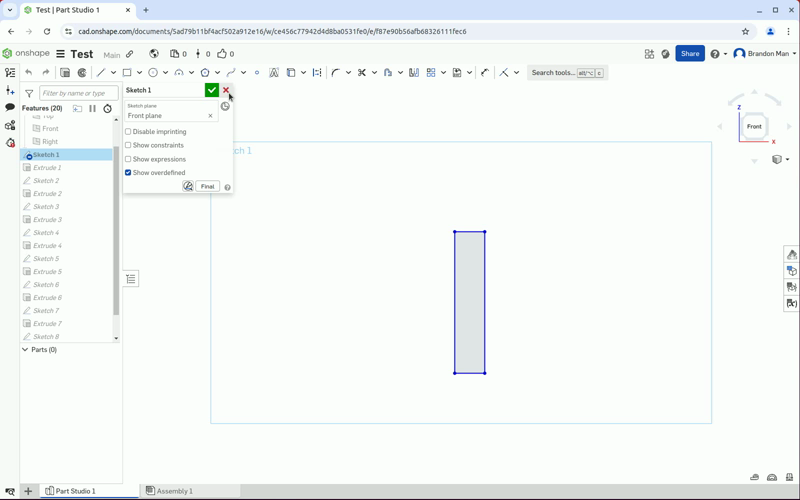
click(229, 92)
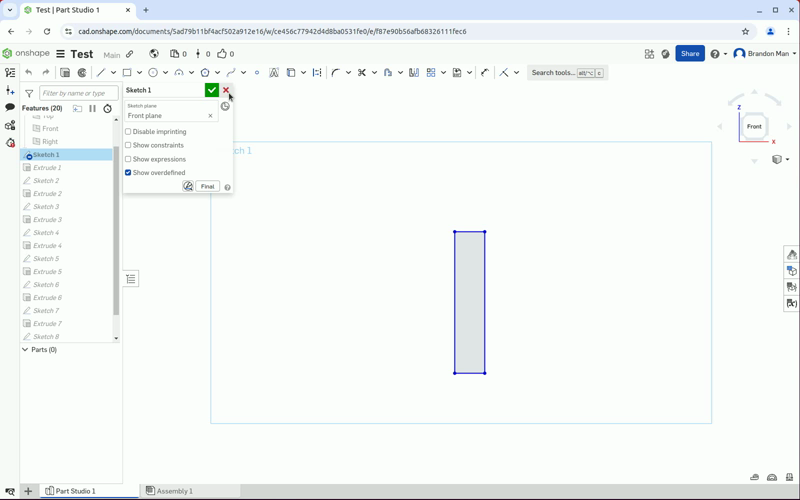
key(shift+s)
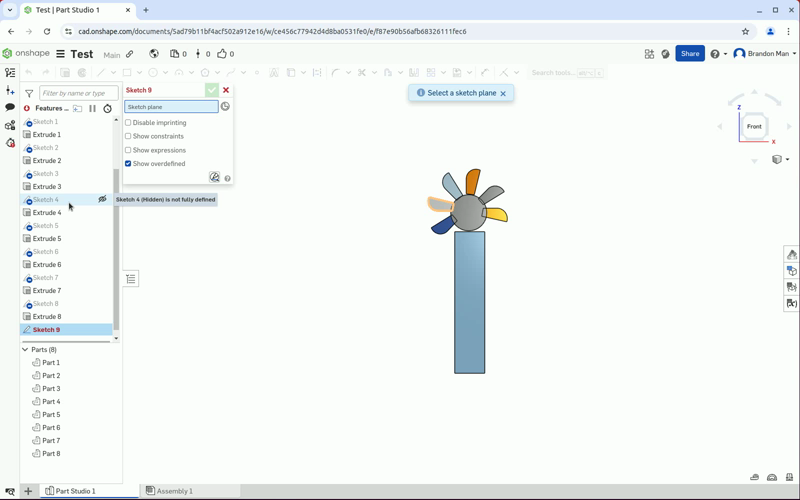
scroll(3)
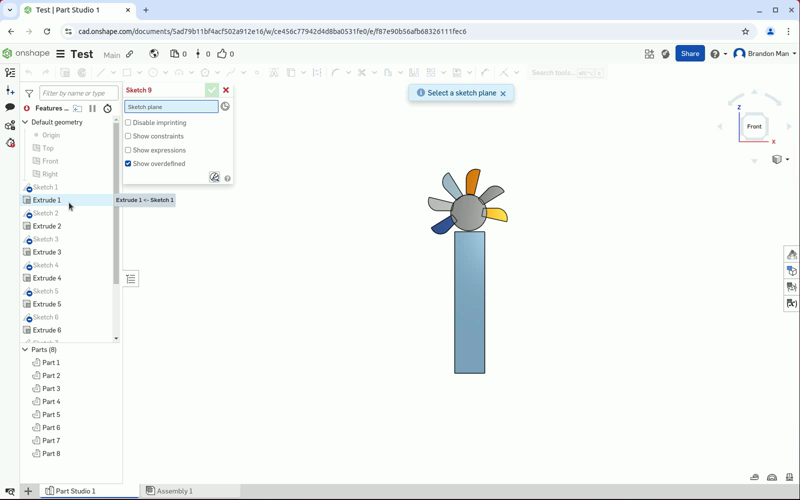
mouse_move(69, 163)
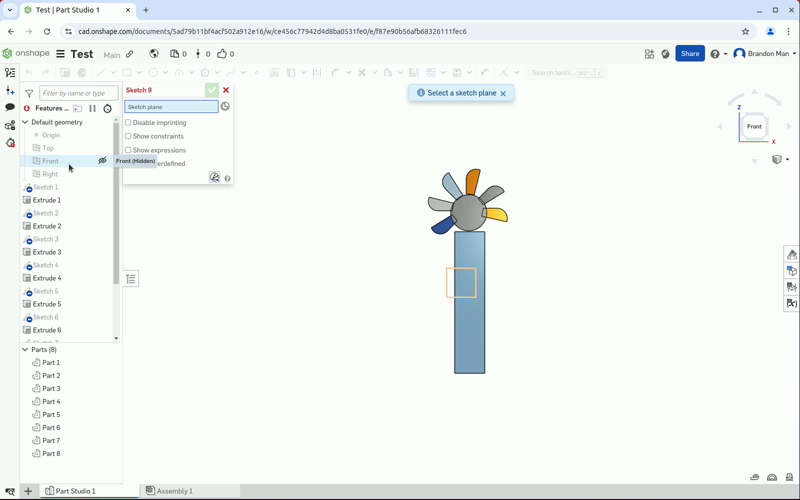
click(69, 163)
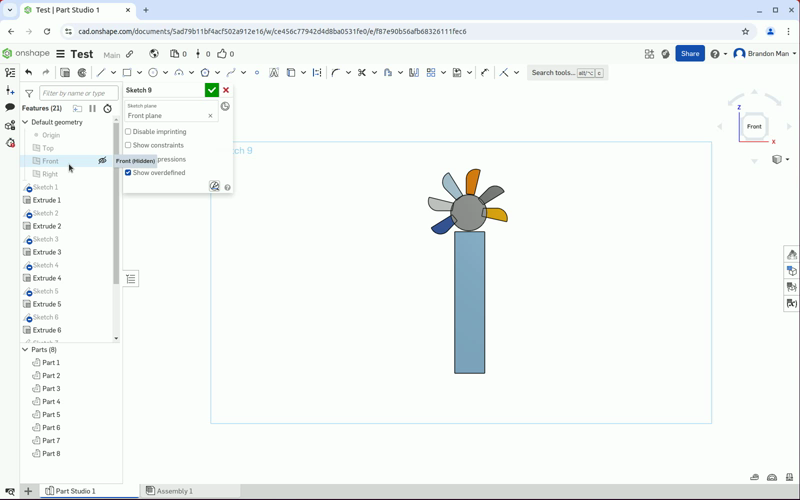
mouse_move(73, 352)
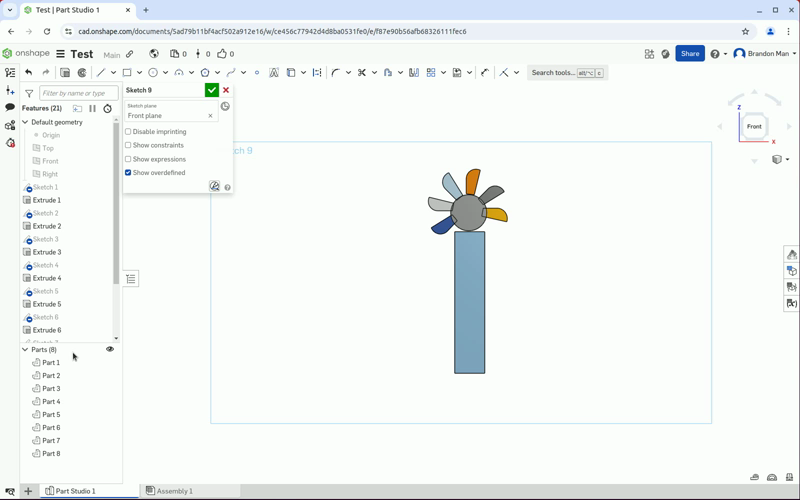
key(y)
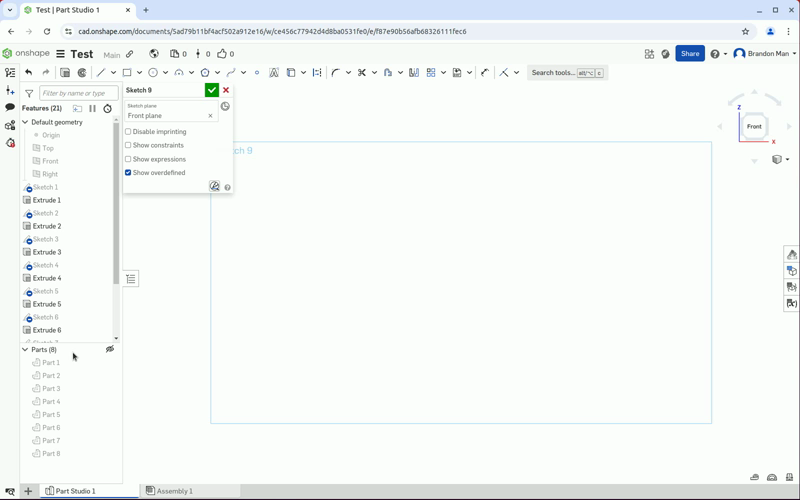
key(l)
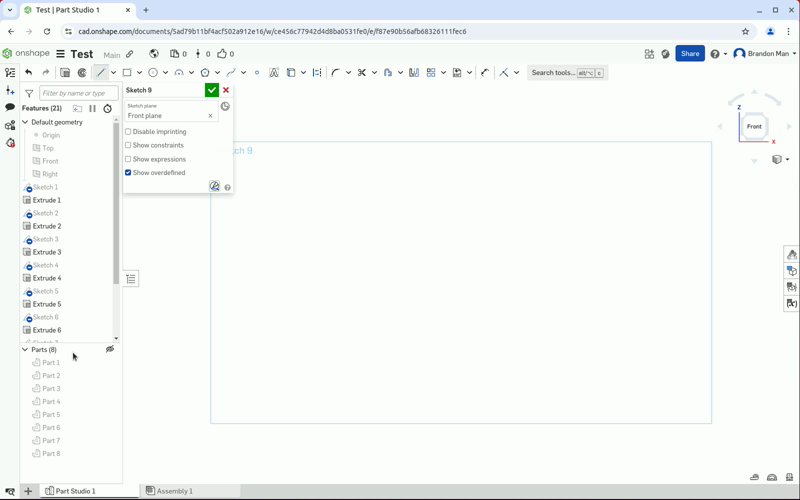
key_down(shift)
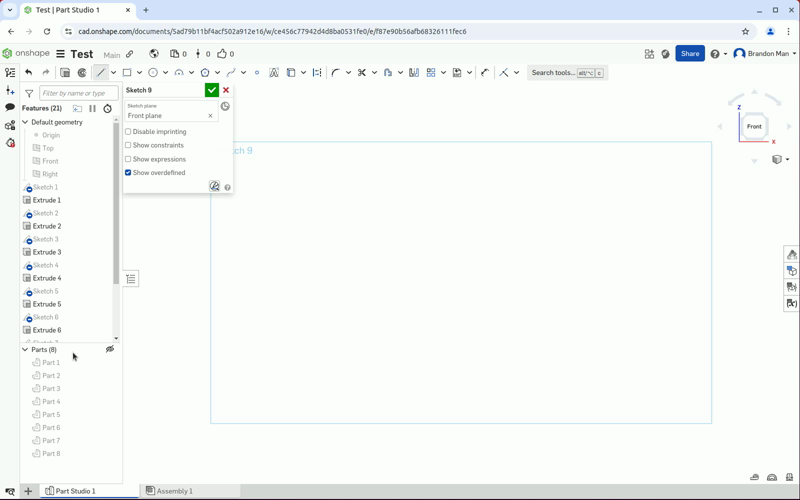
mouse_move(472, 224)
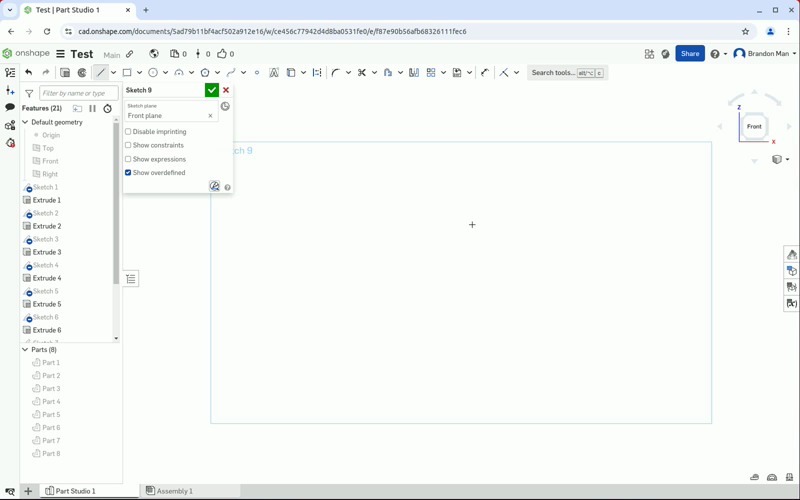
click(472, 224)
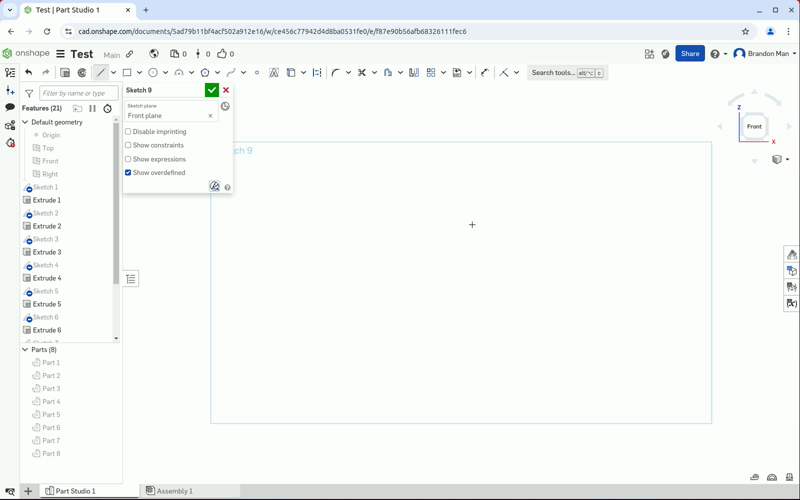
key_up(shift)
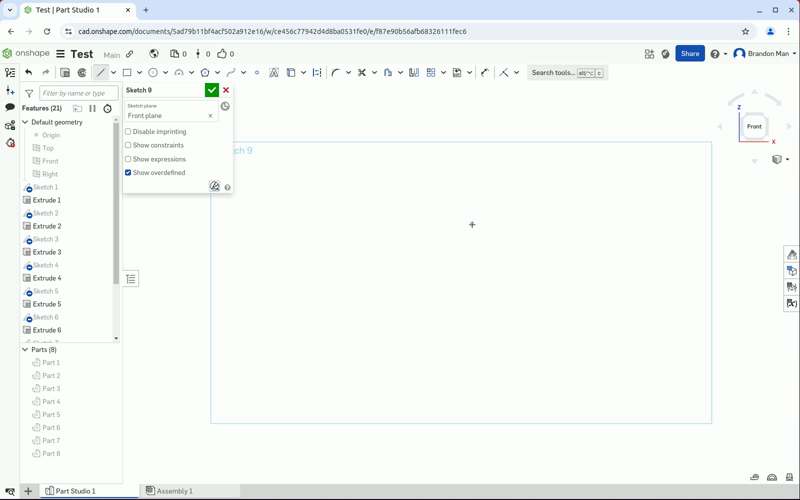
key_down(shift)
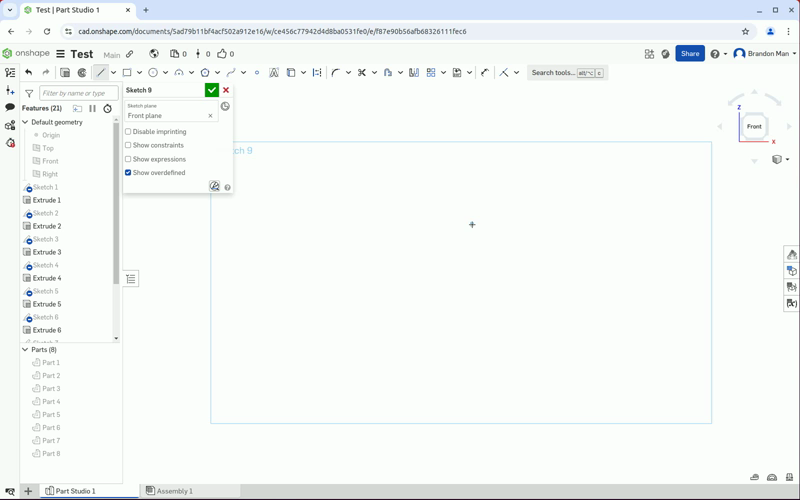
mouse_move(502, 224)
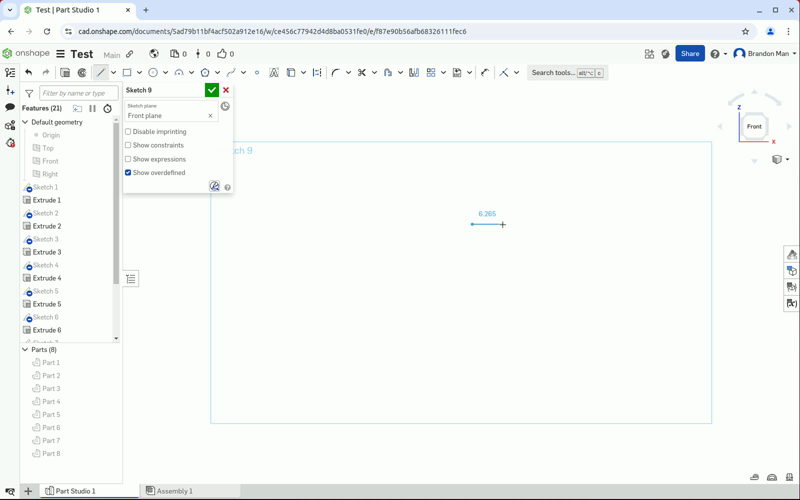
mouse_move(486, 246)
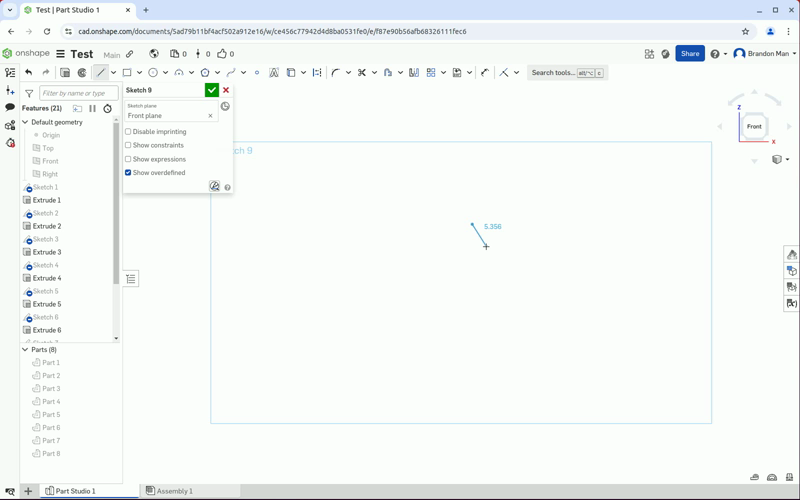
click(486, 246)
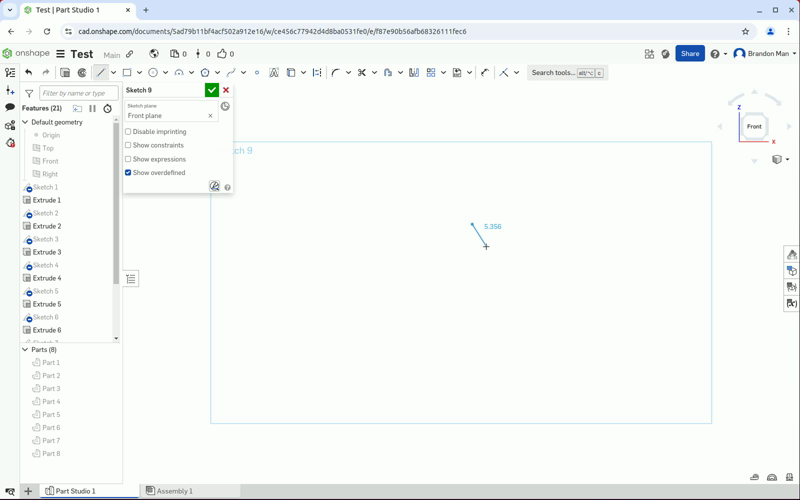
key_up(shift)
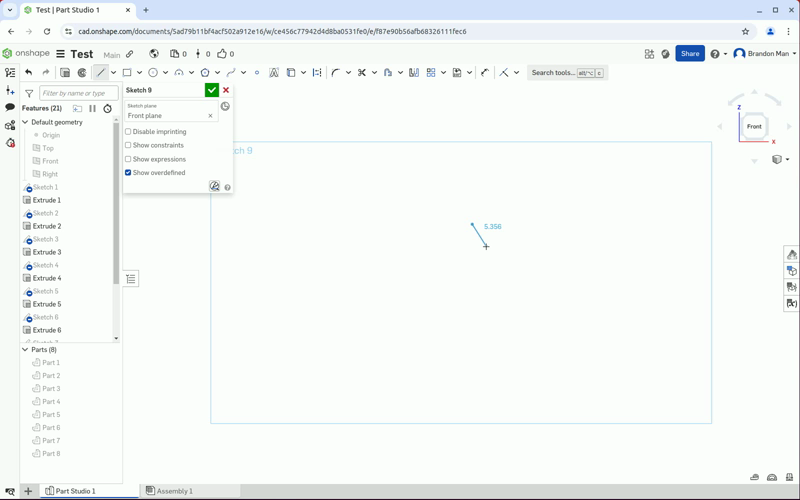
key(esc)
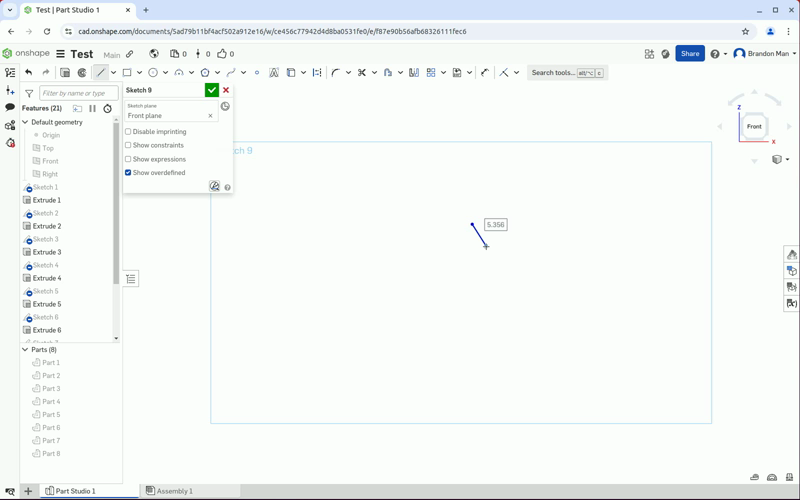
key(a)
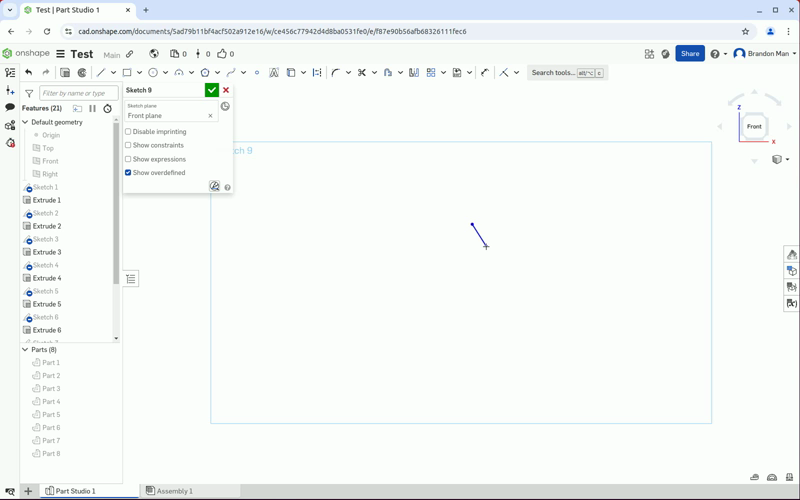
mouse_move(486, 246)
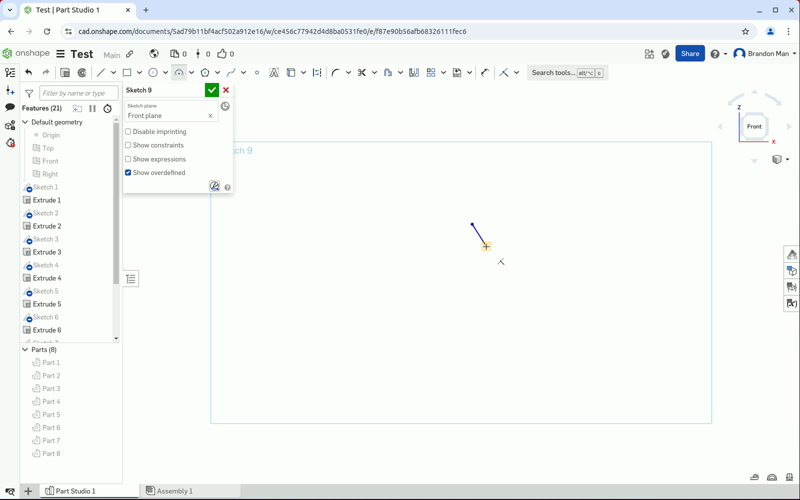
click(486, 246)
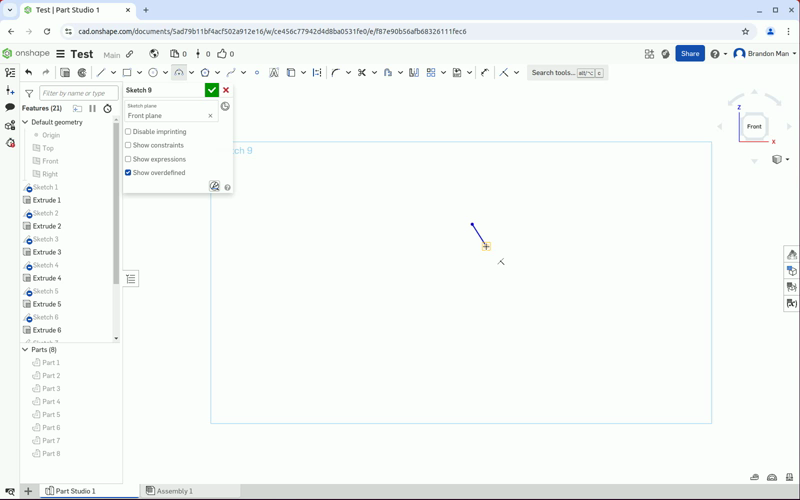
key_down(shift)
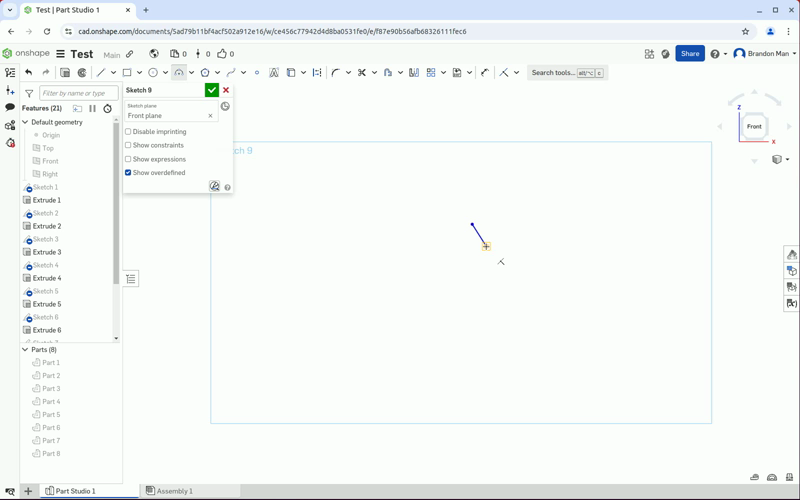
mouse_move(489, 230)
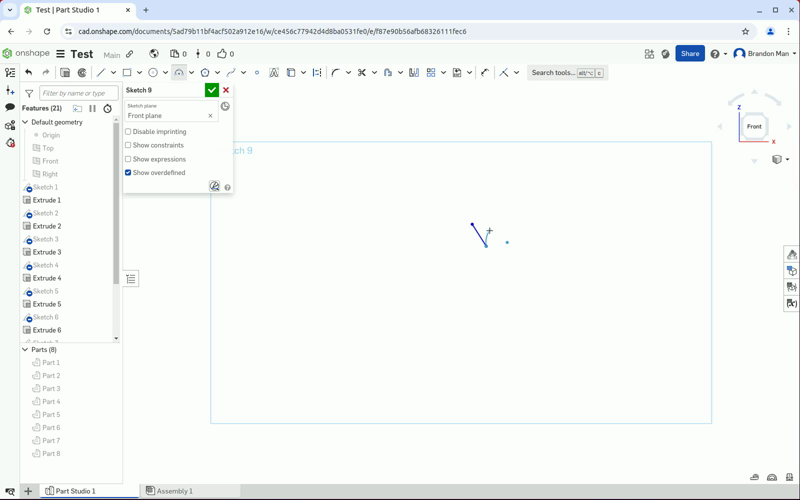
click(489, 230)
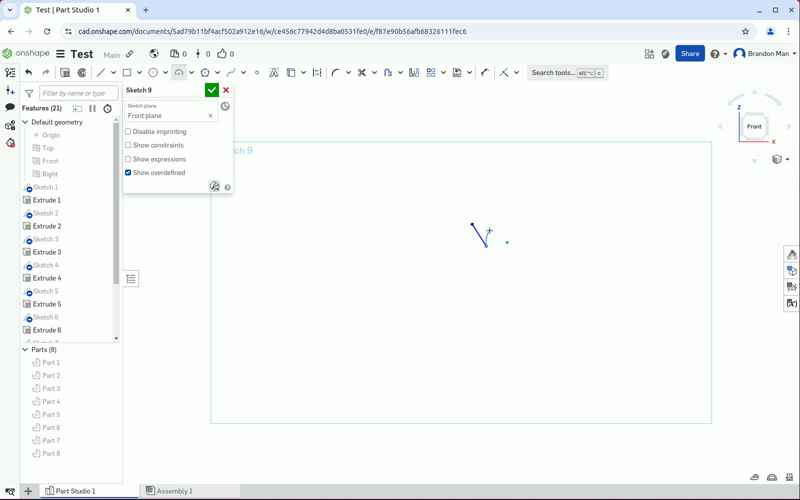
mouse_move(492, 239)
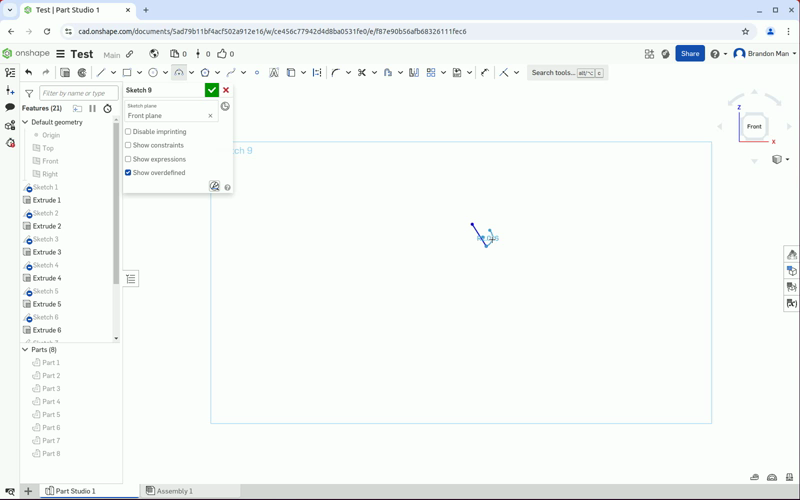
click(492, 239)
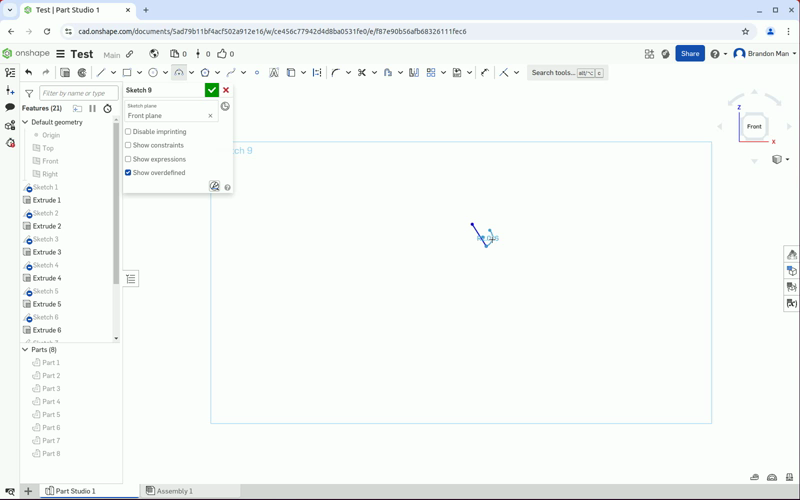
key_up(shift)
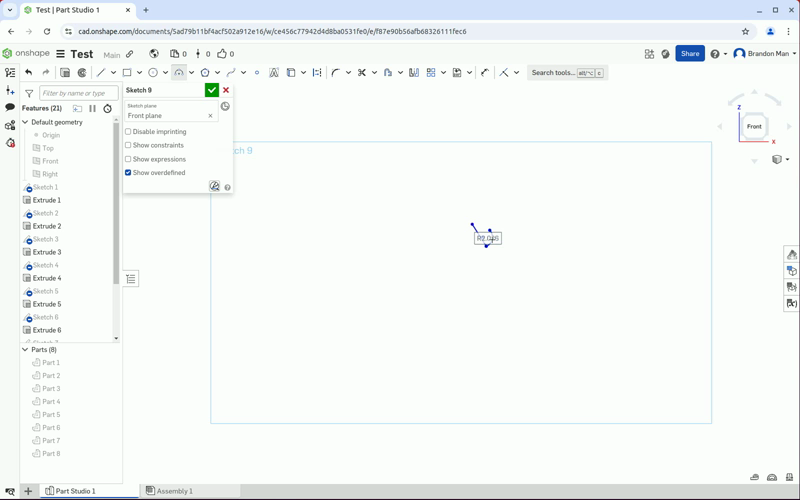
key(esc)
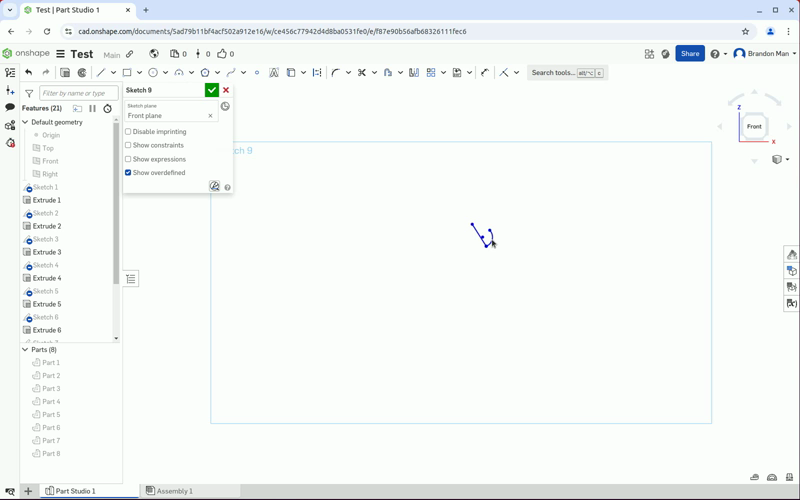
key(l)
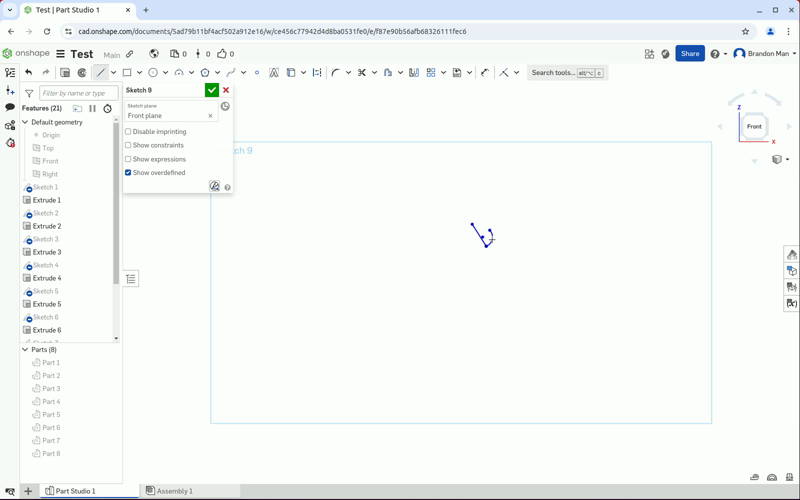
mouse_move(489, 230)
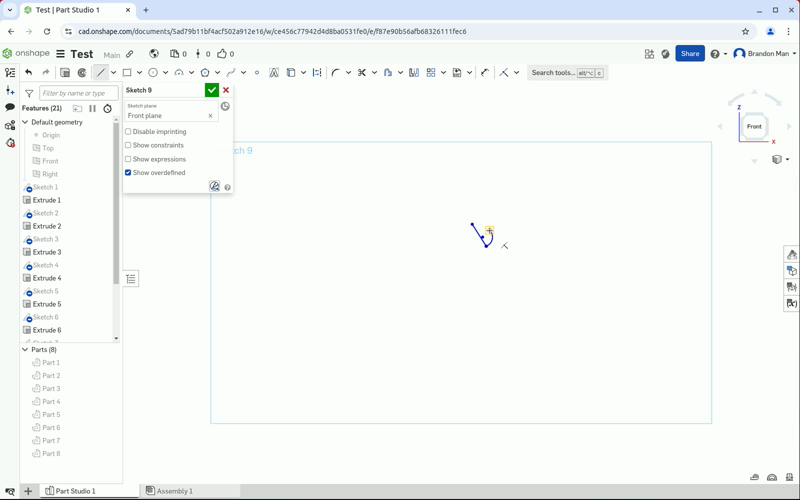
click(489, 230)
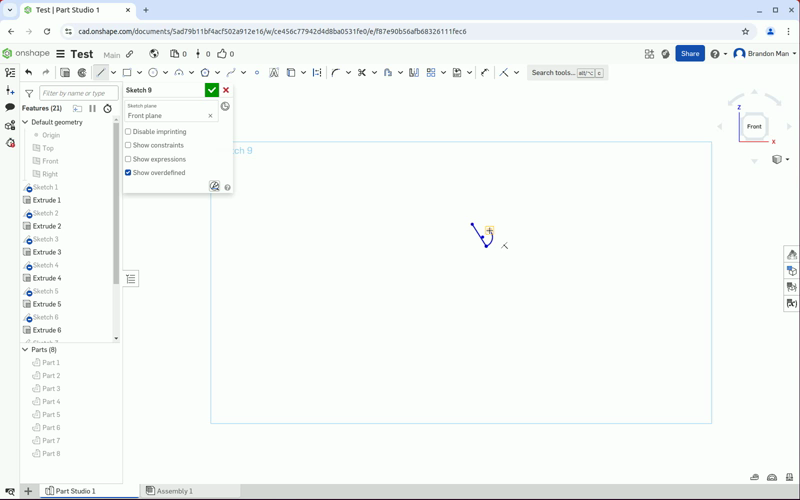
key_down(shift)
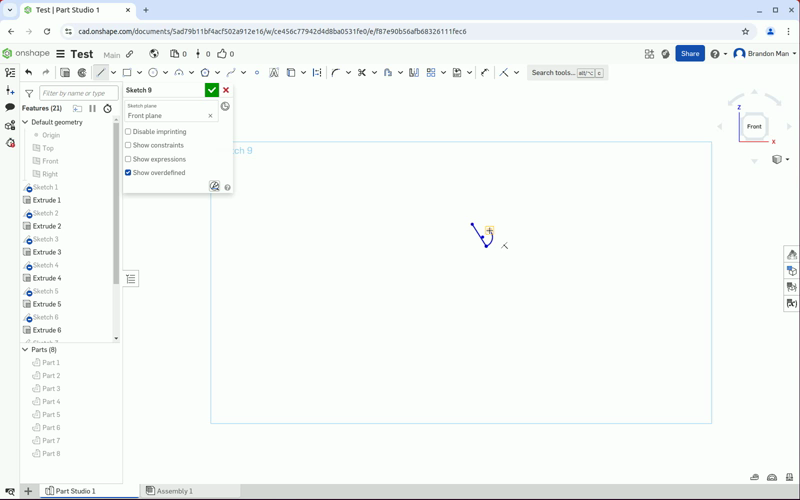
mouse_move(519, 230)
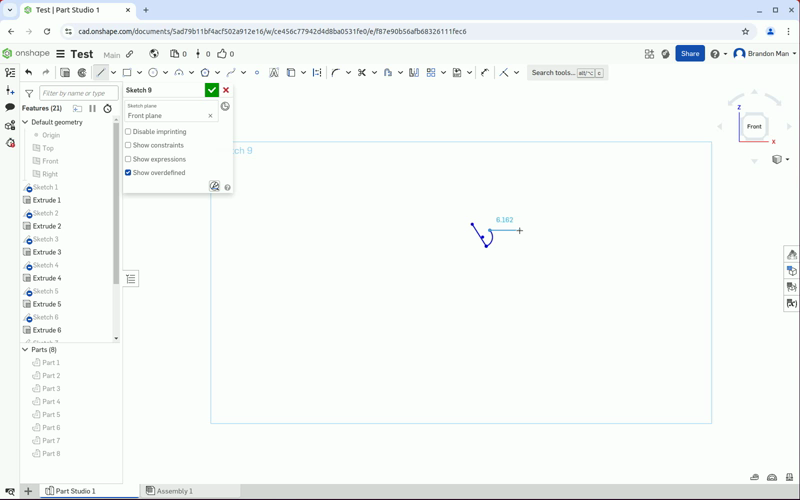
mouse_move(478, 219)
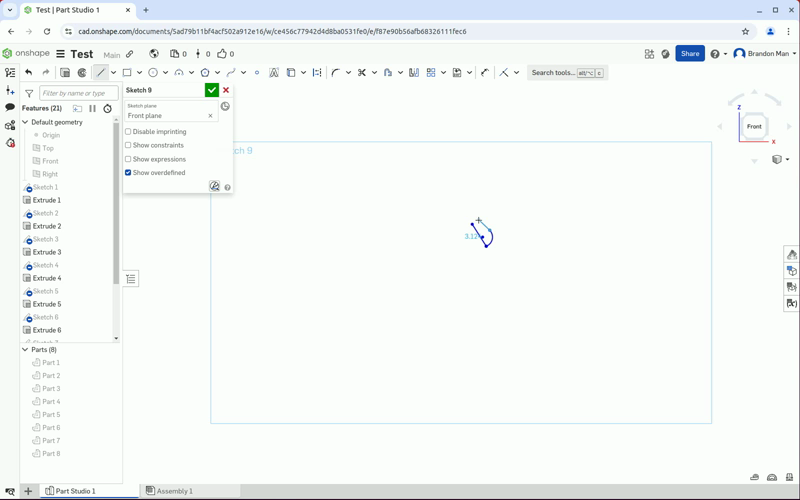
click(478, 219)
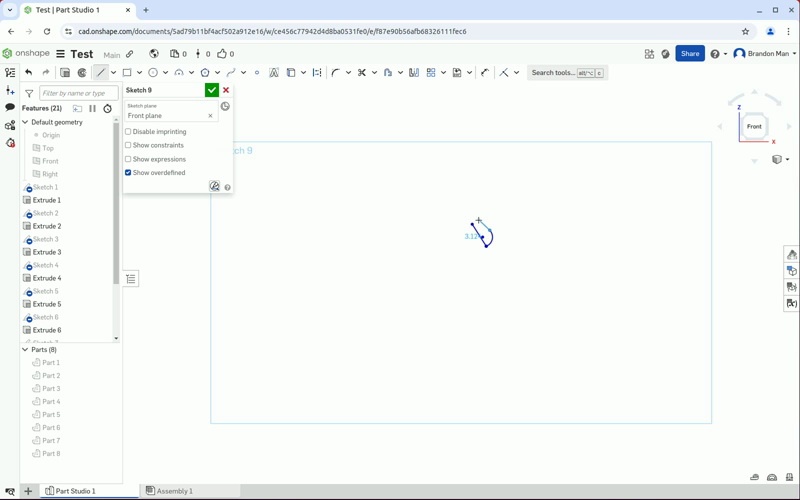
key_up(shift)
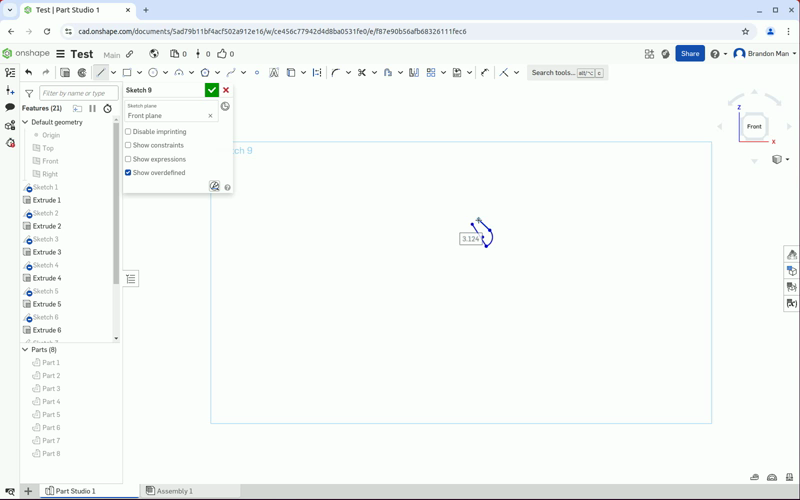
mouse_move(508, 219)
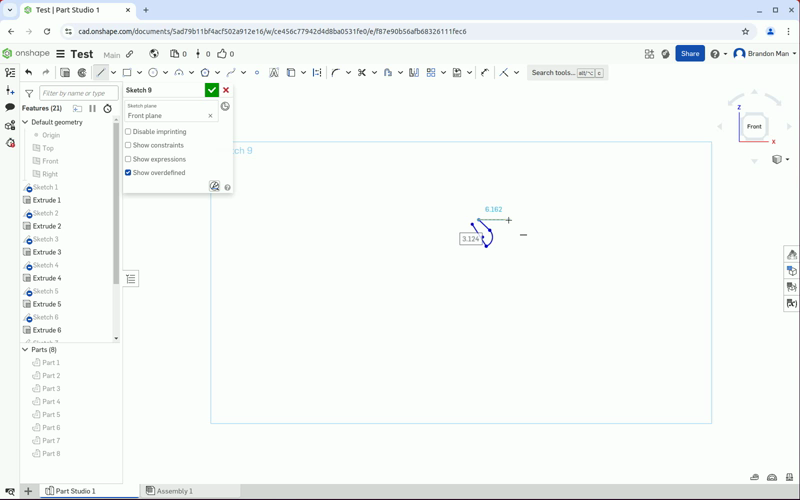
key_down(shift)
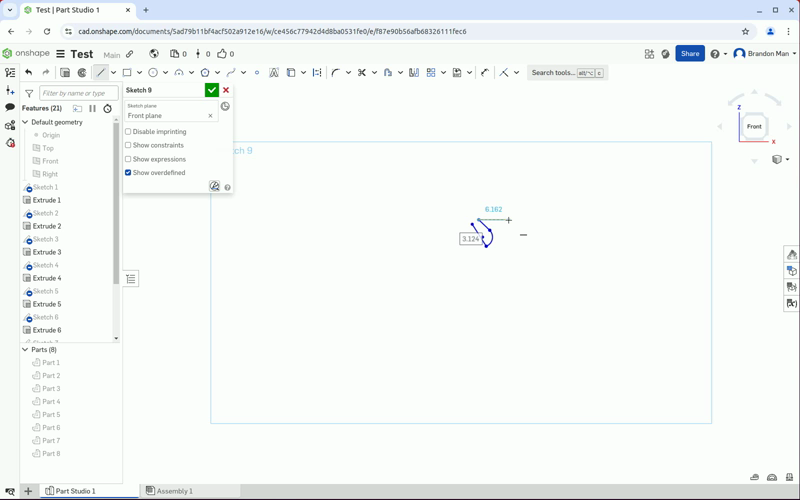
mouse_move(472, 224)
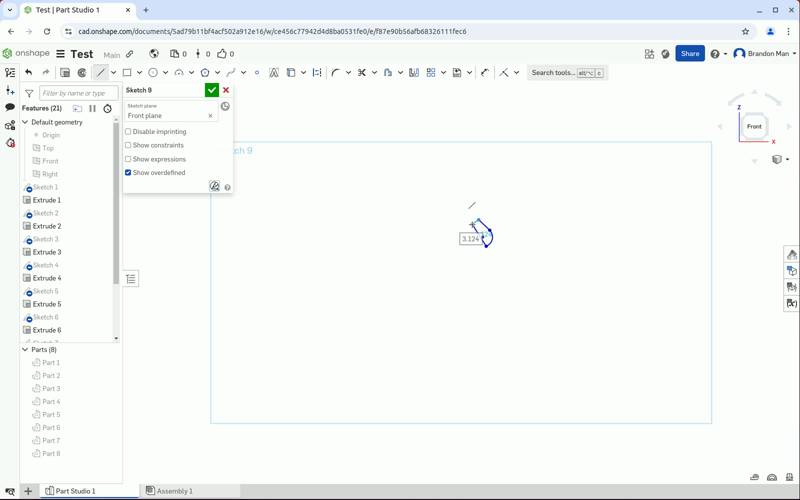
key_up(shift)
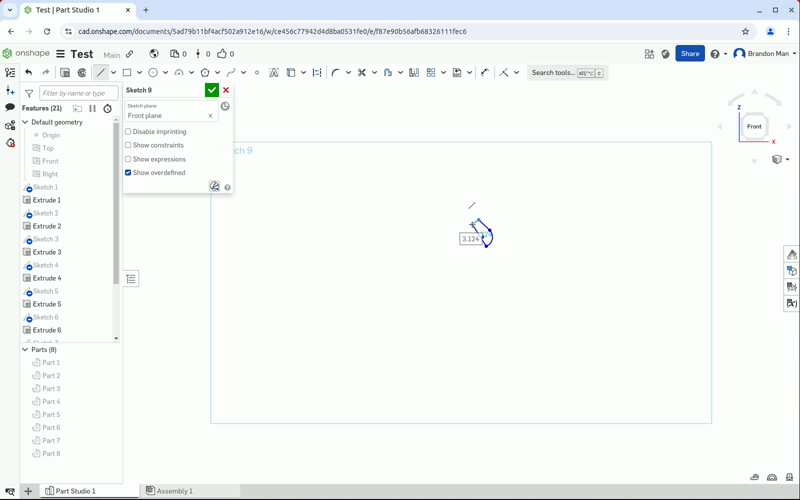
click(472, 224)
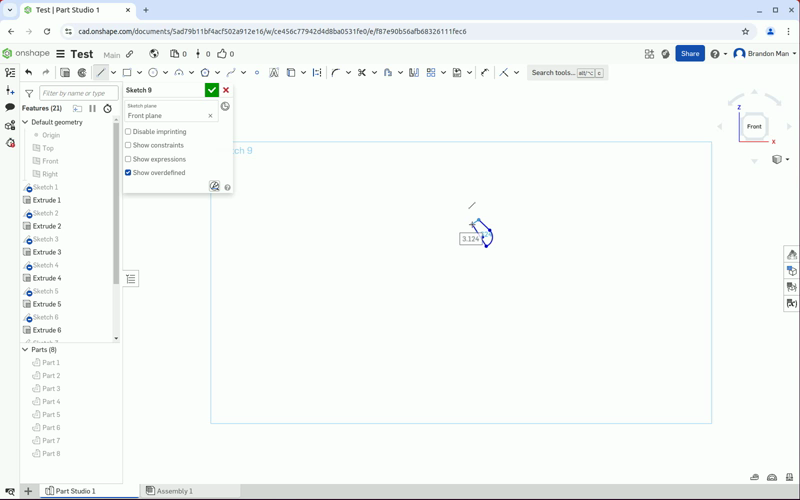
key(esc)
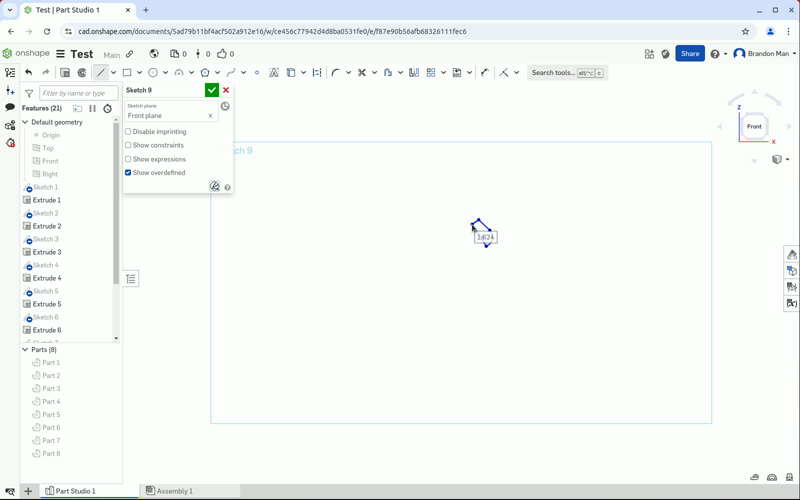
mouse_move(485, 227)
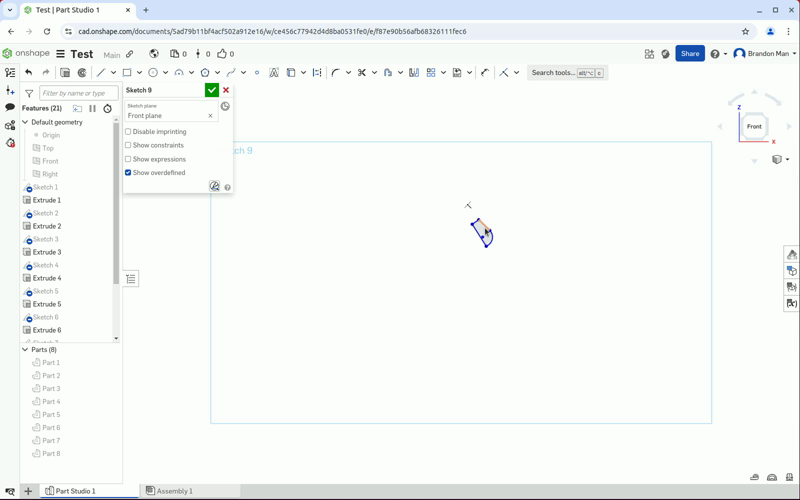
scroll(6)
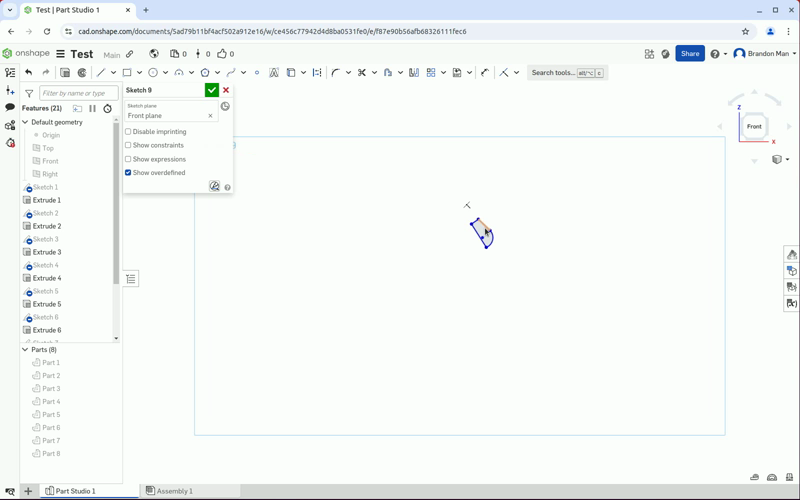
scroll(6)
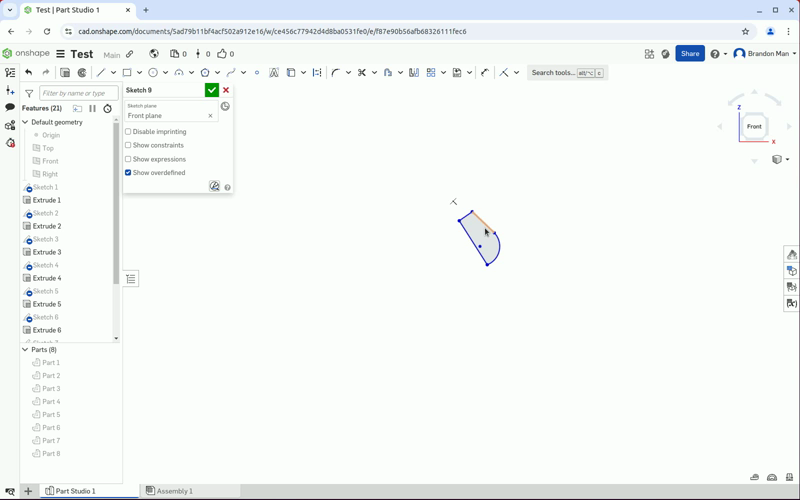
scroll(6)
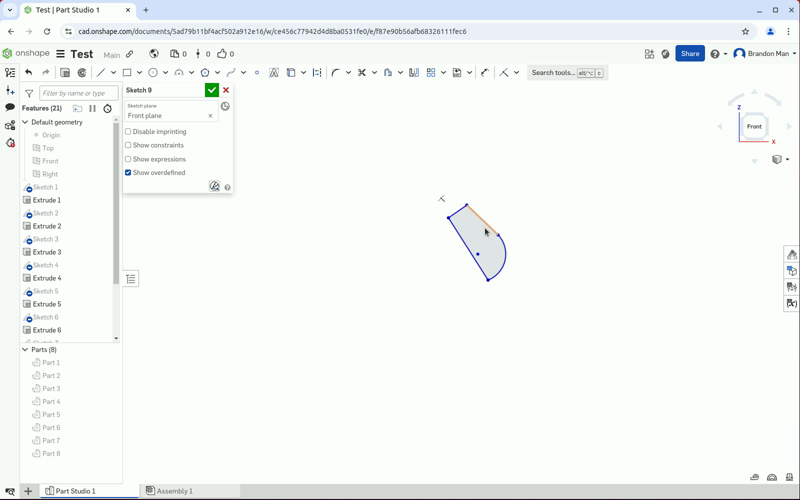
scroll(6)
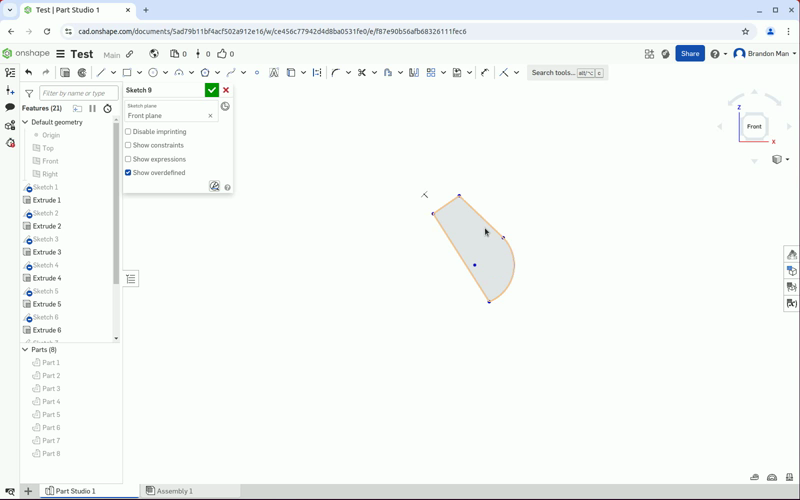
scroll(6)
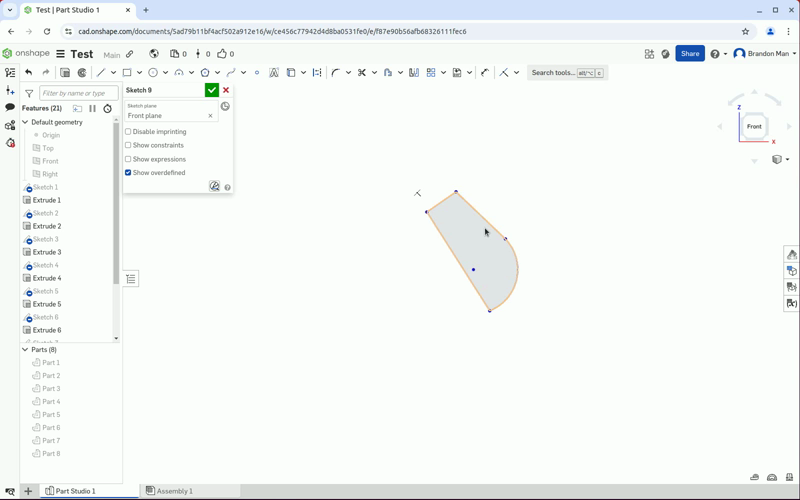
scroll(6)
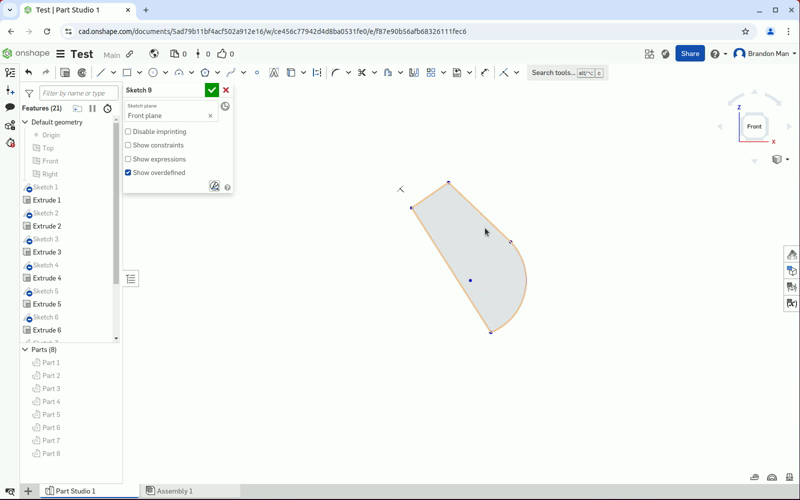
scroll(6)
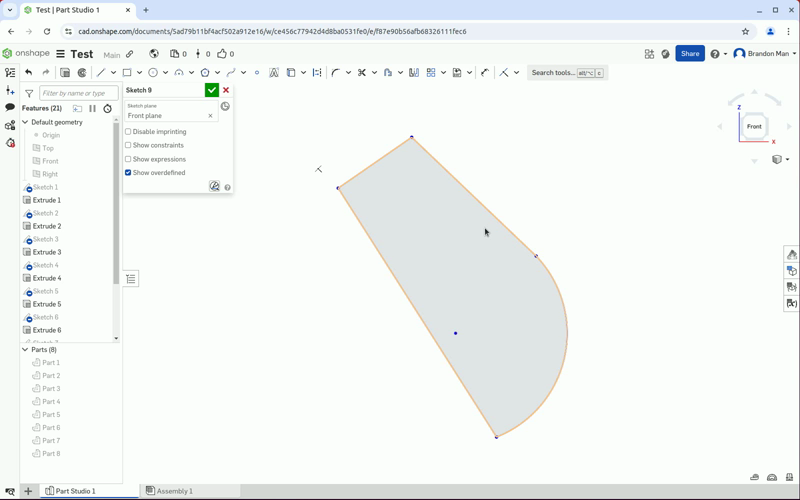
click(485, 227)
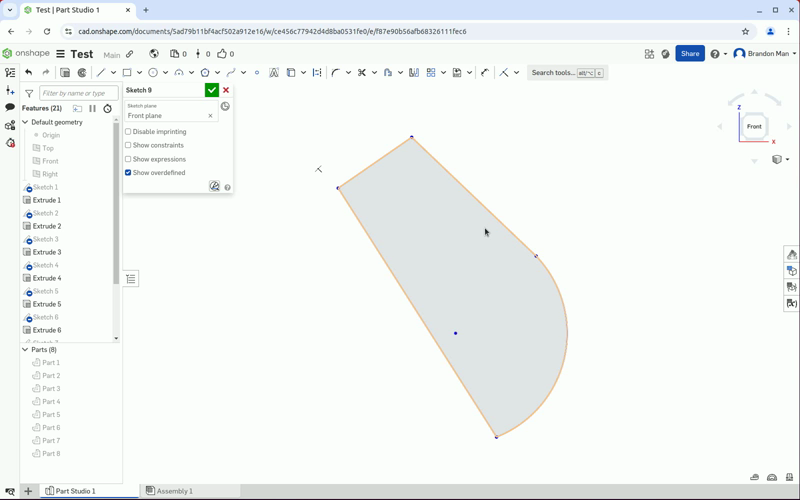
scroll(-6)
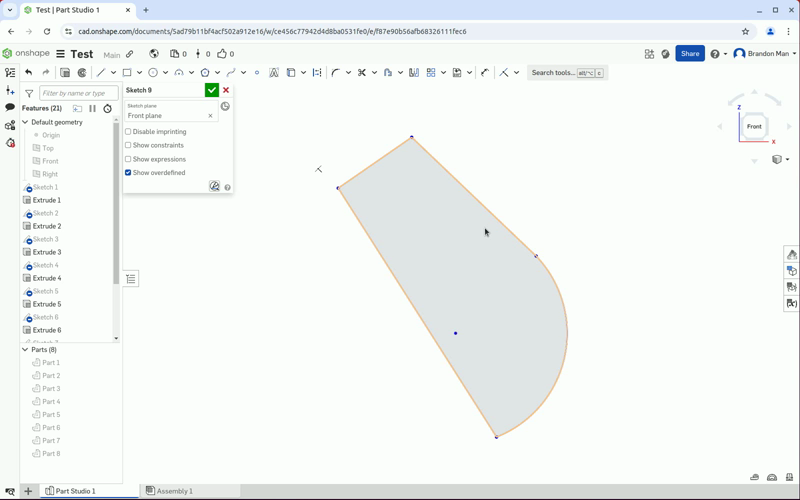
scroll(-6)
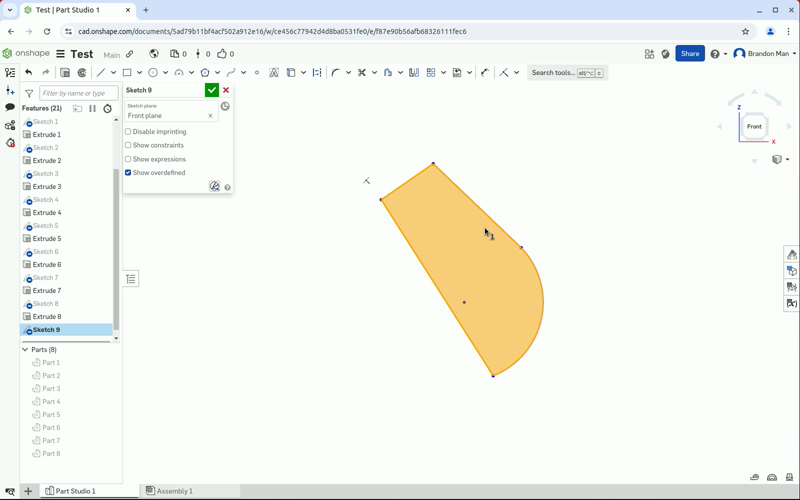
scroll(-6)
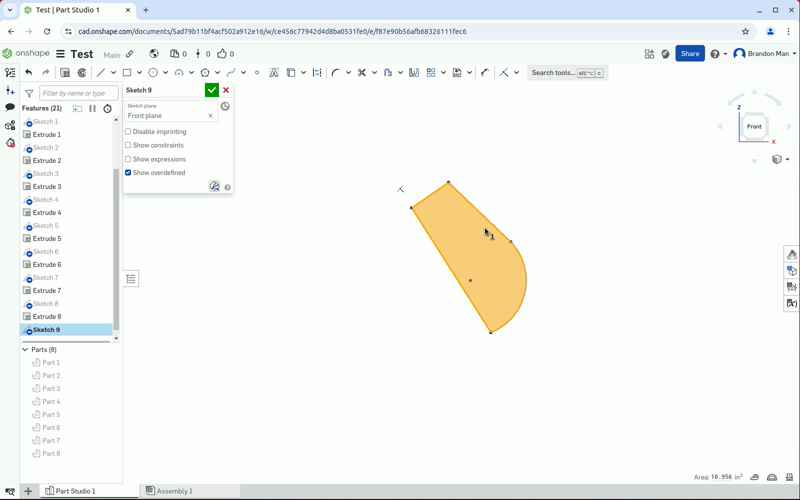
scroll(-6)
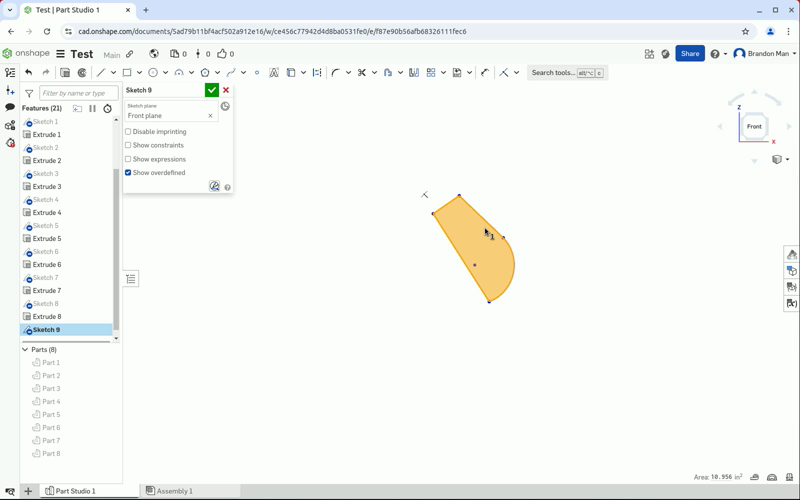
scroll(-6)
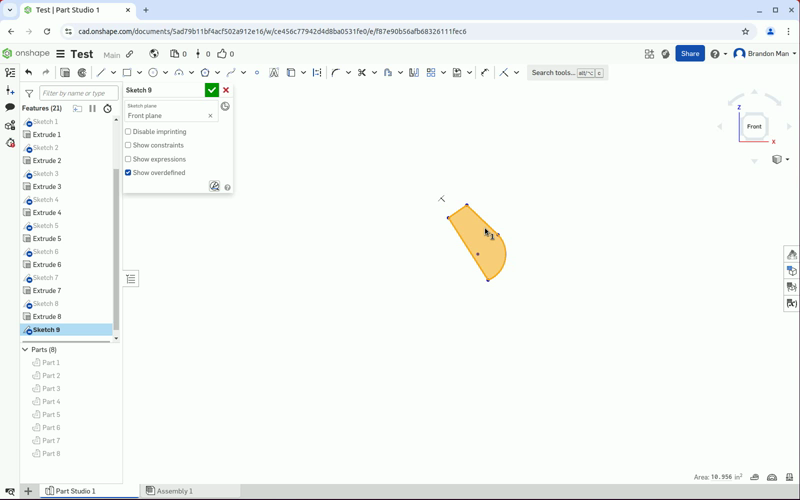
scroll(-6)
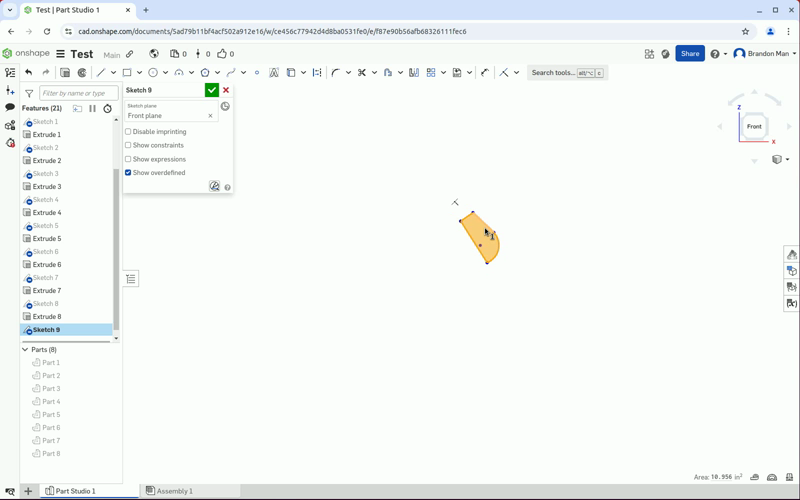
scroll(-6)
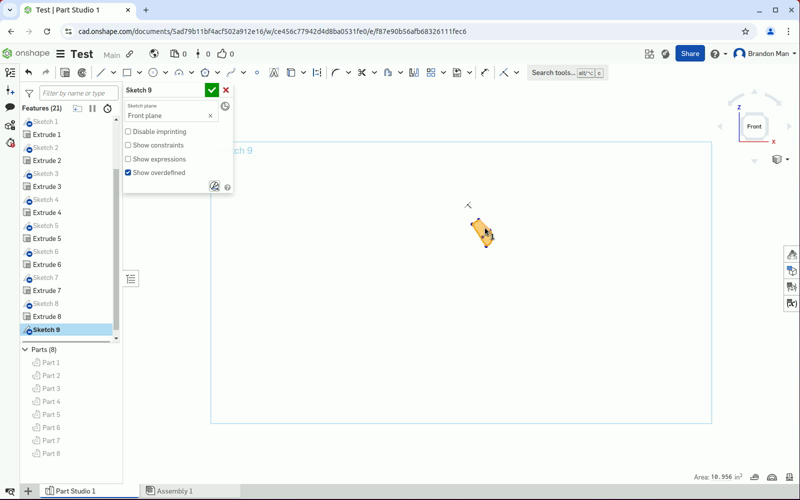
mouse_move(73, 352)
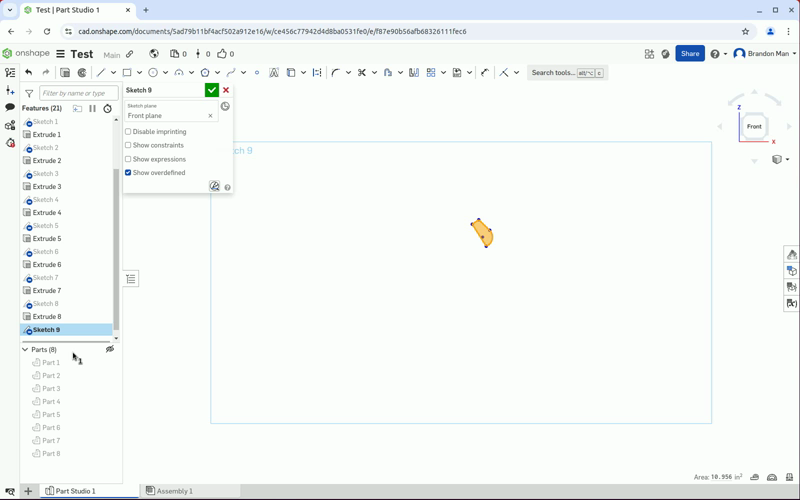
key(shift+y)
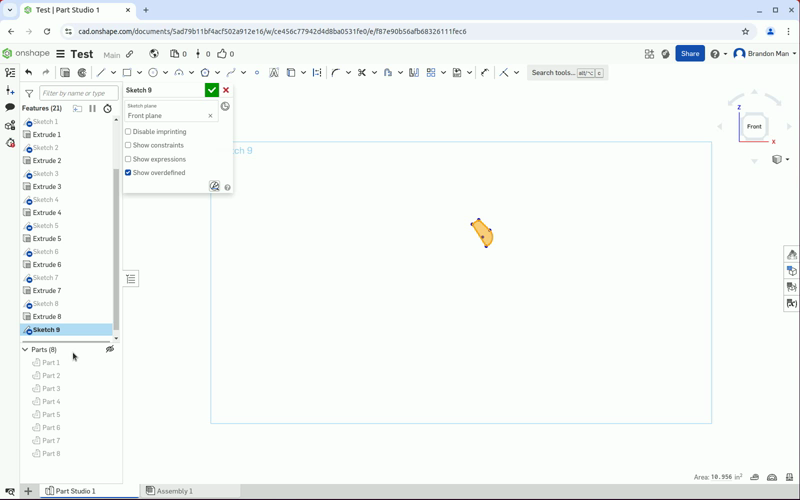
key(shift+e)
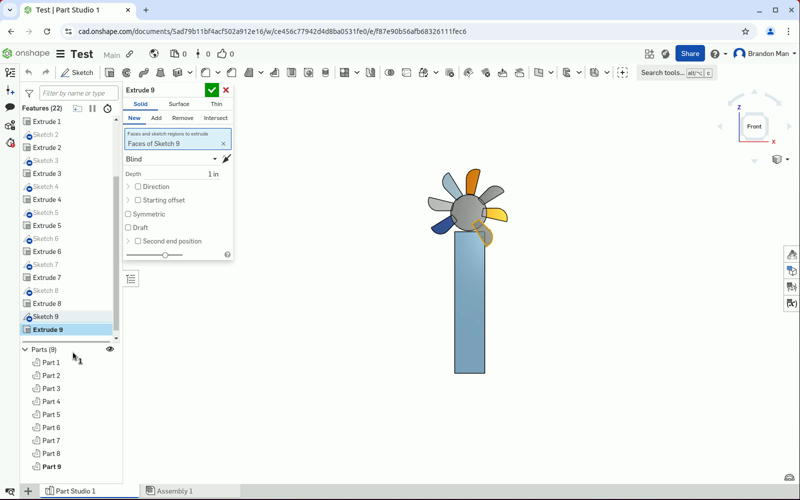
mouse_move(143, 106)
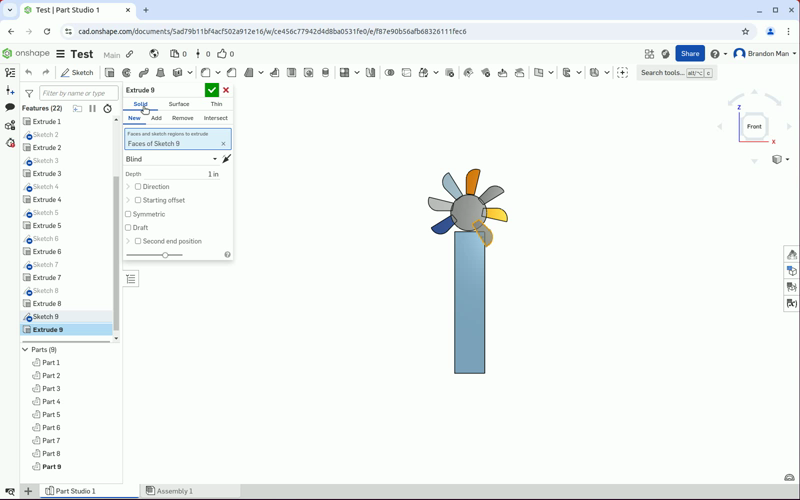
click(143, 106)
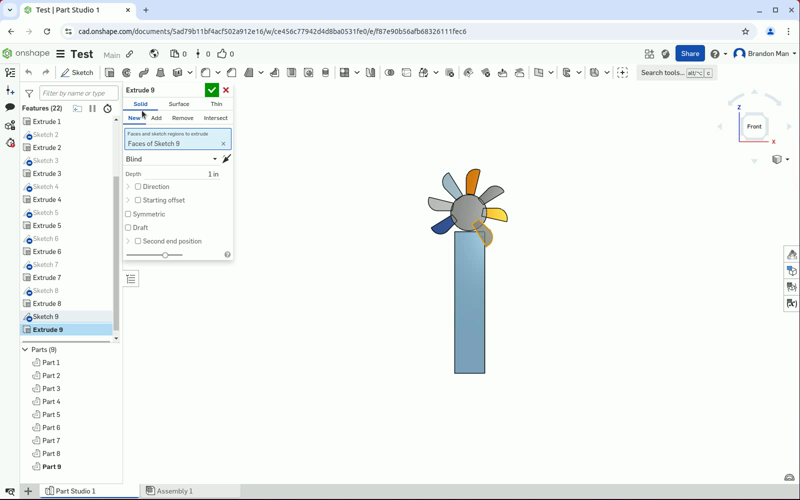
mouse_move(137, 120)
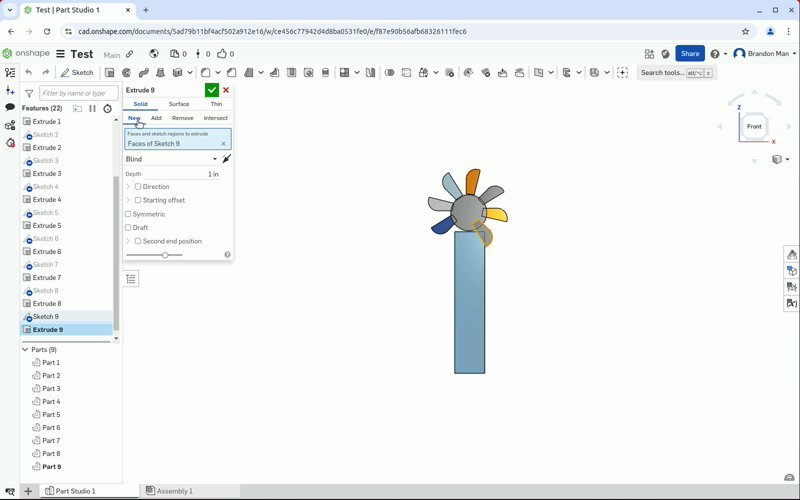
click(137, 120)
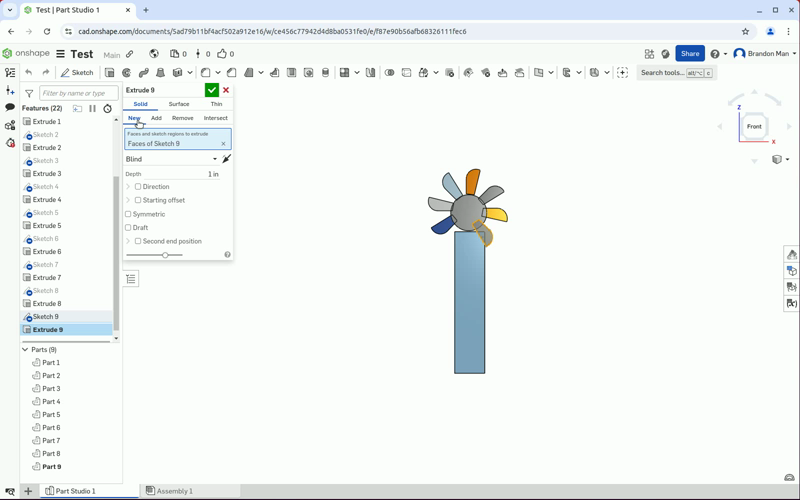
key(tab, 4)
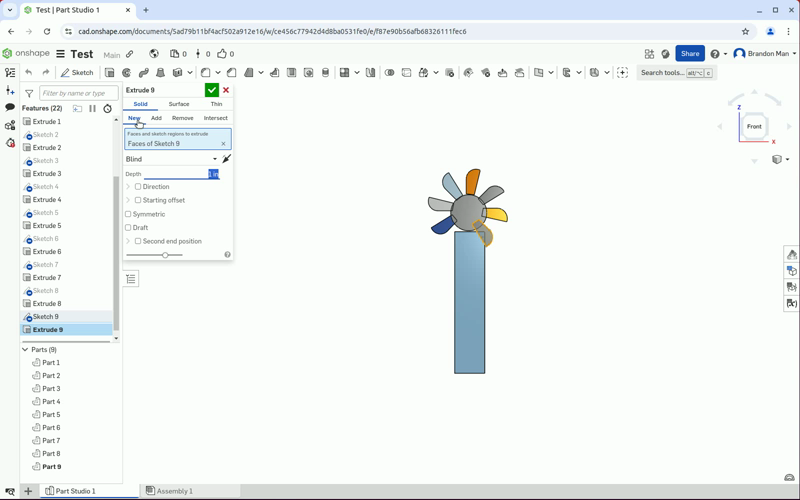
text(6.499)
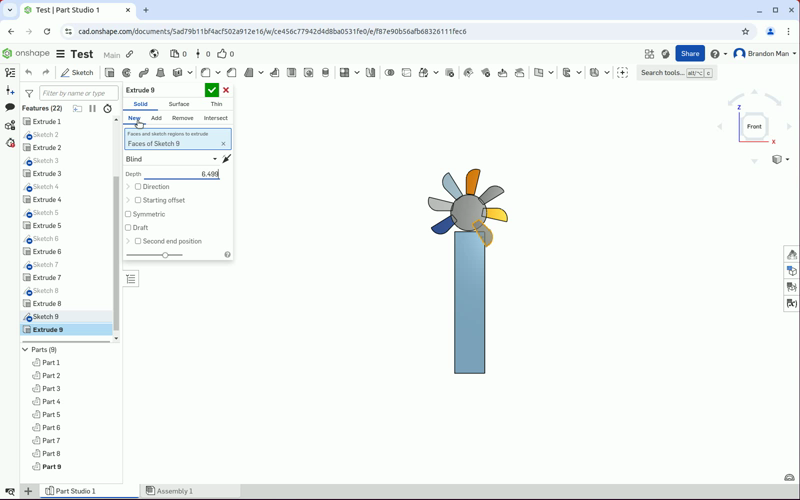
key(enter)
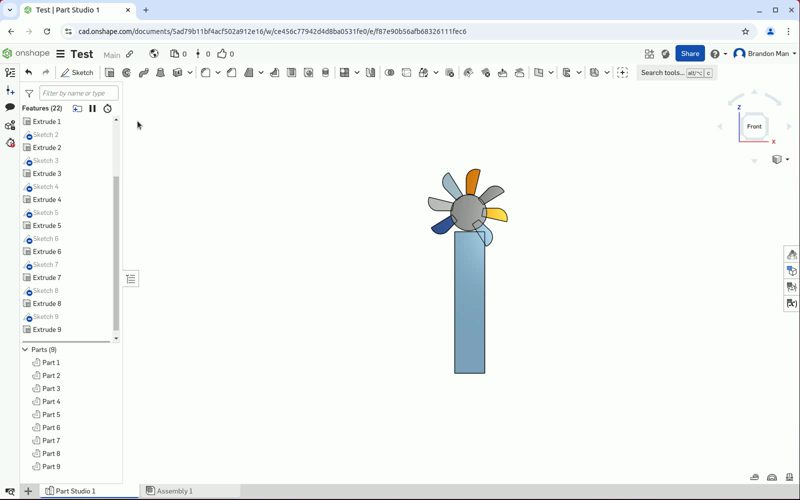
key(shift+h)
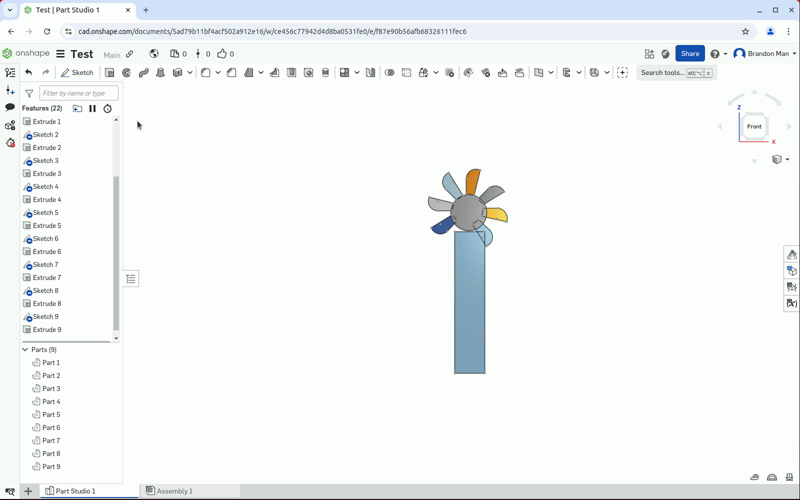
key(shift+h)
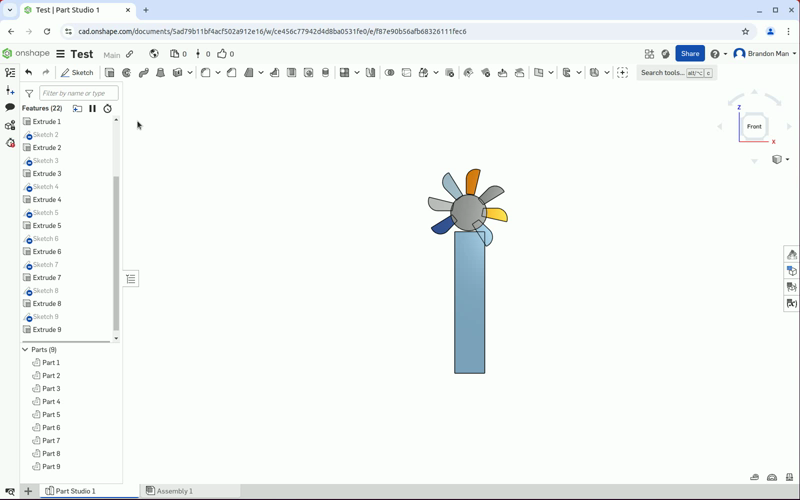
mouse_move(69, 111)
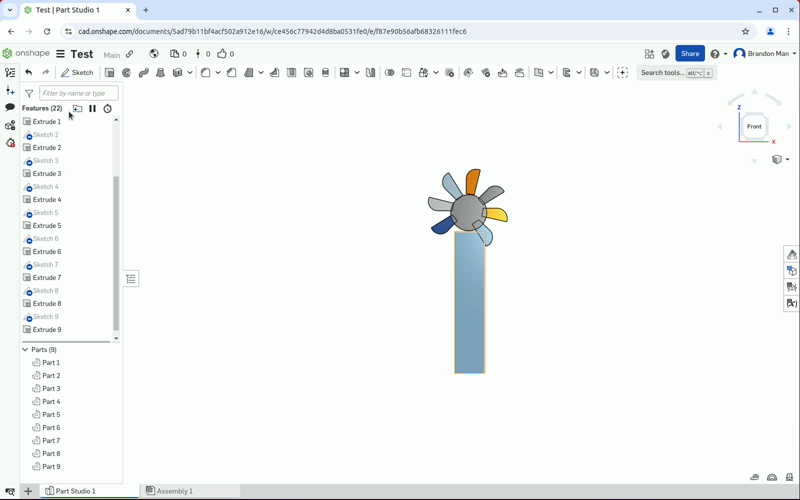
click(69, 111)
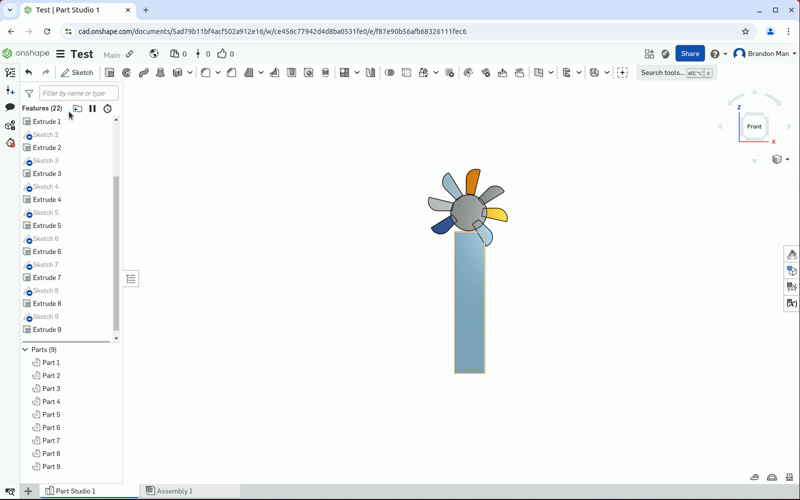
key(shift+s)
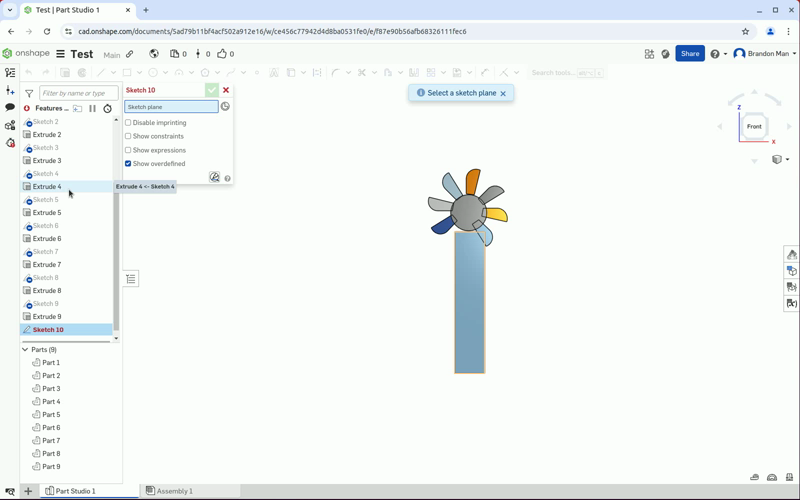
scroll(3)
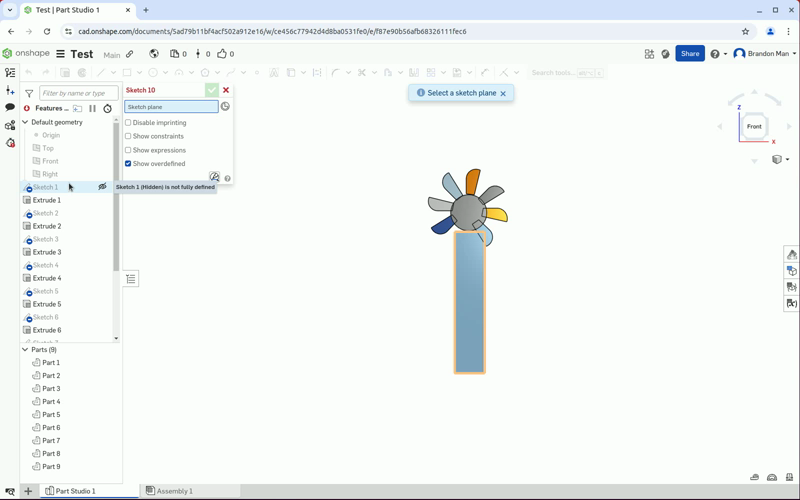
mouse_move(69, 163)
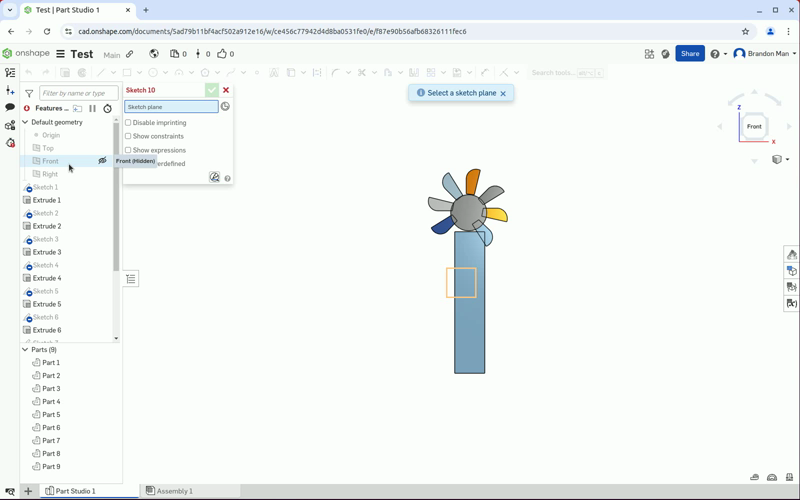
click(69, 163)
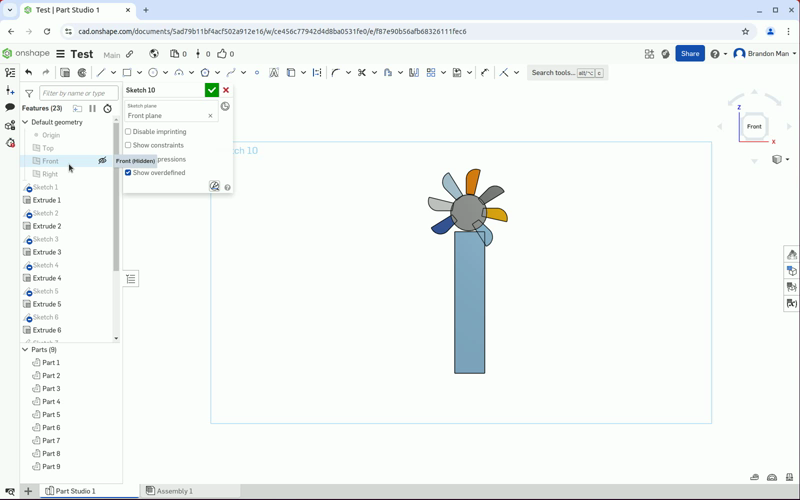
mouse_move(73, 352)
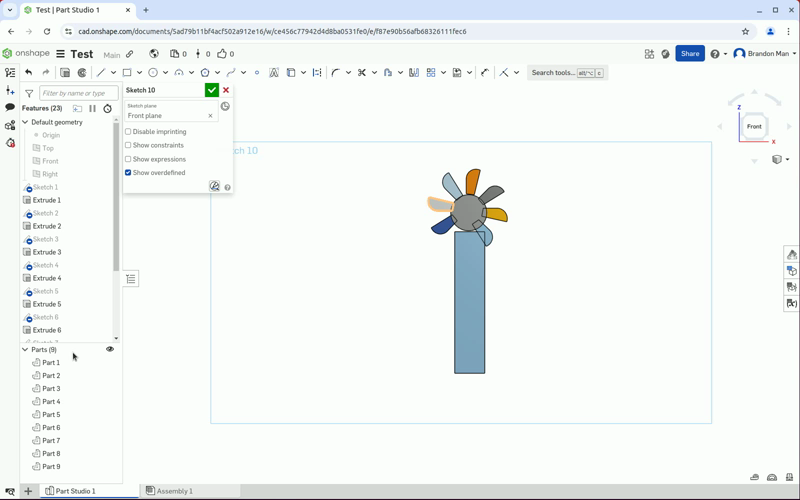
key(y)
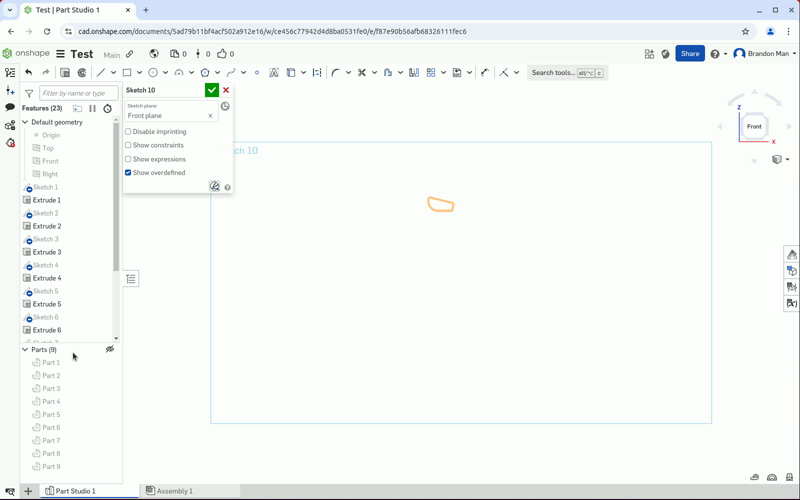
key(a)
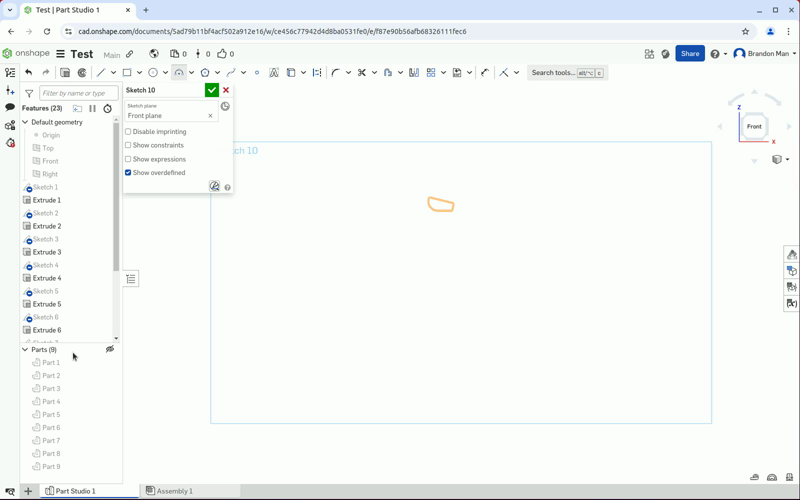
key_down(shift)
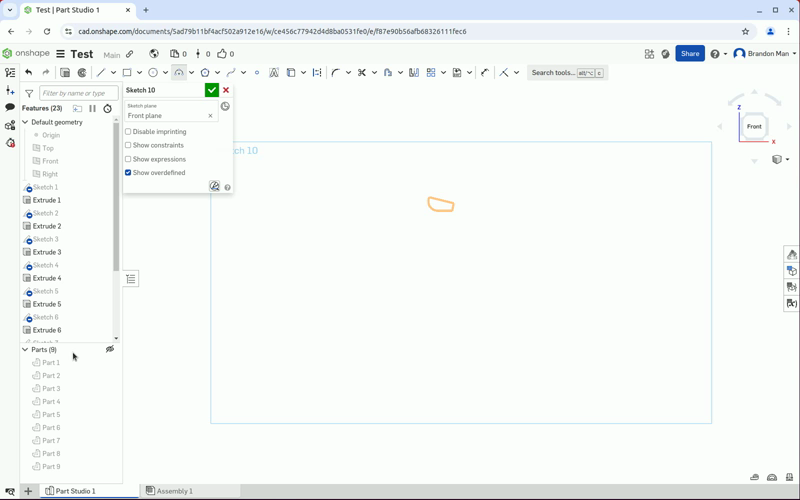
mouse_move(454, 247)
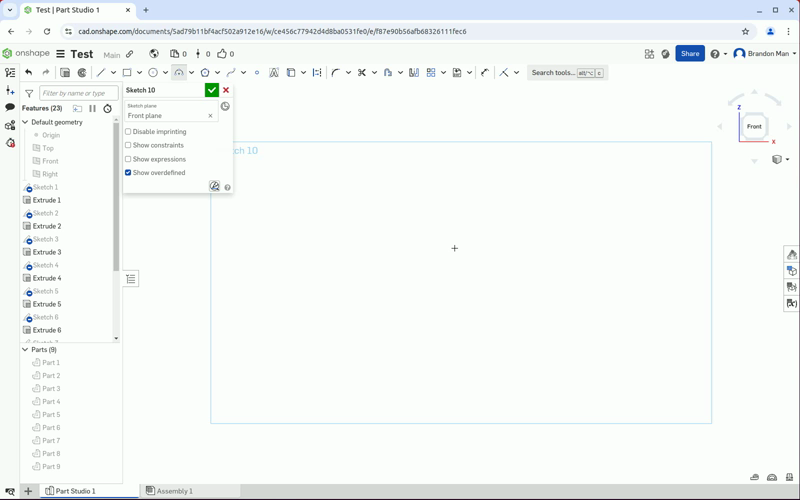
click(454, 247)
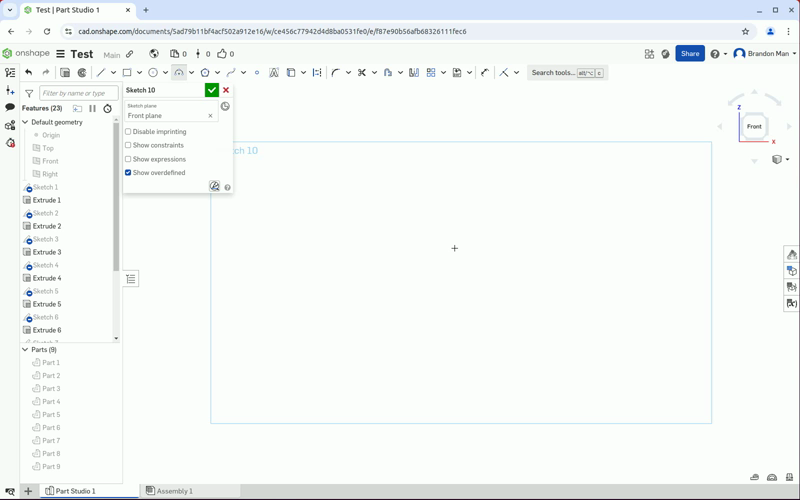
key_up(shift)
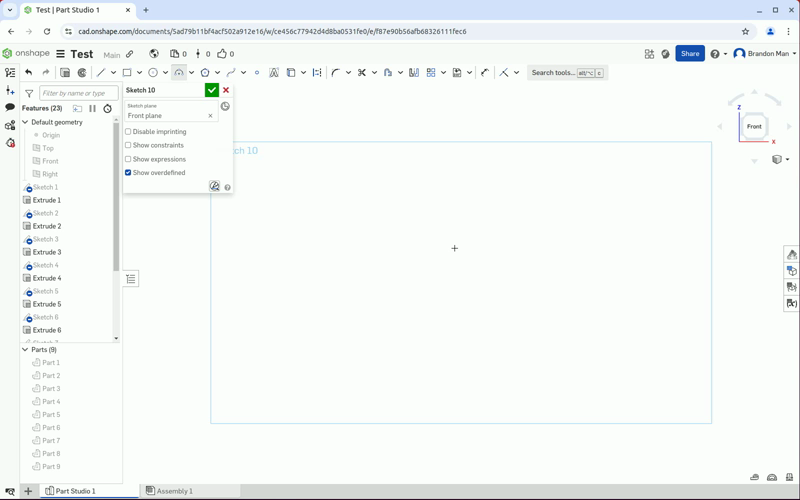
key_down(shift)
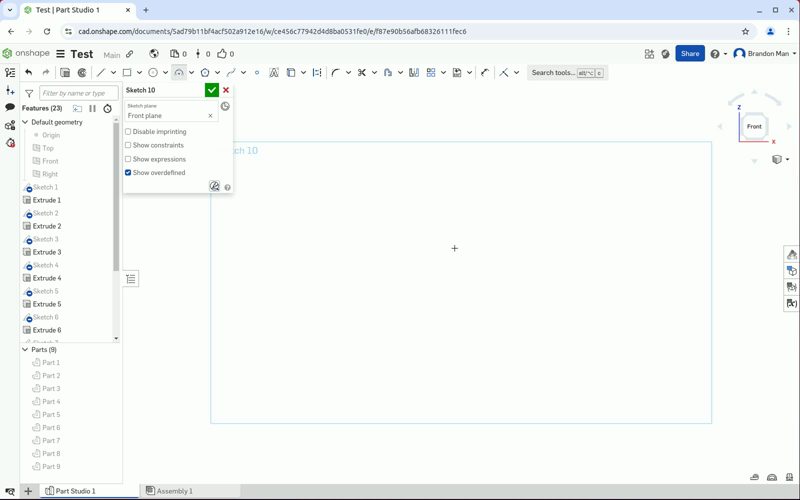
mouse_move(467, 239)
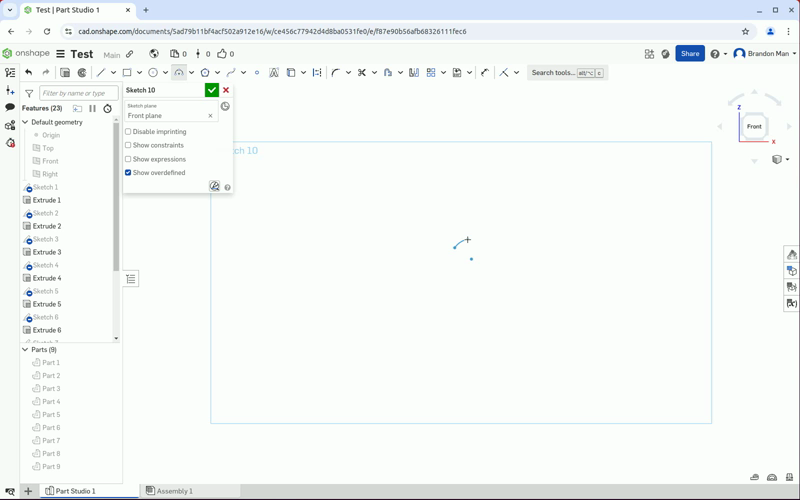
click(467, 239)
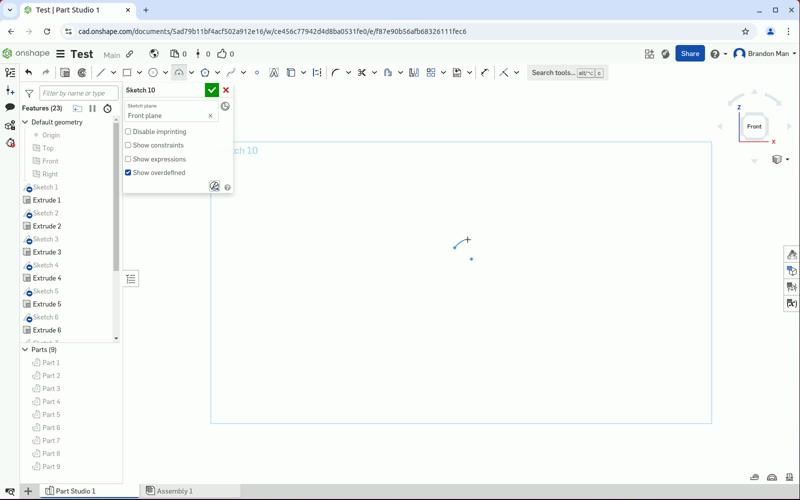
mouse_move(463, 246)
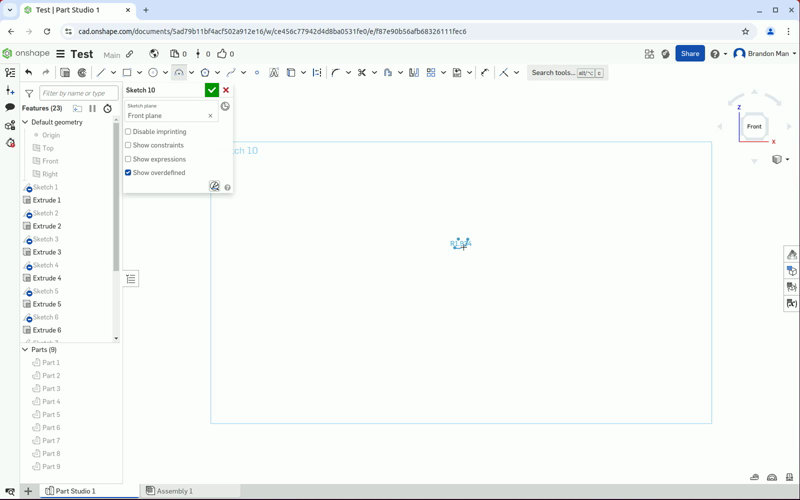
click(463, 246)
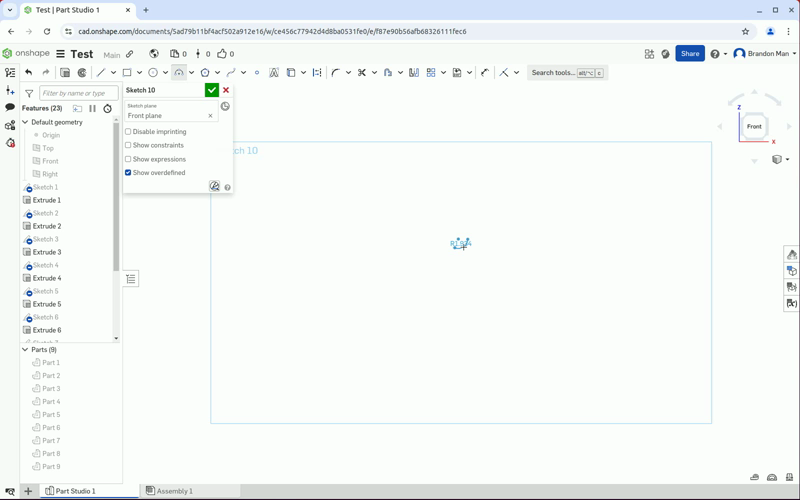
key_up(shift)
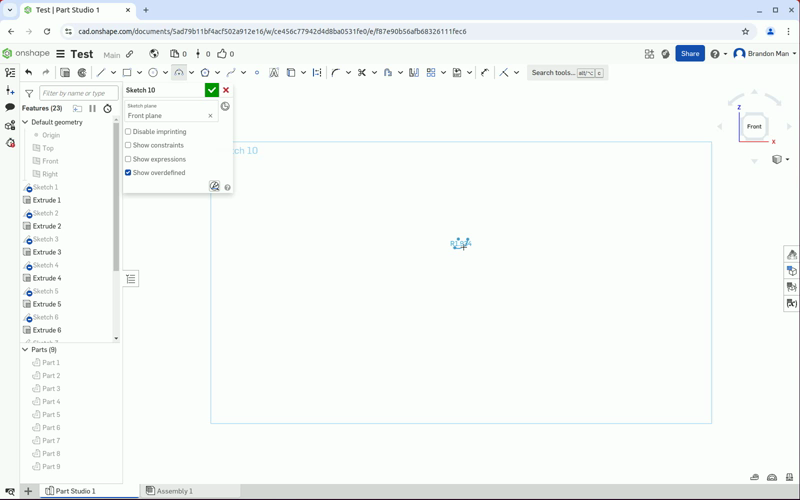
key(esc)
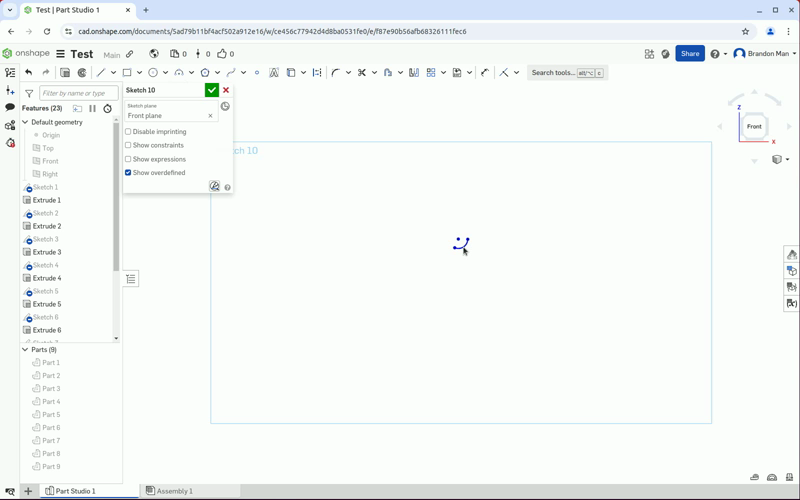
key(l)
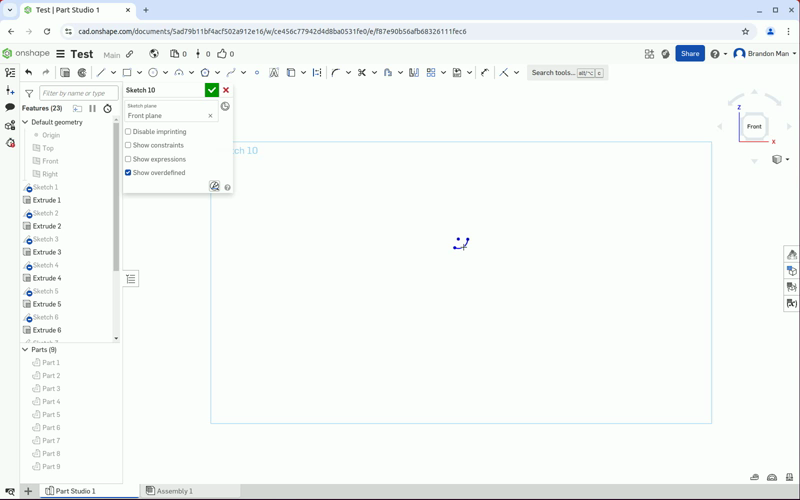
mouse_move(467, 239)
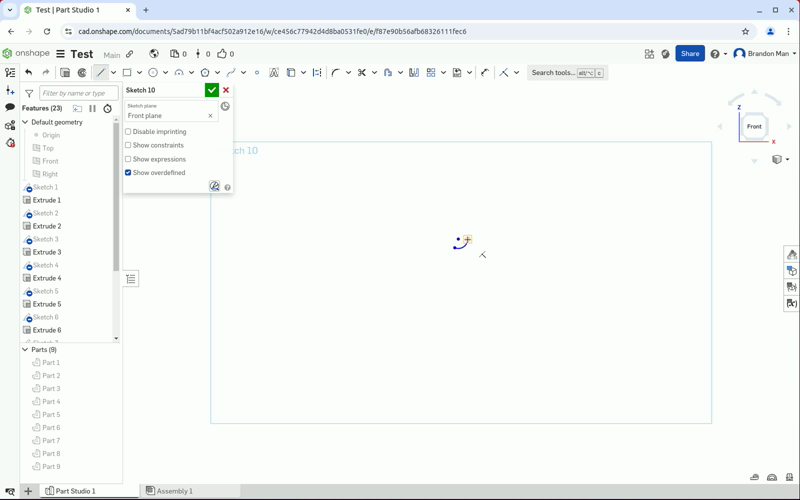
click(467, 239)
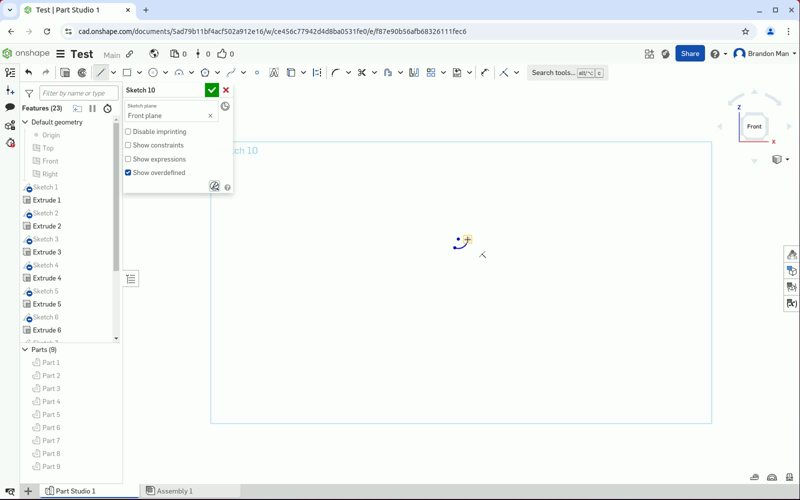
key_down(shift)
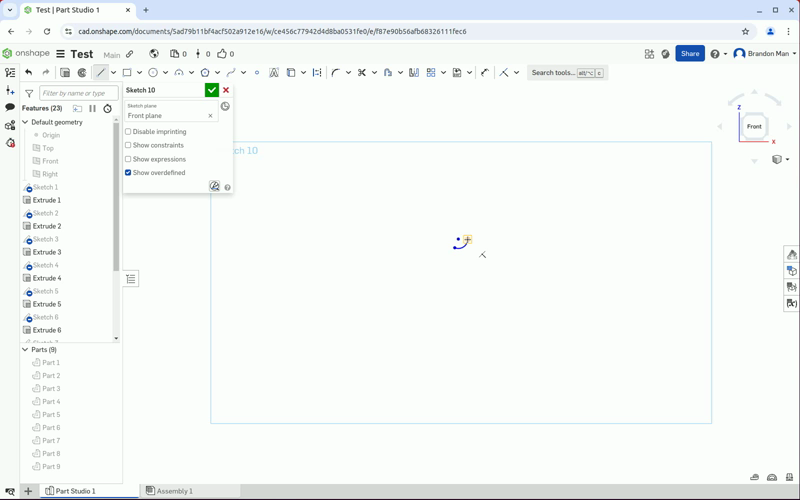
mouse_move(498, 239)
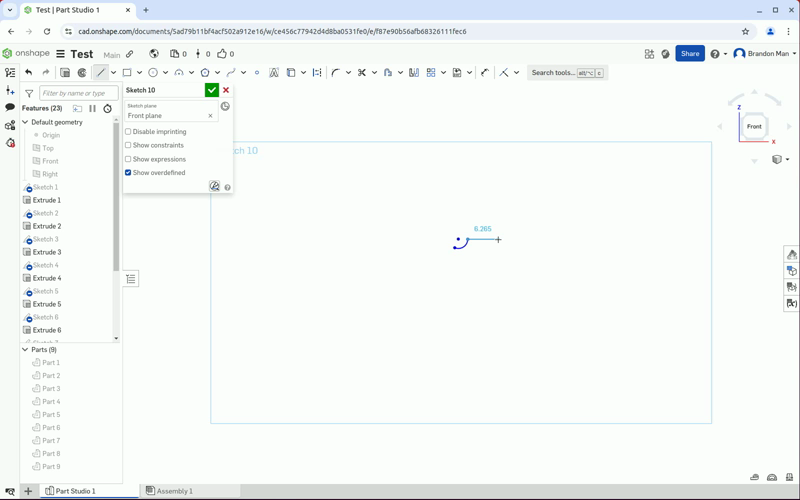
mouse_move(467, 224)
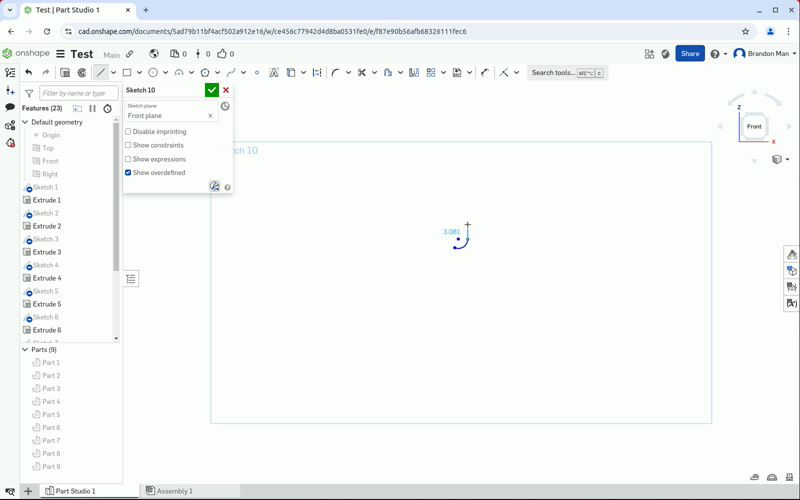
click(467, 224)
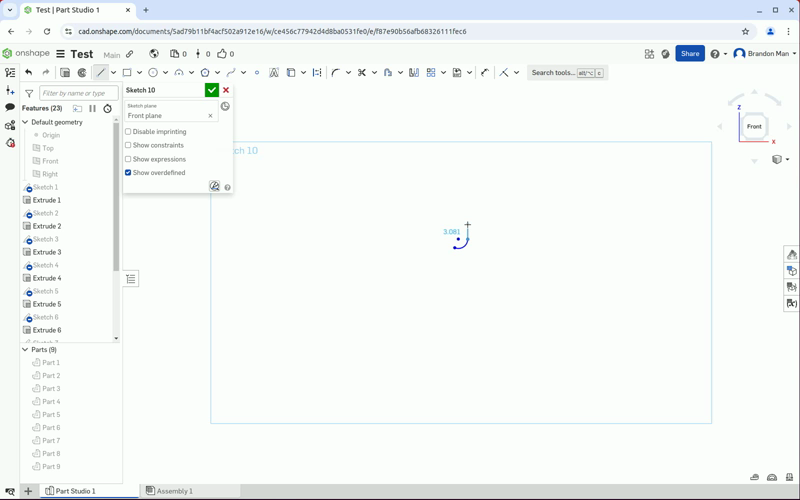
key_up(shift)
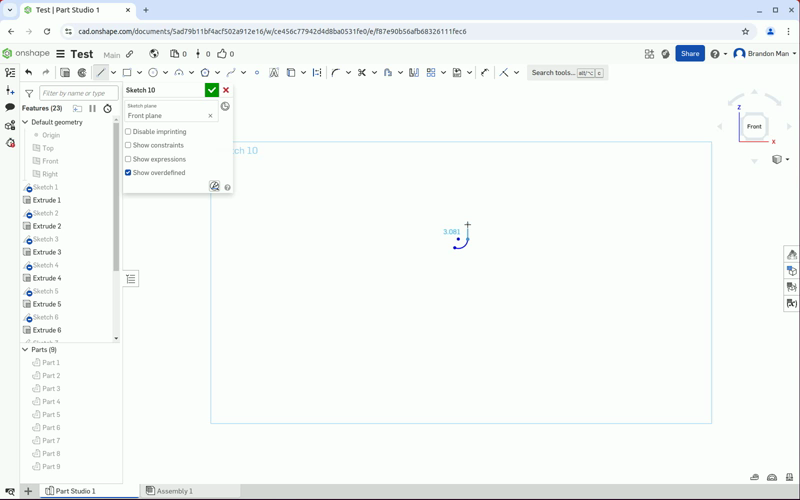
key_down(shift)
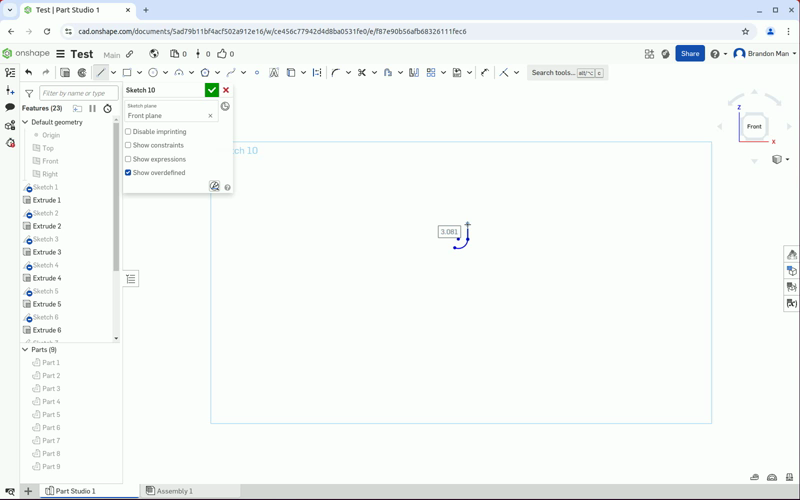
mouse_move(498, 224)
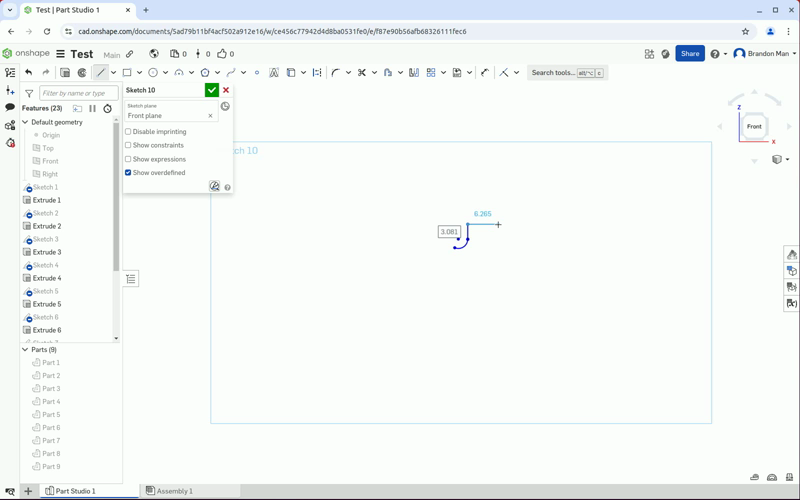
mouse_move(460, 223)
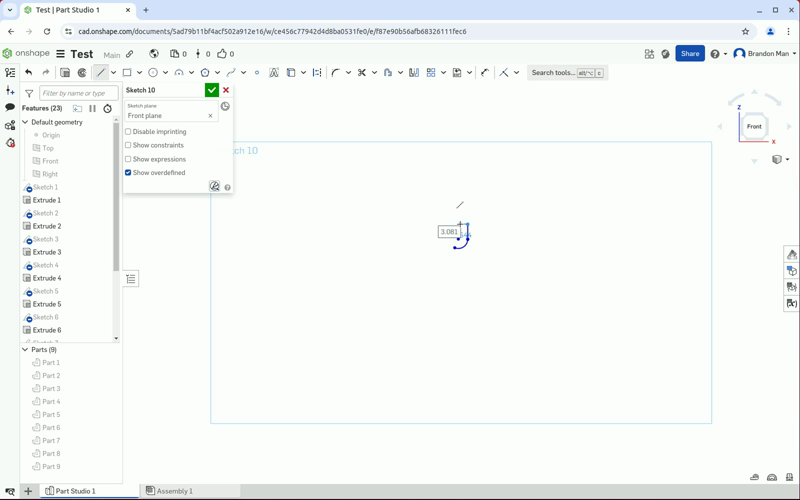
click(460, 223)
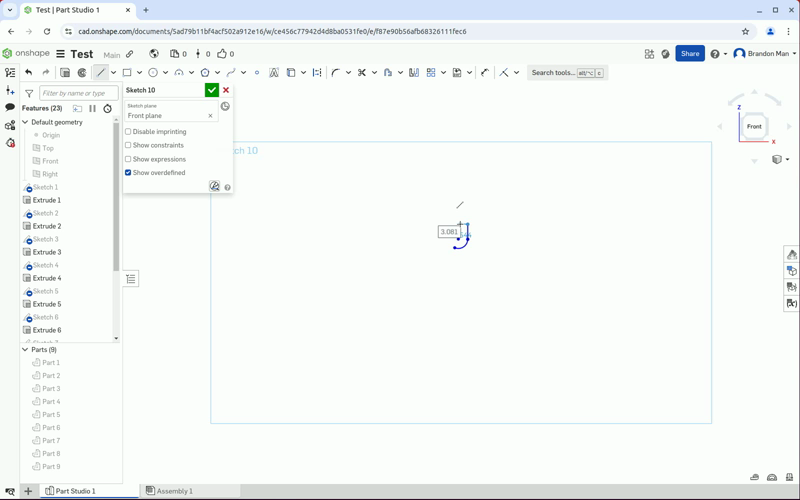
key_up(shift)
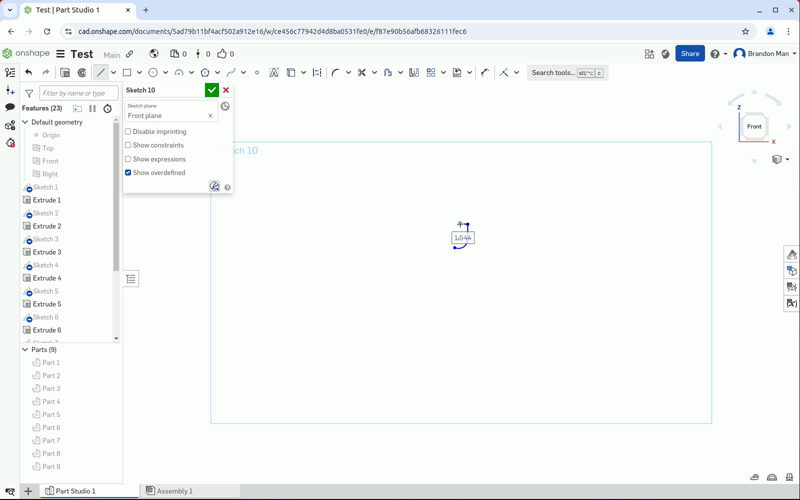
mouse_move(490, 223)
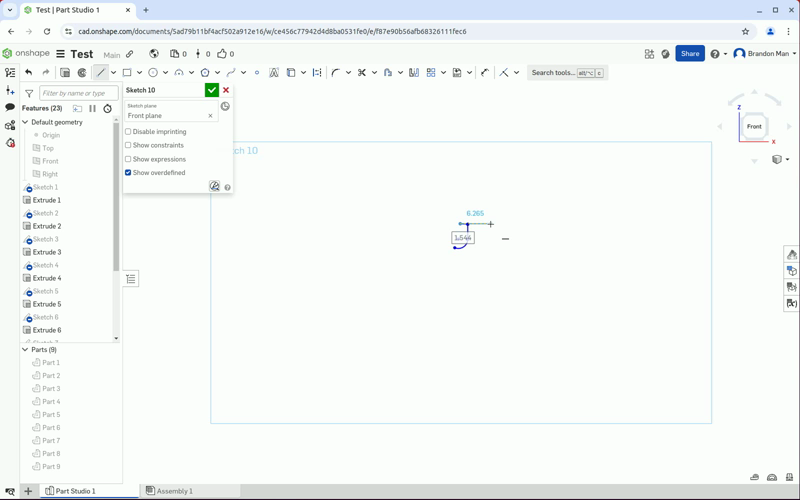
key_down(shift)
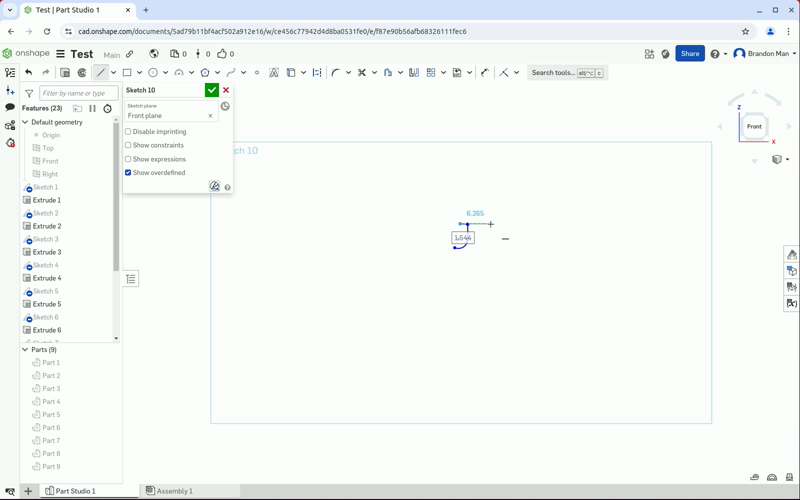
mouse_move(454, 247)
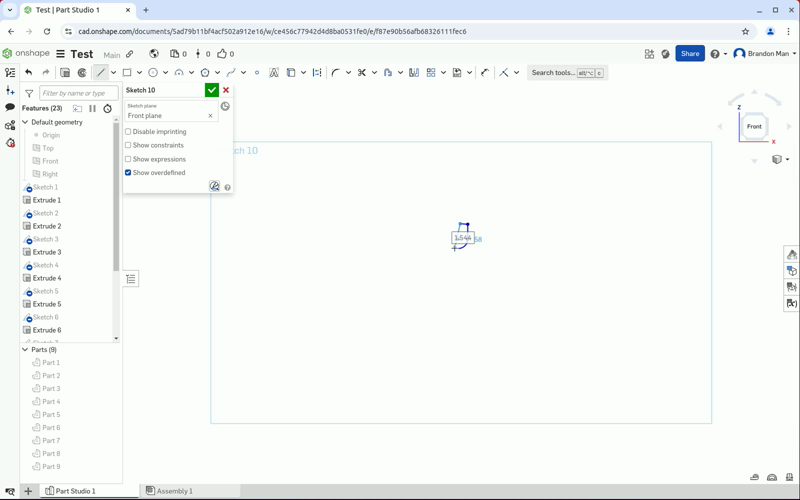
key_up(shift)
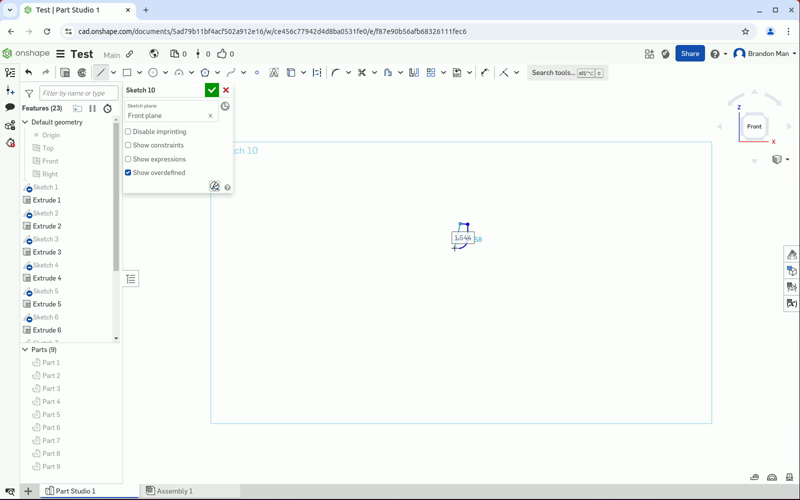
click(454, 247)
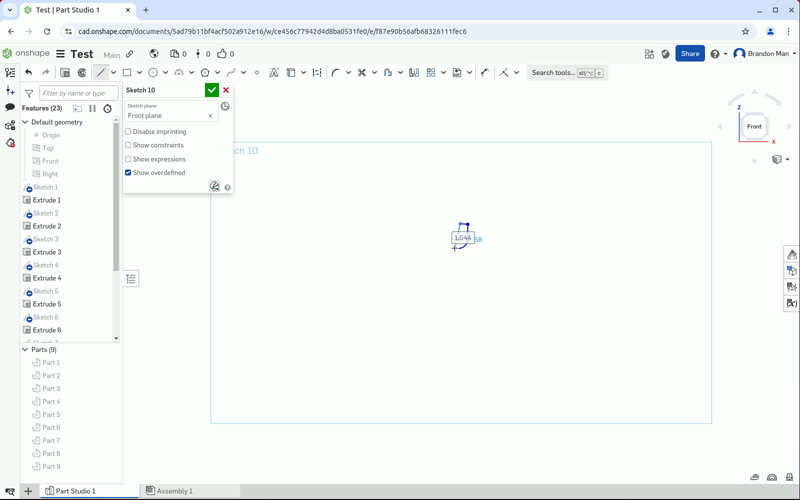
key(esc)
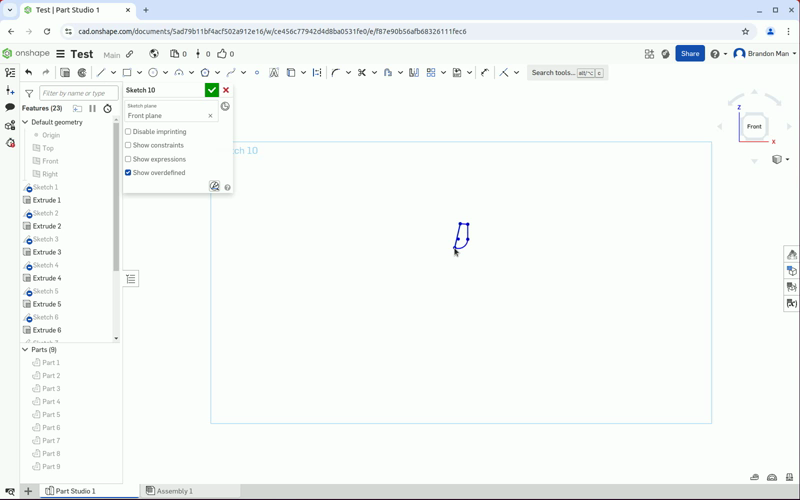
mouse_move(460, 227)
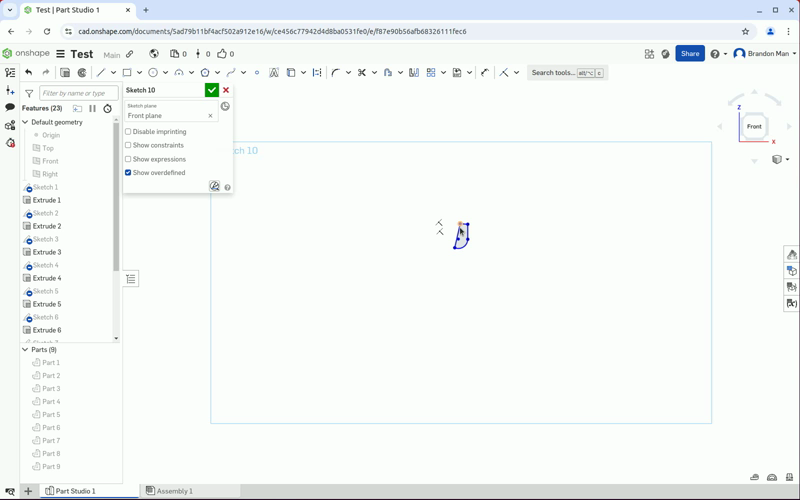
scroll(6)
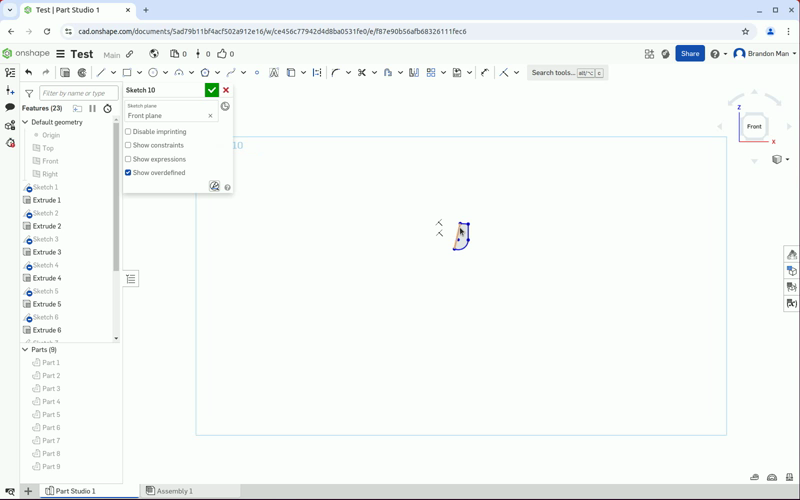
scroll(6)
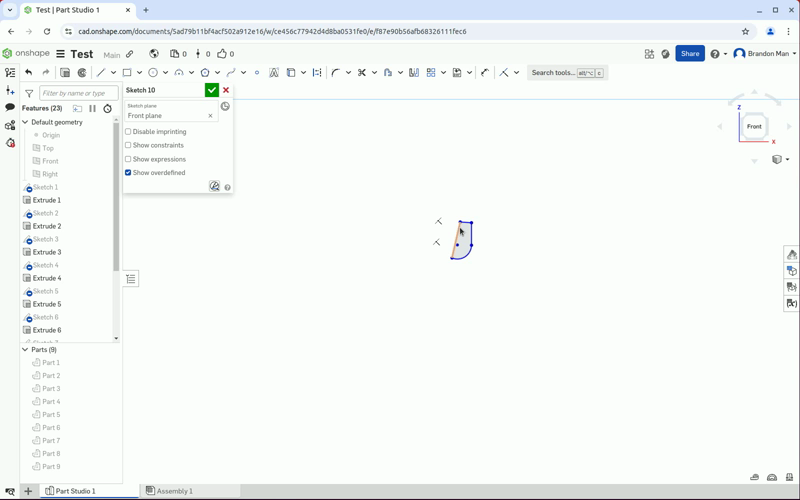
scroll(6)
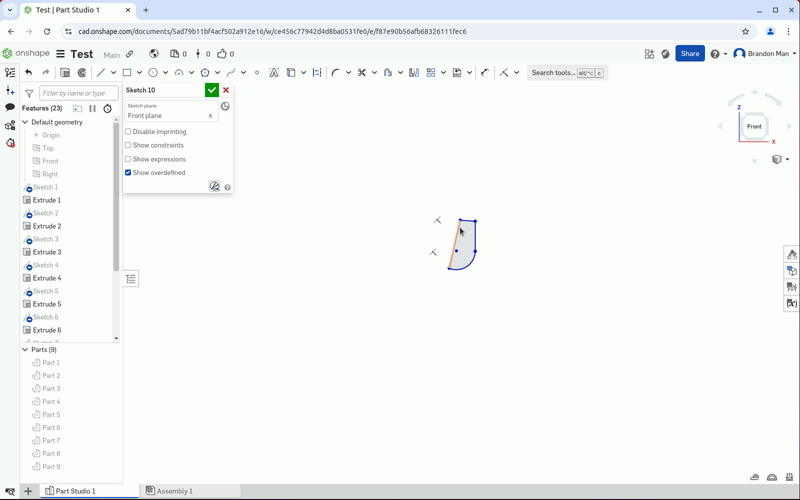
scroll(6)
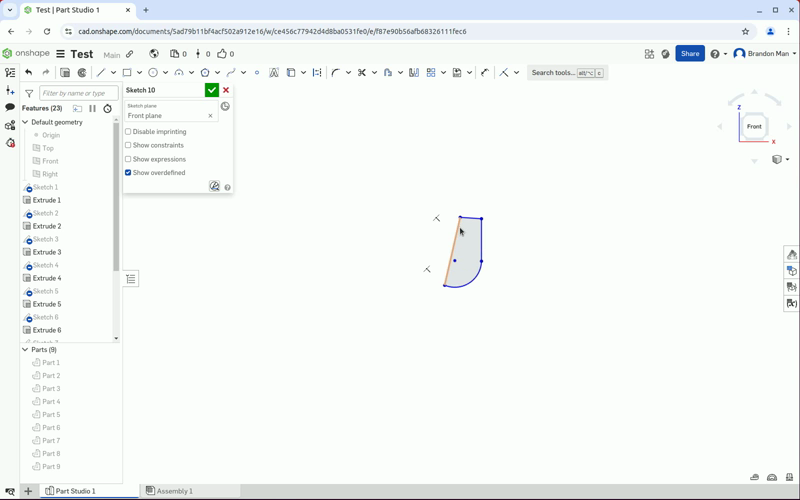
scroll(6)
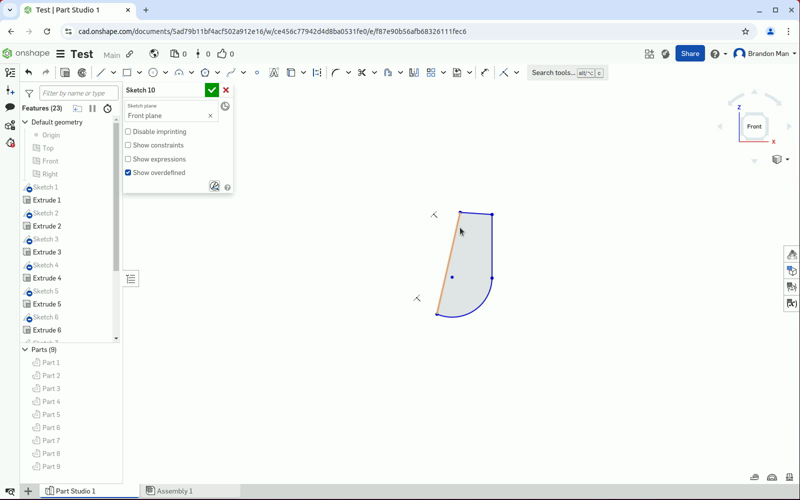
scroll(6)
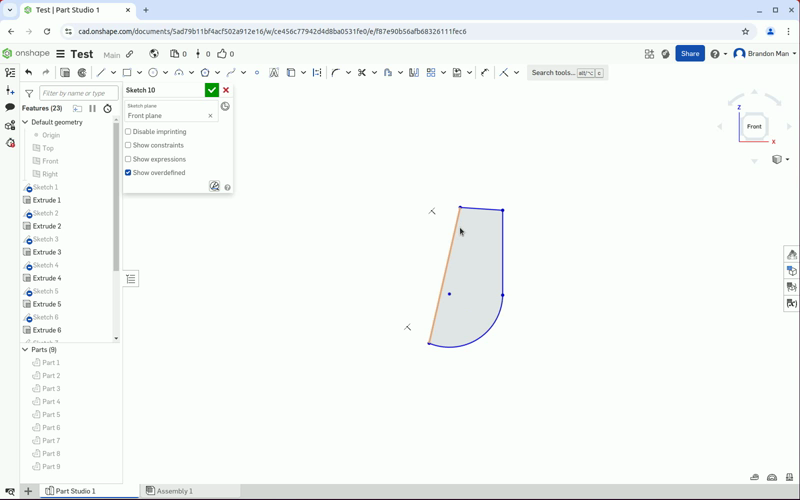
scroll(6)
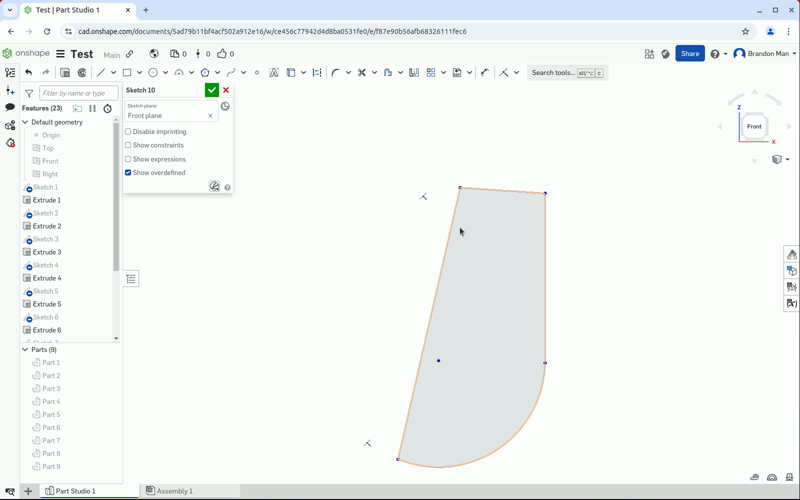
click(460, 227)
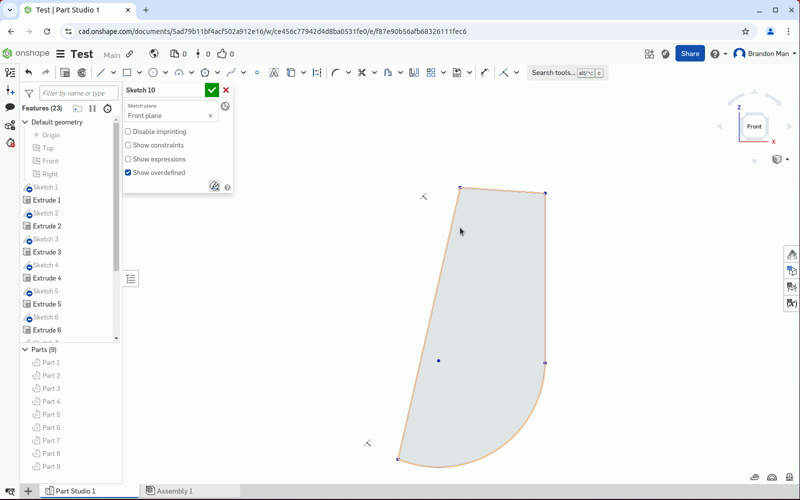
scroll(-6)
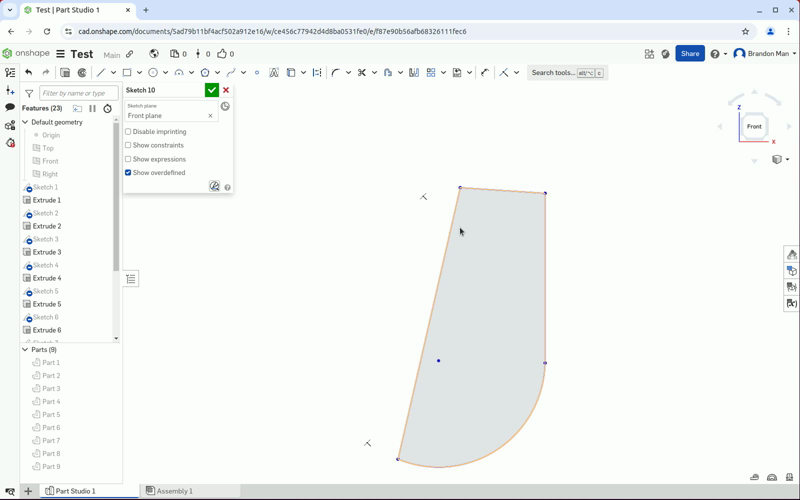
scroll(-6)
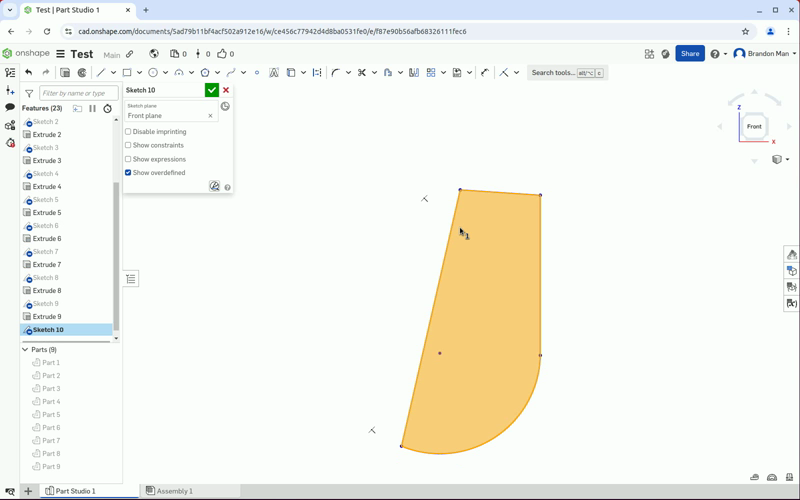
scroll(-6)
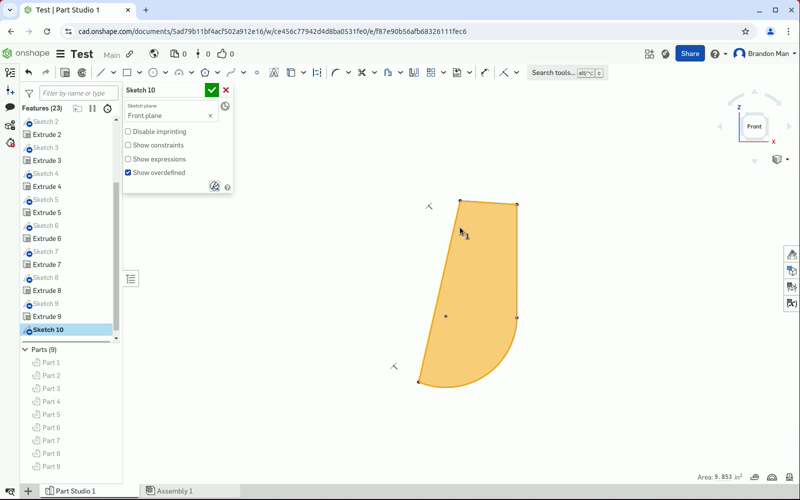
scroll(-6)
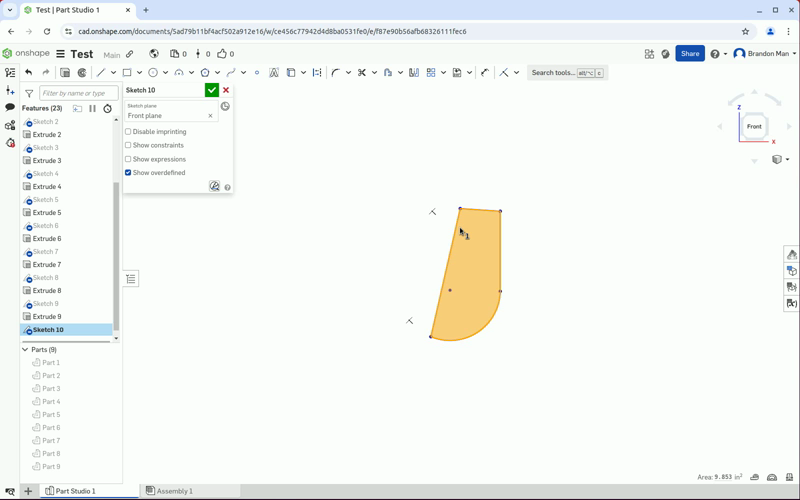
scroll(-6)
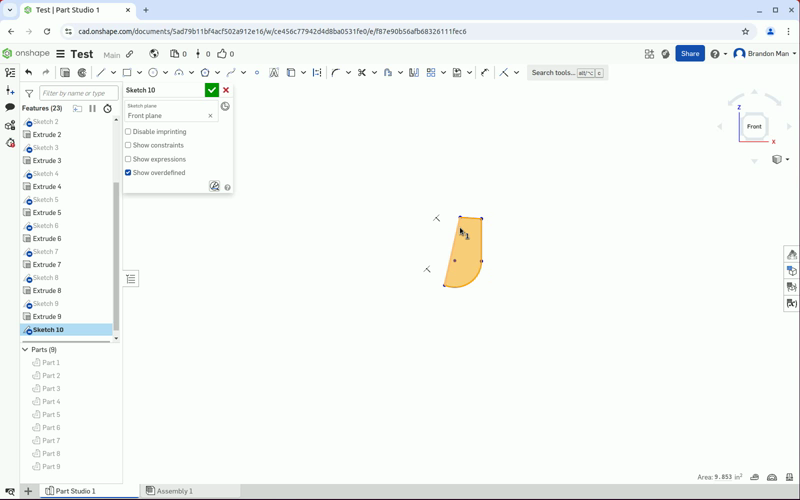
scroll(-6)
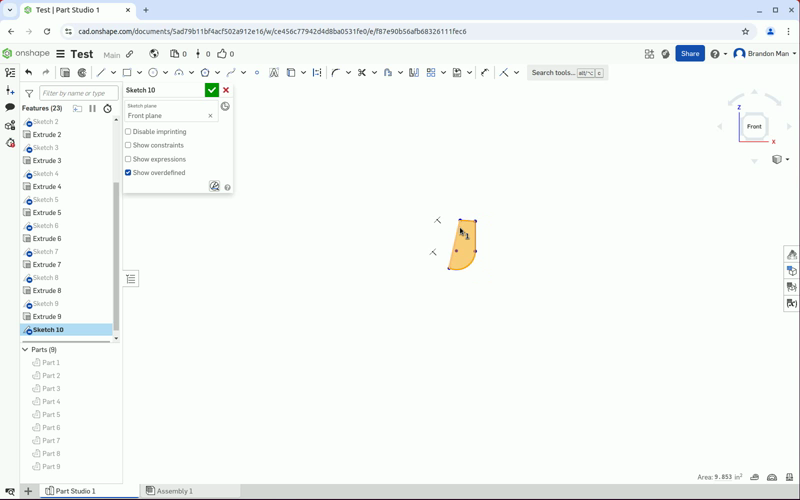
scroll(-6)
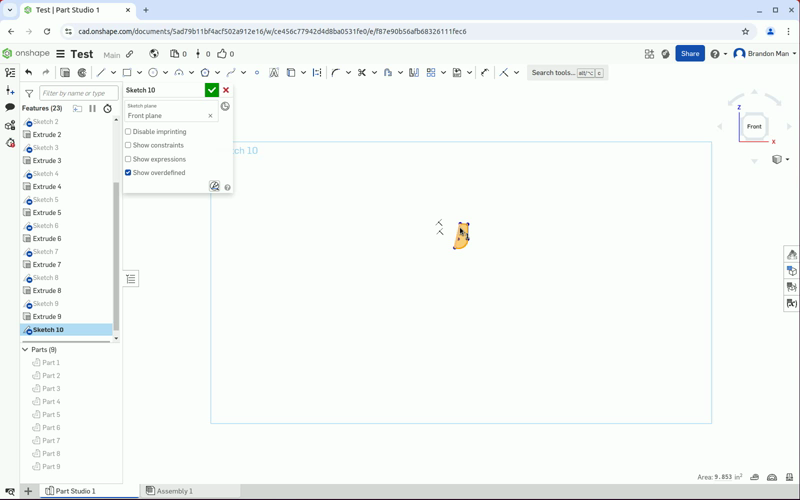
mouse_move(73, 352)
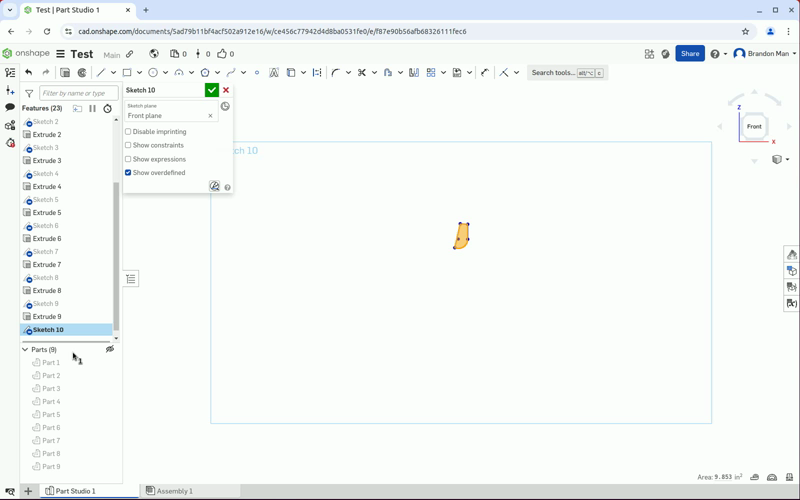
key(shift+y)
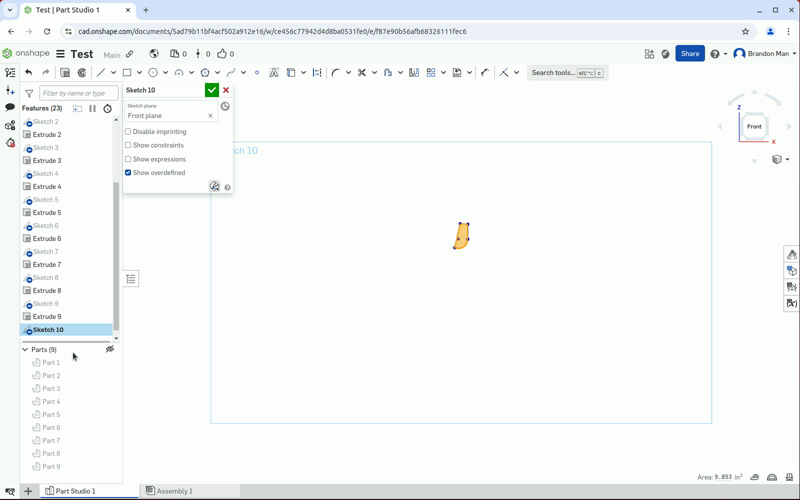
key(shift+e)
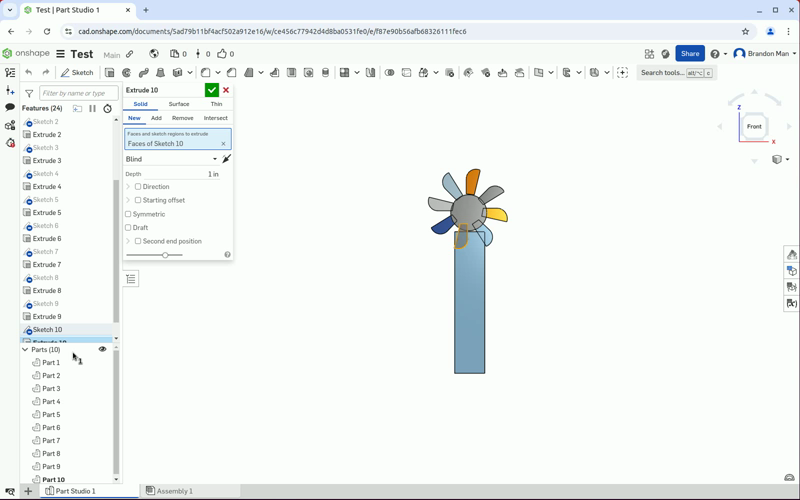
mouse_move(143, 106)
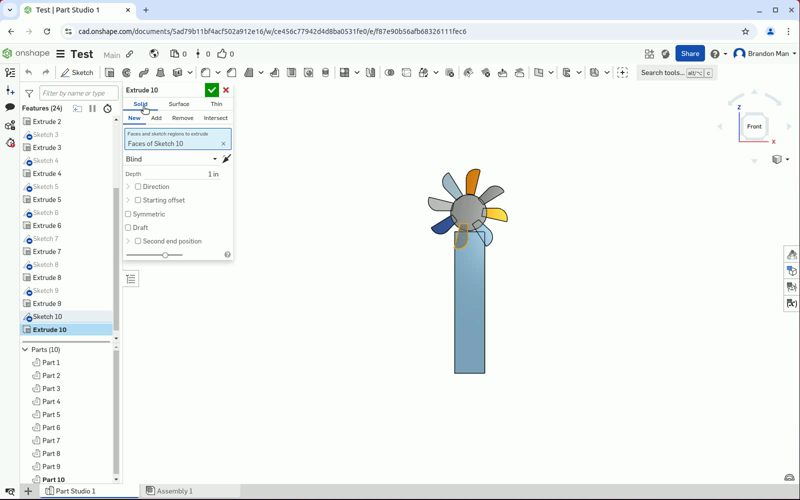
click(143, 106)
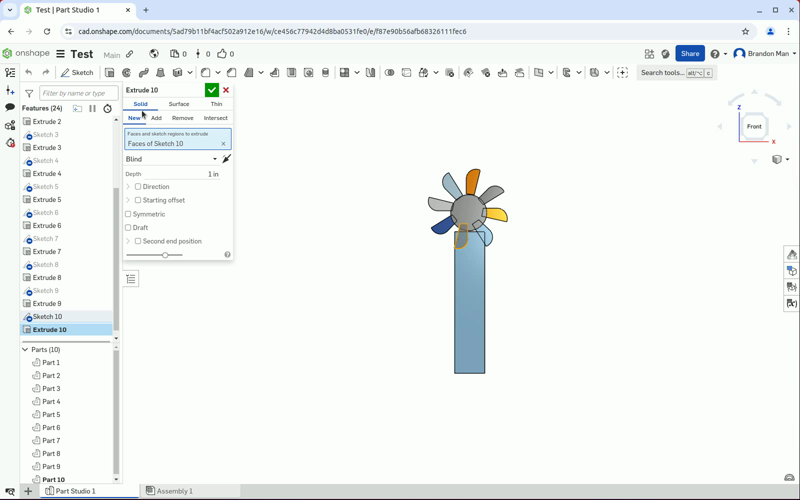
mouse_move(137, 120)
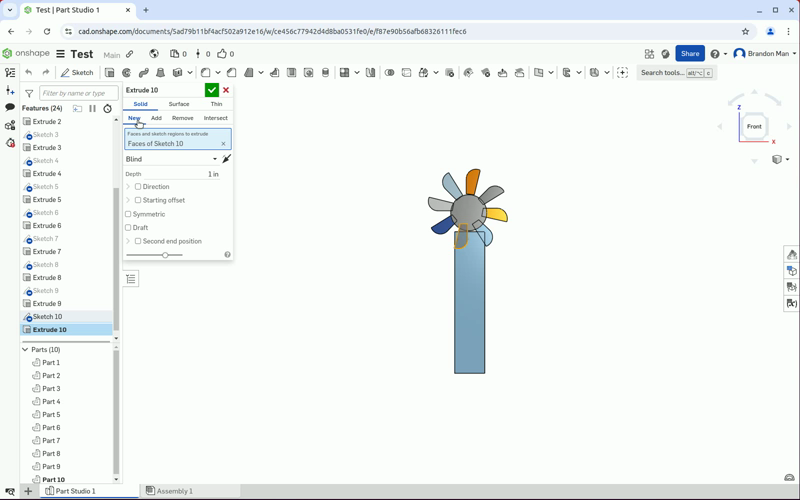
click(137, 120)
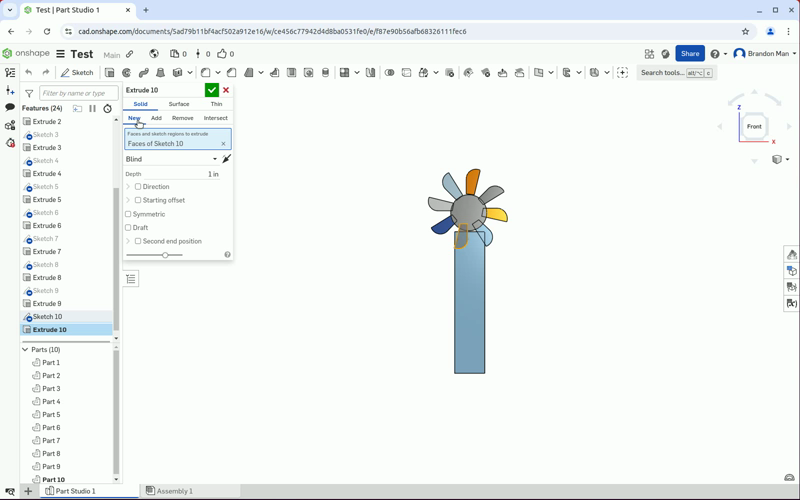
key(tab, 4)
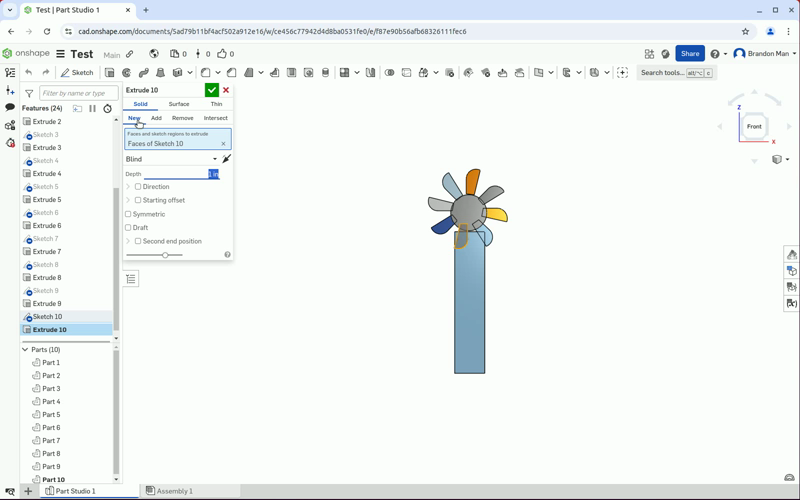
text(6.499)
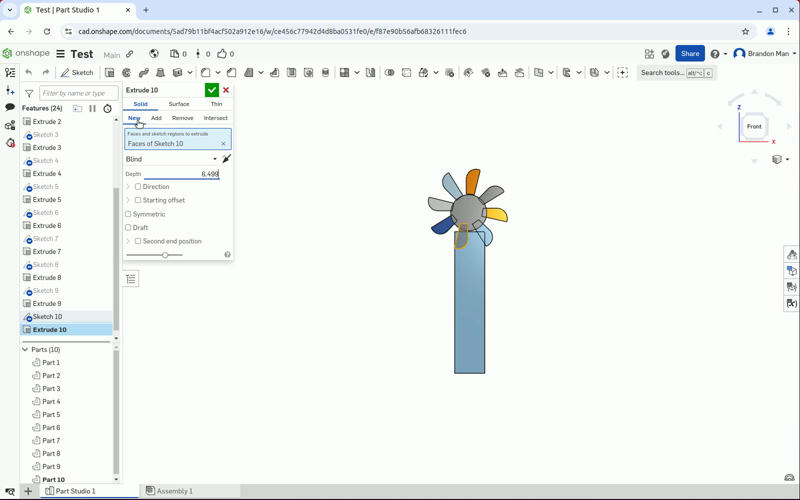
key(enter)
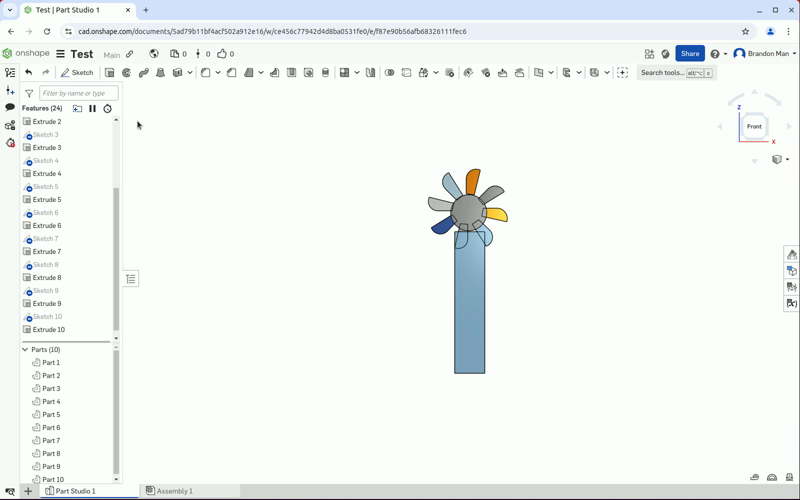
key(shift+h)
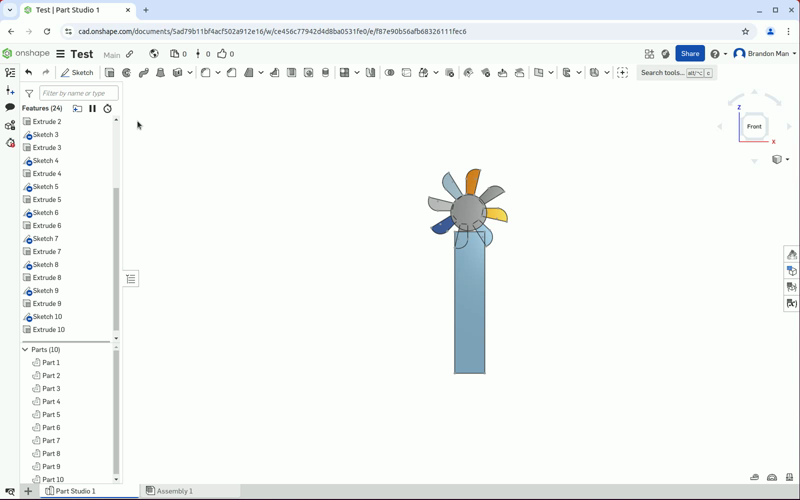
key(shift+h)
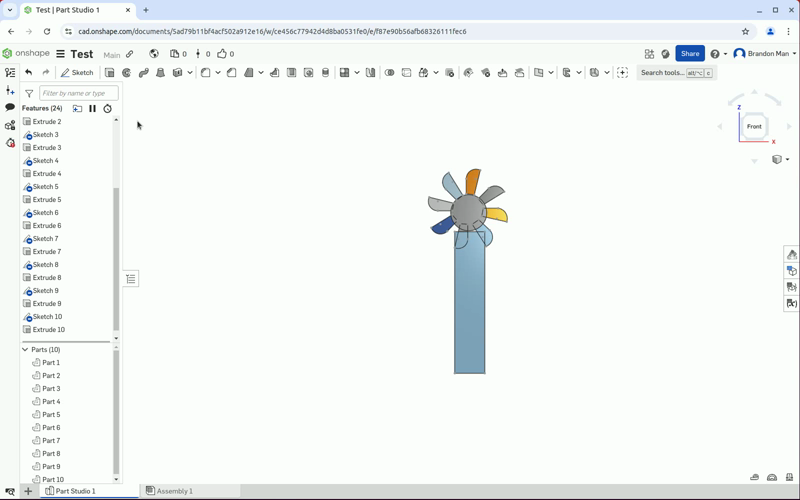
key(shift+7)
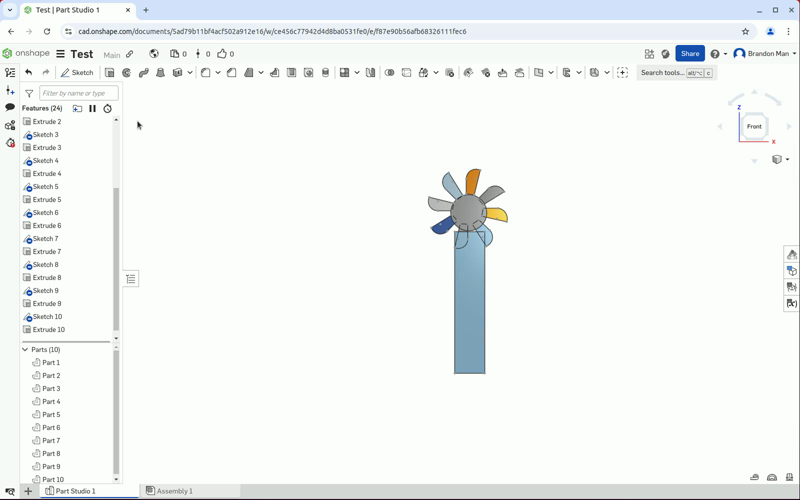
key(left, 2)
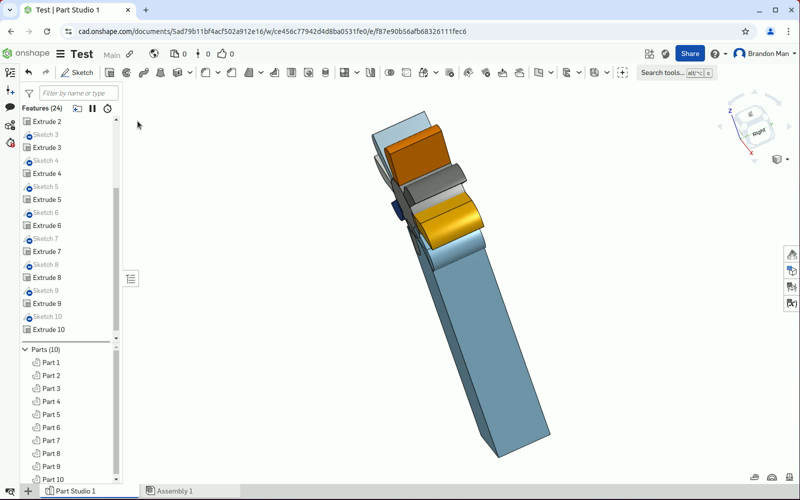
key(down, 2)
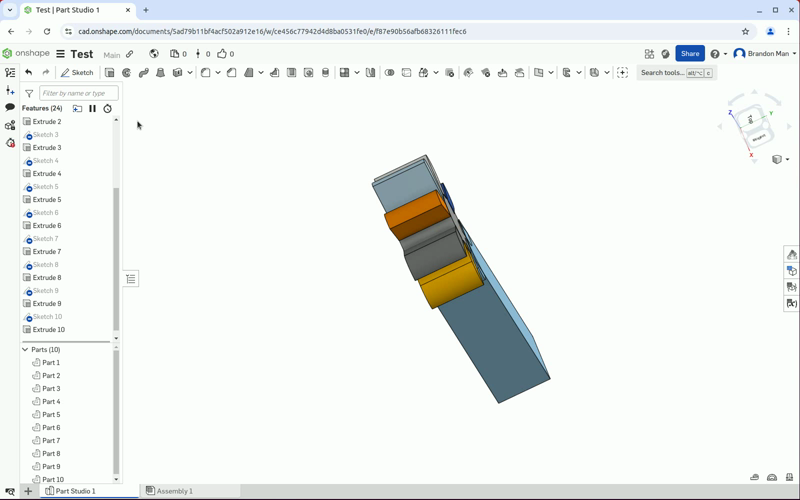
key(up, 2)
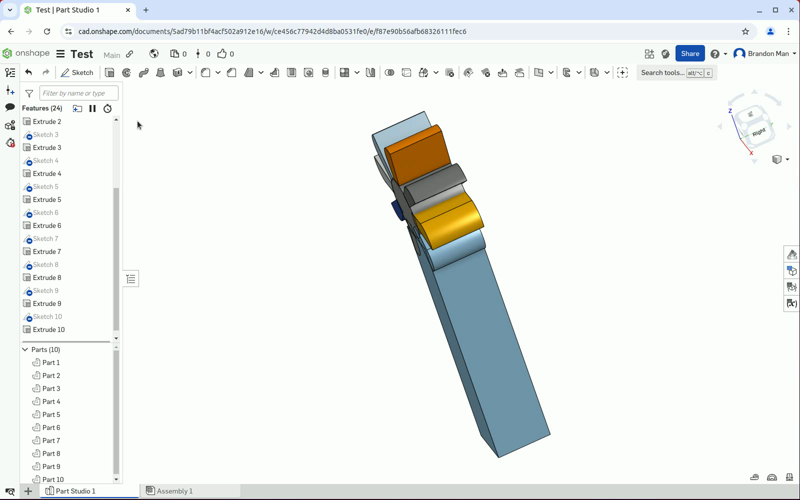
key(right, 2)
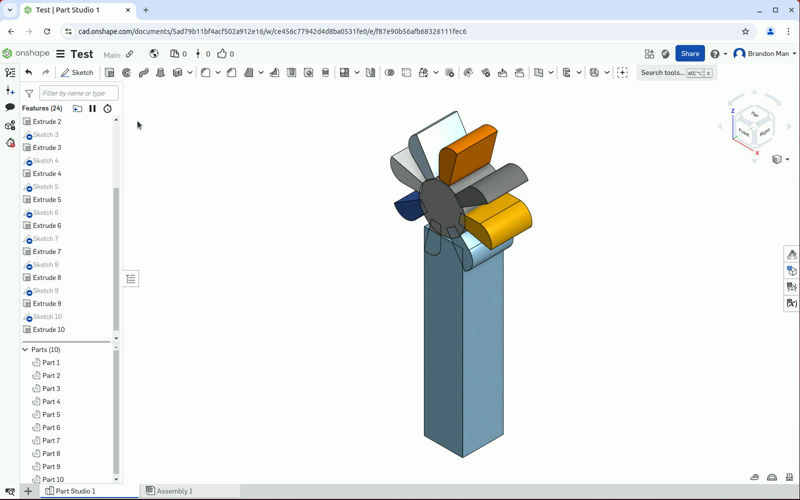
mouse_move(69, 85)
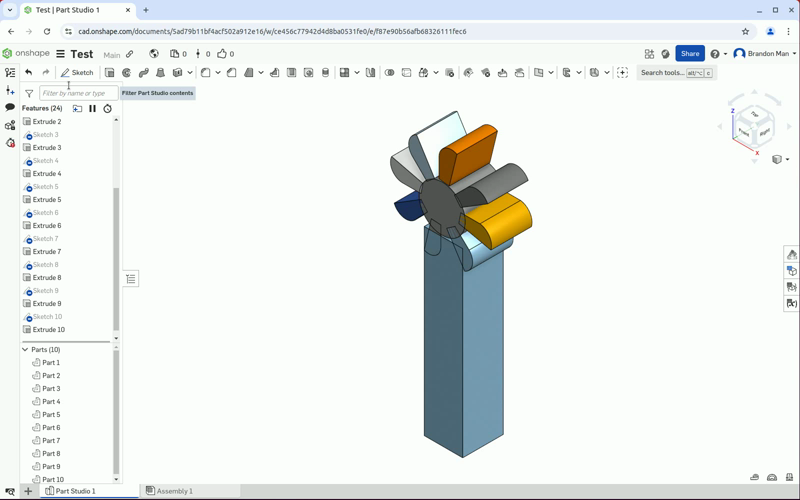
click(69, 85)